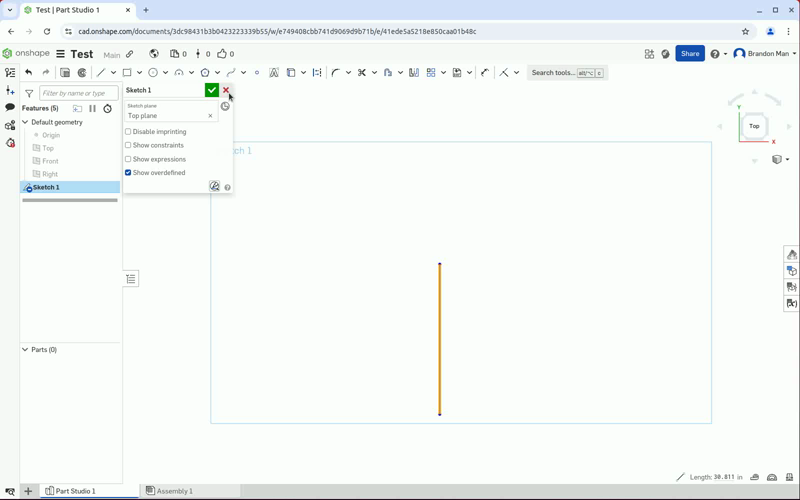
key(shift+h)
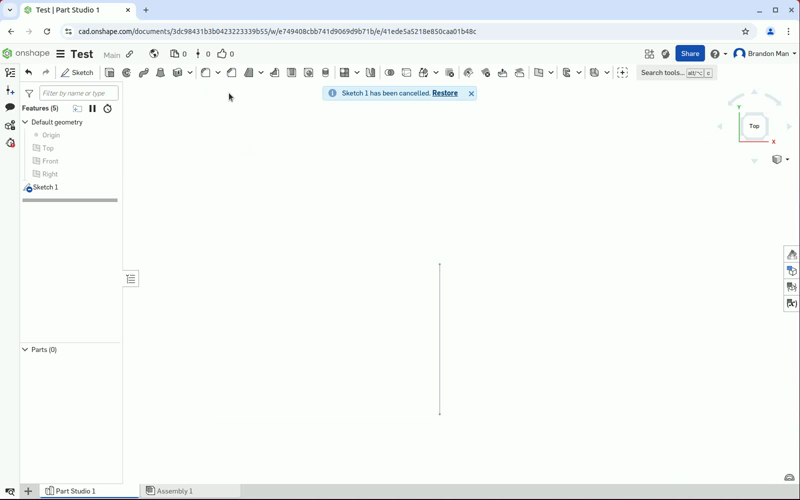
key(shift+s)
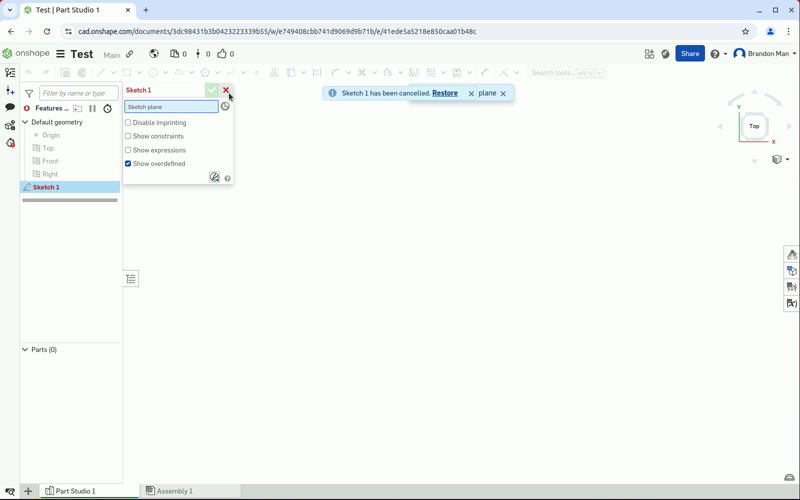
mouse_move(73, 150)
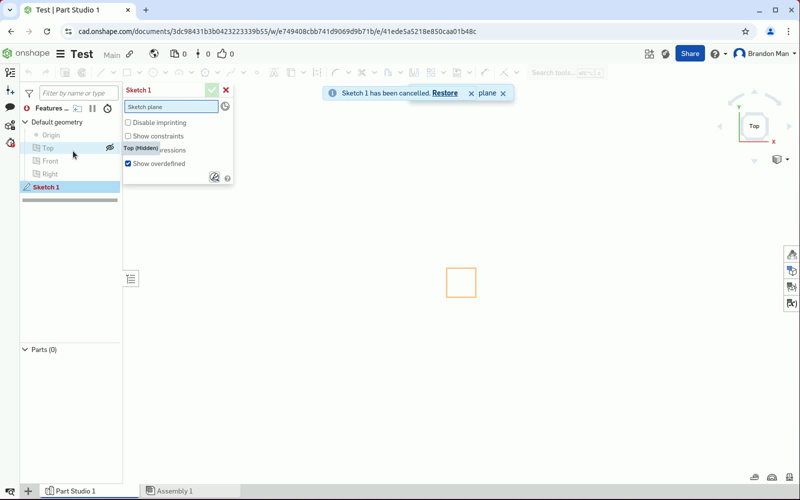
click(73, 150)
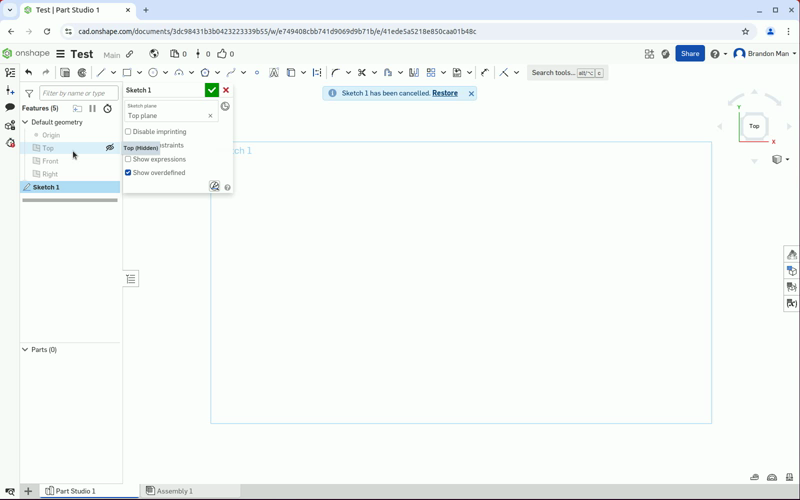
mouse_move(73, 352)
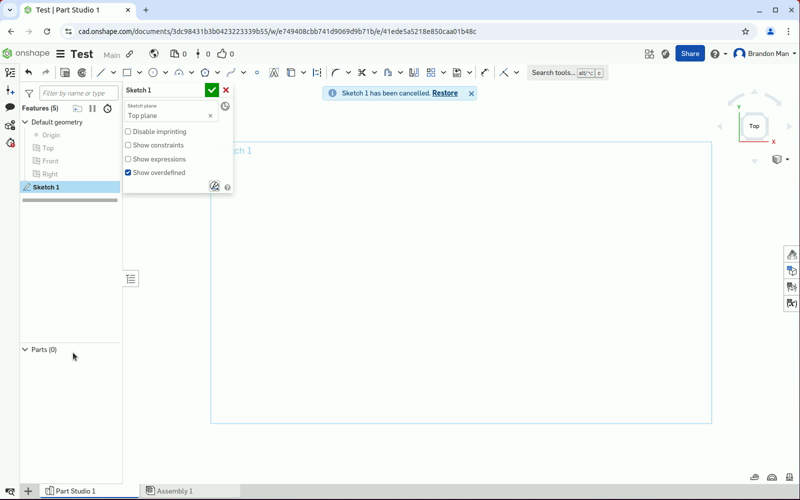
key(y)
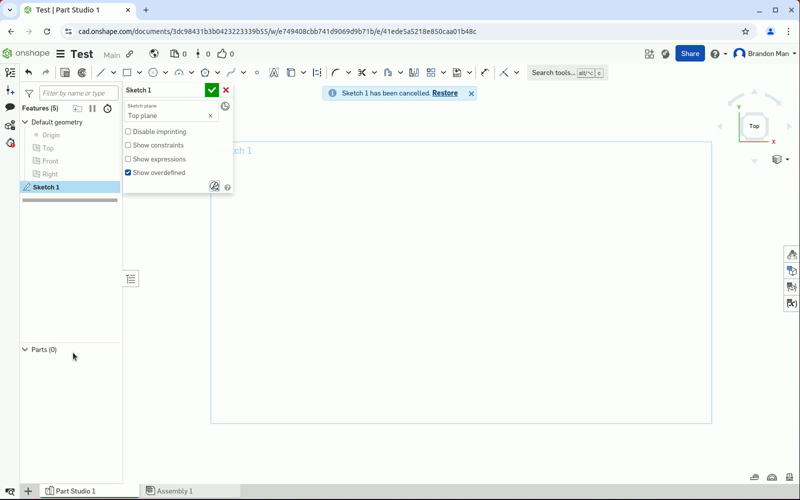
key(l)
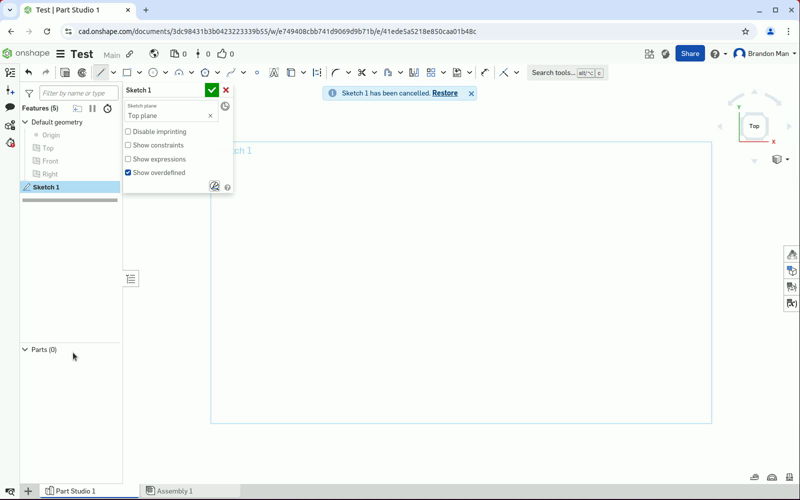
key_down(shift)
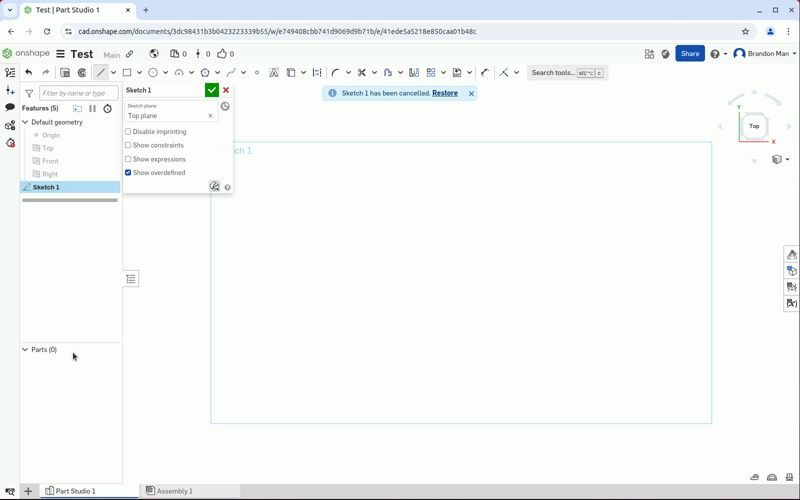
mouse_move(460, 282)
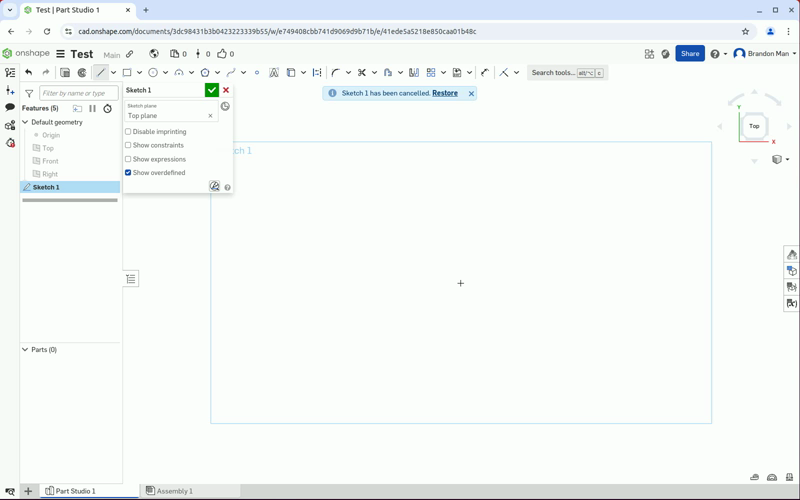
click(460, 282)
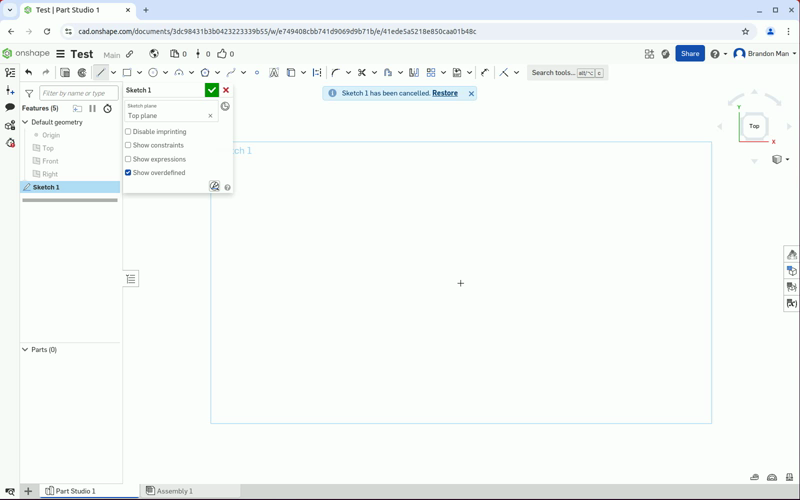
key_up(shift)
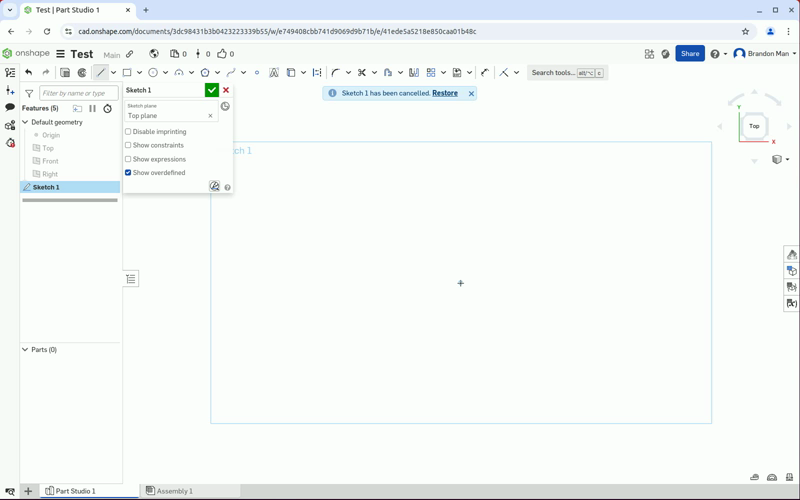
key_down(shift)
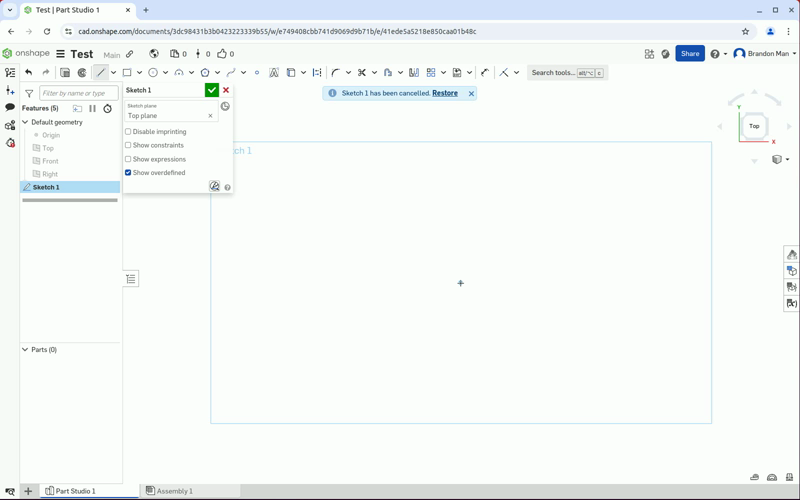
mouse_move(560, 282)
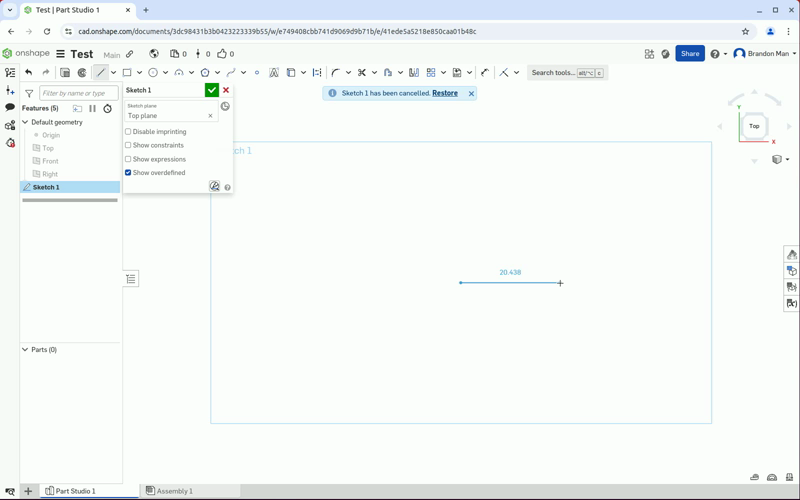
click(560, 282)
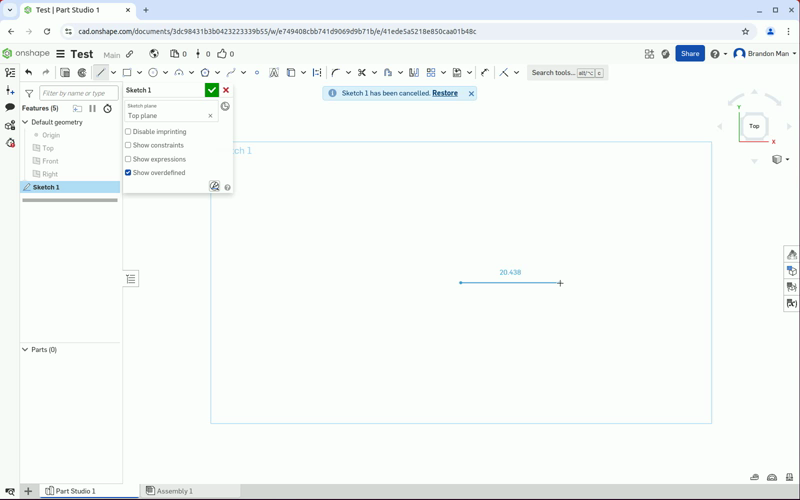
key_up(shift)
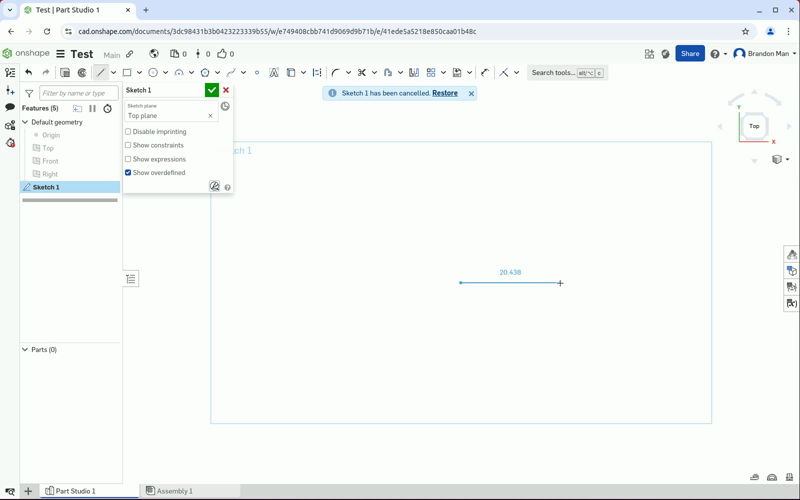
key_down(shift)
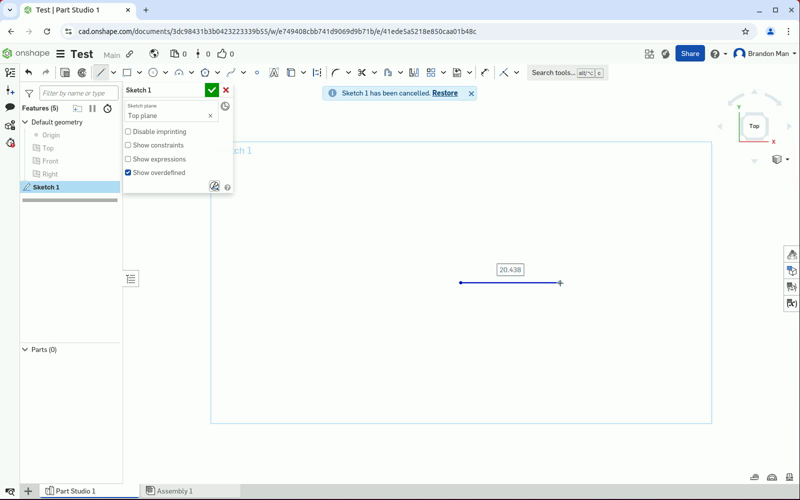
mouse_move(589, 282)
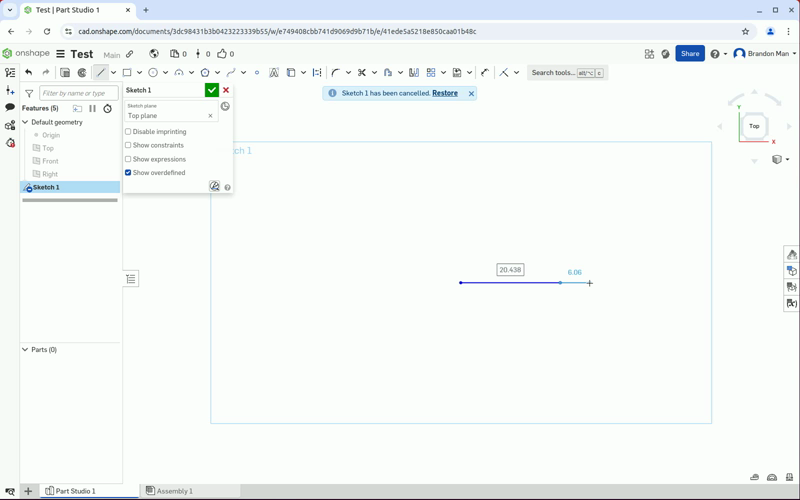
mouse_move(560, 245)
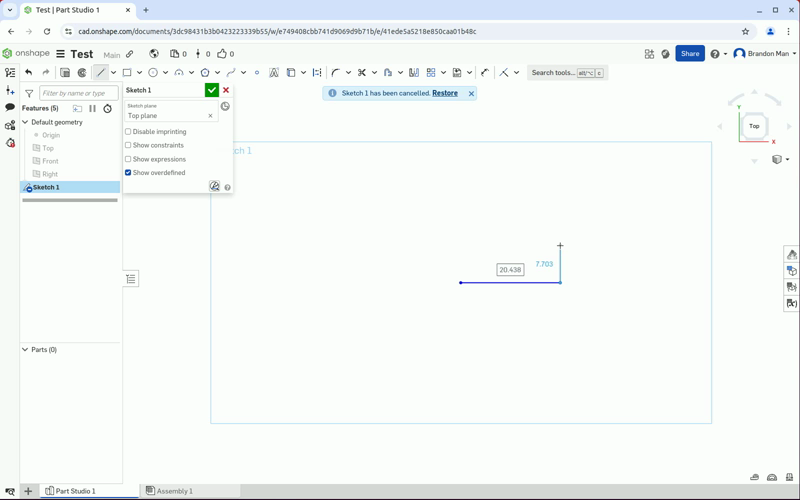
click(560, 245)
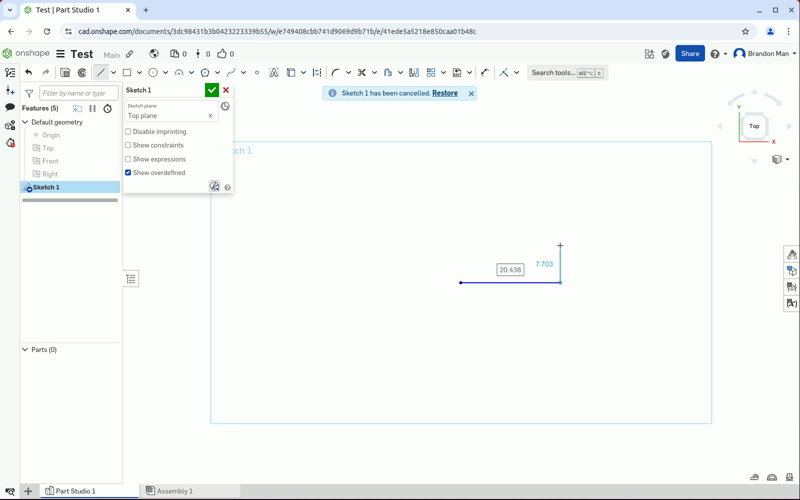
key_up(shift)
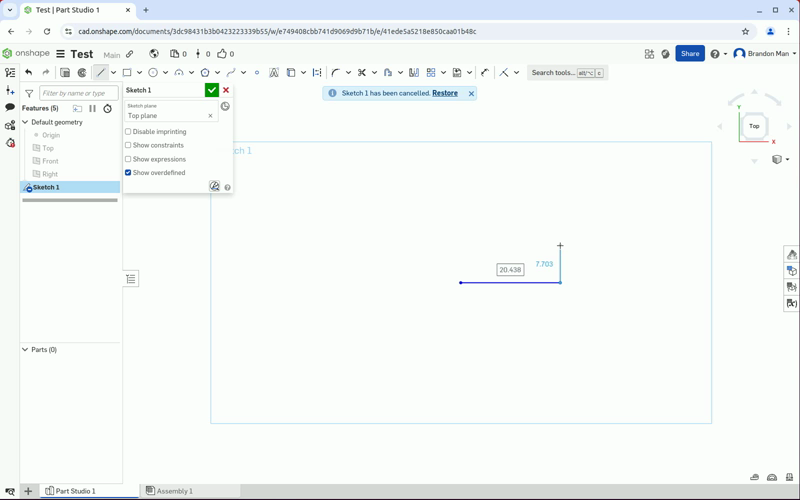
key_down(shift)
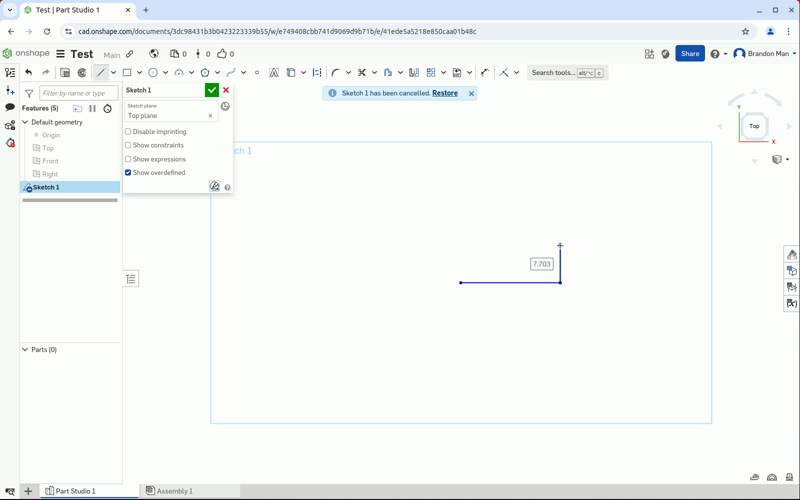
mouse_move(460, 245)
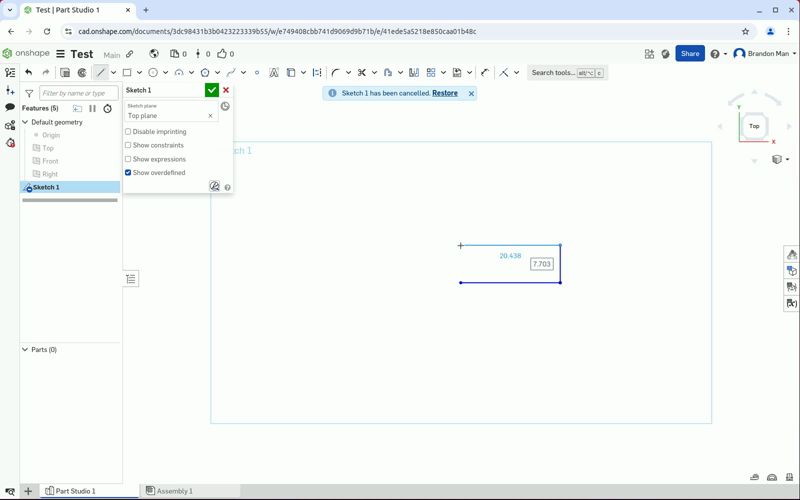
click(460, 245)
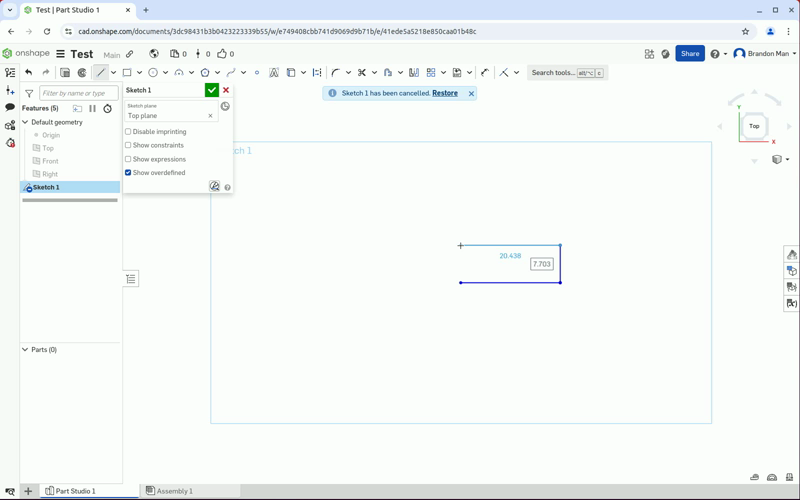
key_up(shift)
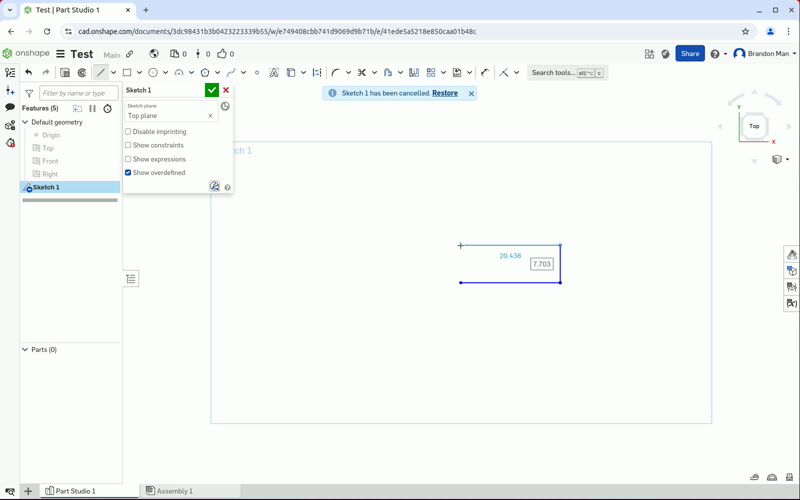
mouse_move(490, 245)
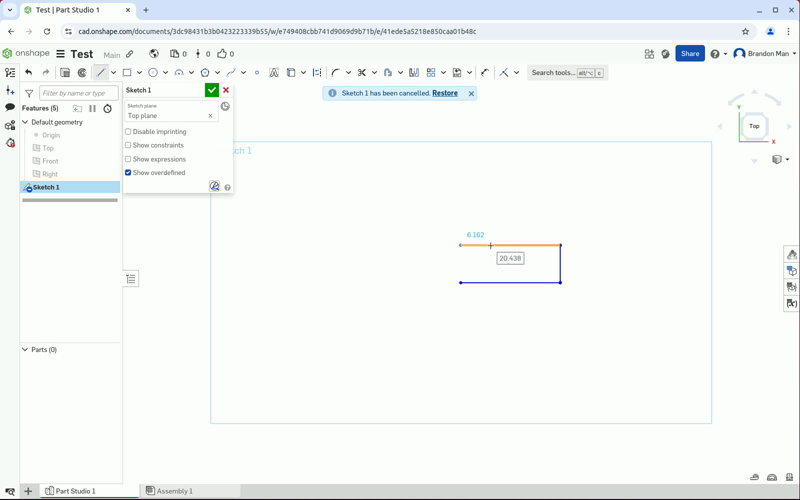
key_down(shift)
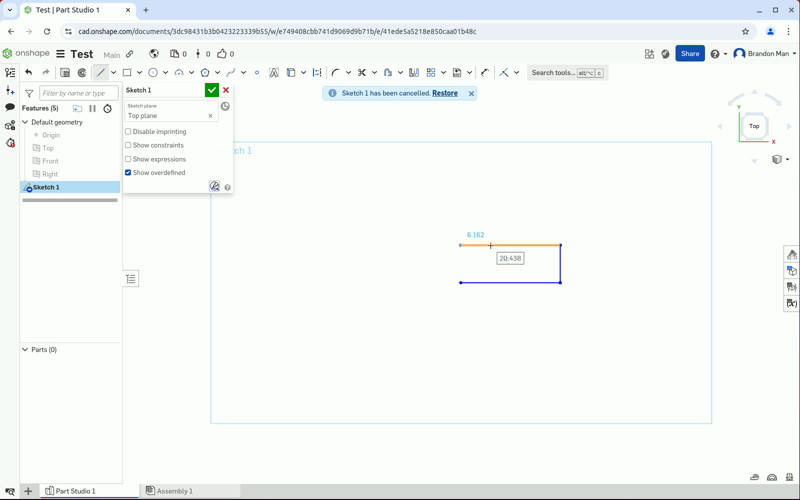
mouse_move(460, 282)
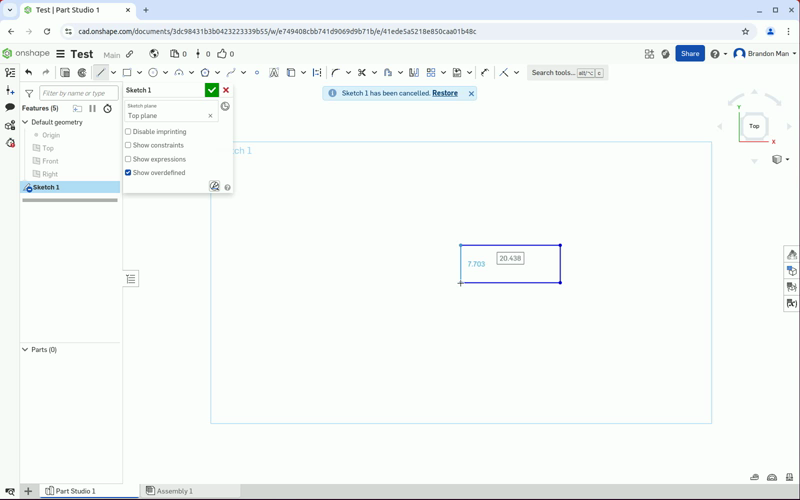
key_up(shift)
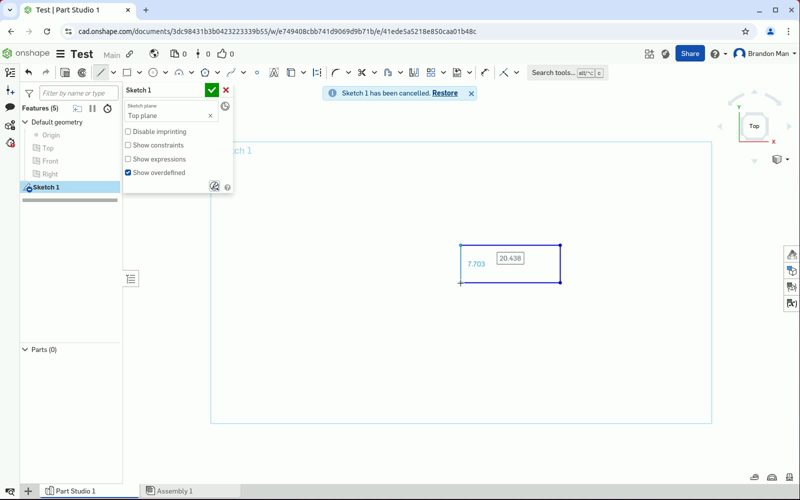
click(460, 282)
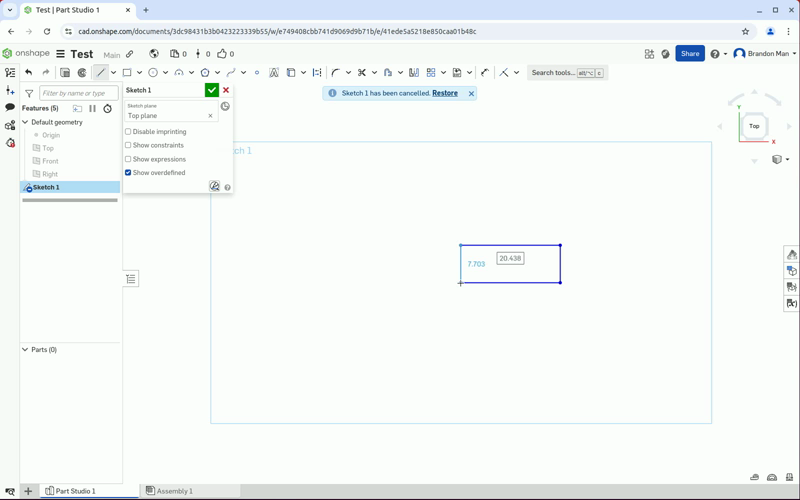
key(esc)
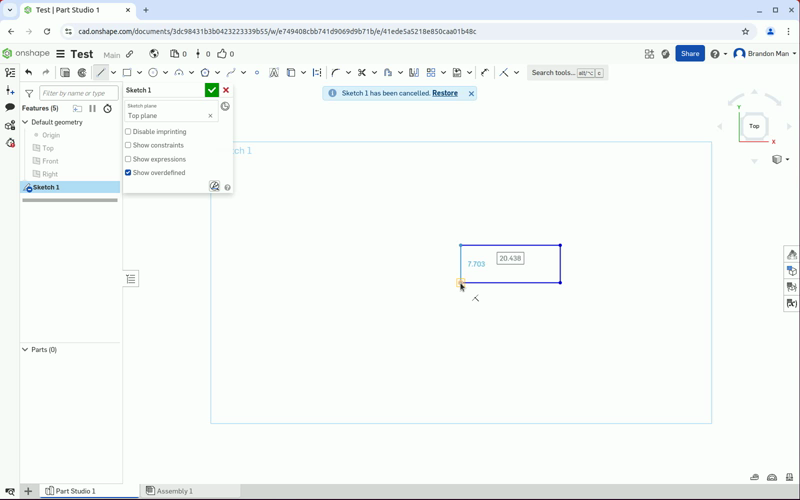
mouse_move(540, 278)
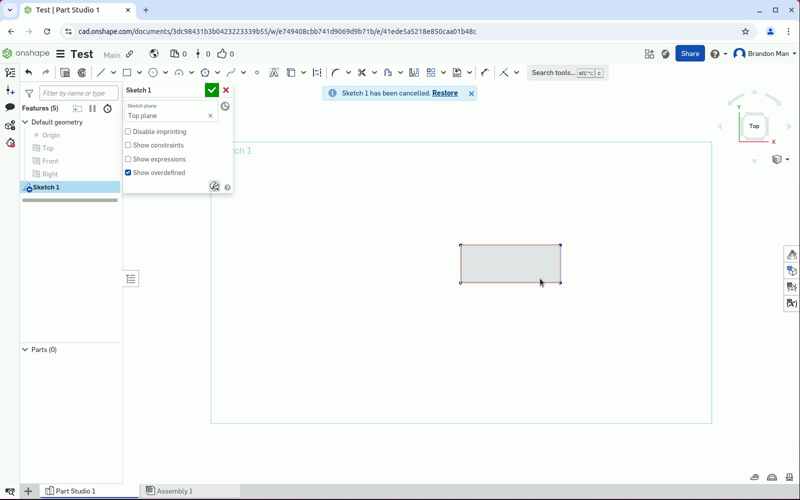
click(540, 278)
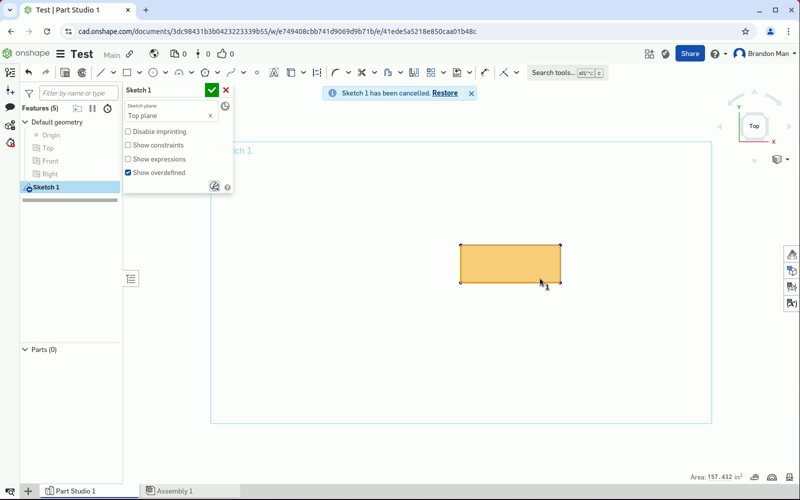
mouse_move(73, 352)
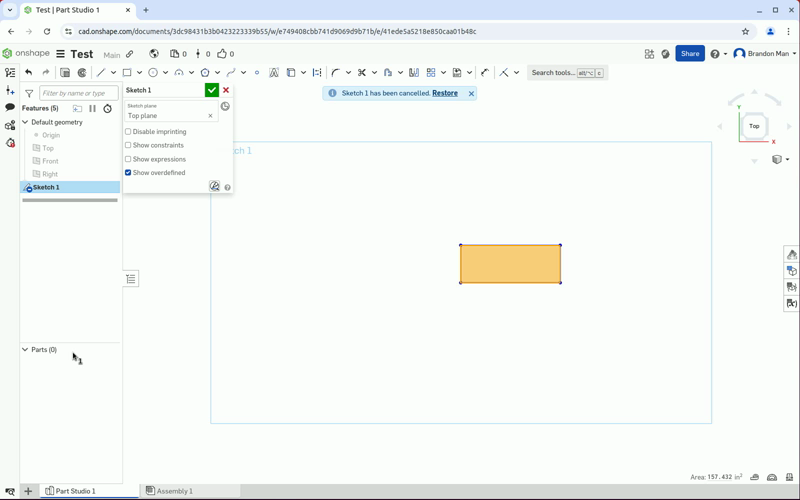
key(shift+y)
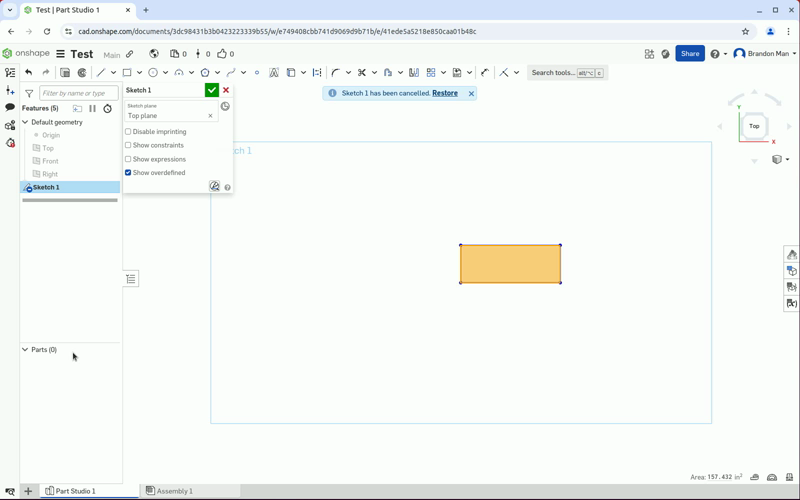
key(shift+e)
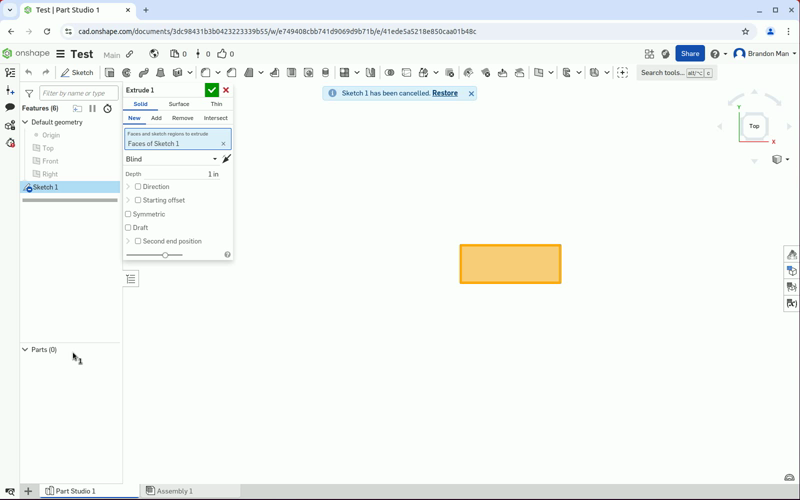
mouse_move(143, 106)
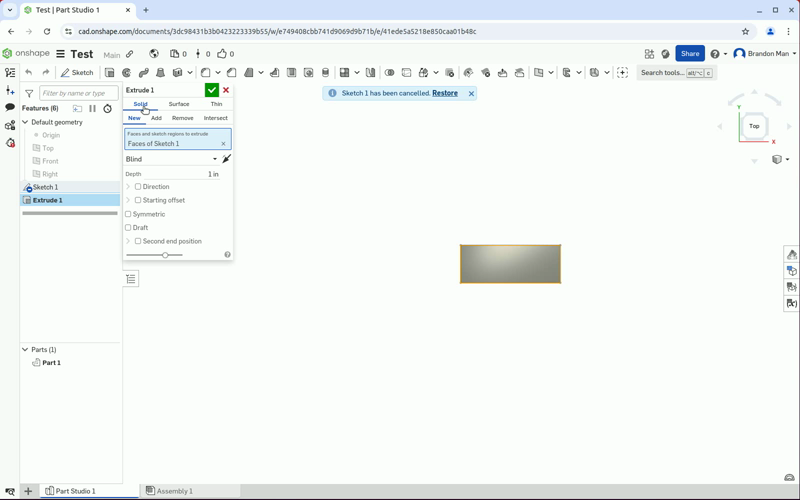
click(143, 106)
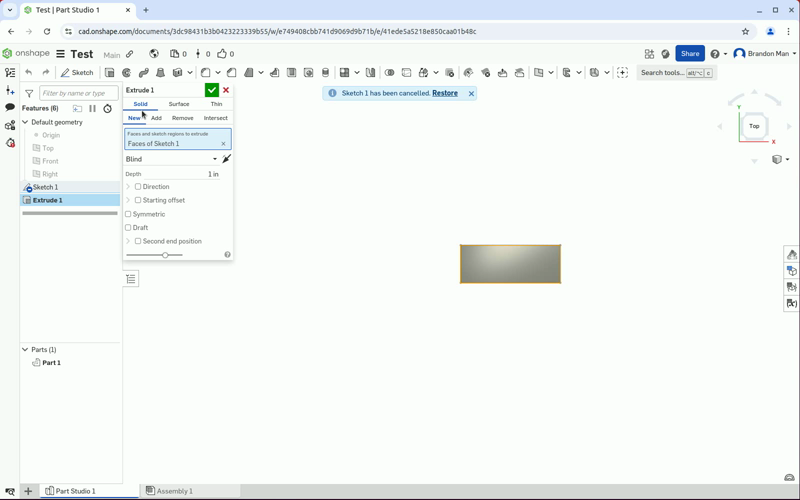
mouse_move(137, 120)
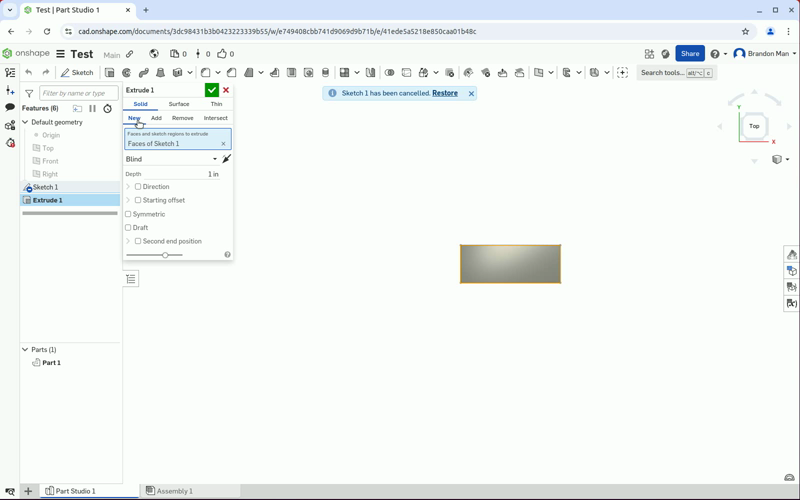
click(137, 120)
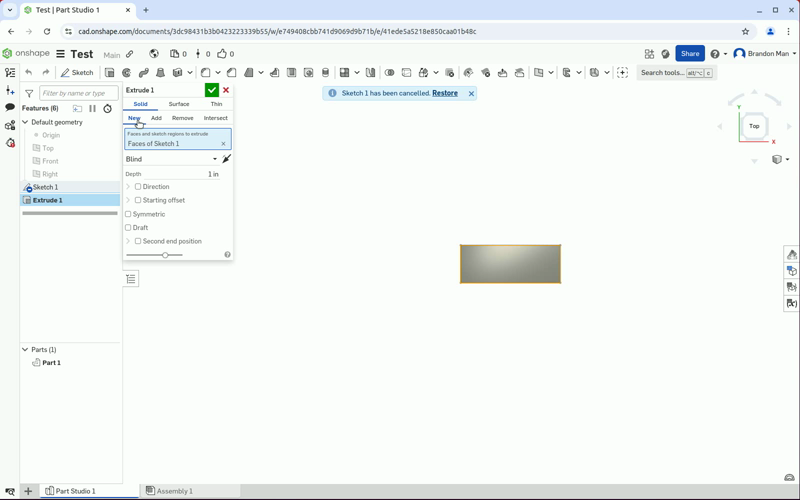
key(tab, 4)
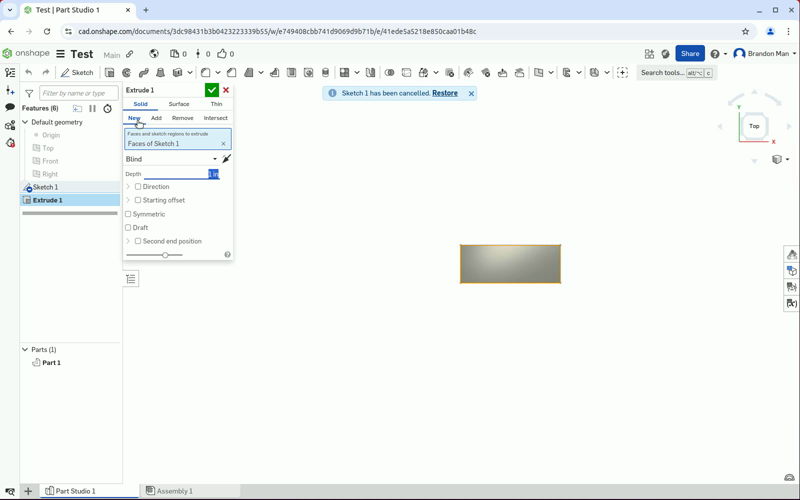
text(0.481)
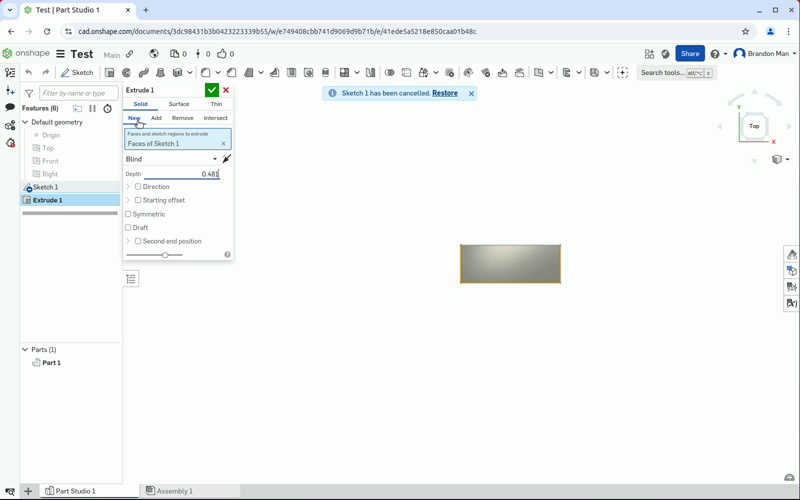
key(enter)
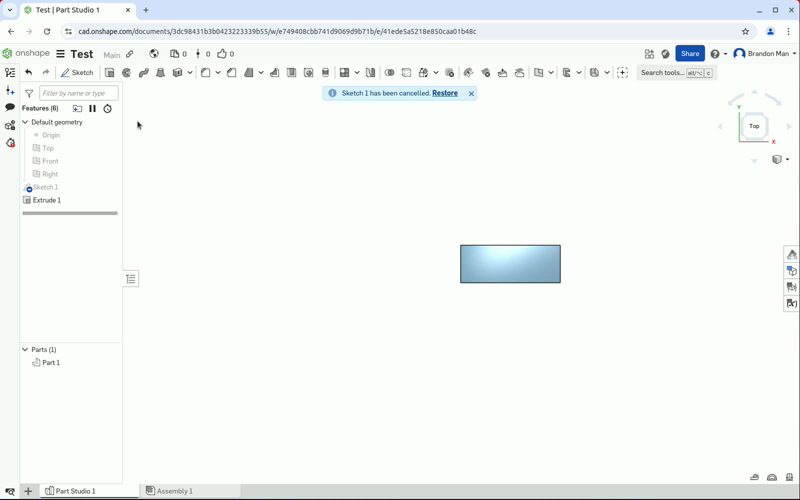
key(shift+h)
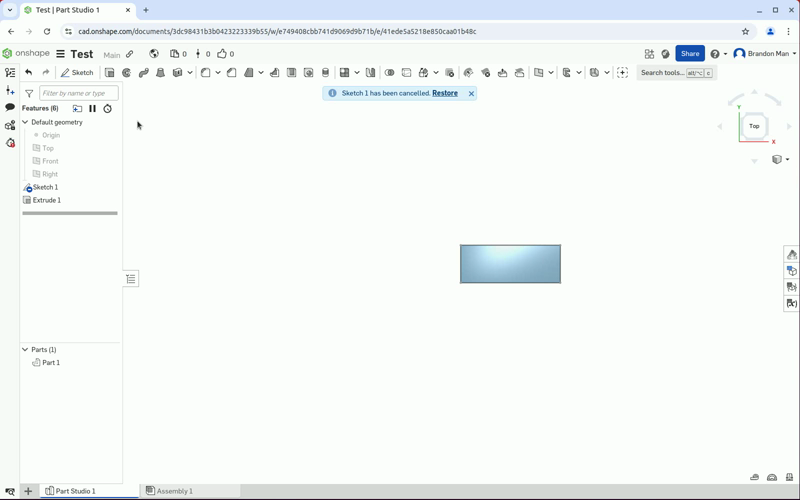
key(shift+h)
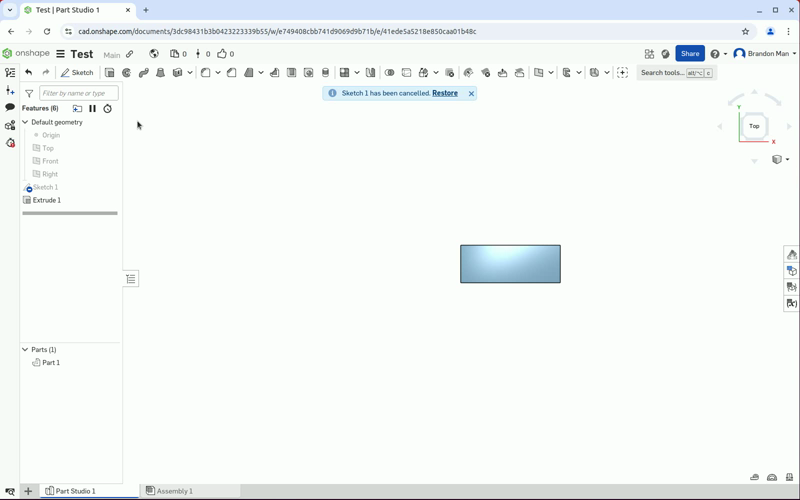
mouse_move(73, 189)
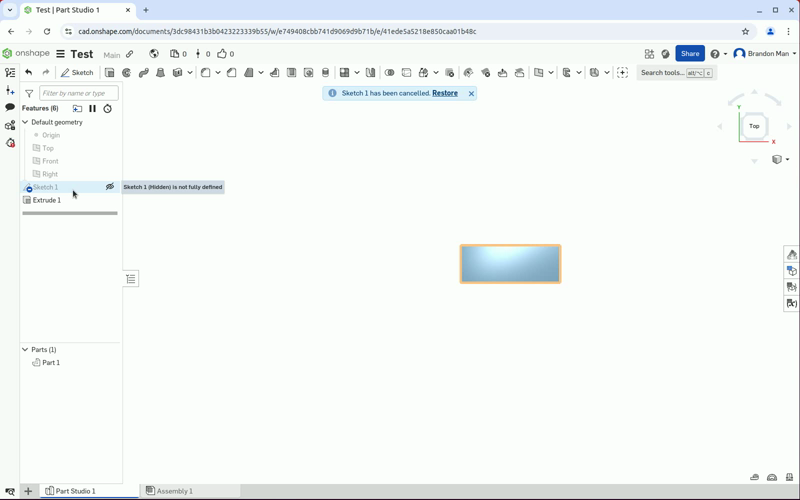
click(73, 189)
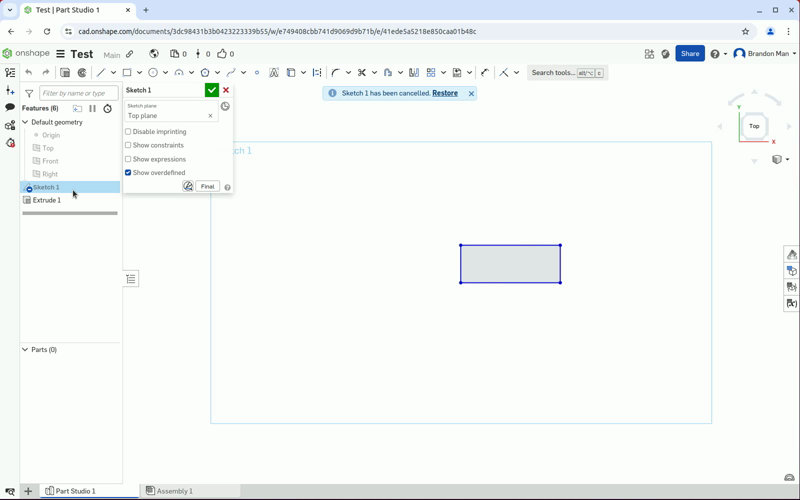
mouse_move(229, 92)
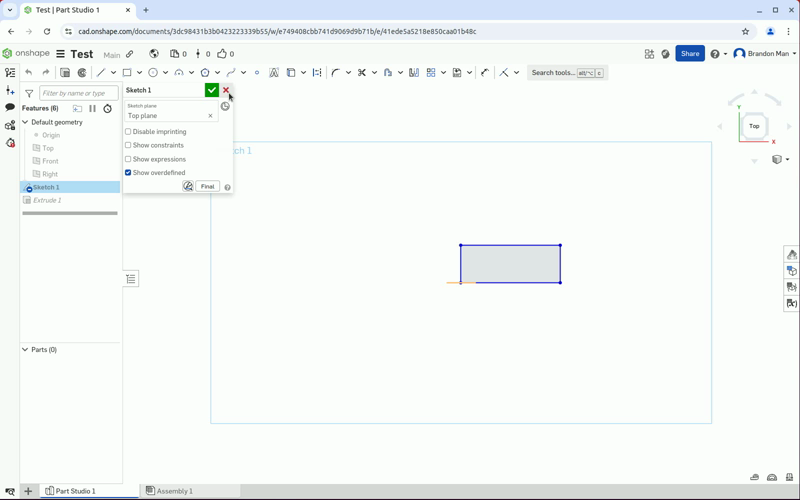
click(229, 92)
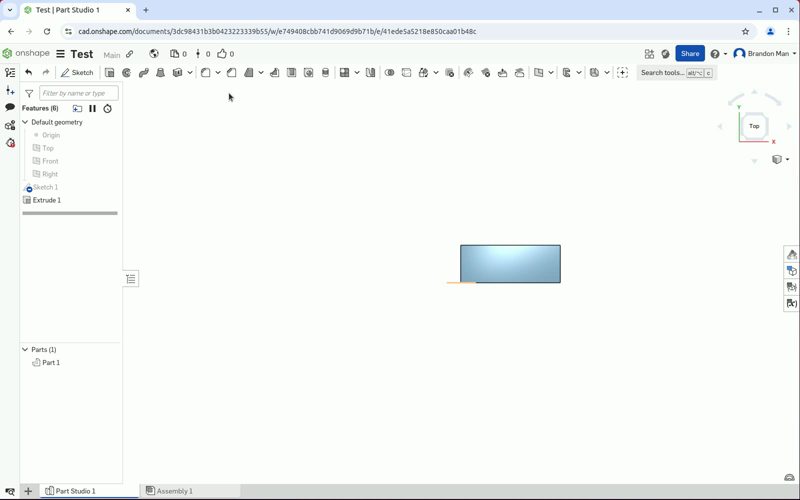
mouse_move(541, 75)
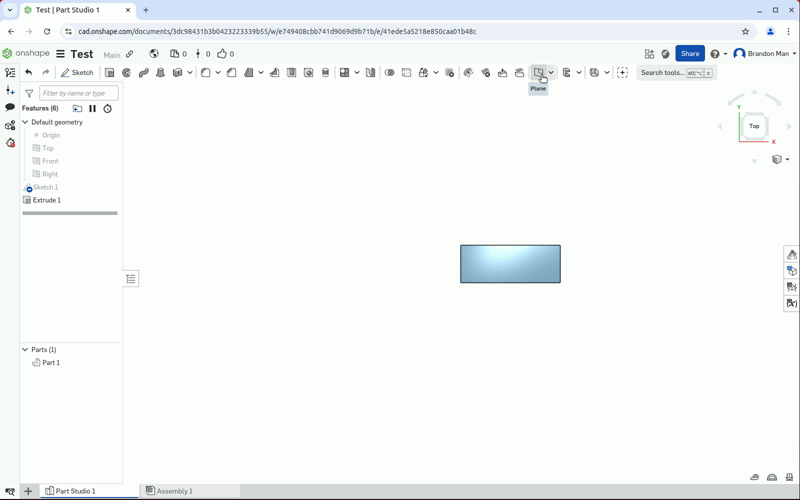
click(541, 75)
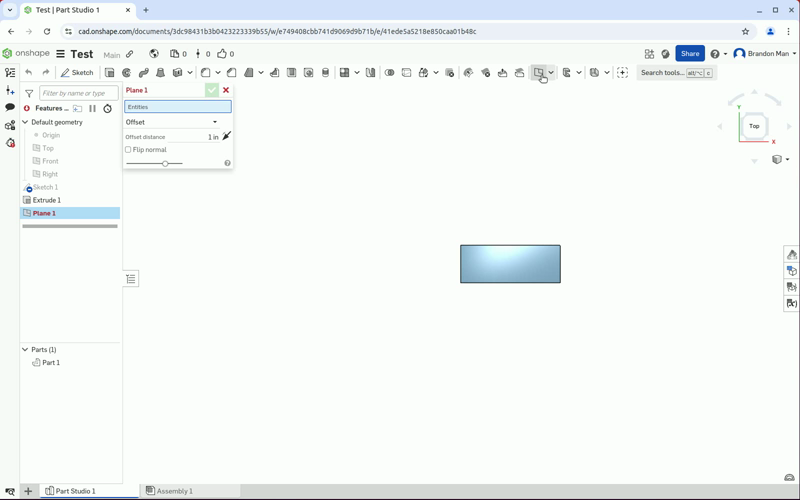
mouse_move(73, 150)
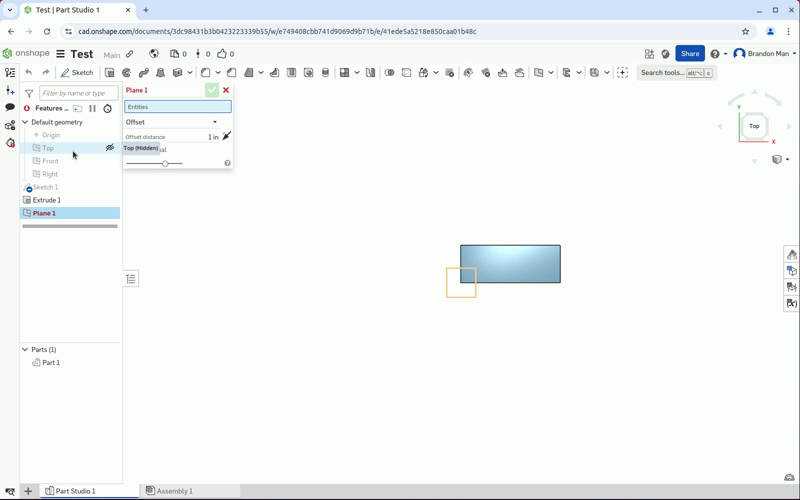
click(73, 150)
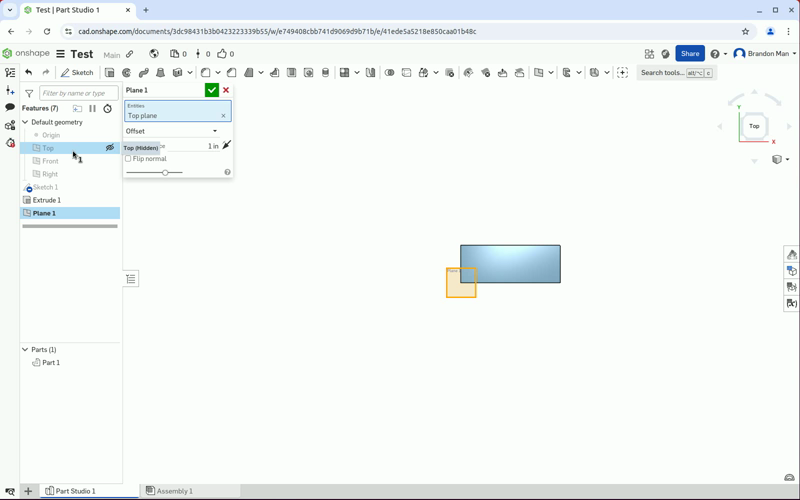
key(tab, 2)
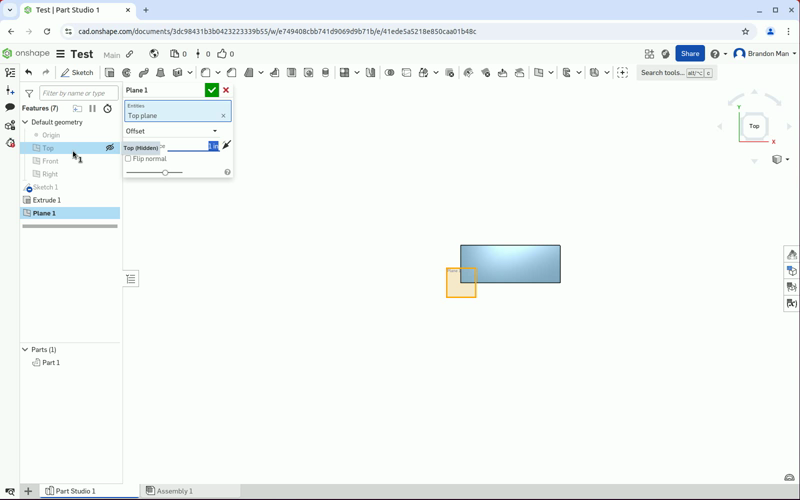
text(0.493)
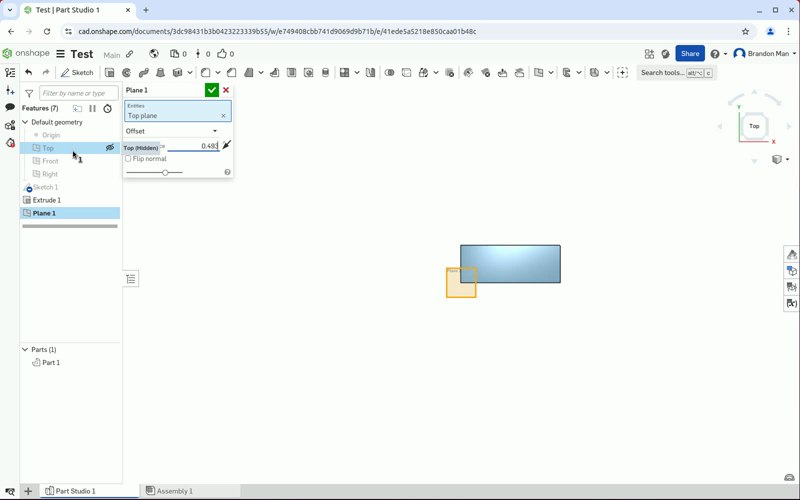
key(enter, 2)
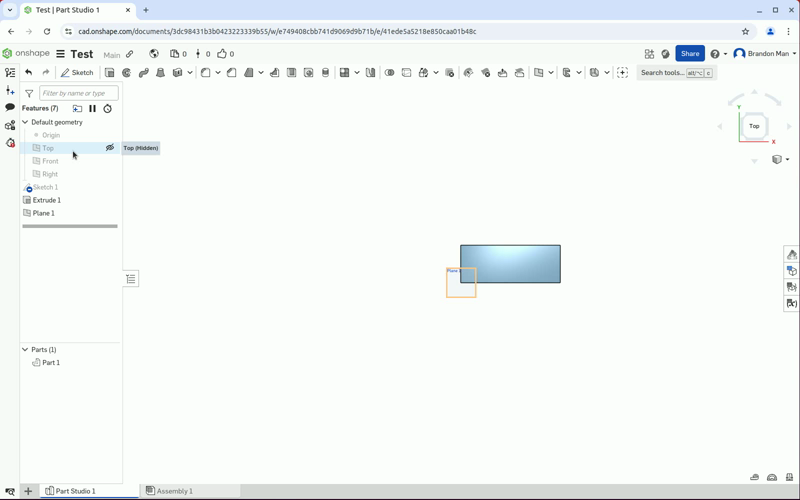
key(shift+s)
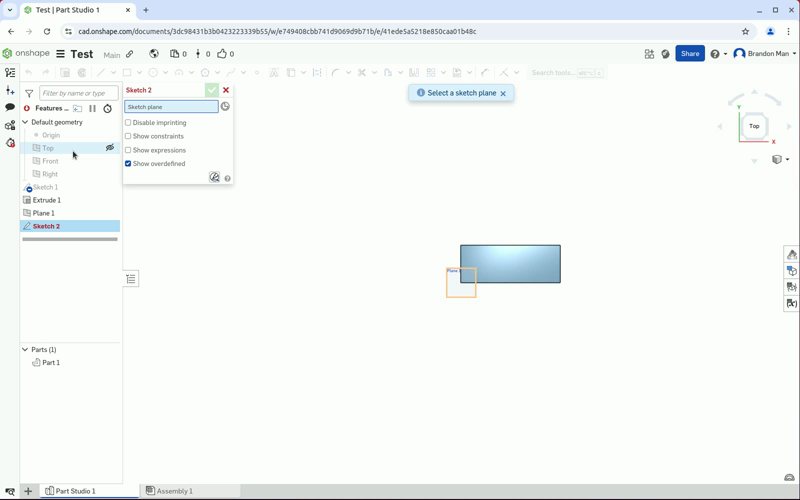
mouse_move(73, 215)
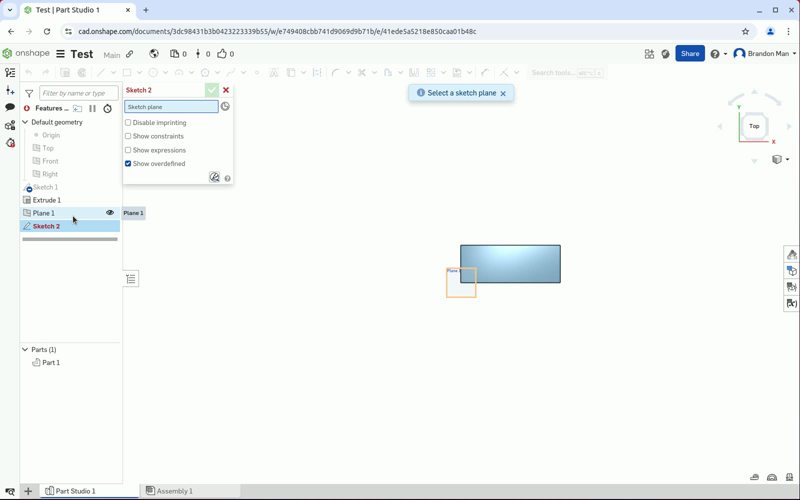
click(73, 215)
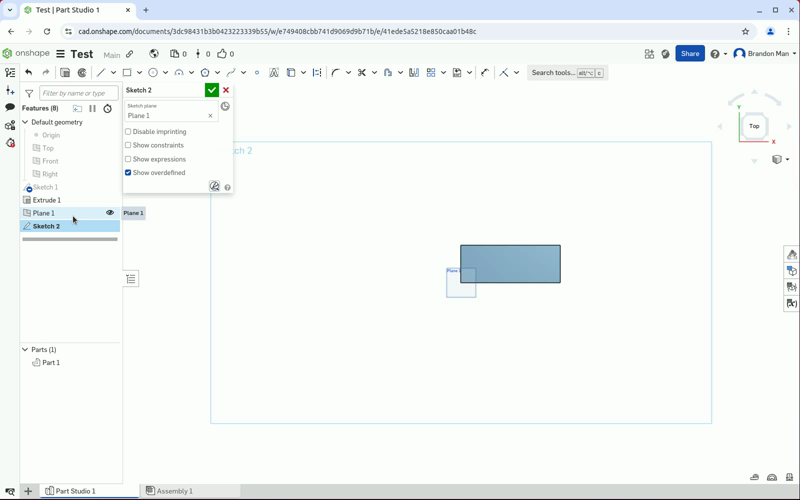
mouse_move(73, 352)
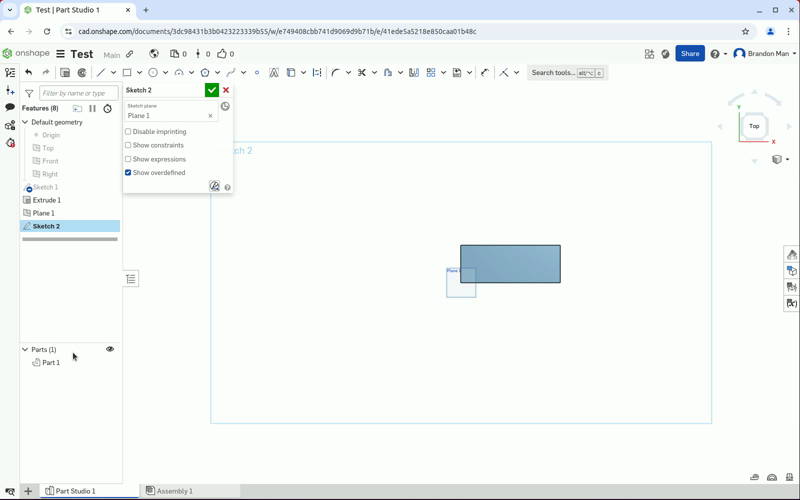
key(y)
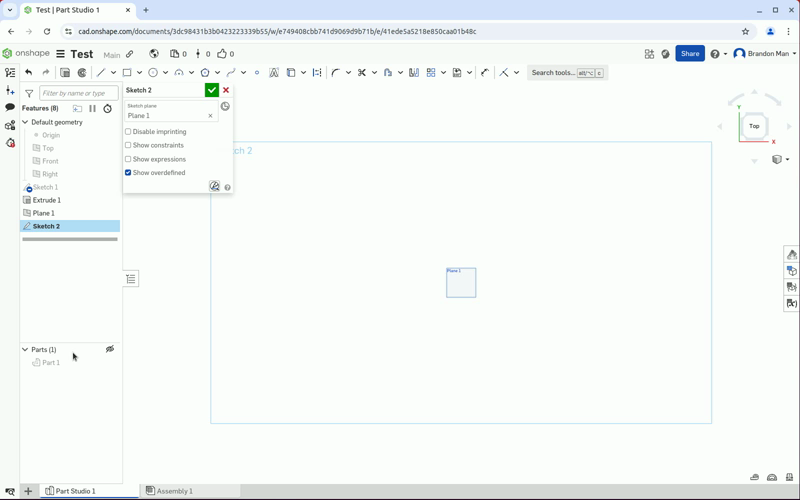
key(l)
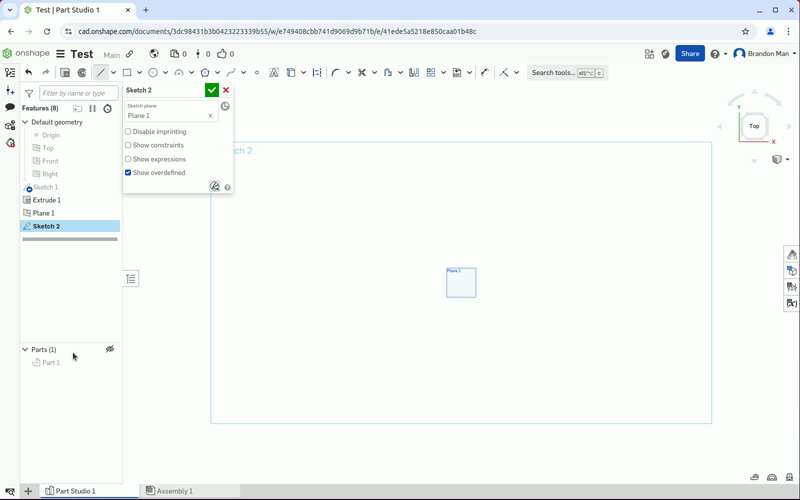
key_down(shift)
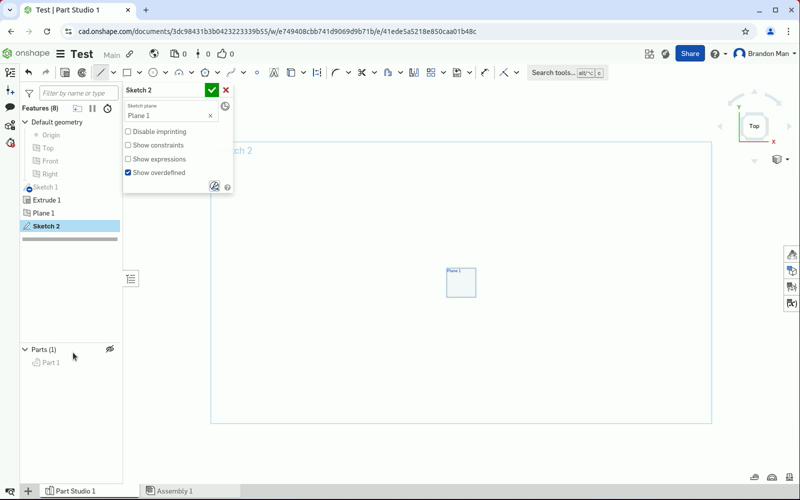
mouse_move(460, 282)
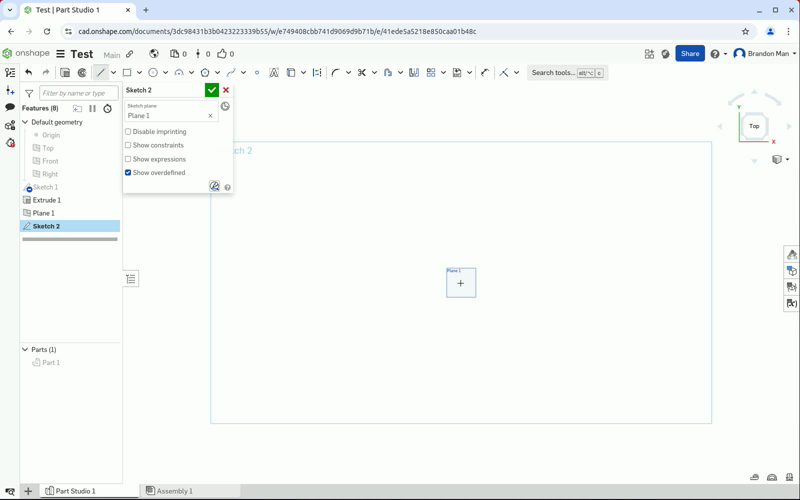
click(460, 282)
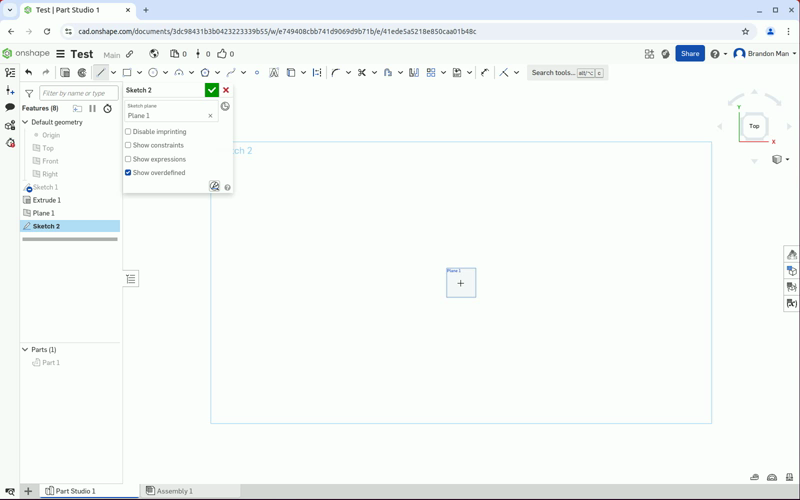
key_up(shift)
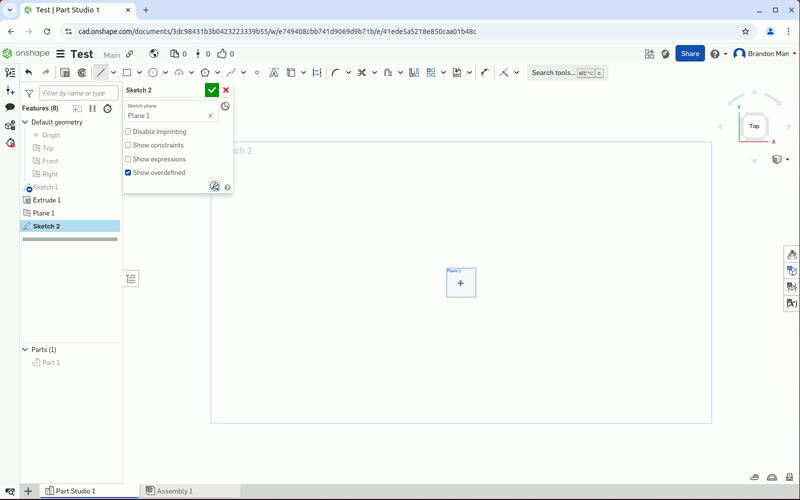
key_down(shift)
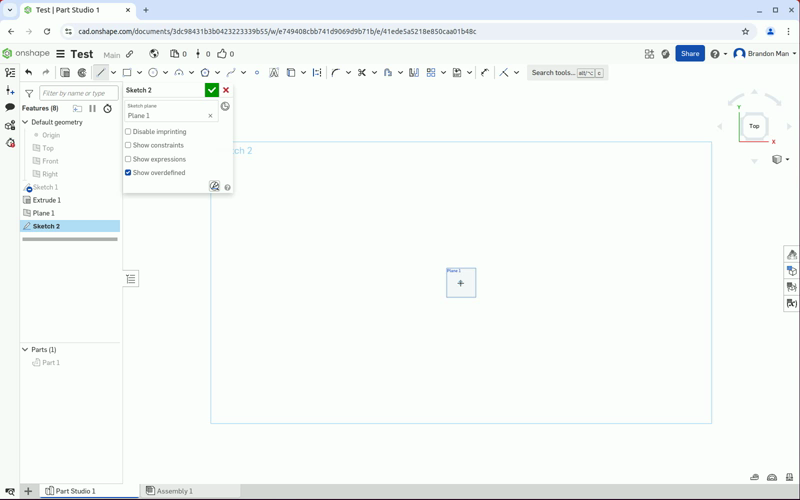
mouse_move(490, 282)
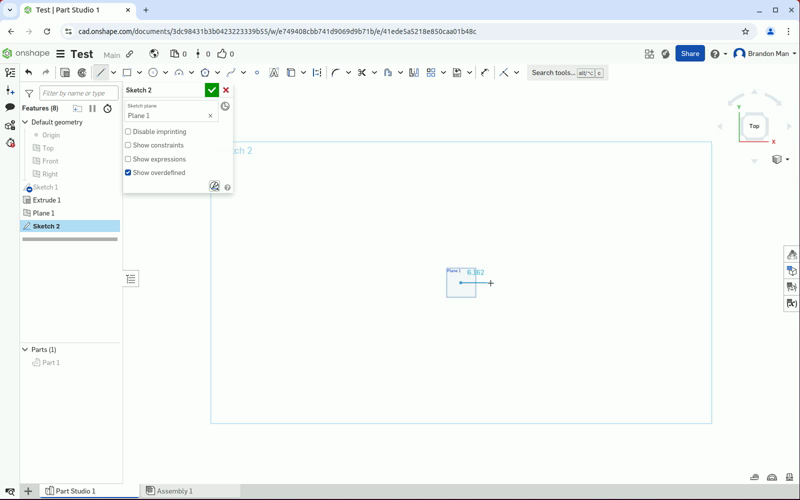
mouse_move(464, 282)
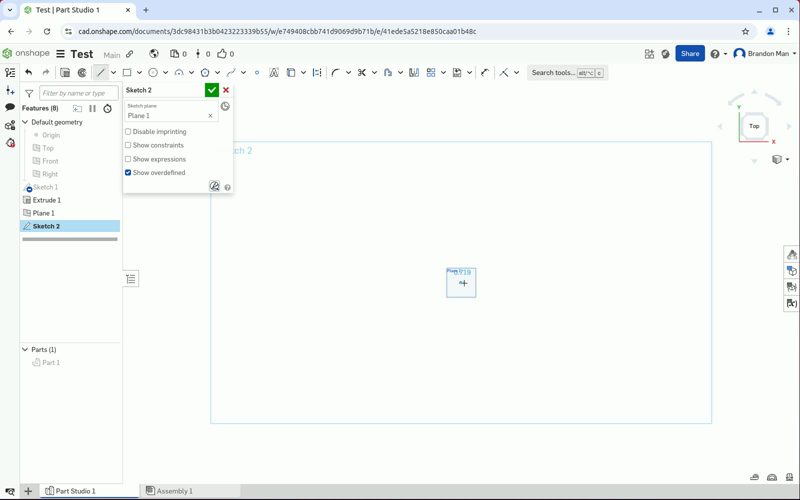
scroll(6)
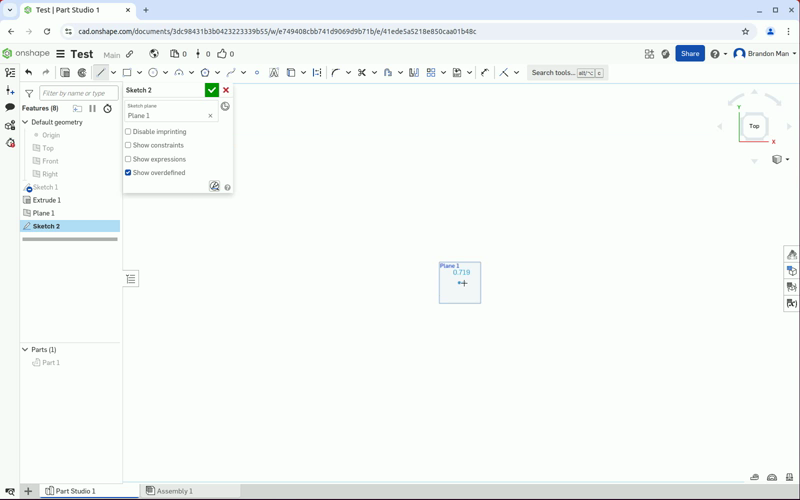
scroll(6)
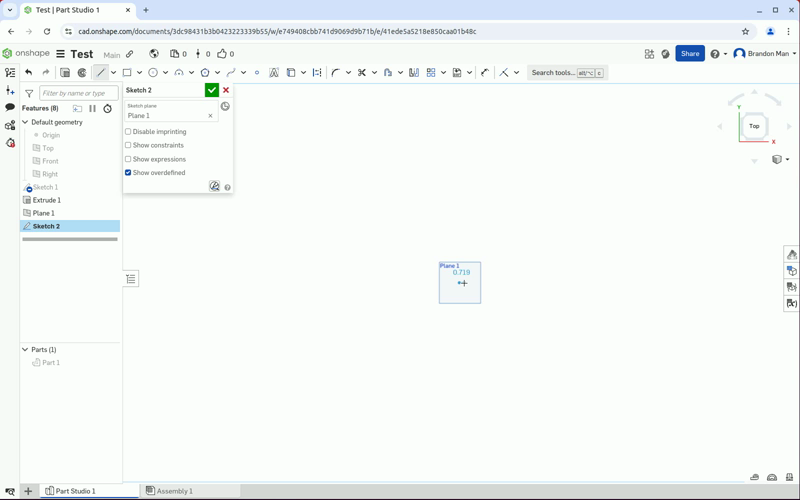
scroll(6)
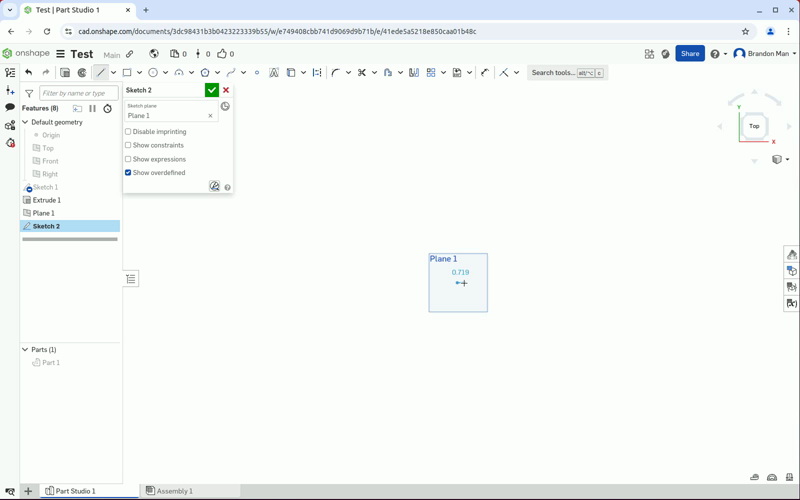
scroll(6)
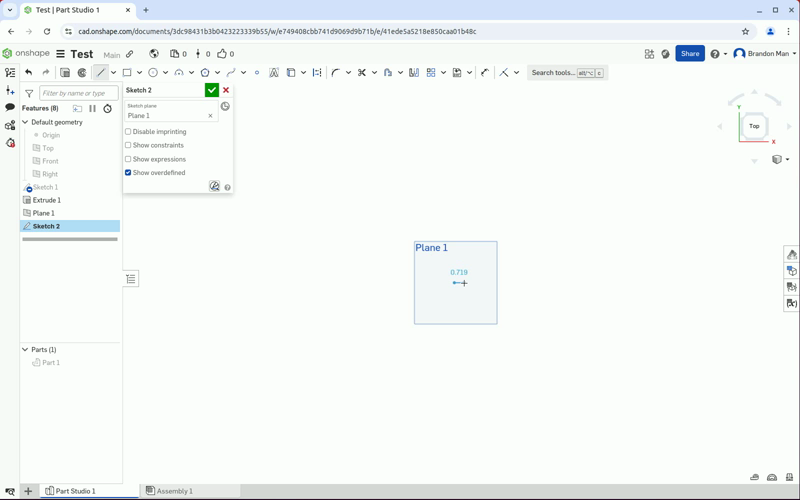
scroll(6)
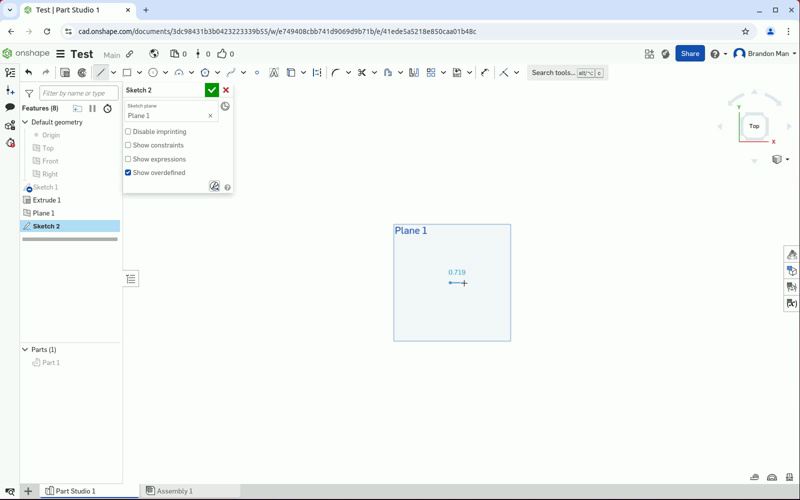
scroll(6)
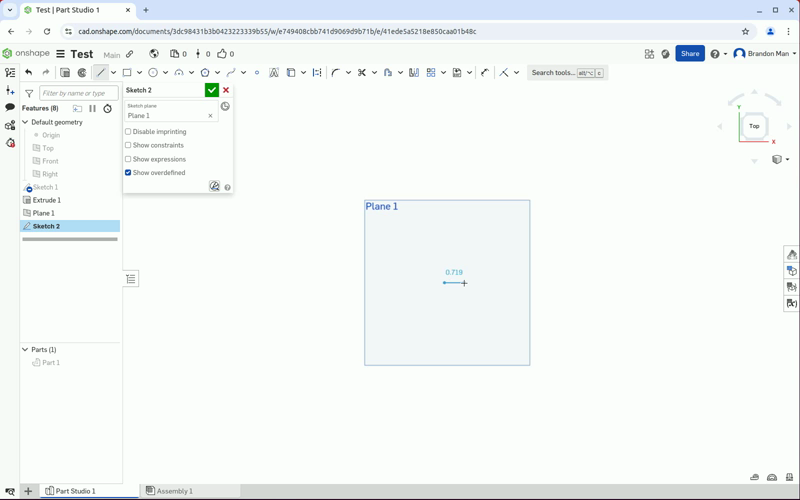
scroll(6)
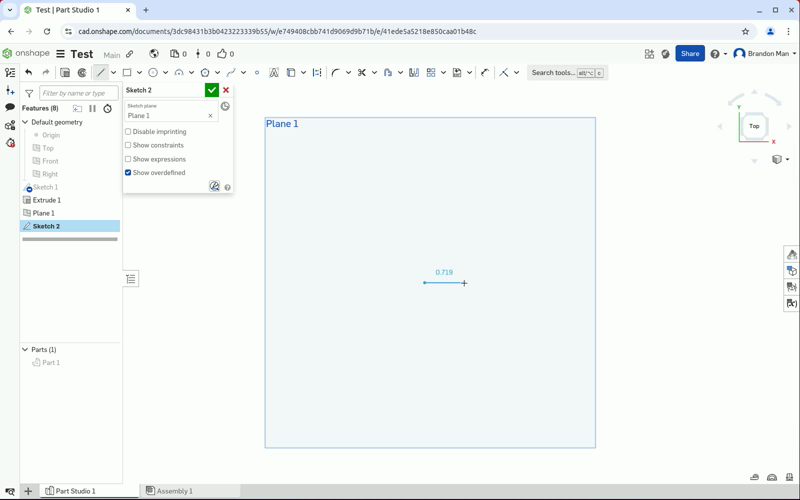
click(464, 282)
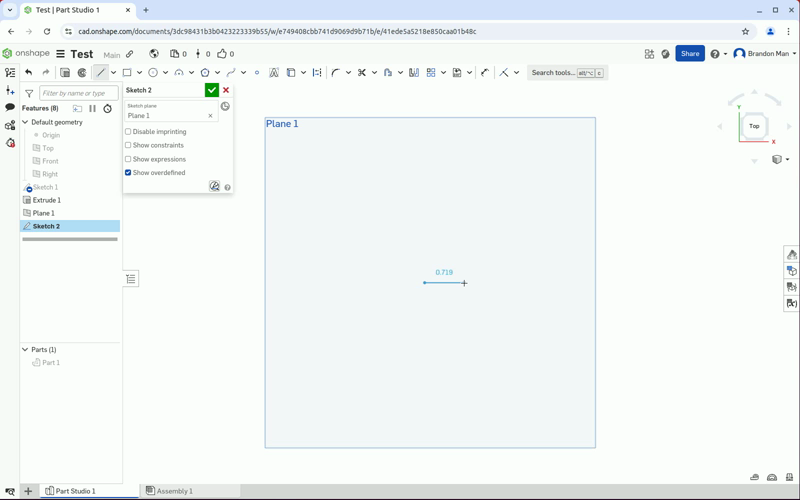
scroll(-6)
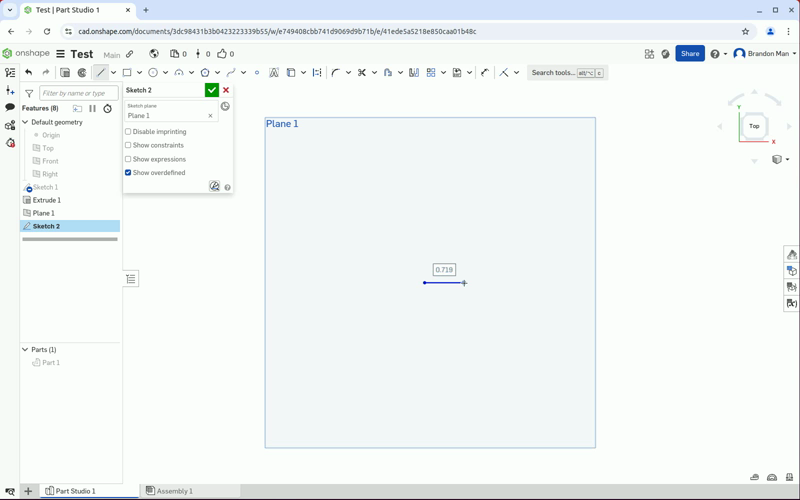
scroll(-6)
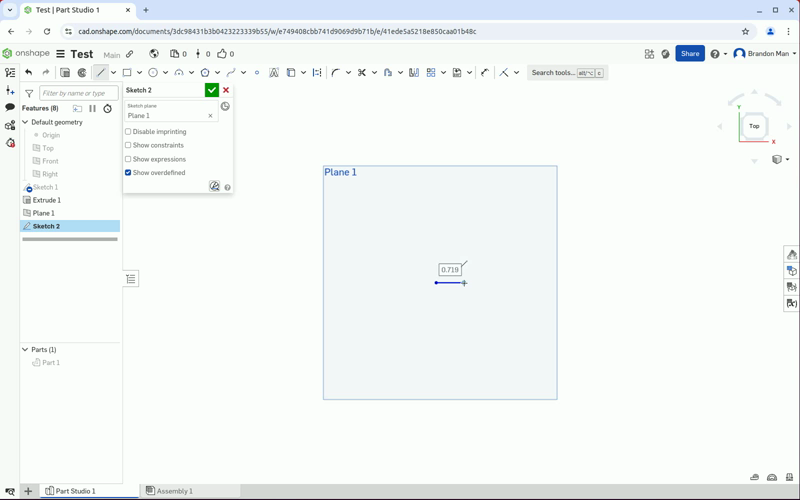
scroll(-6)
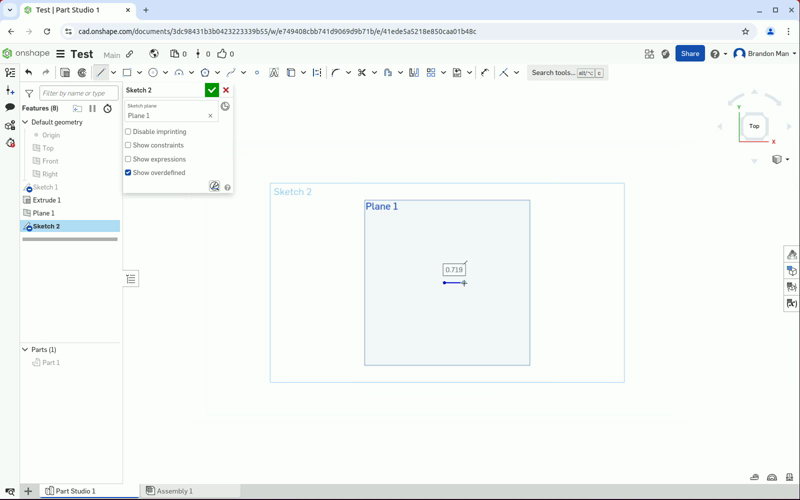
scroll(-6)
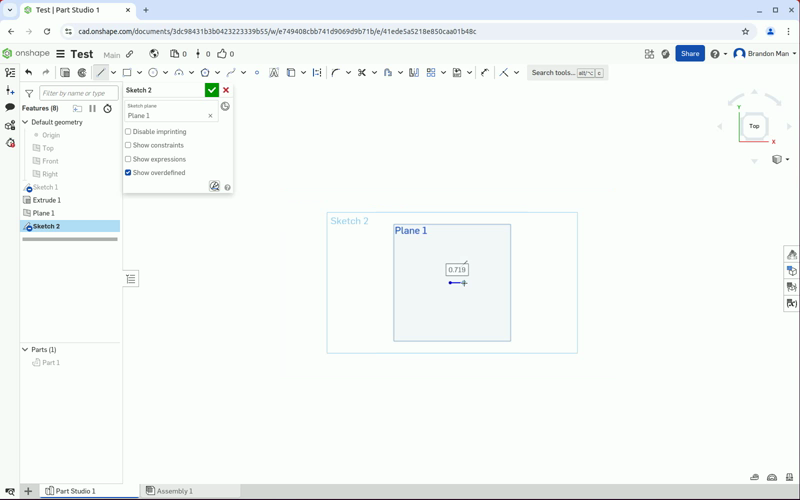
scroll(-6)
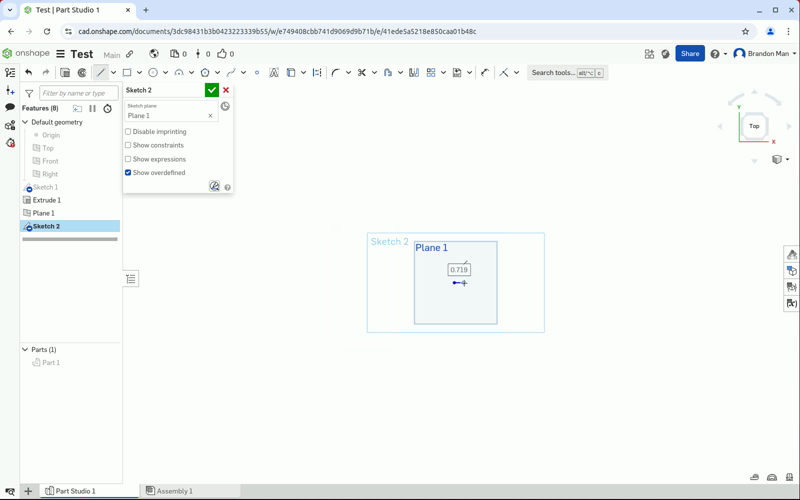
scroll(-6)
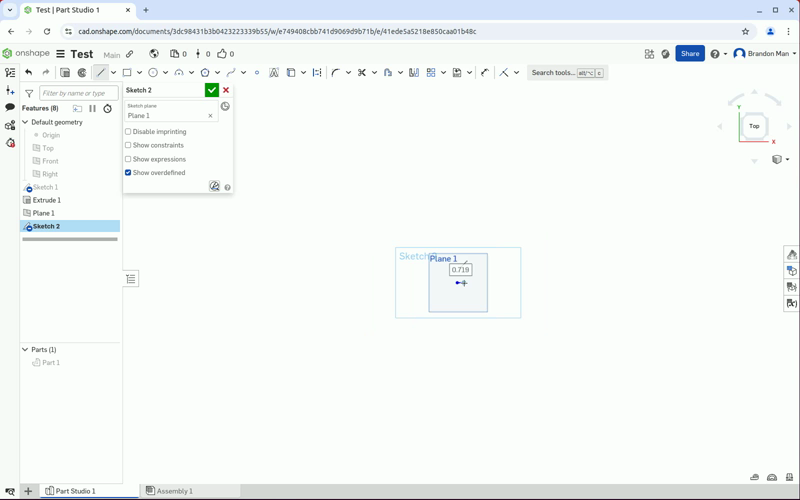
scroll(-6)
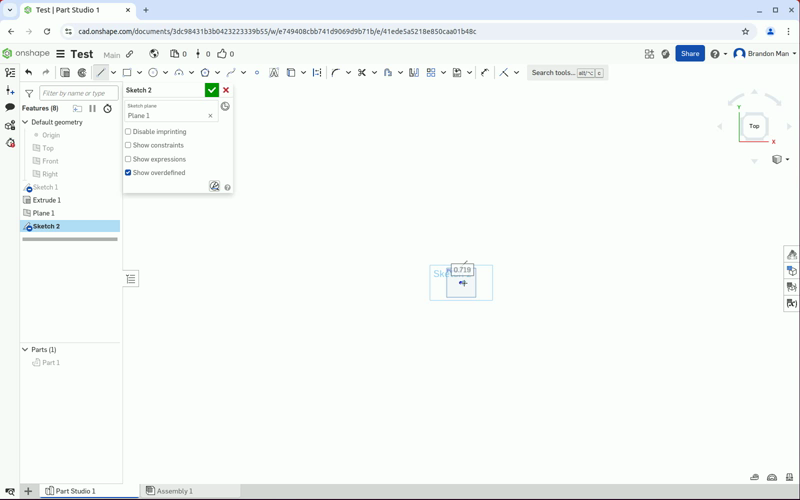
key_up(shift)
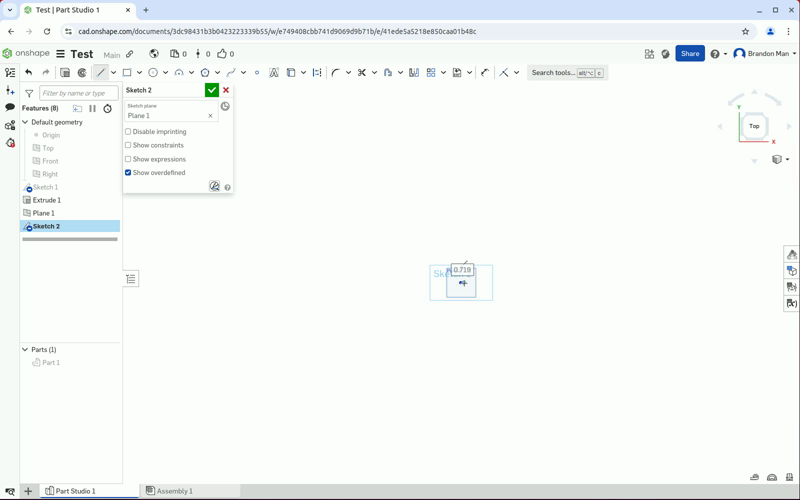
key_down(shift)
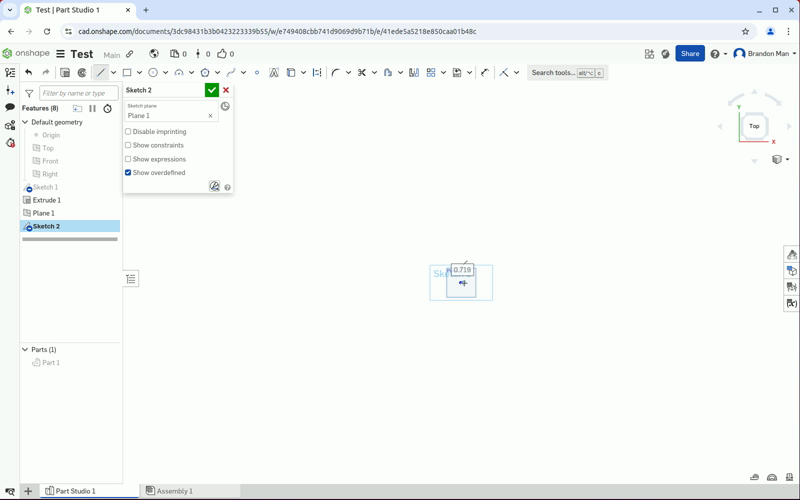
mouse_move(494, 282)
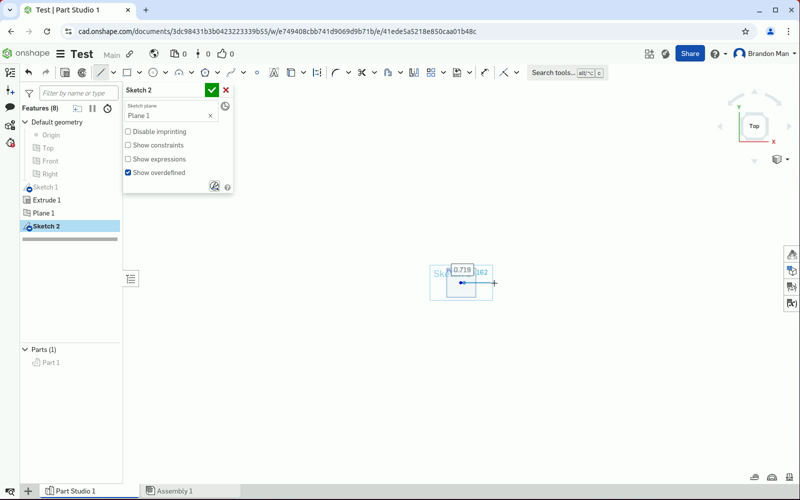
mouse_move(464, 279)
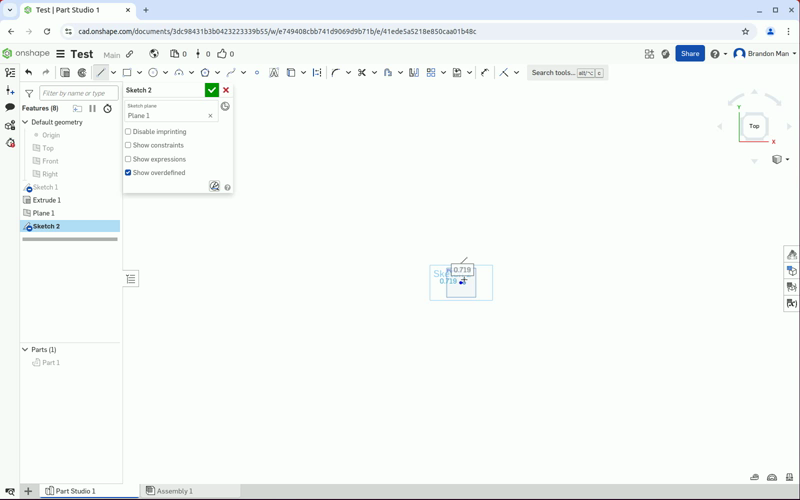
scroll(6)
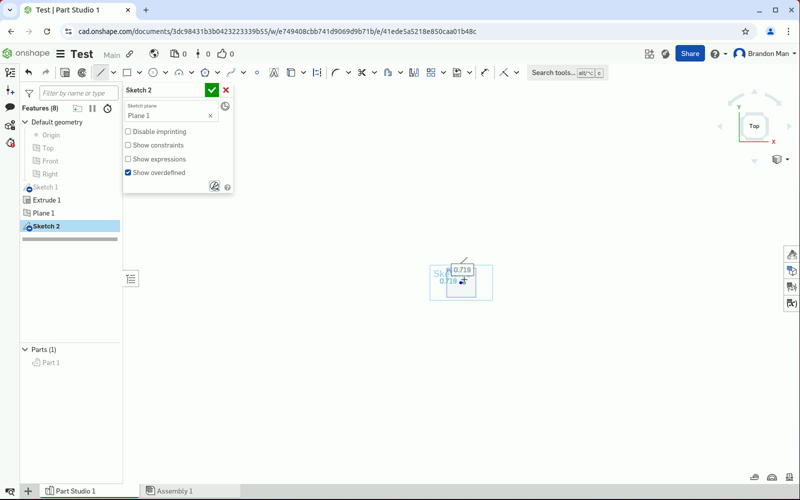
scroll(6)
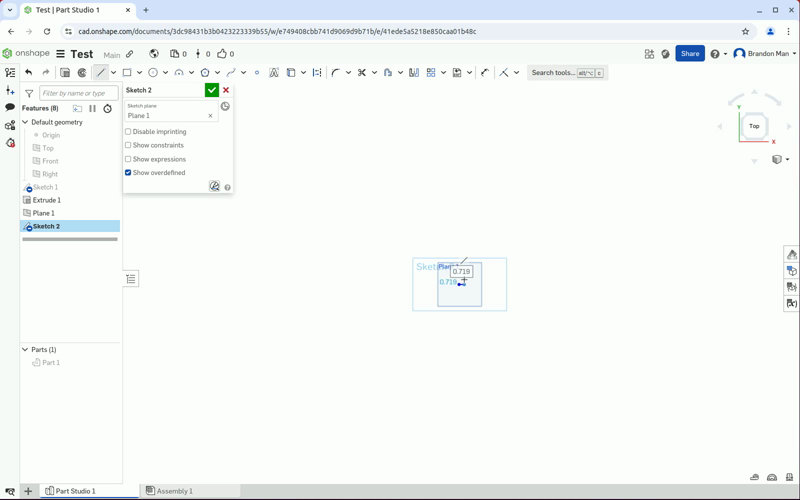
scroll(6)
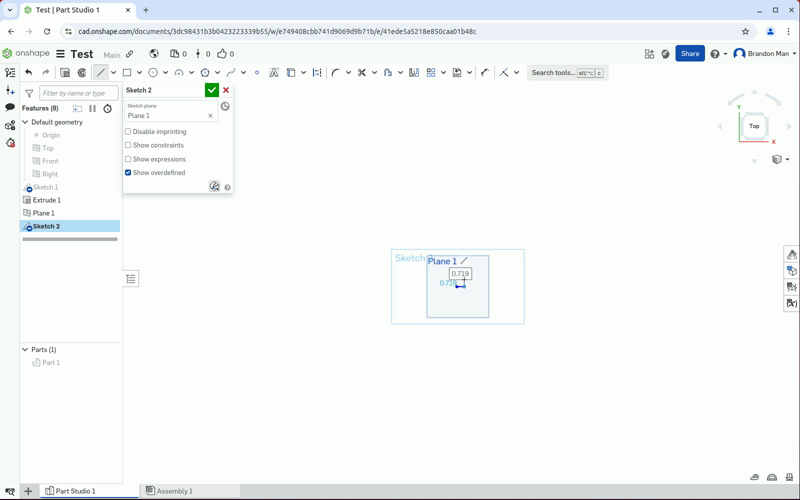
scroll(6)
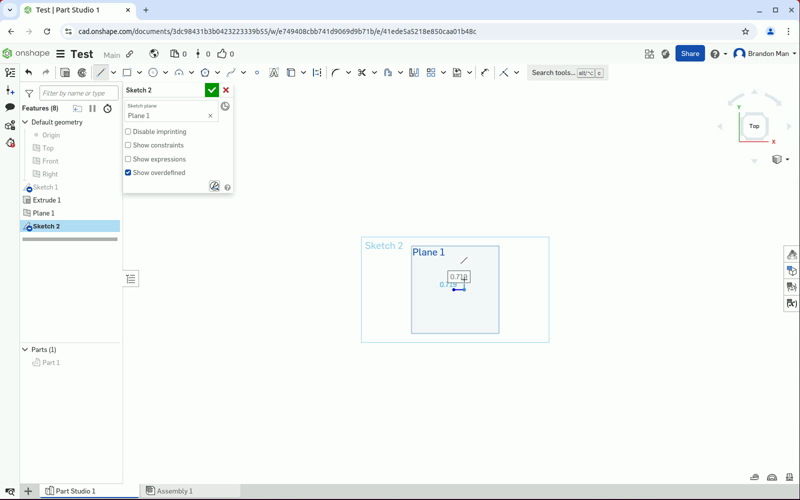
scroll(6)
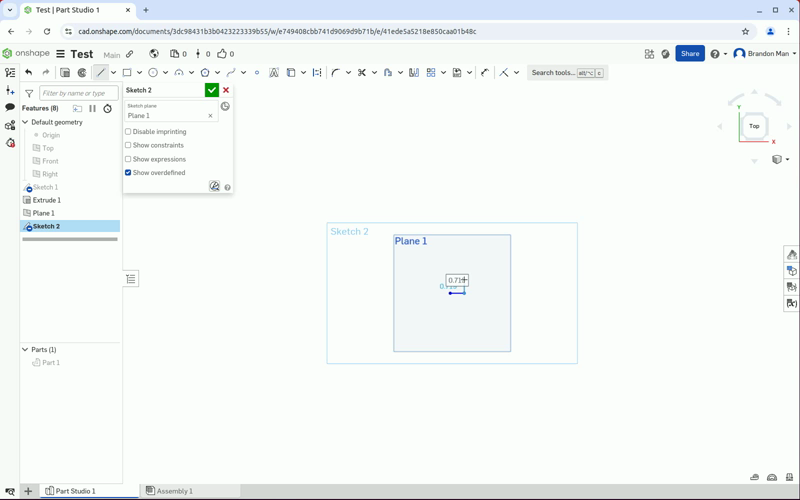
scroll(6)
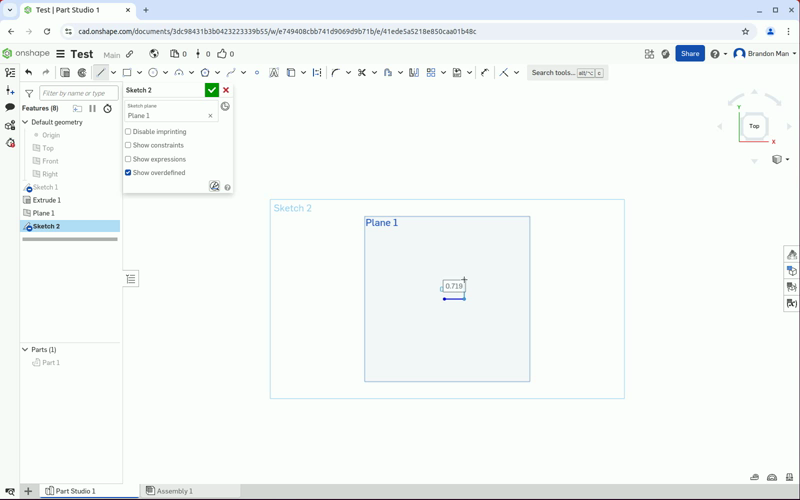
scroll(6)
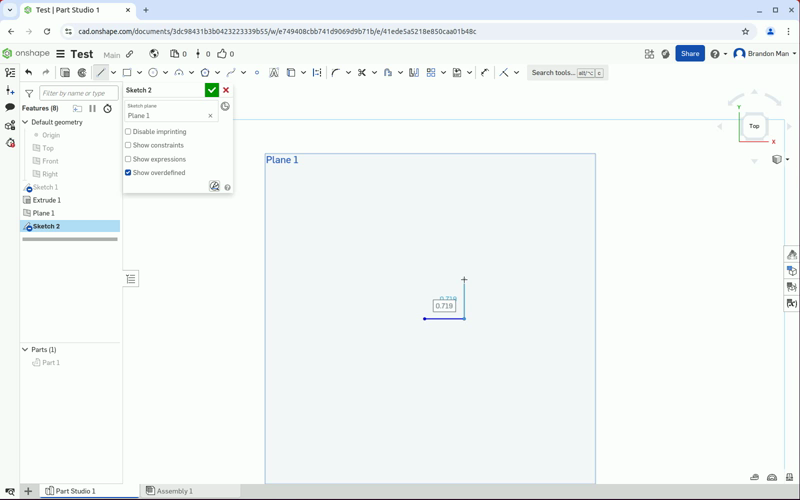
click(464, 279)
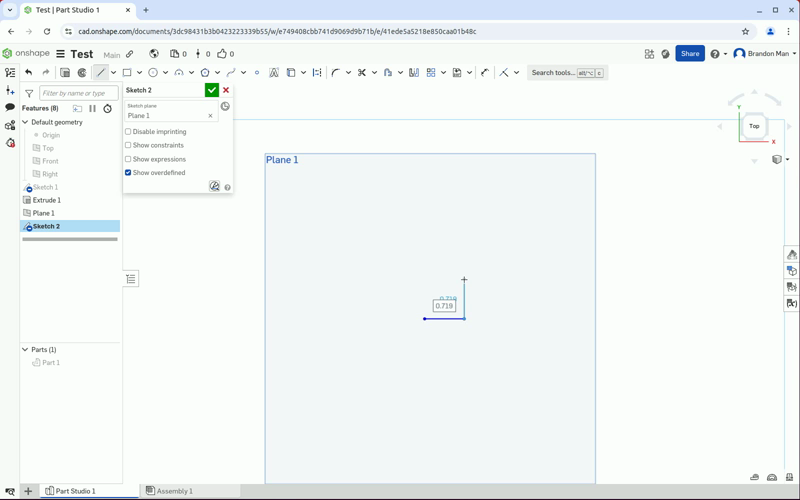
scroll(-6)
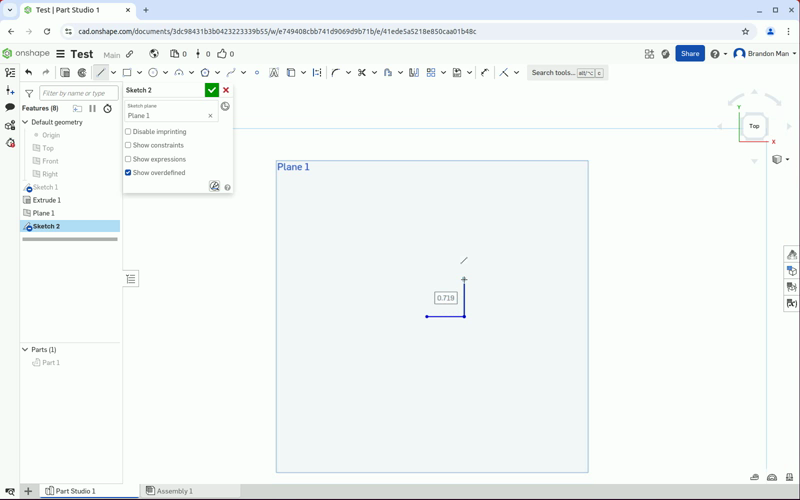
scroll(-6)
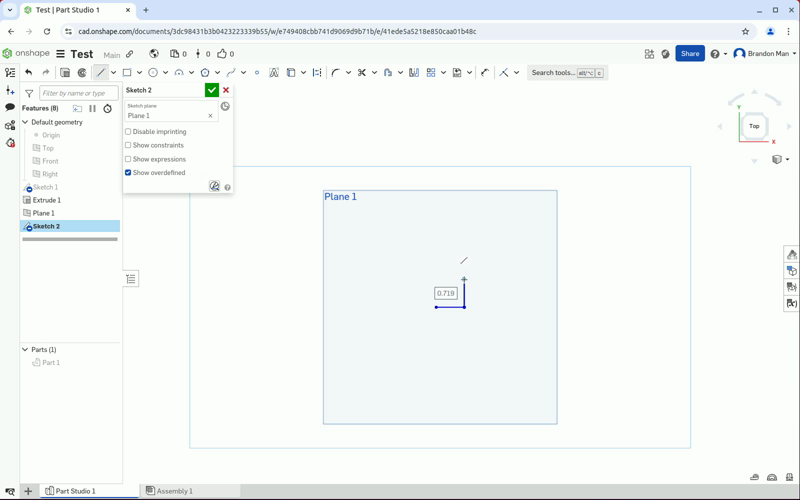
scroll(-6)
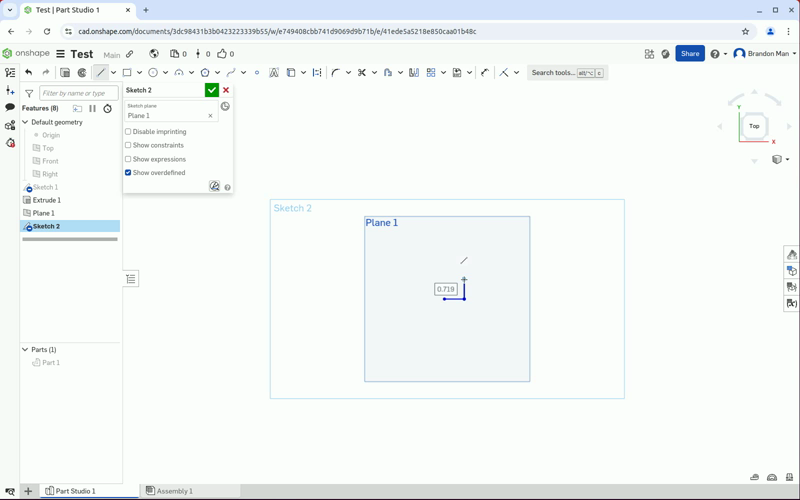
scroll(-6)
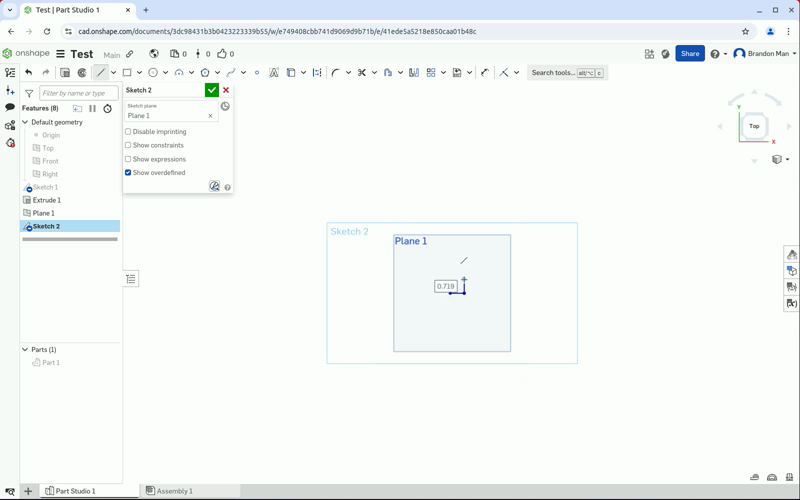
scroll(-6)
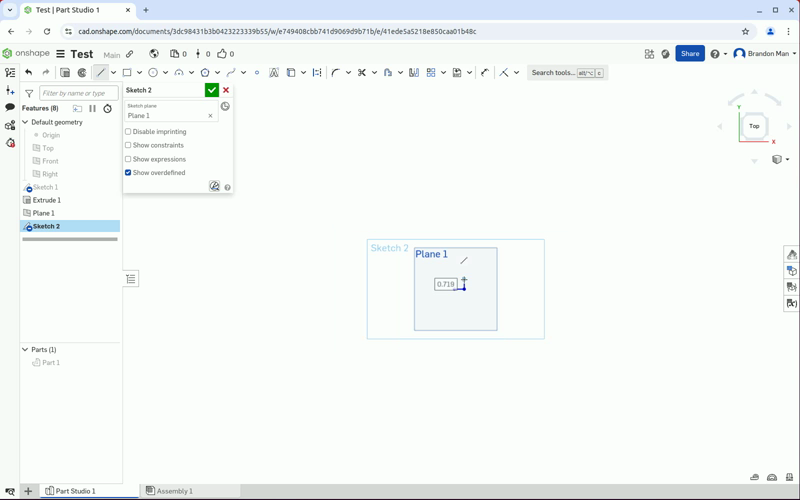
scroll(-6)
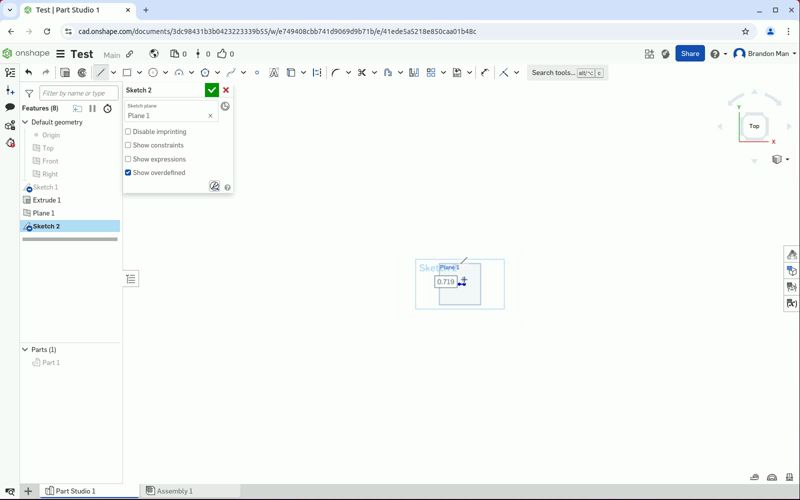
scroll(-6)
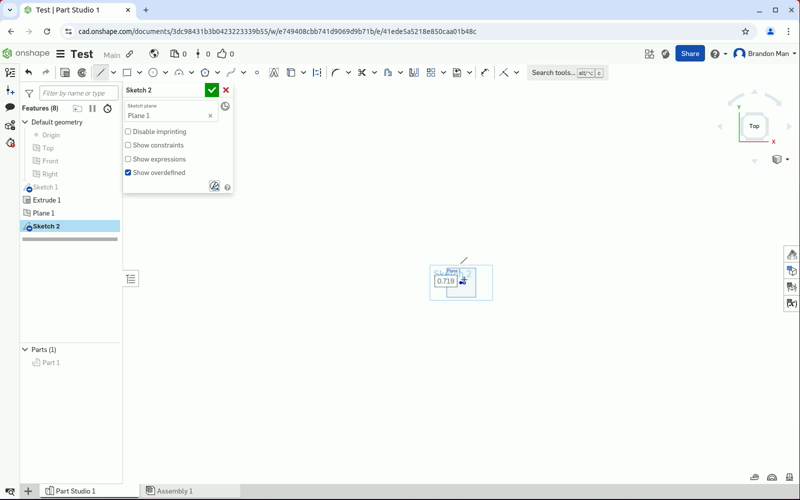
key_up(shift)
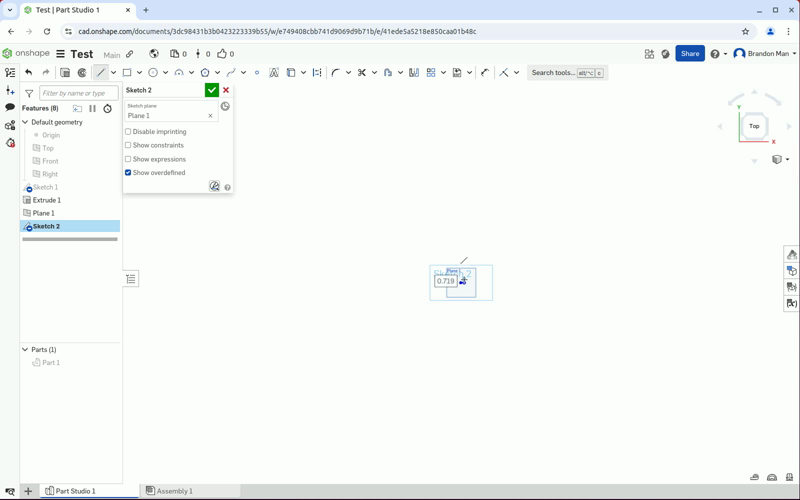
key_down(shift)
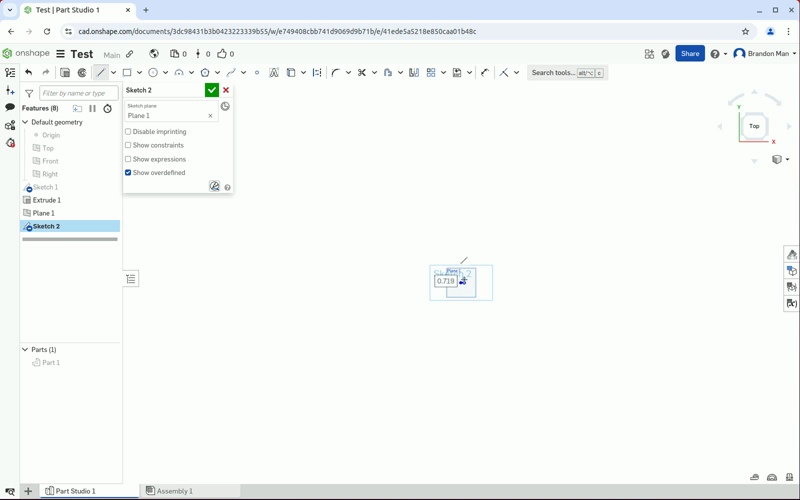
mouse_move(494, 279)
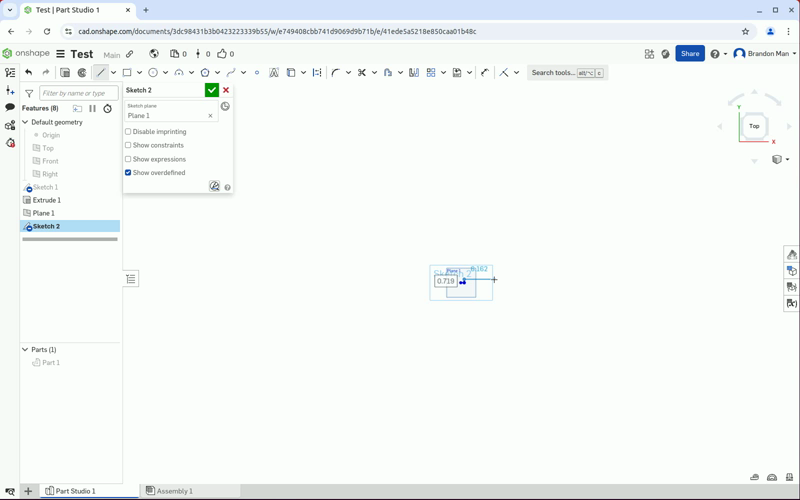
mouse_move(460, 279)
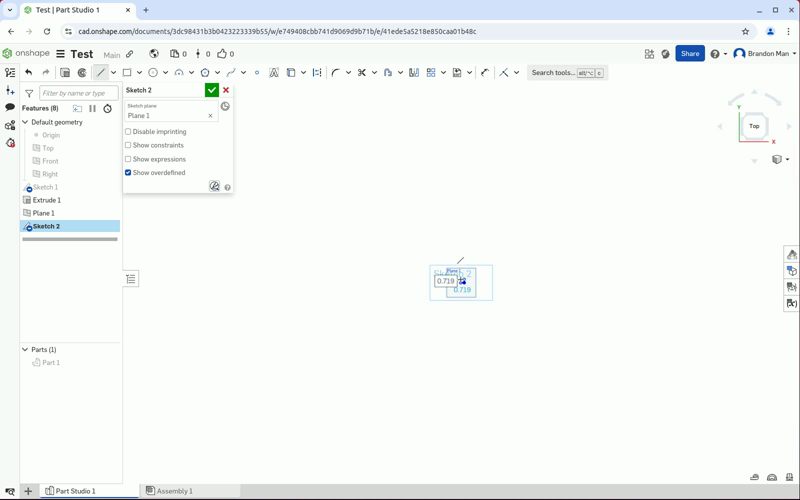
scroll(6)
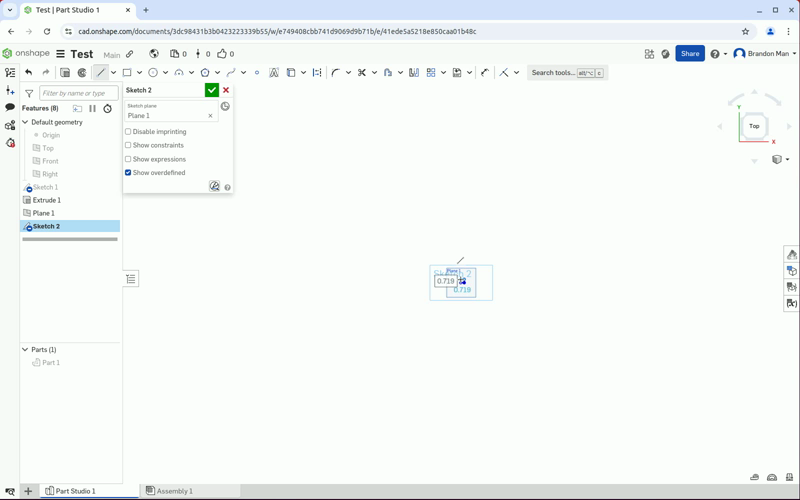
scroll(6)
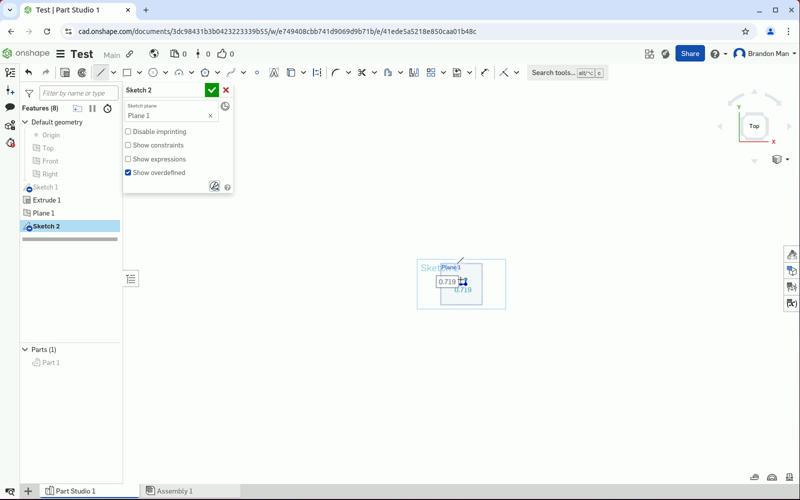
scroll(6)
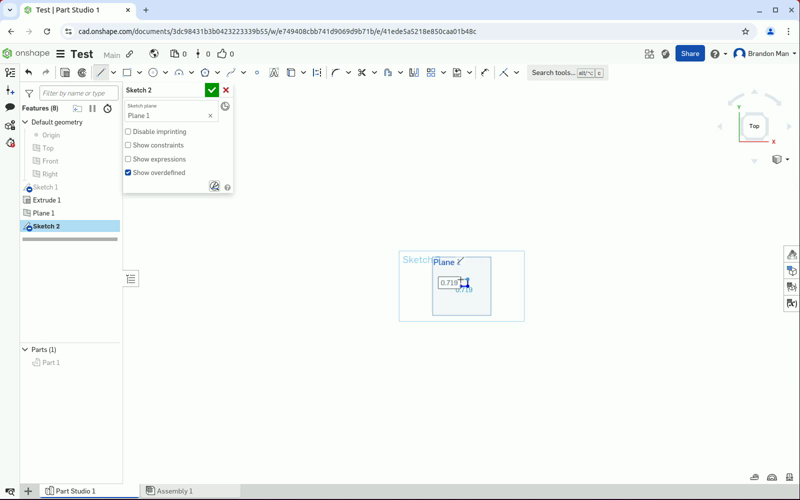
scroll(6)
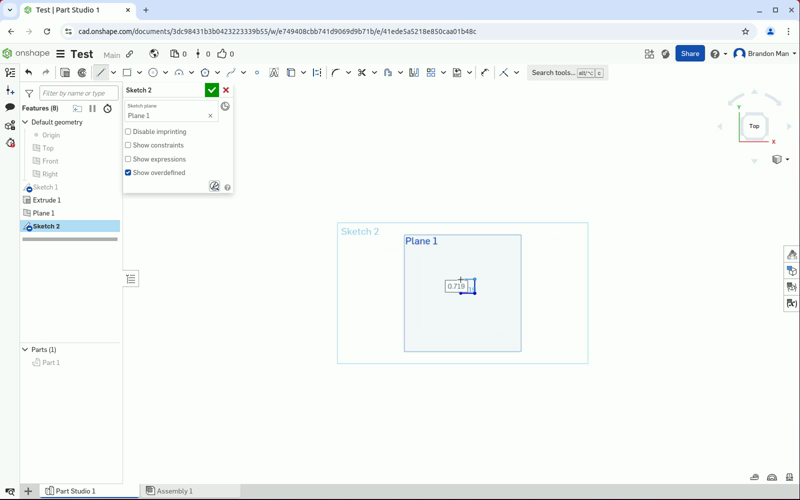
scroll(6)
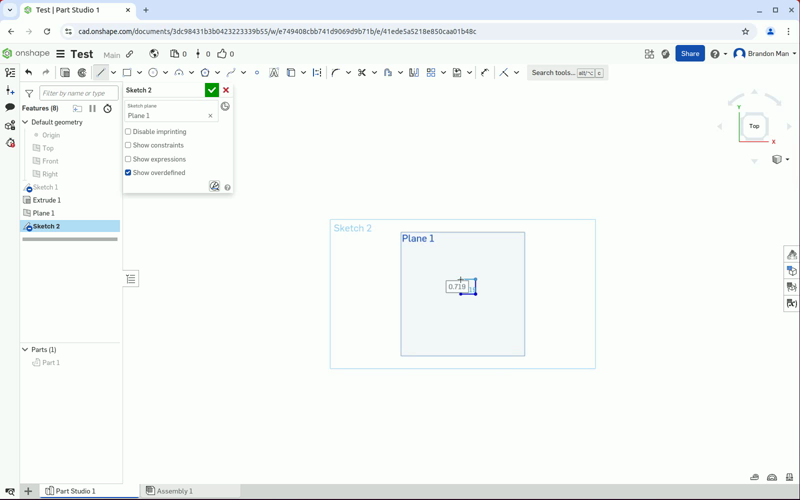
scroll(6)
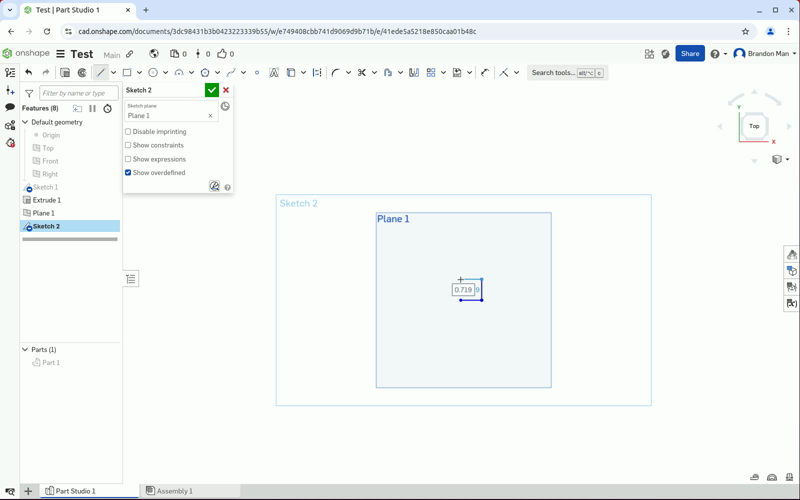
scroll(6)
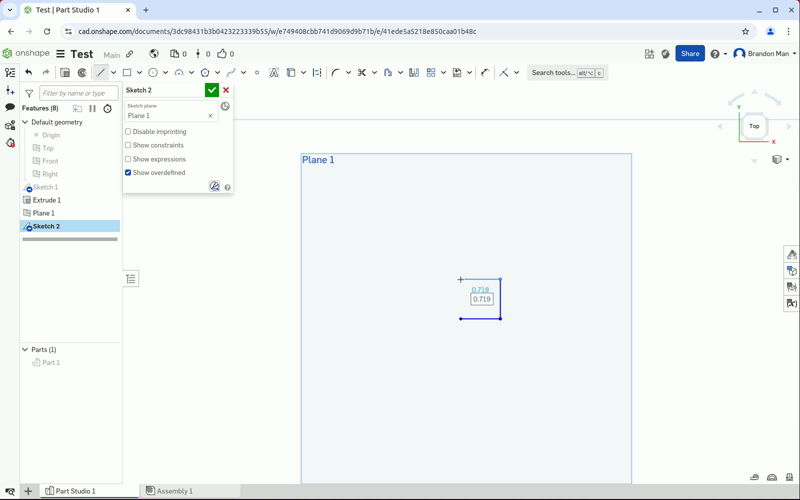
click(460, 279)
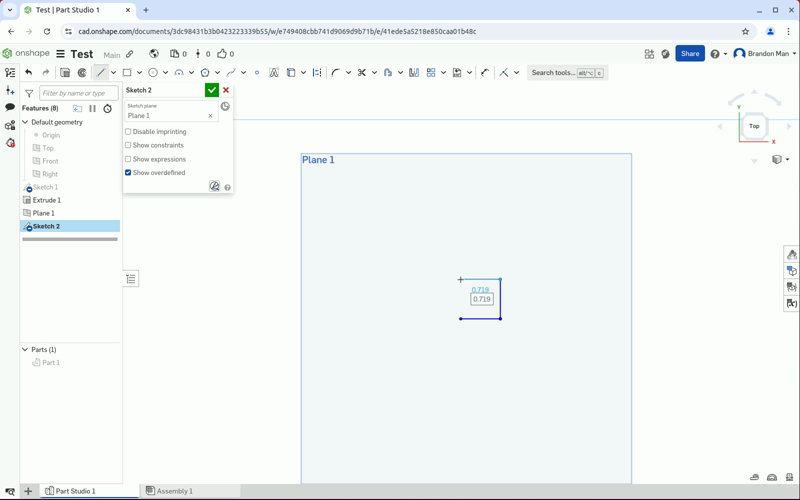
scroll(-6)
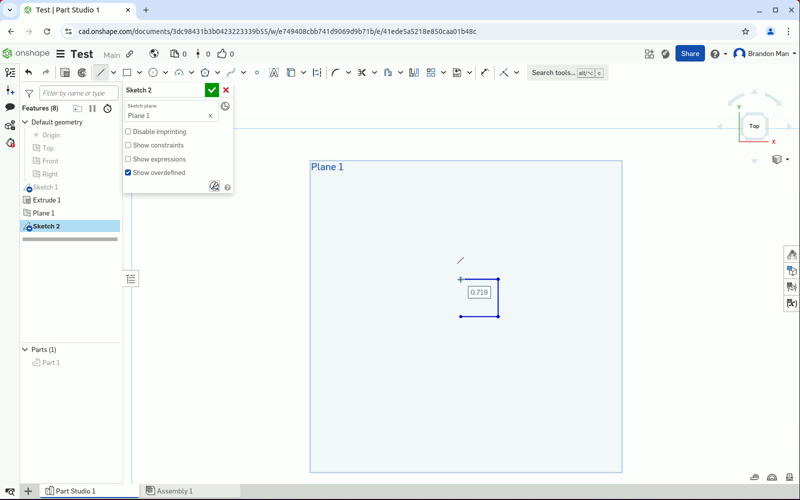
scroll(-6)
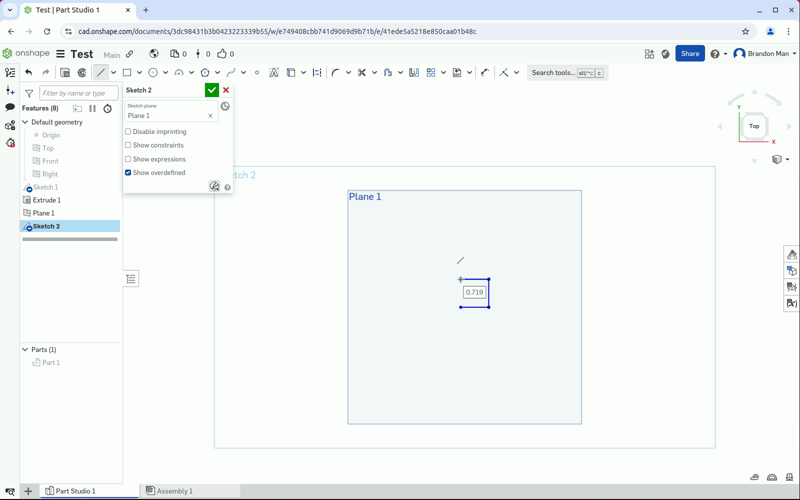
scroll(-6)
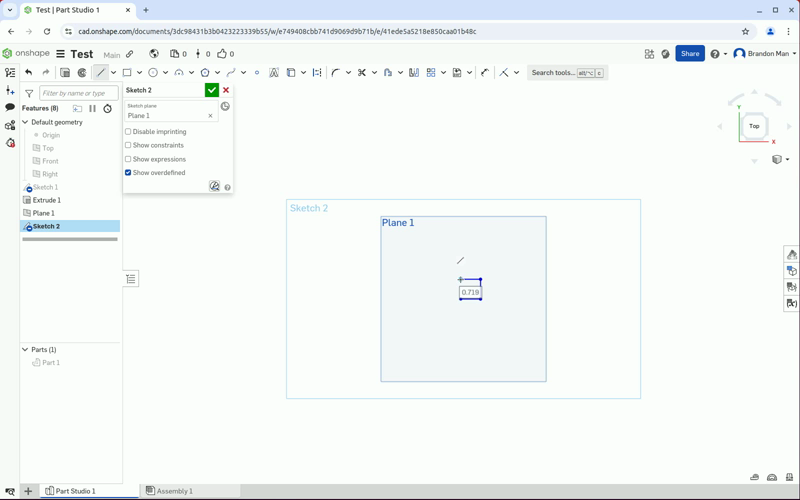
scroll(-6)
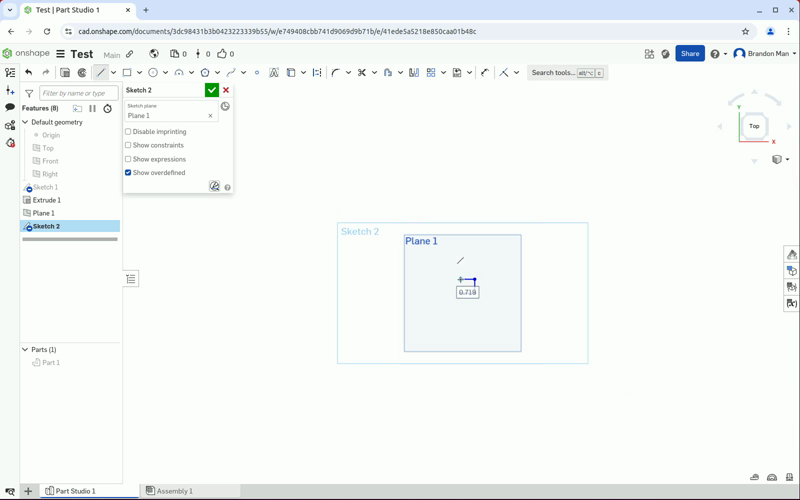
scroll(-6)
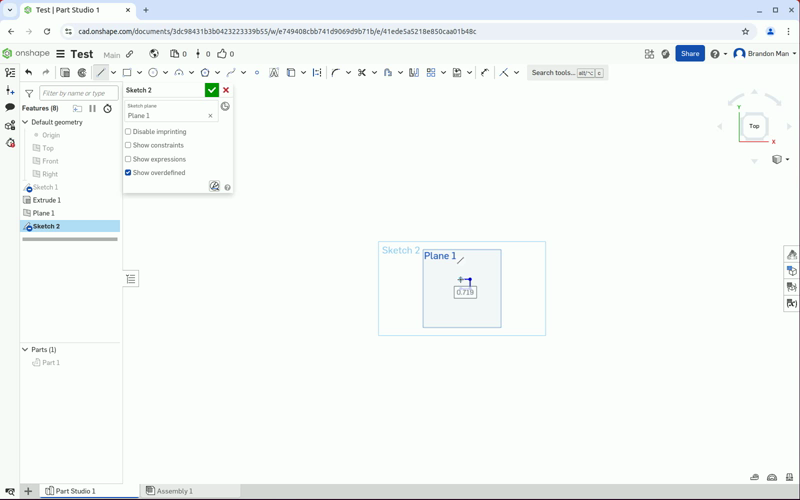
scroll(-6)
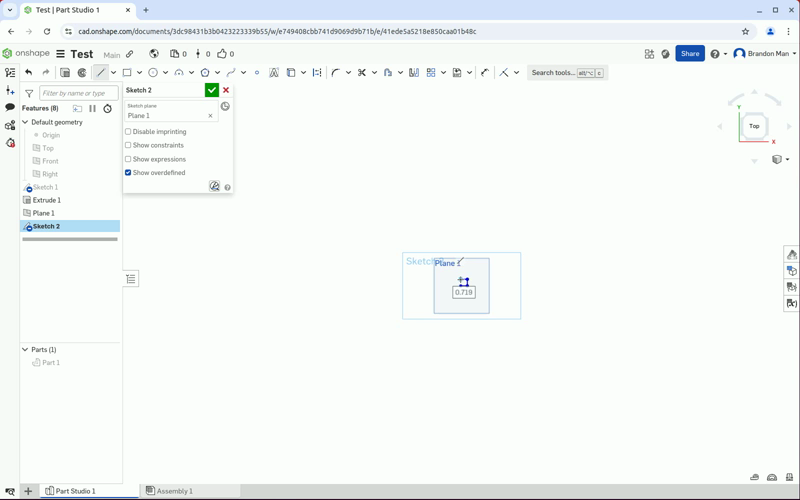
scroll(-6)
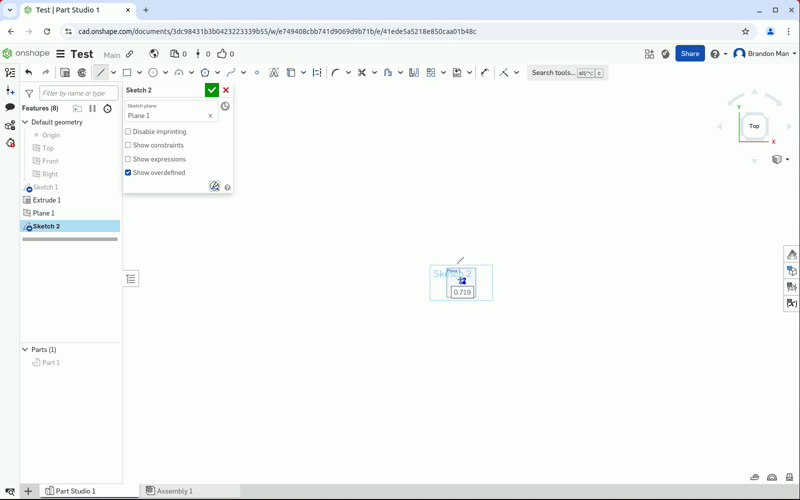
key_up(shift)
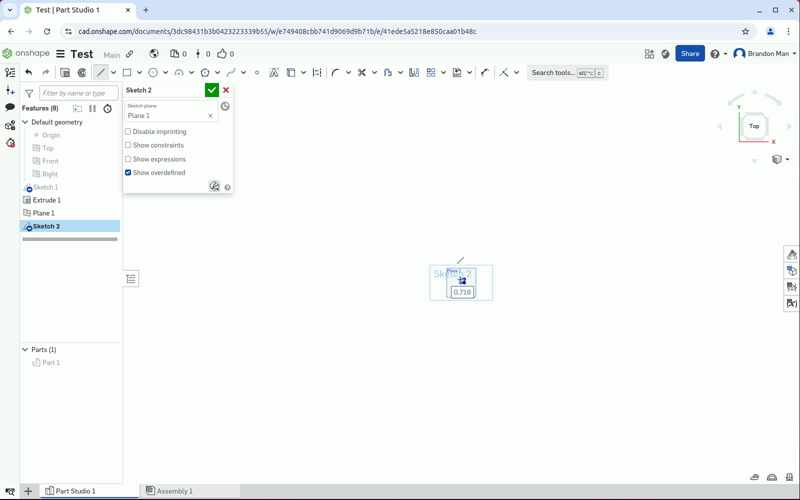
mouse_move(490, 279)
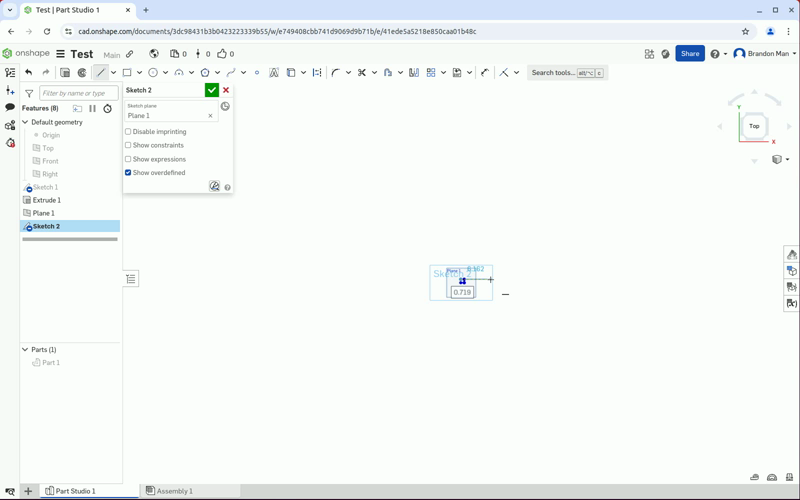
key_down(shift)
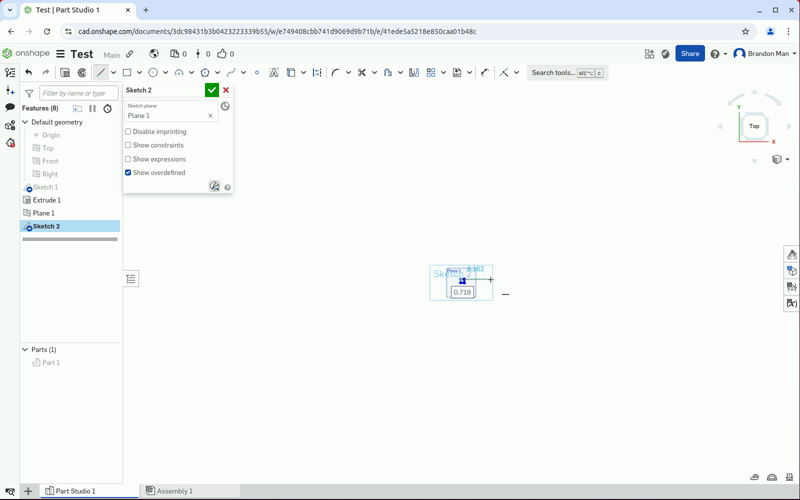
mouse_move(460, 282)
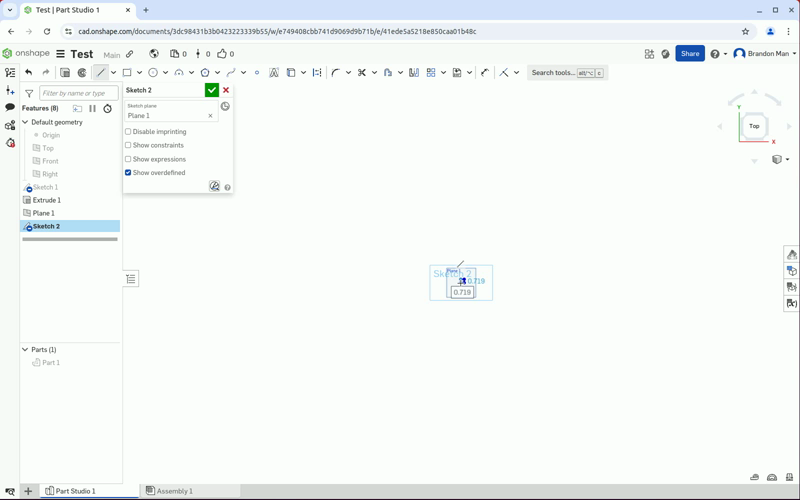
scroll(6)
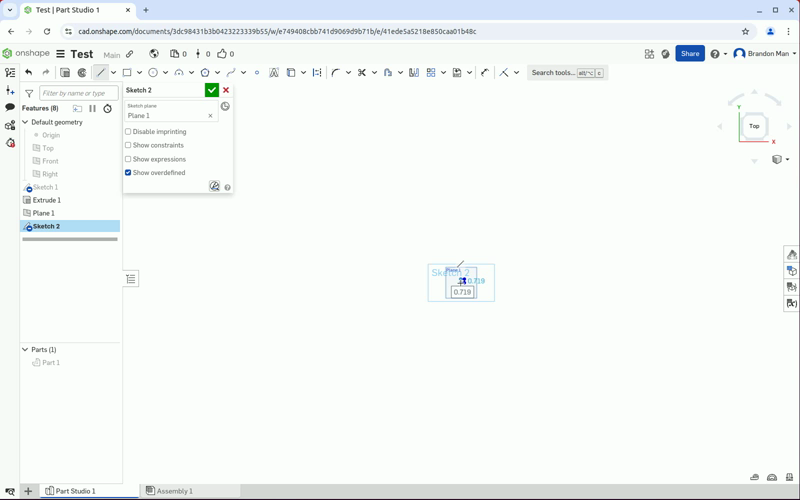
scroll(6)
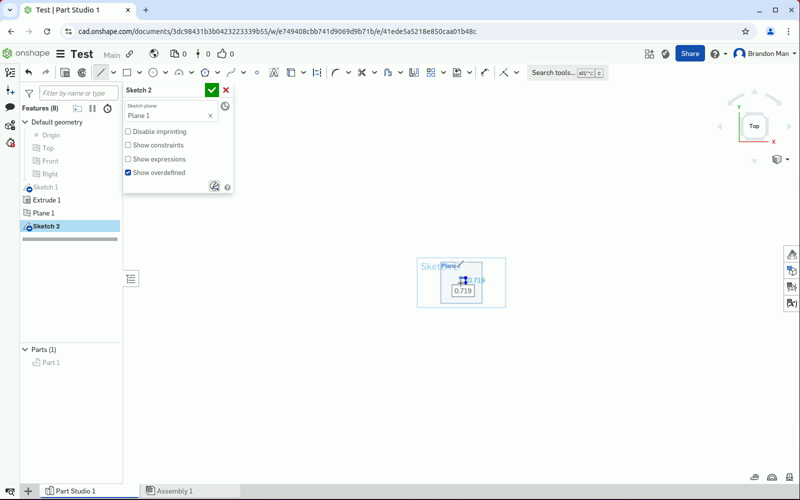
scroll(6)
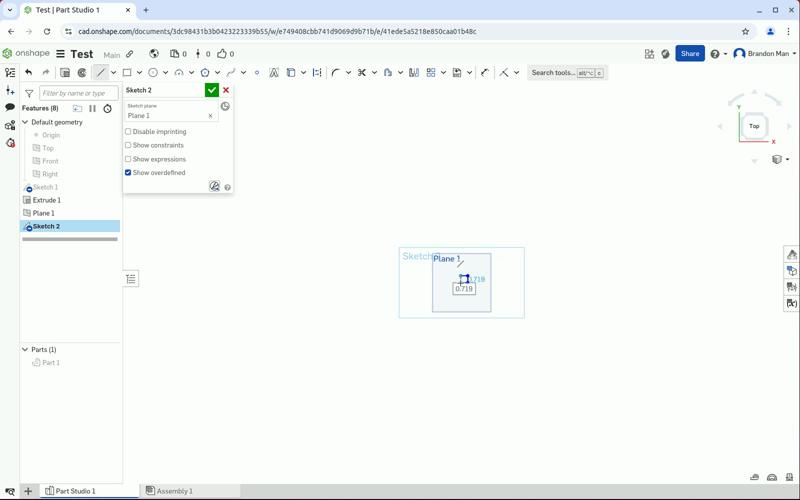
scroll(6)
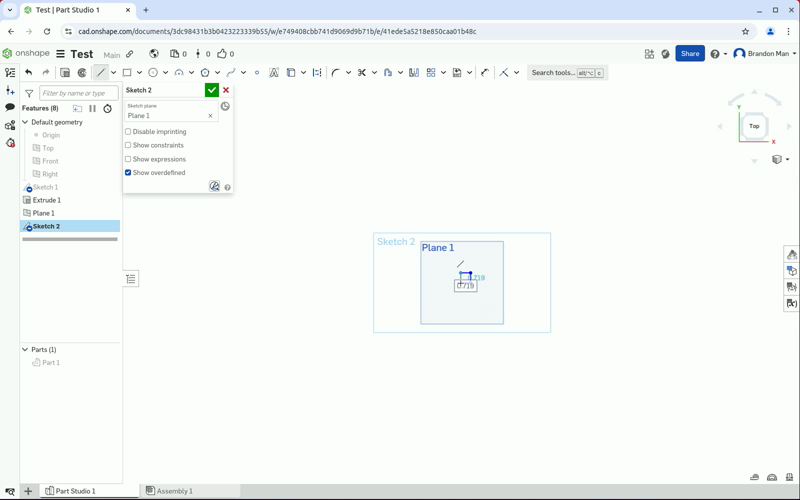
scroll(6)
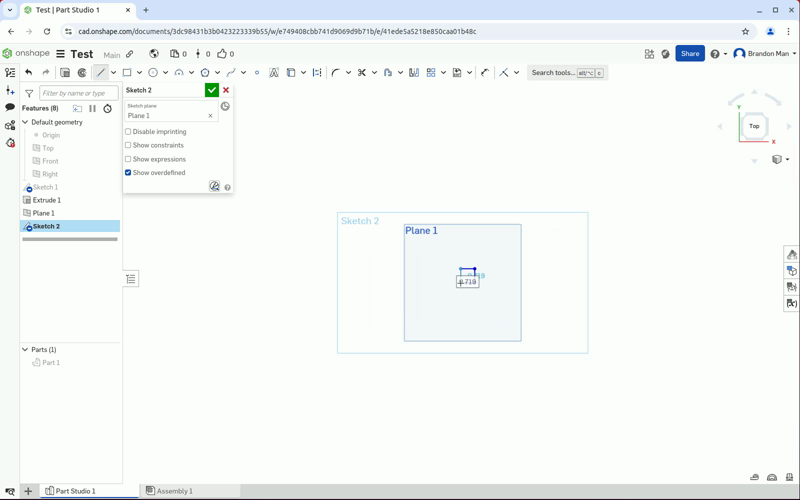
scroll(6)
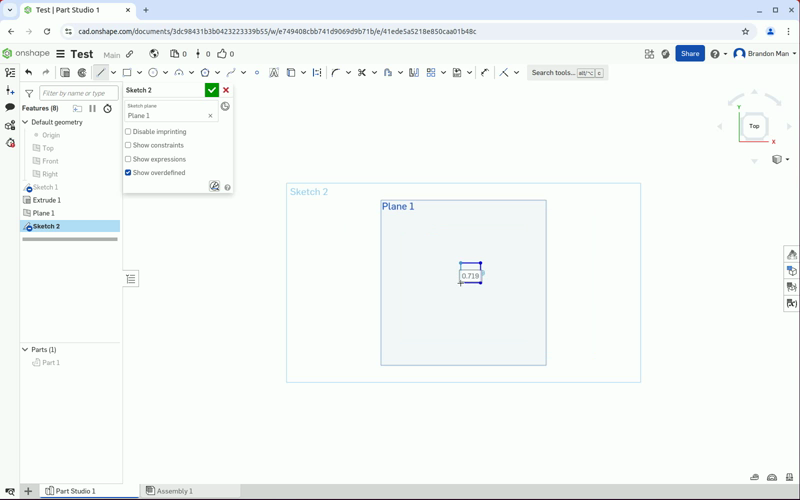
scroll(6)
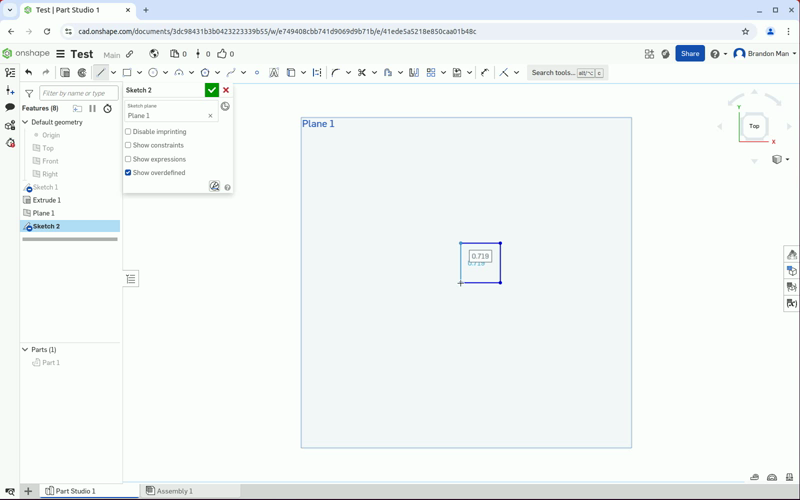
key_up(shift)
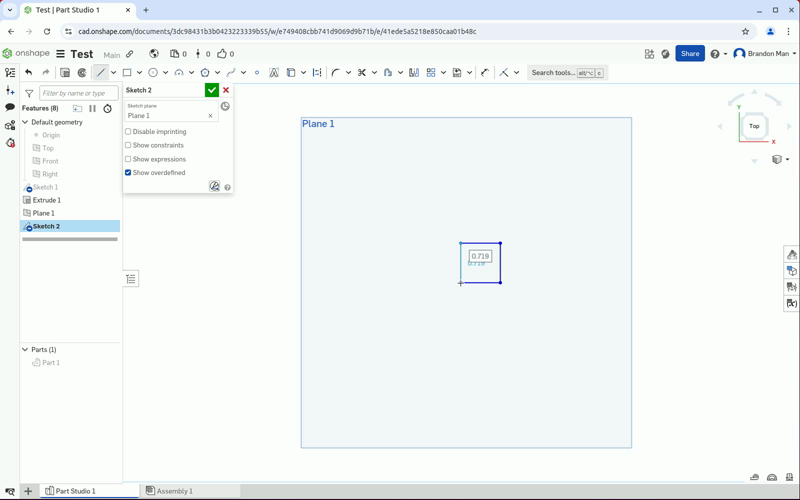
click(460, 282)
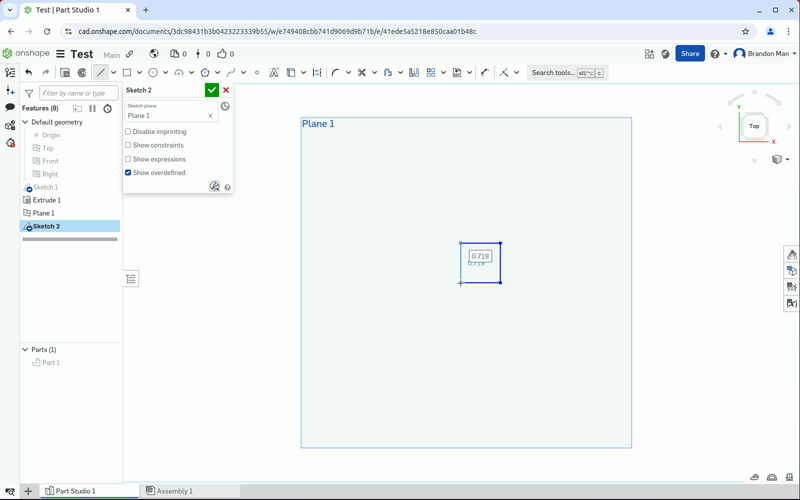
scroll(-6)
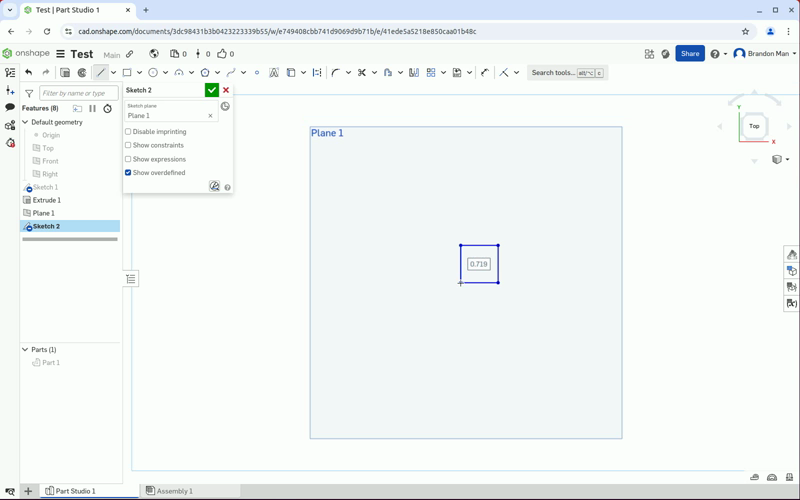
scroll(-6)
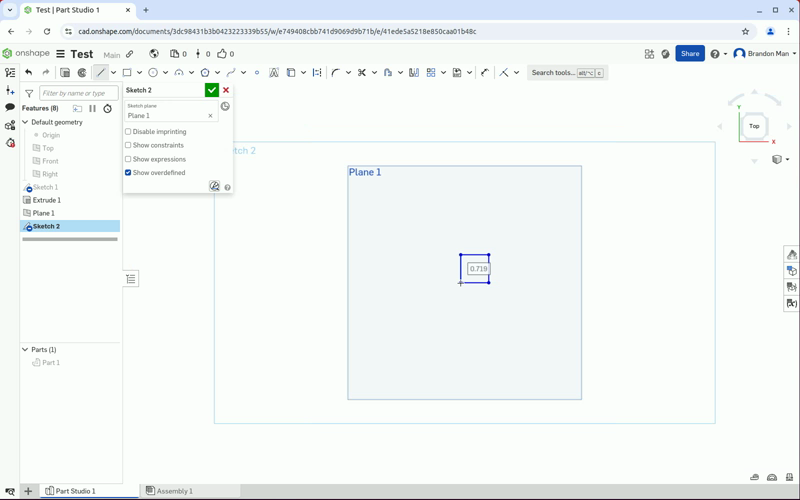
scroll(-6)
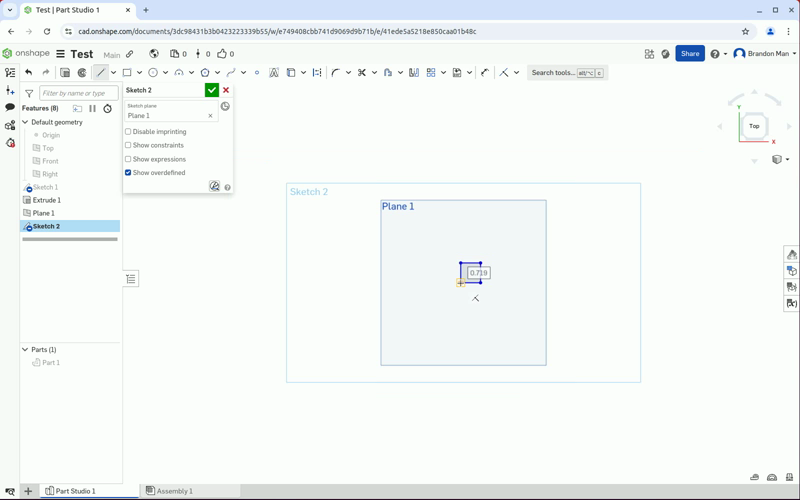
scroll(-6)
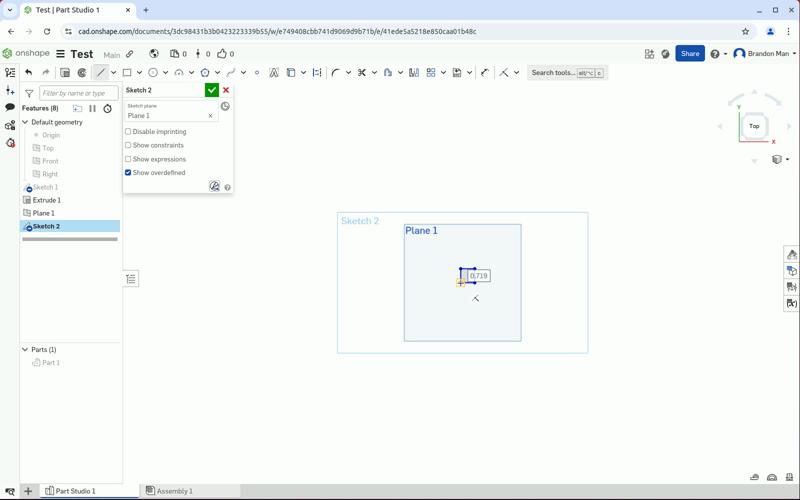
scroll(-6)
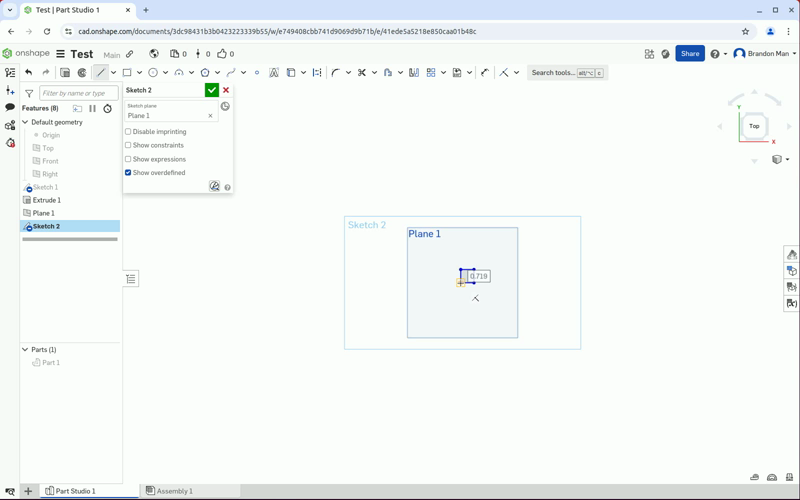
scroll(-6)
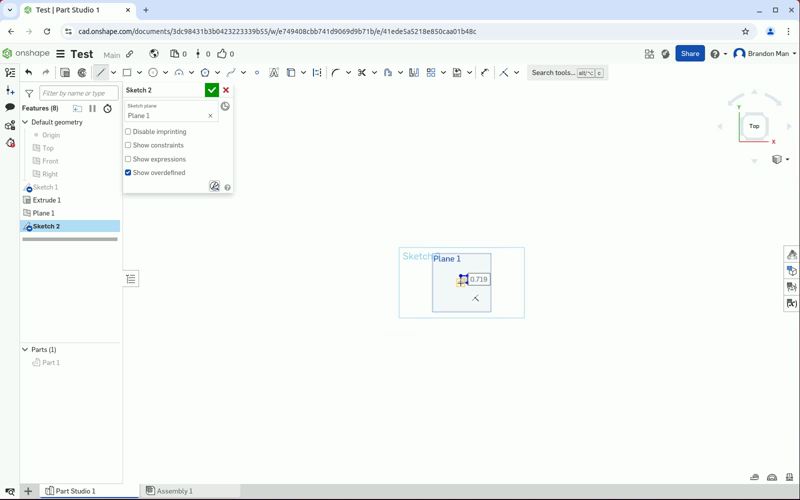
scroll(-6)
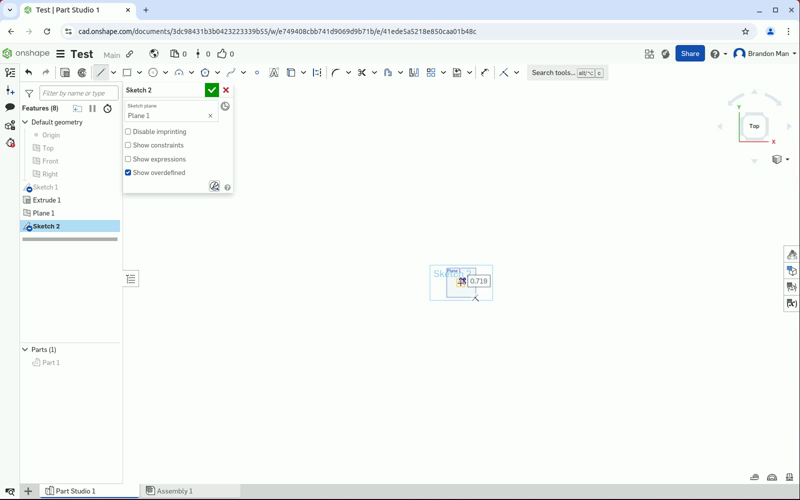
key(esc)
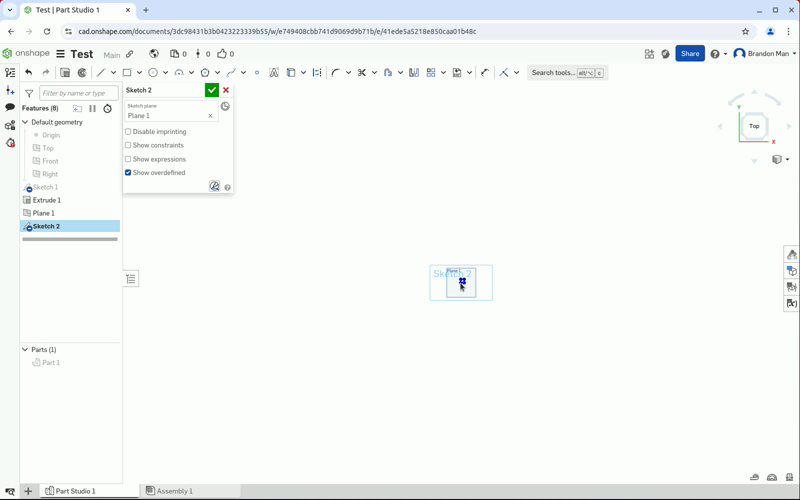
mouse_move(463, 281)
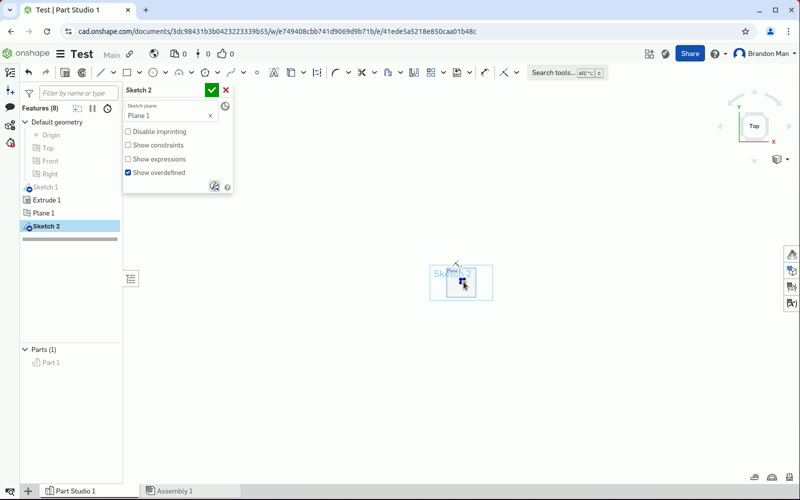
scroll(6)
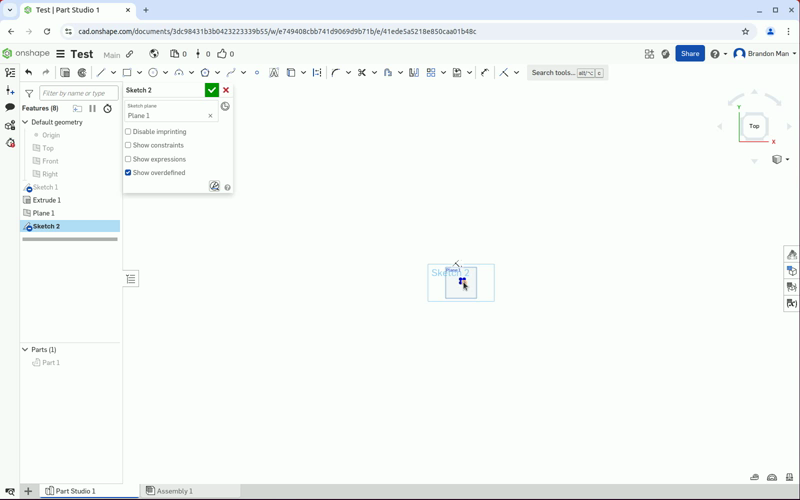
scroll(6)
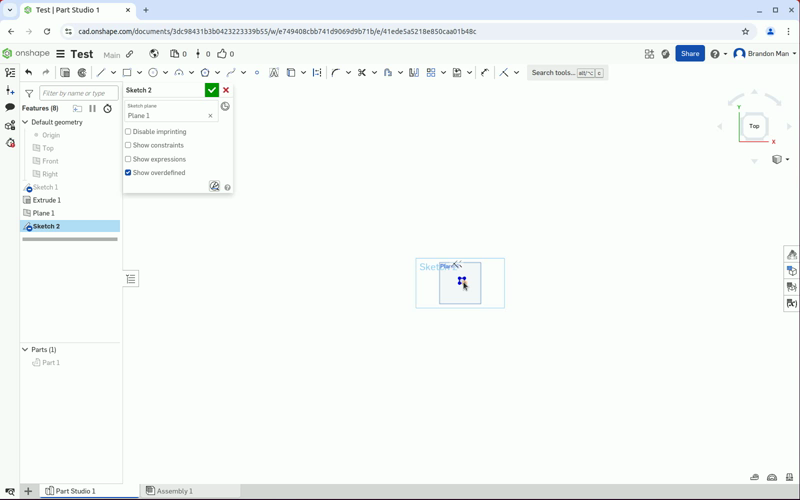
scroll(6)
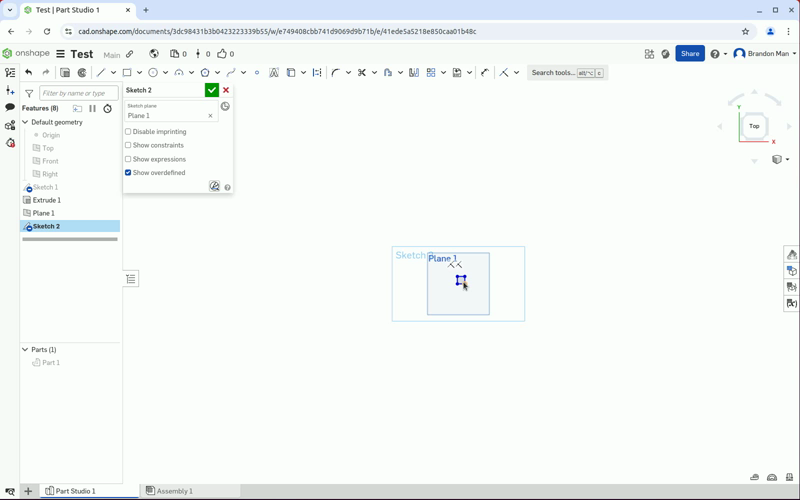
scroll(6)
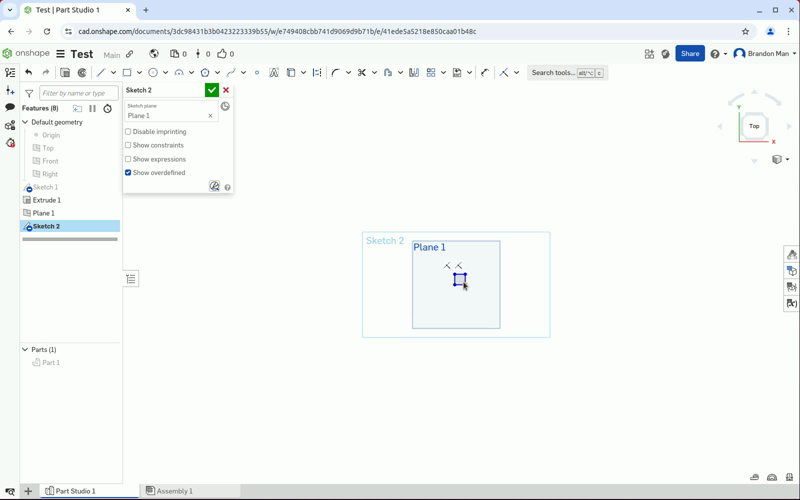
scroll(6)
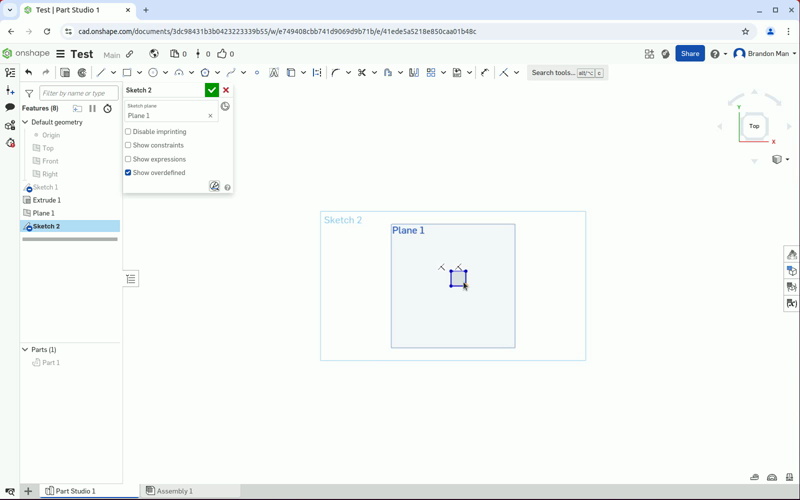
scroll(6)
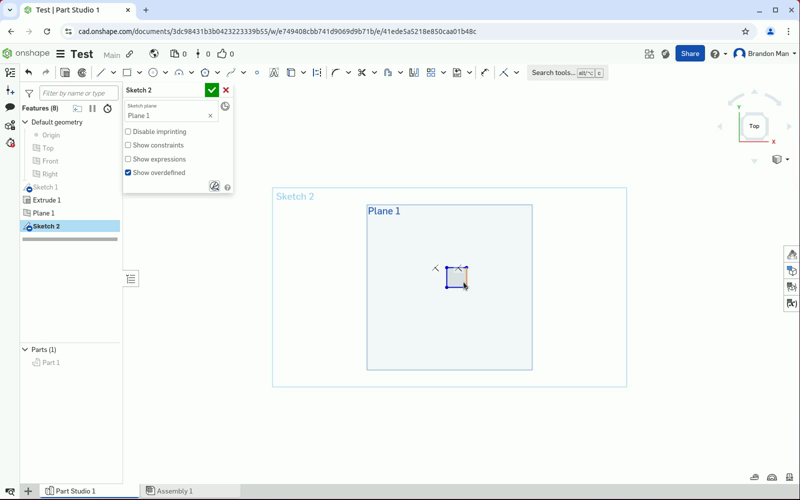
scroll(6)
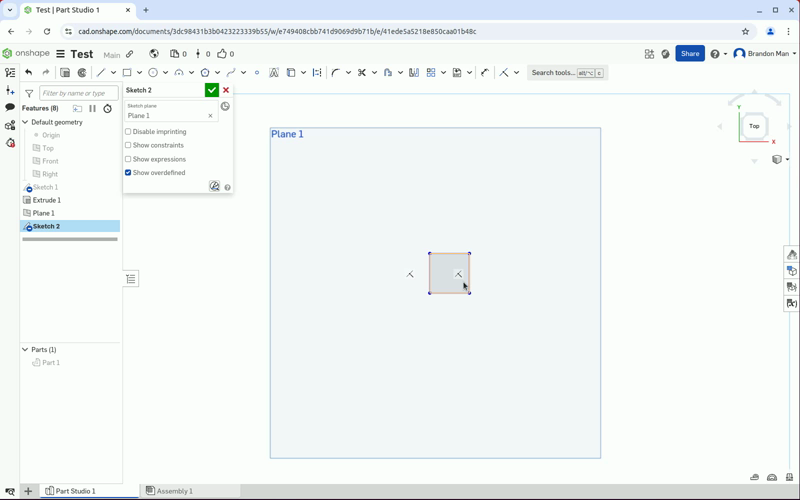
click(463, 281)
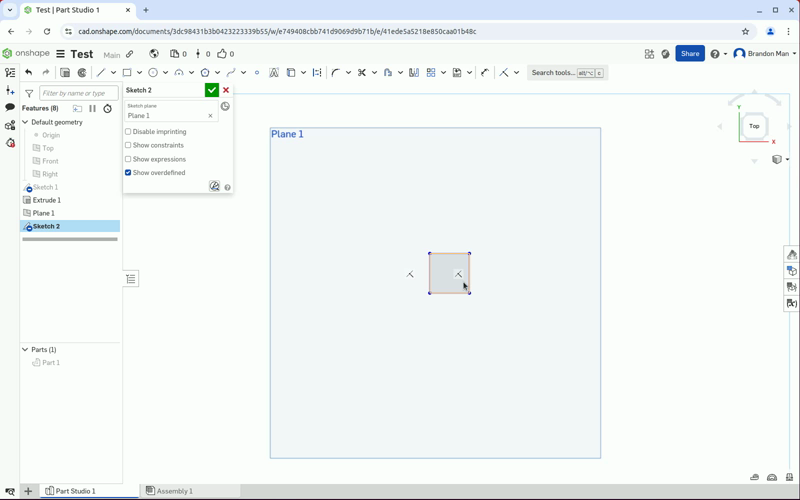
scroll(-6)
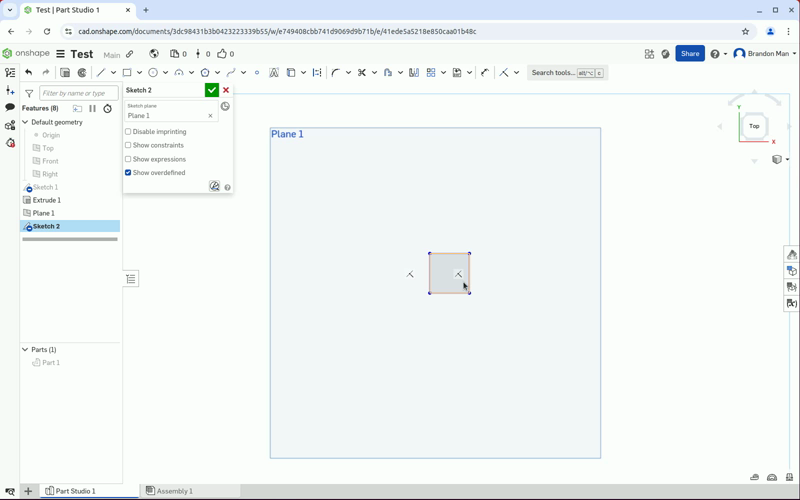
scroll(-6)
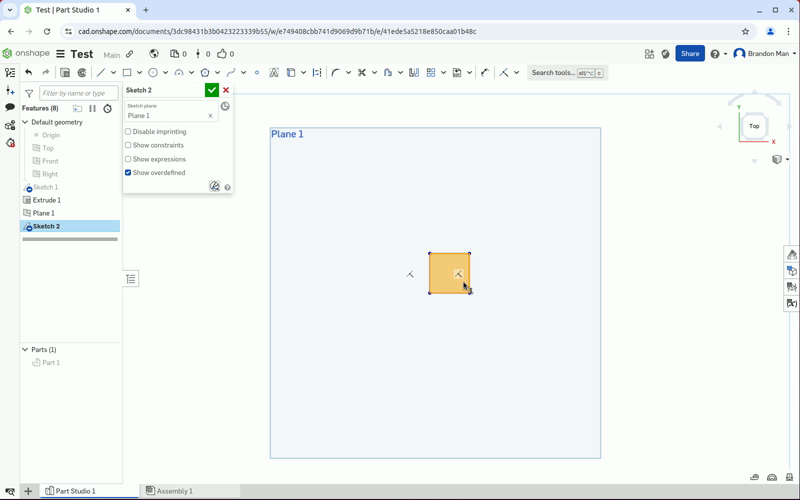
scroll(-6)
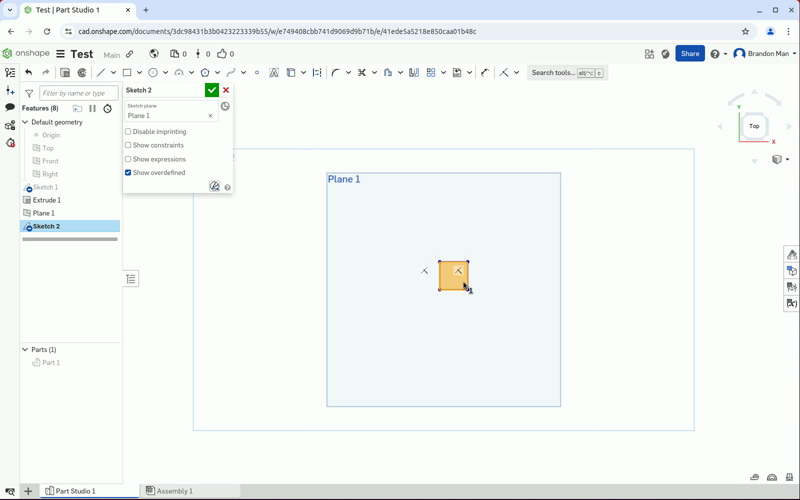
scroll(-6)
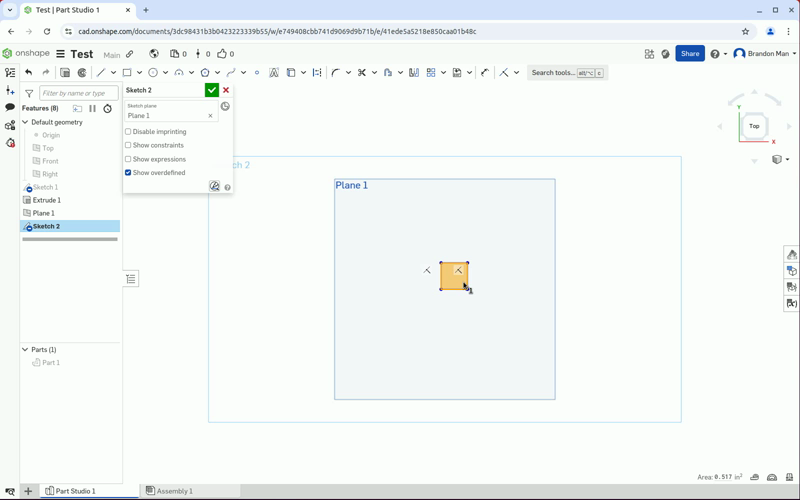
scroll(-6)
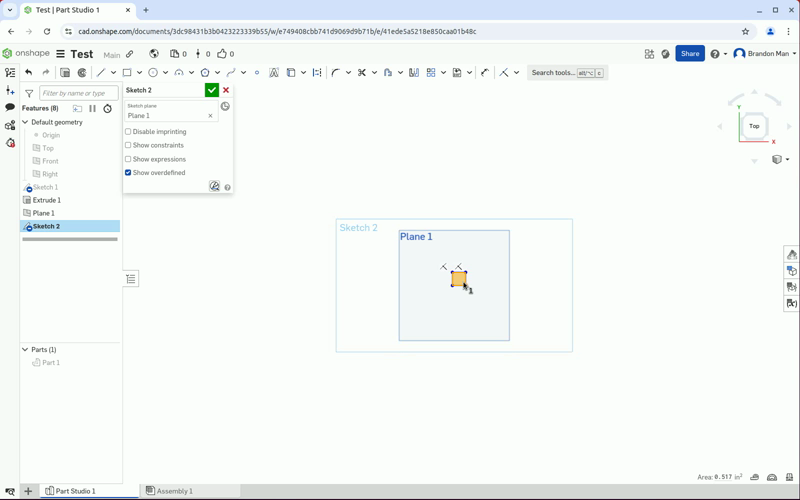
scroll(-6)
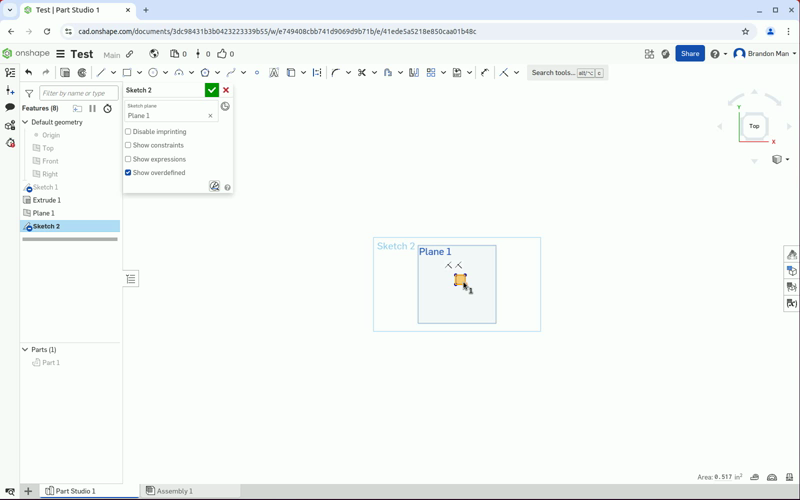
scroll(-6)
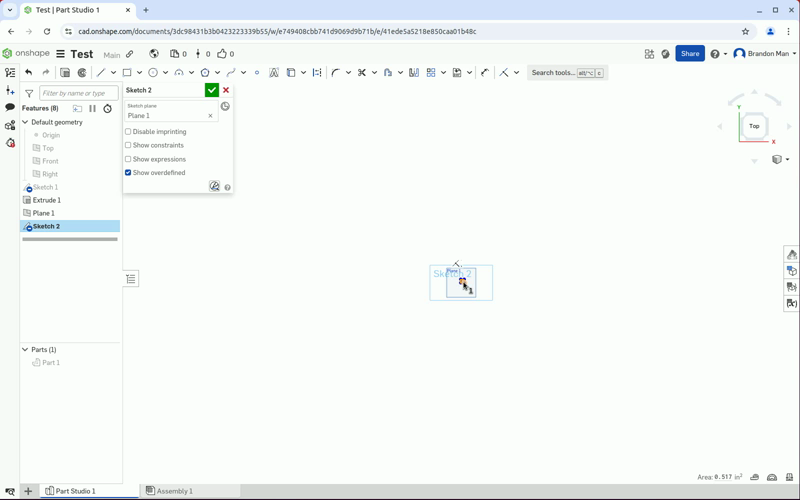
mouse_move(73, 352)
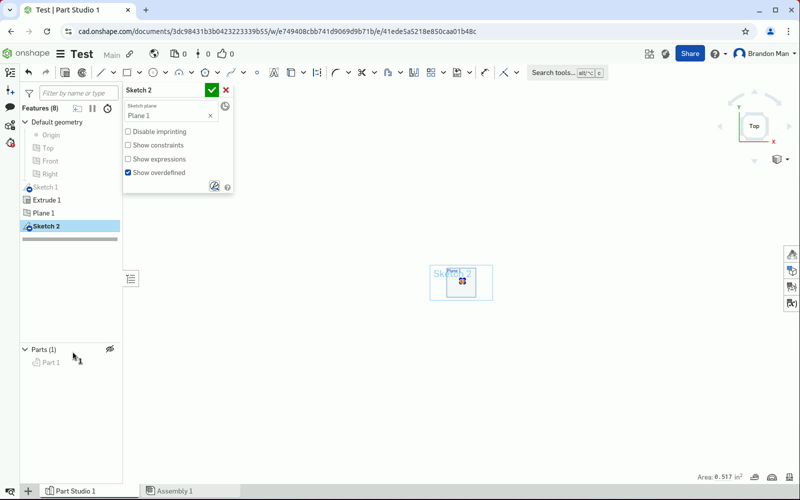
key(shift+y)
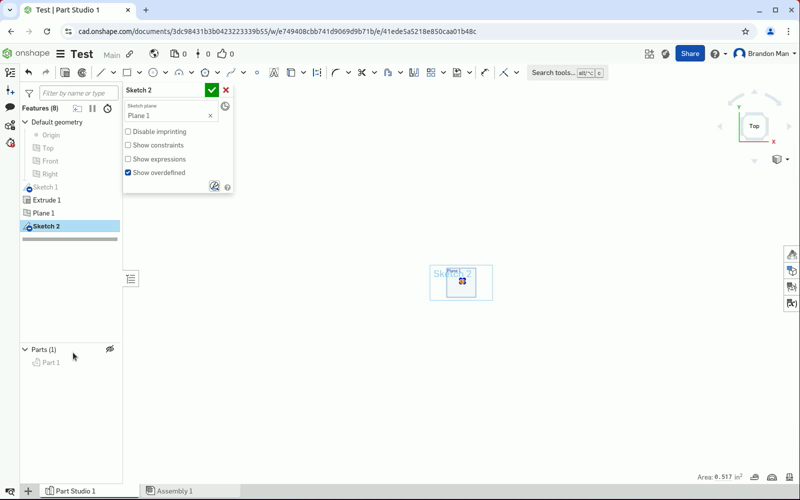
key(shift+e)
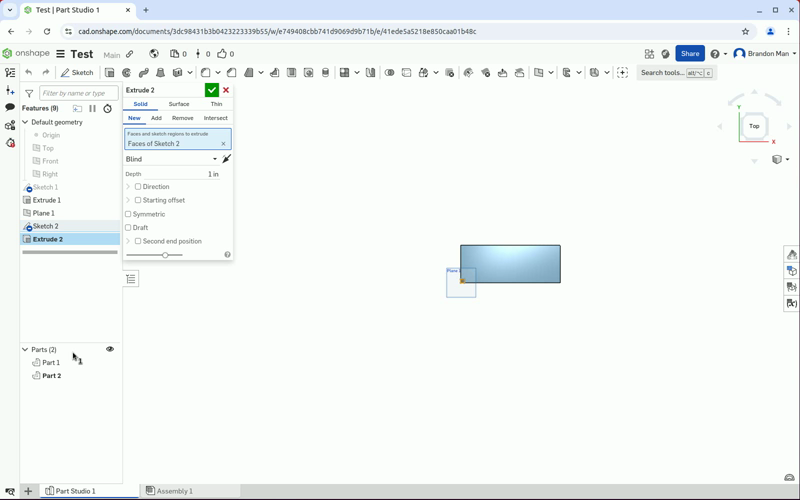
mouse_move(143, 106)
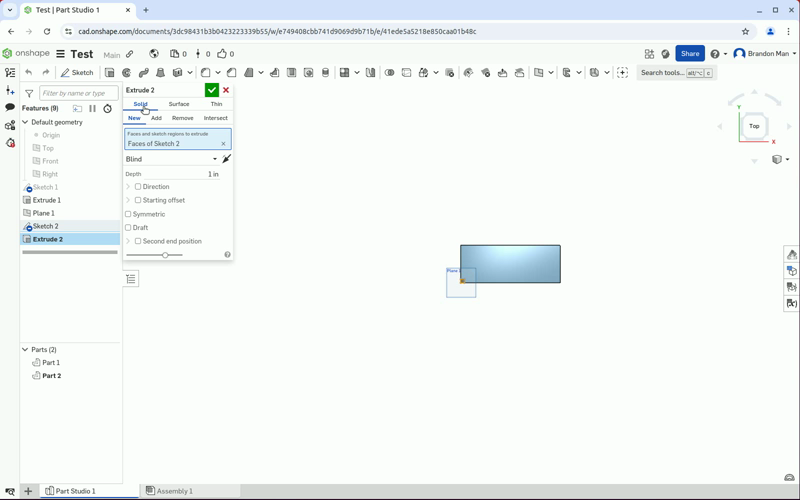
click(143, 106)
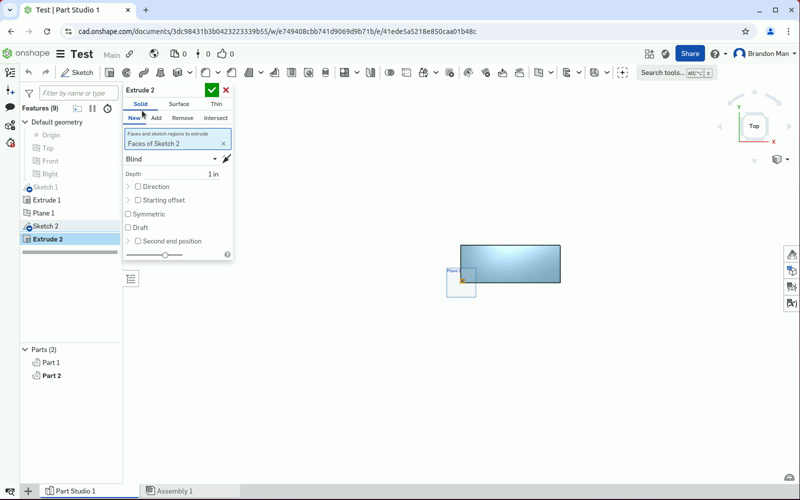
mouse_move(137, 120)
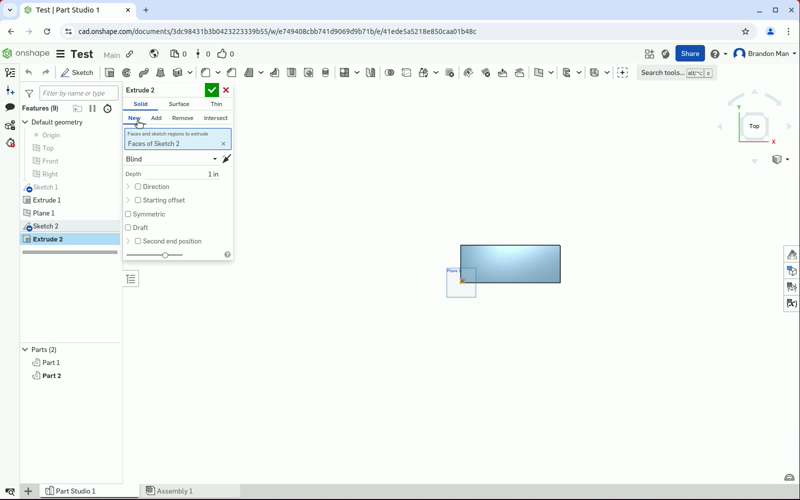
click(137, 120)
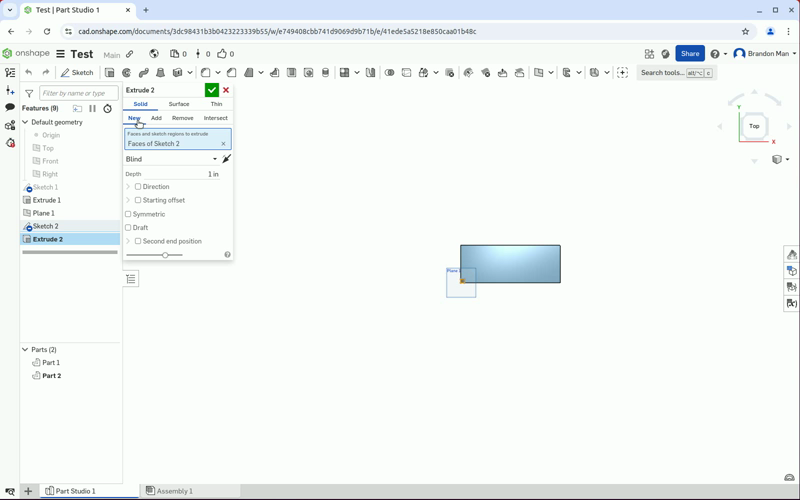
key(tab, 4)
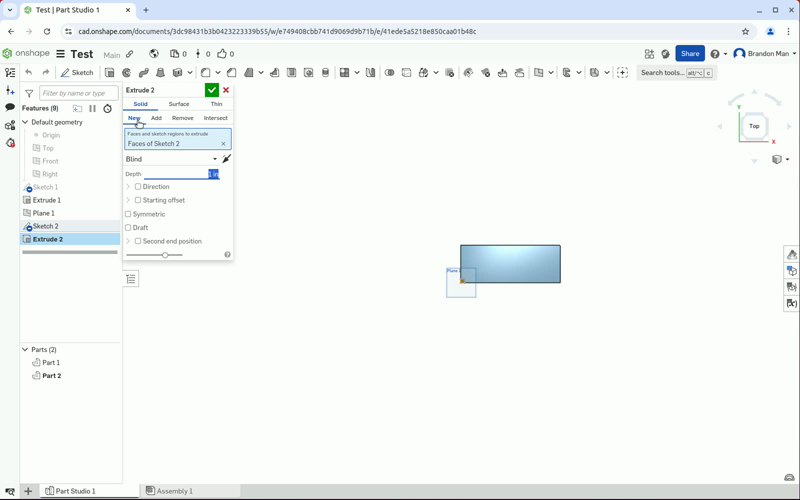
text(5.055)
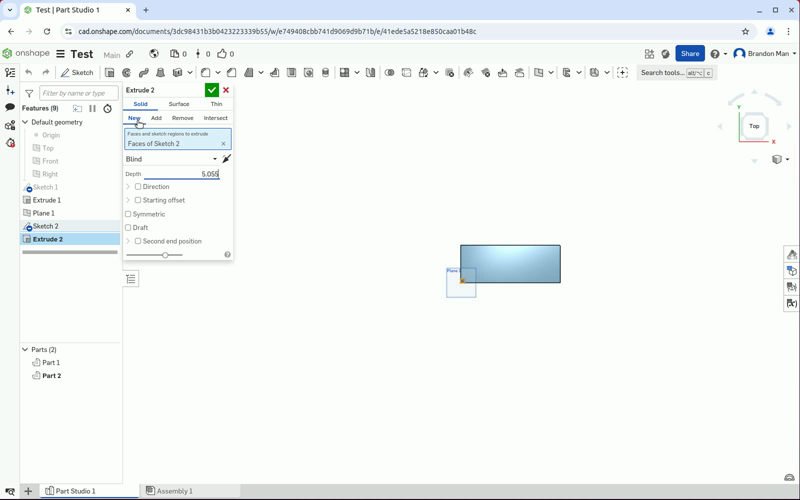
key(enter)
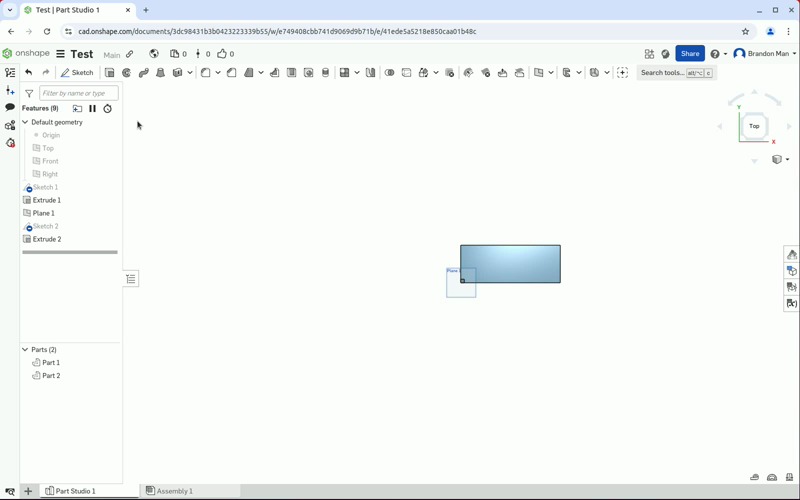
key(shift+h)
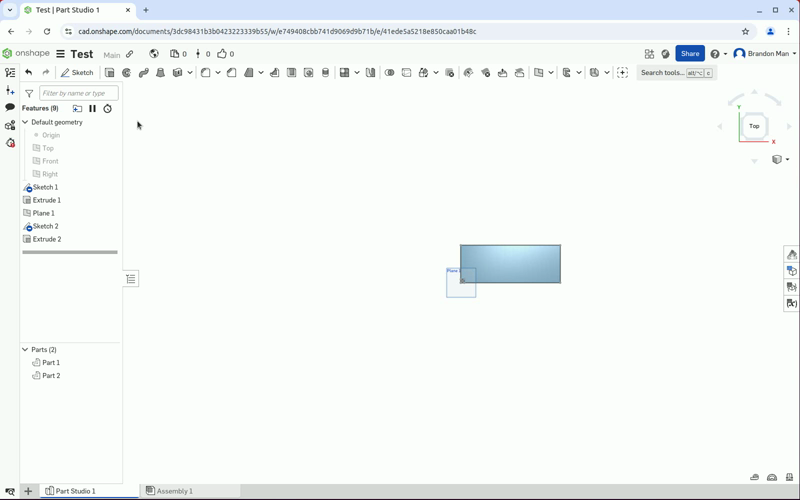
key(shift+h)
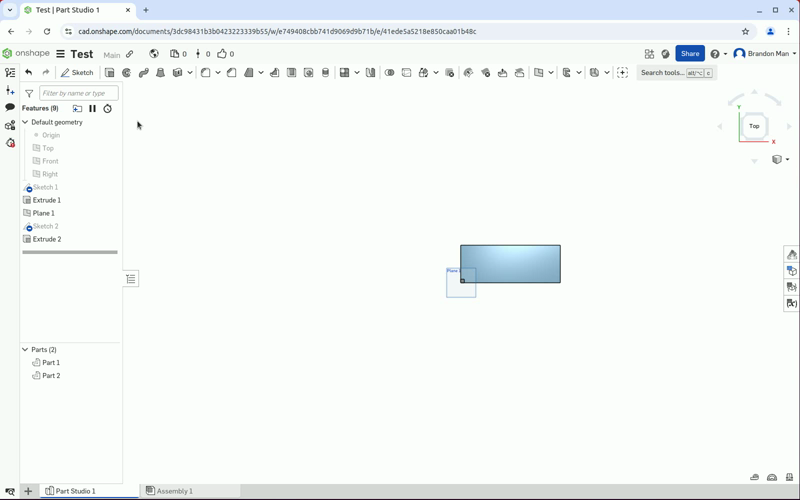
mouse_move(73, 189)
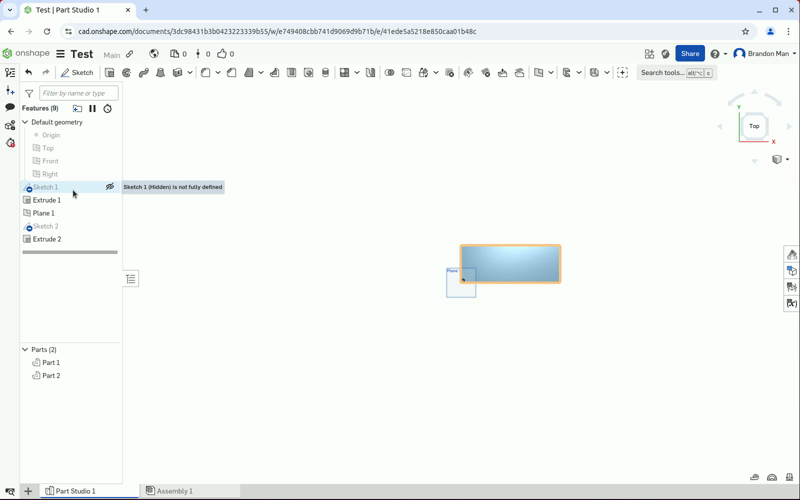
click(73, 189)
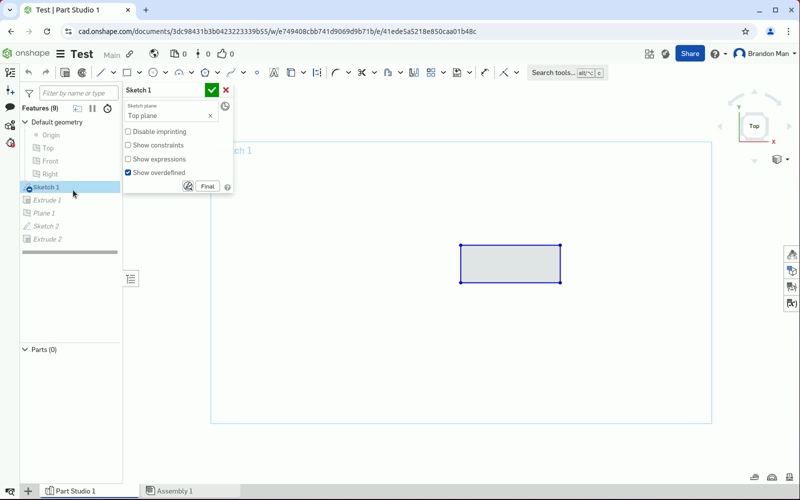
mouse_move(229, 92)
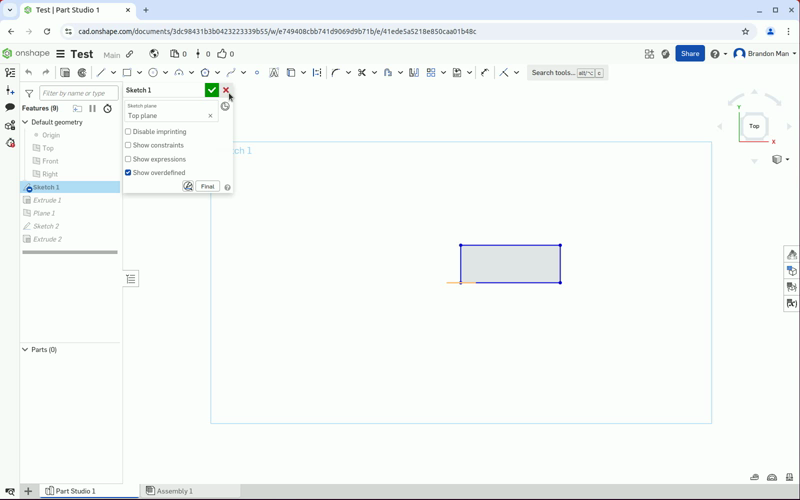
click(229, 92)
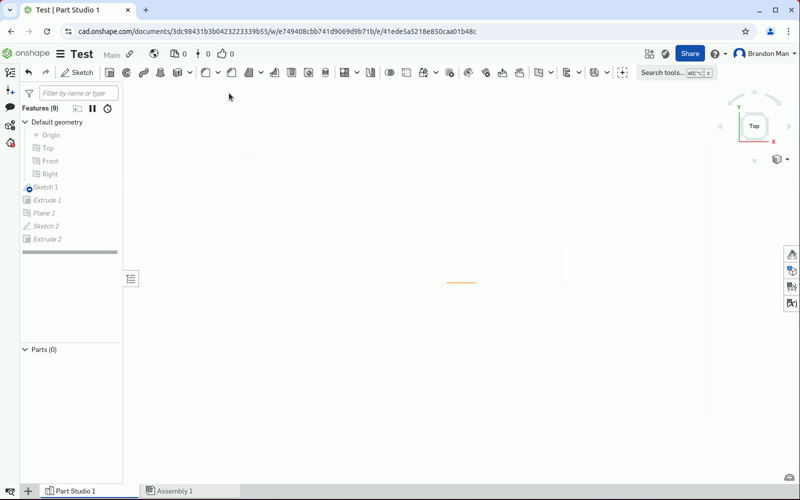
key(shift+s)
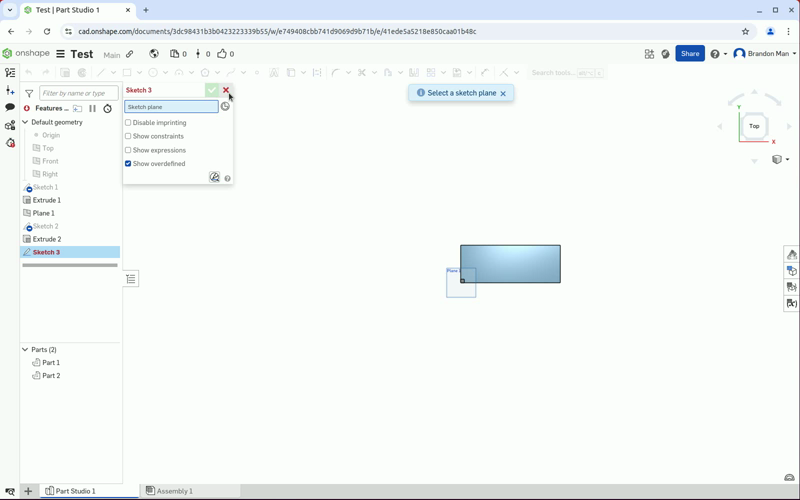
mouse_move(73, 215)
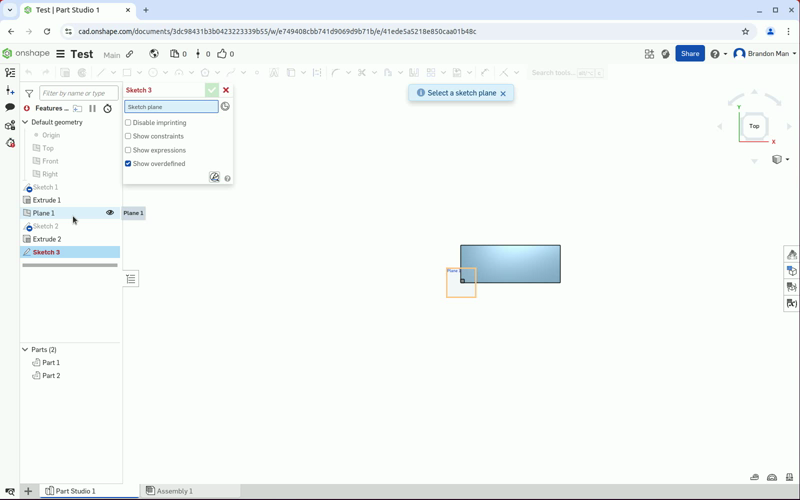
click(73, 215)
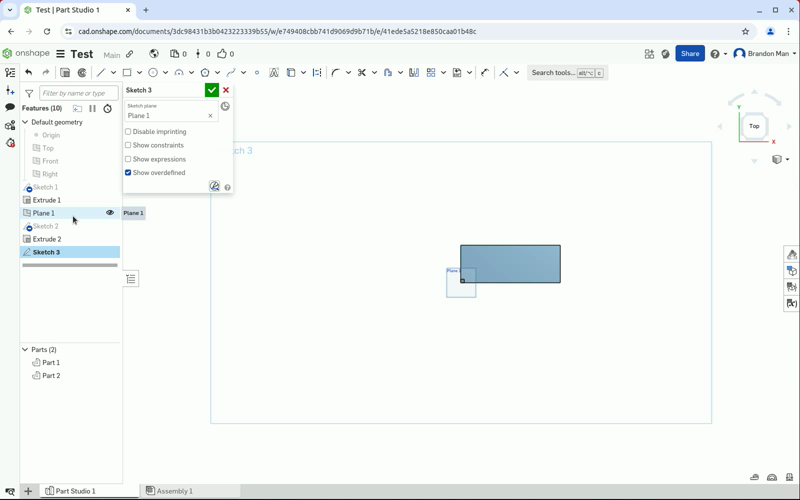
mouse_move(73, 352)
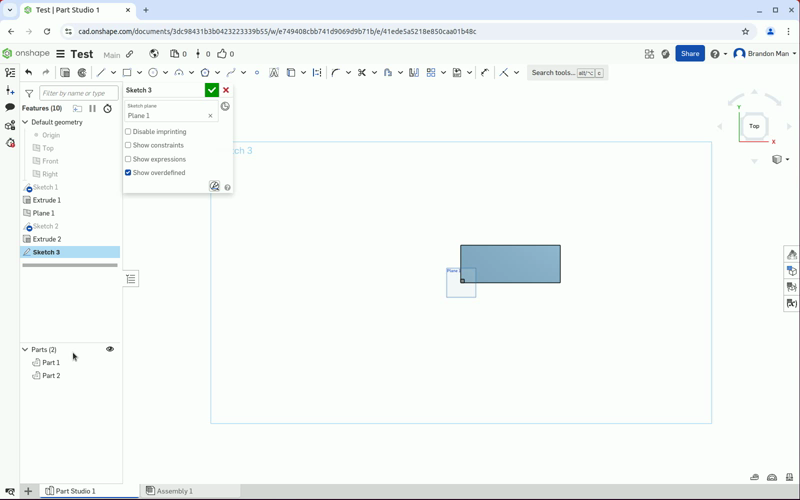
key(y)
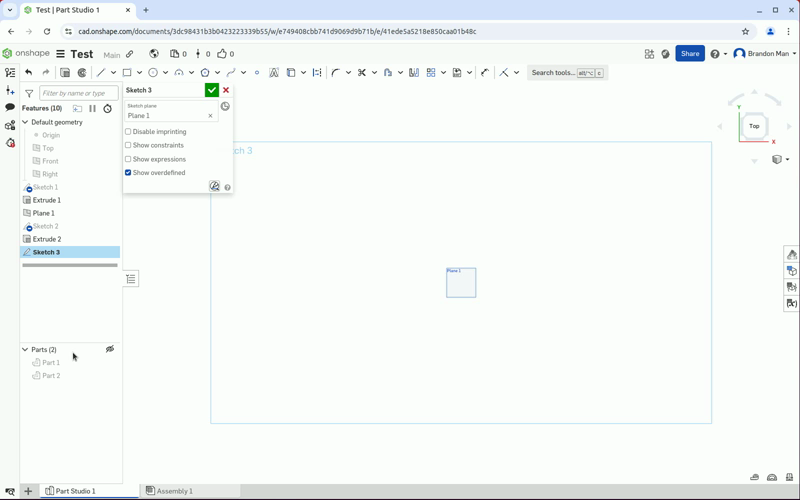
key(l)
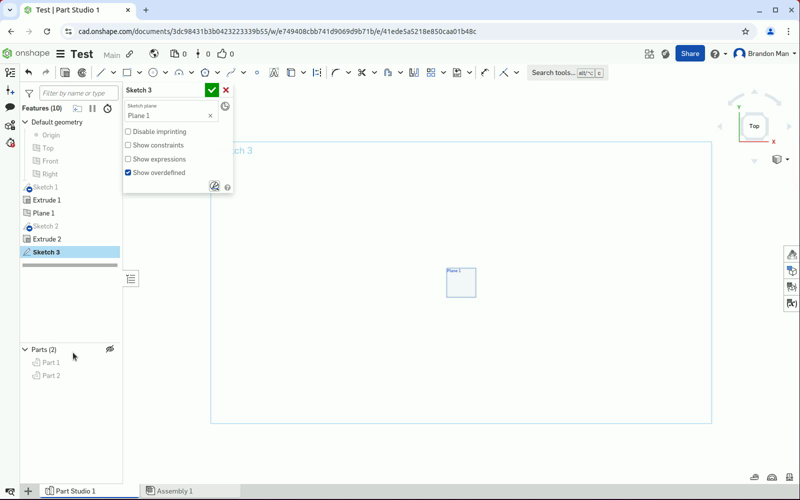
key_down(shift)
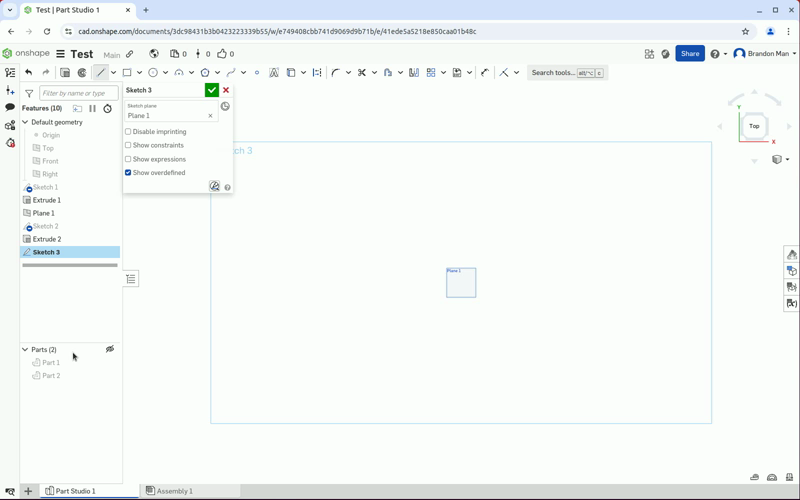
mouse_move(460, 247)
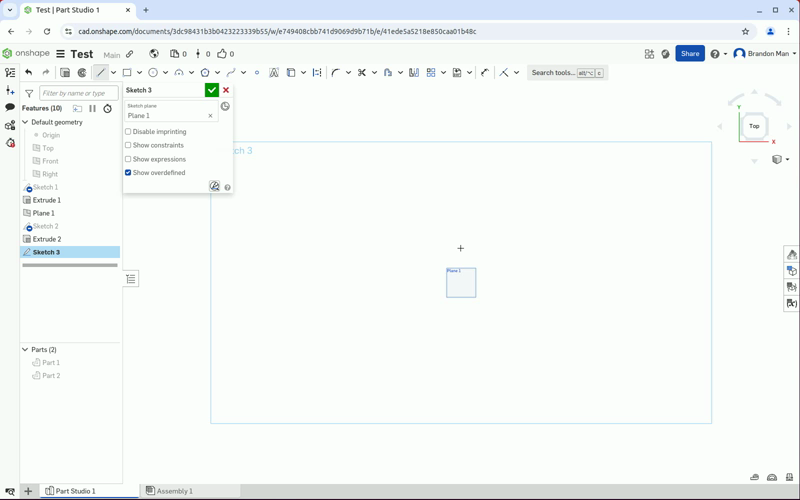
click(460, 247)
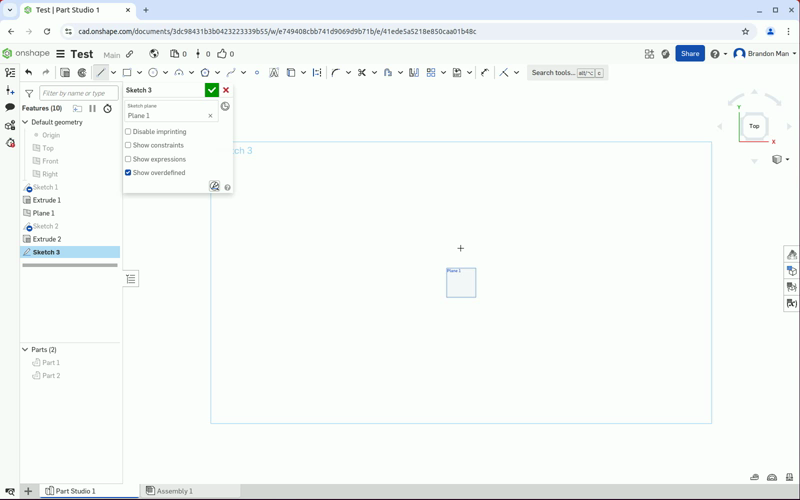
key_up(shift)
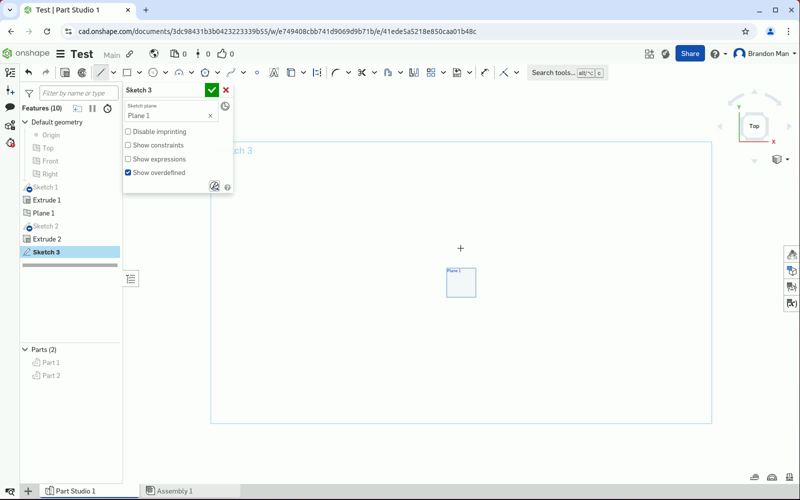
key_down(shift)
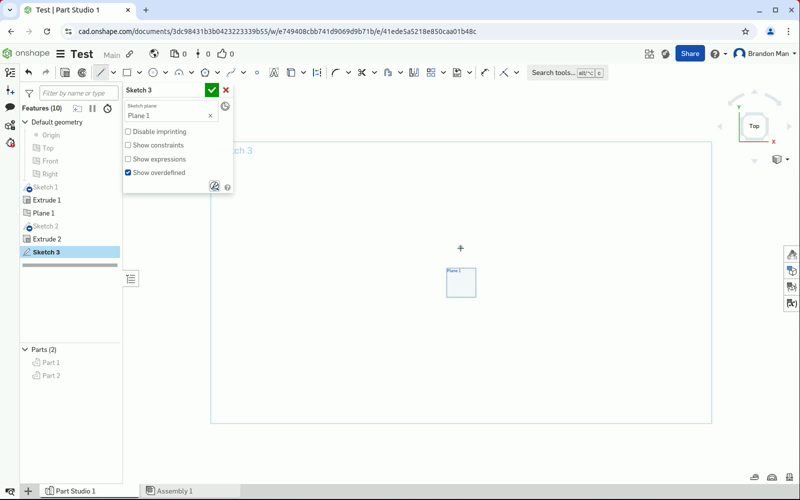
mouse_move(490, 247)
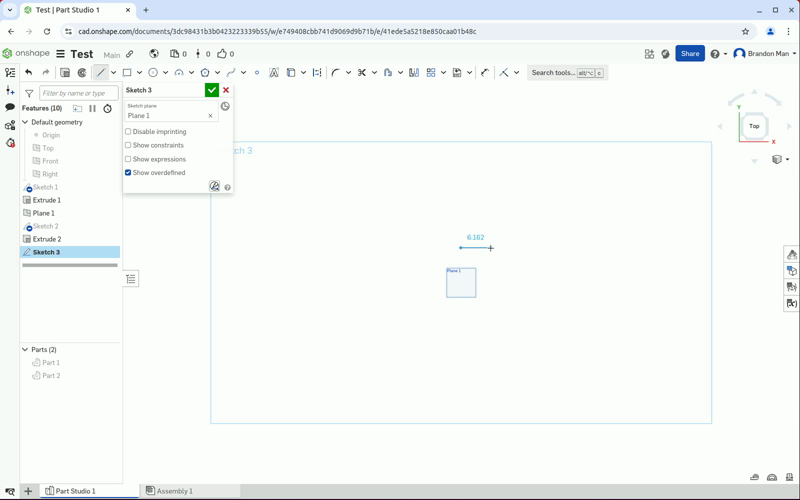
mouse_move(464, 247)
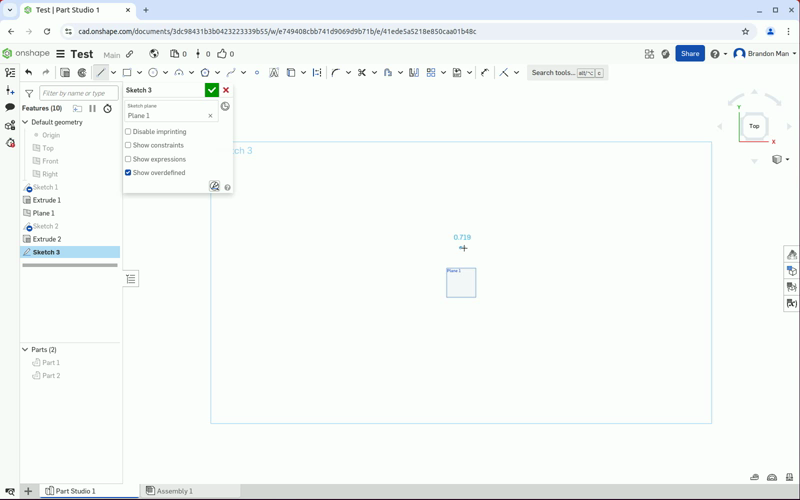
scroll(6)
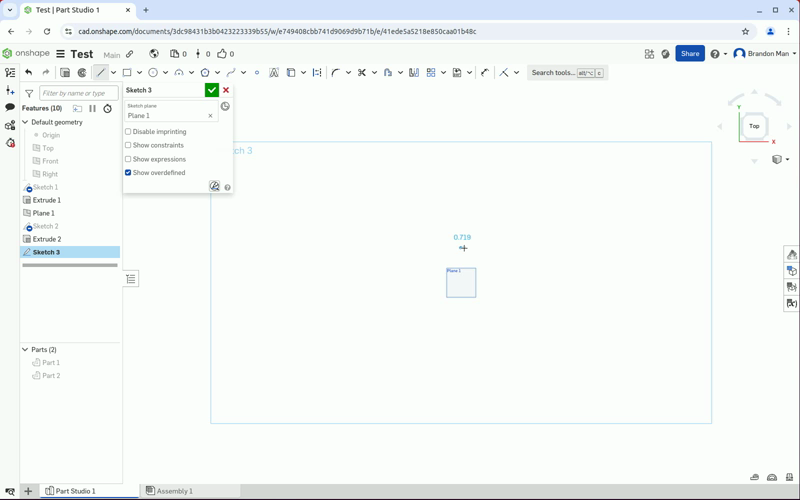
scroll(6)
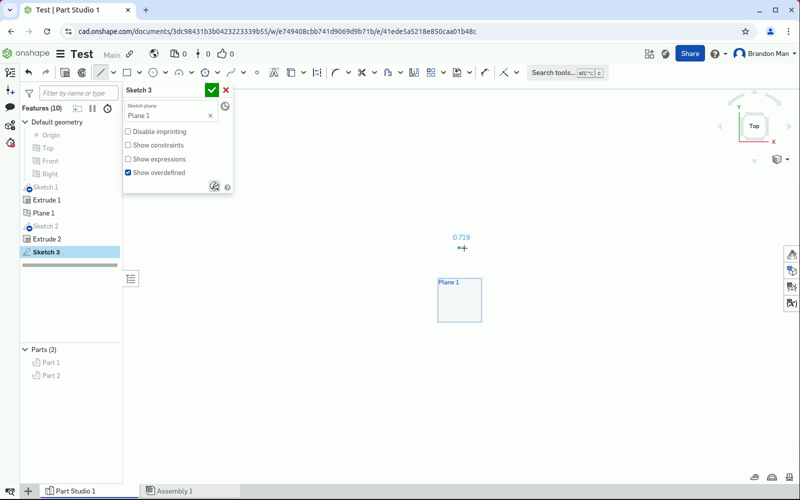
scroll(6)
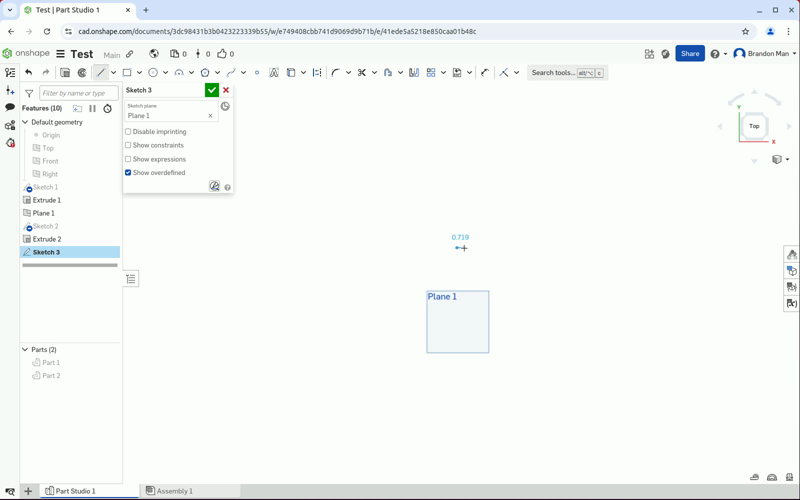
scroll(6)
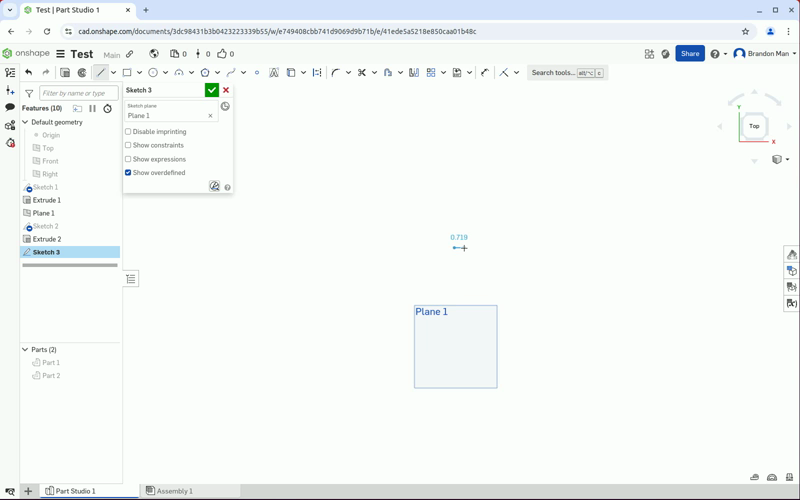
scroll(6)
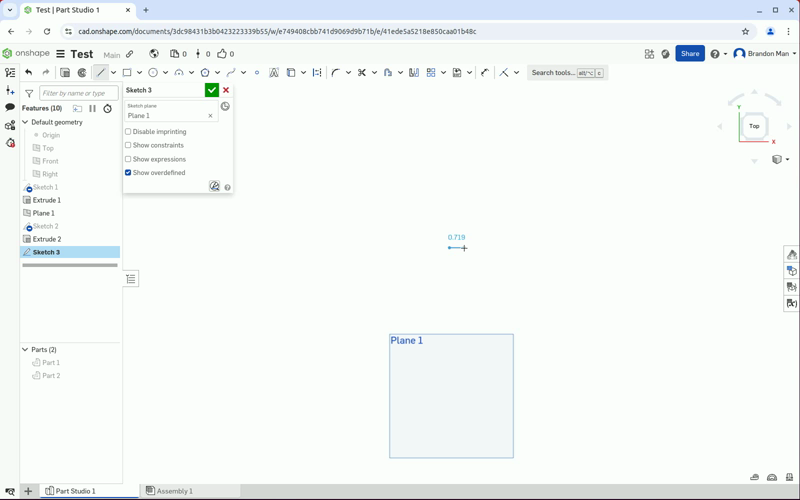
scroll(6)
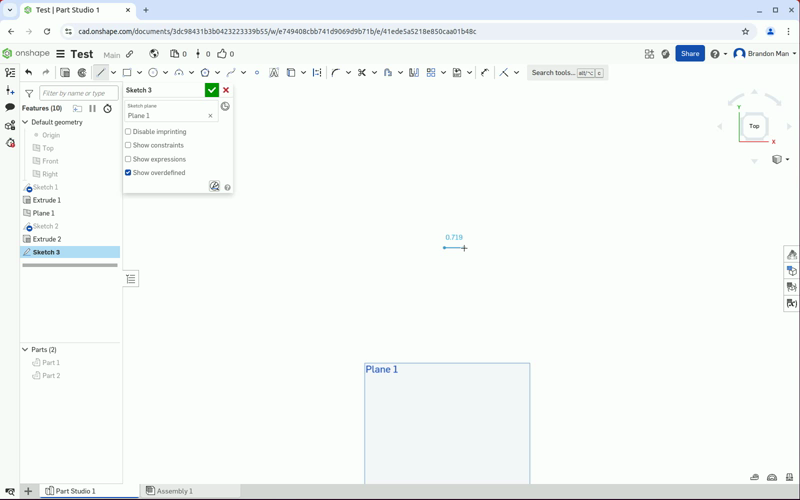
scroll(6)
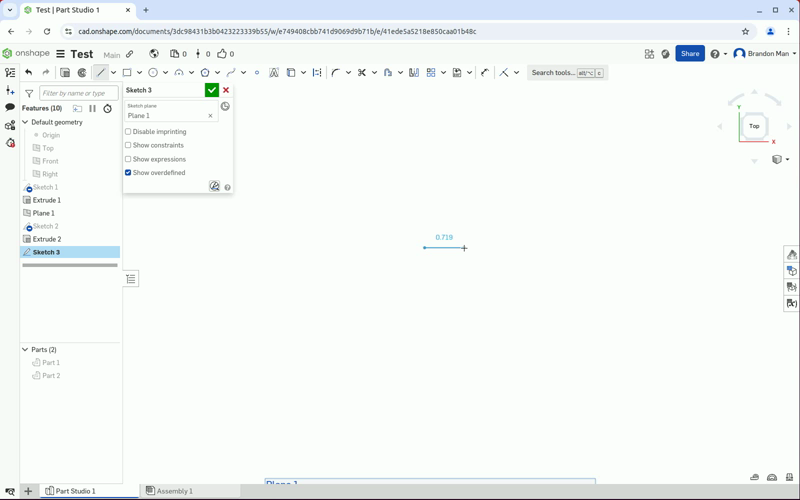
click(464, 247)
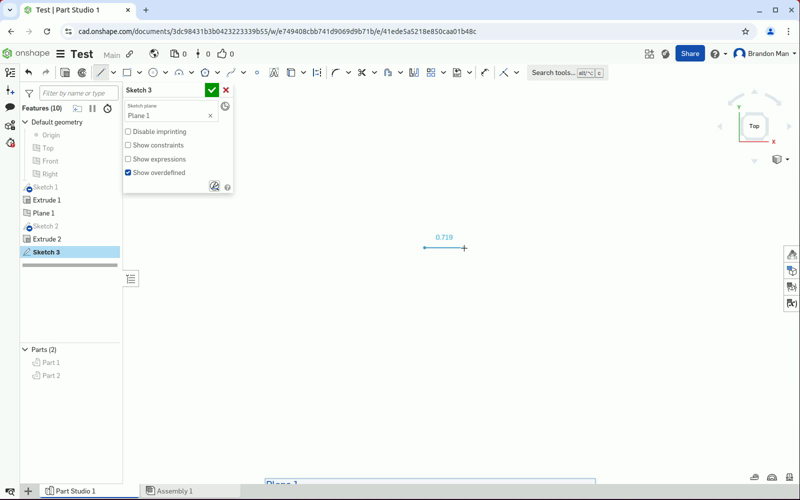
scroll(-6)
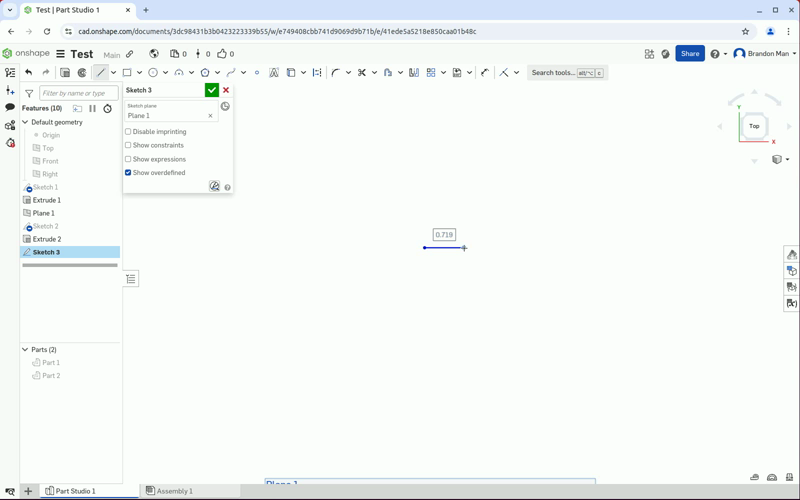
scroll(-6)
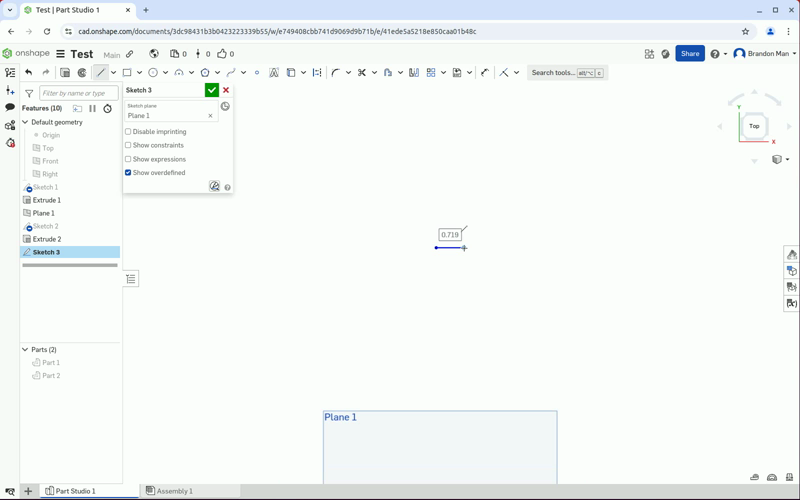
scroll(-6)
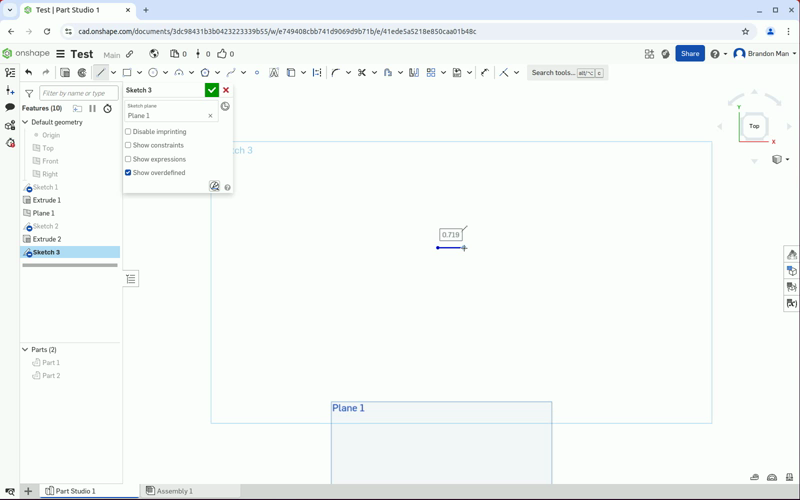
scroll(-6)
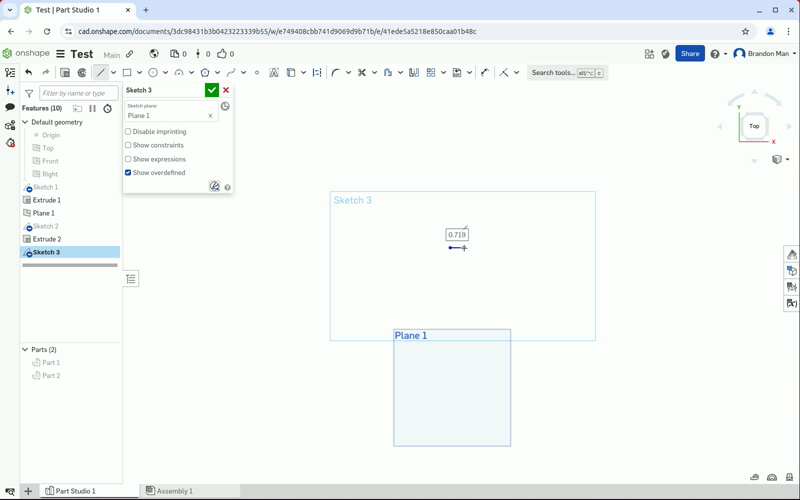
scroll(-6)
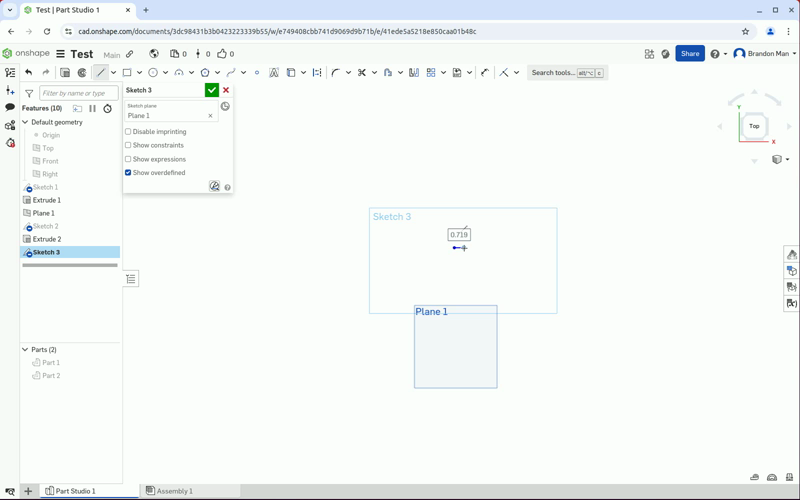
scroll(-6)
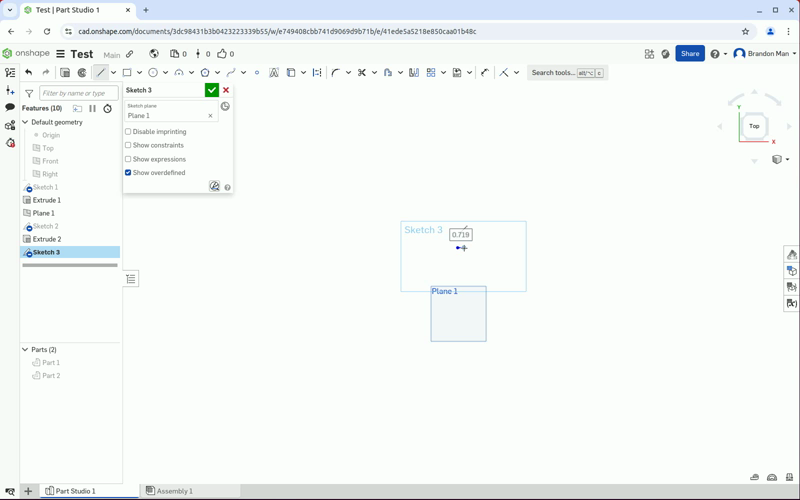
scroll(-6)
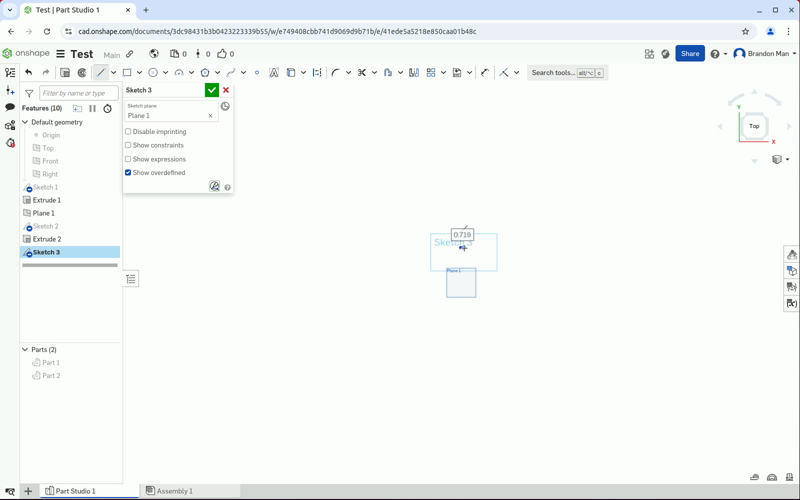
key_up(shift)
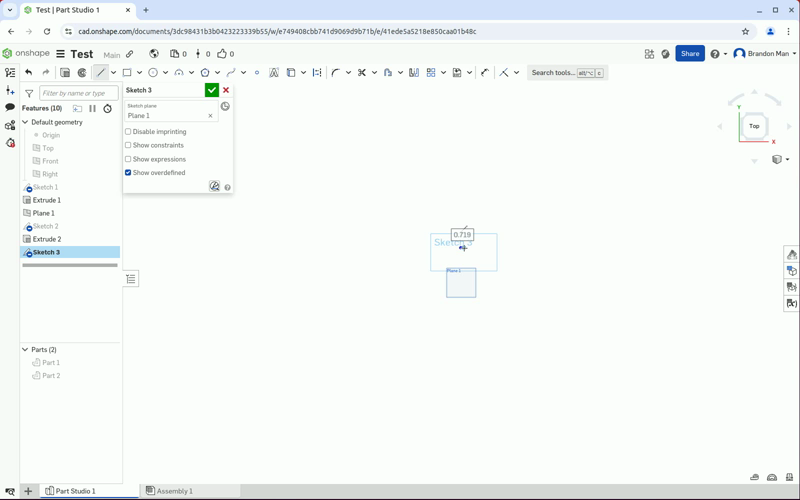
key_down(shift)
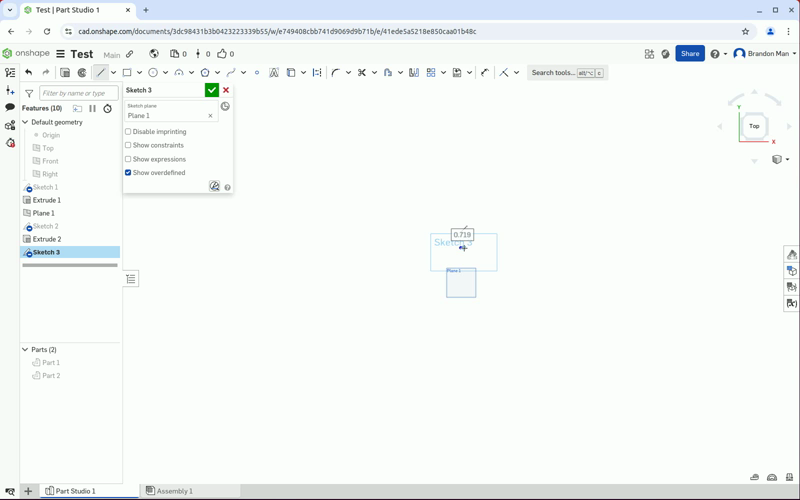
mouse_move(494, 247)
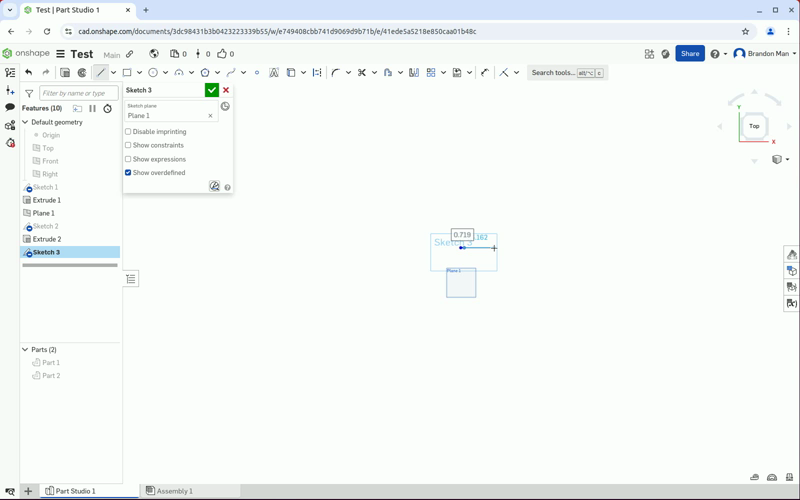
mouse_move(464, 244)
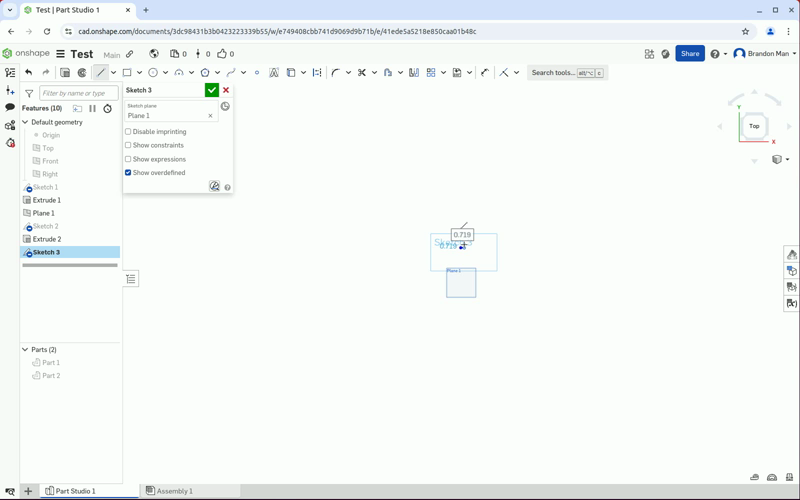
scroll(6)
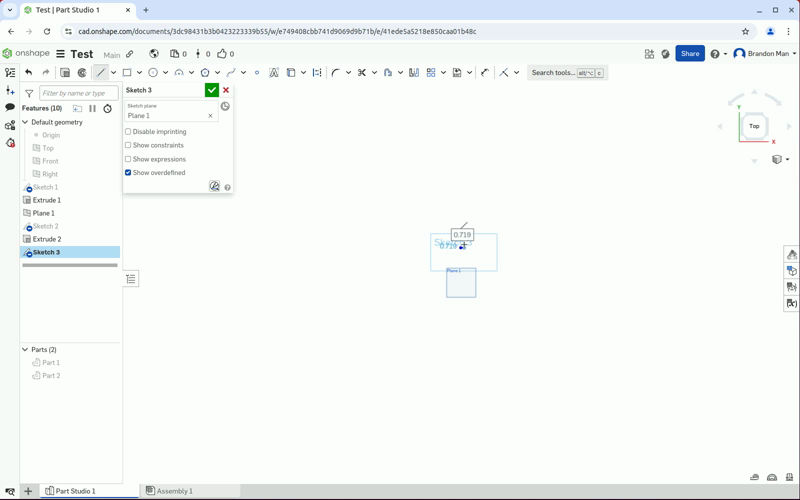
scroll(6)
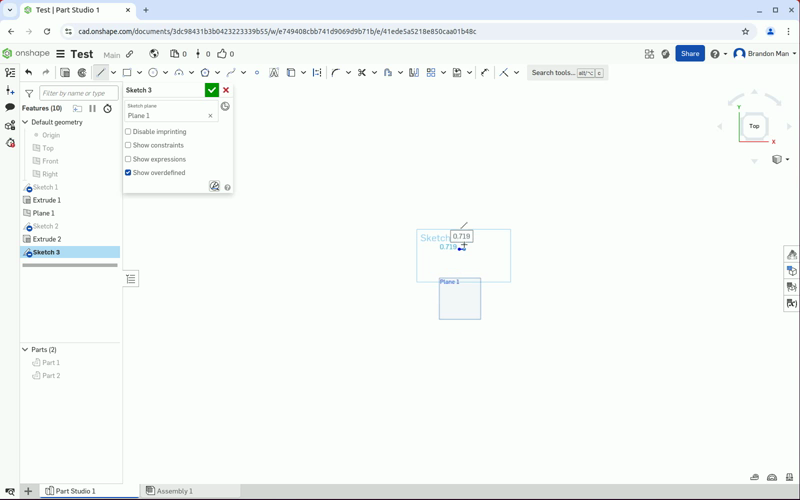
scroll(6)
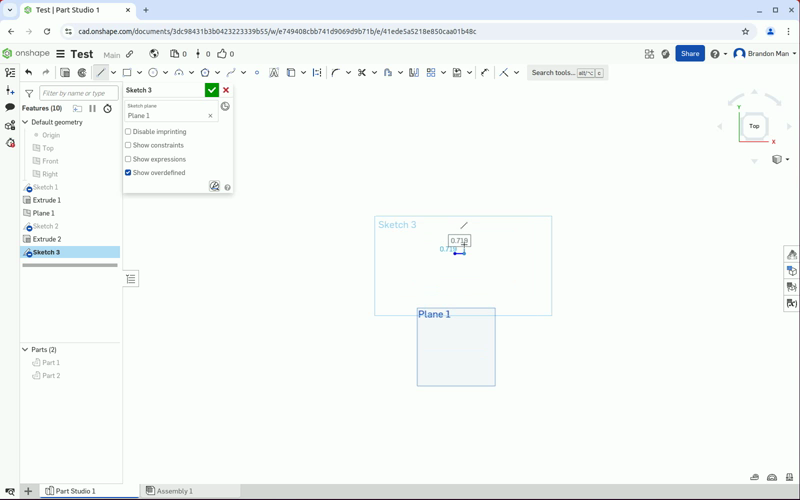
scroll(6)
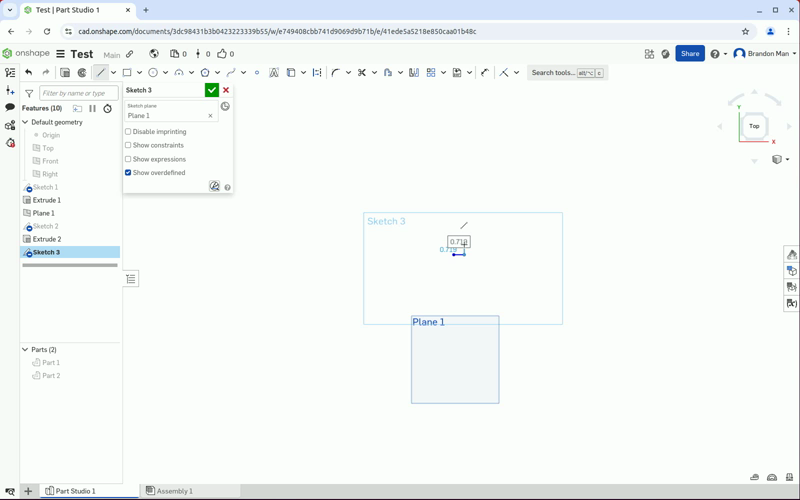
scroll(6)
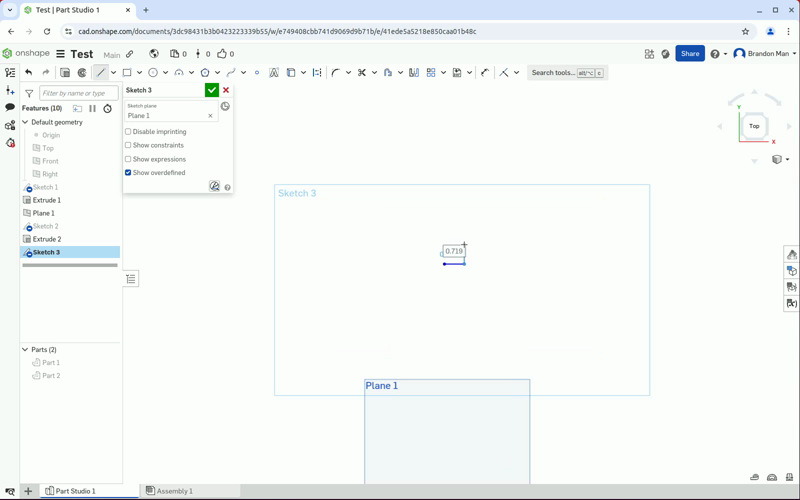
scroll(6)
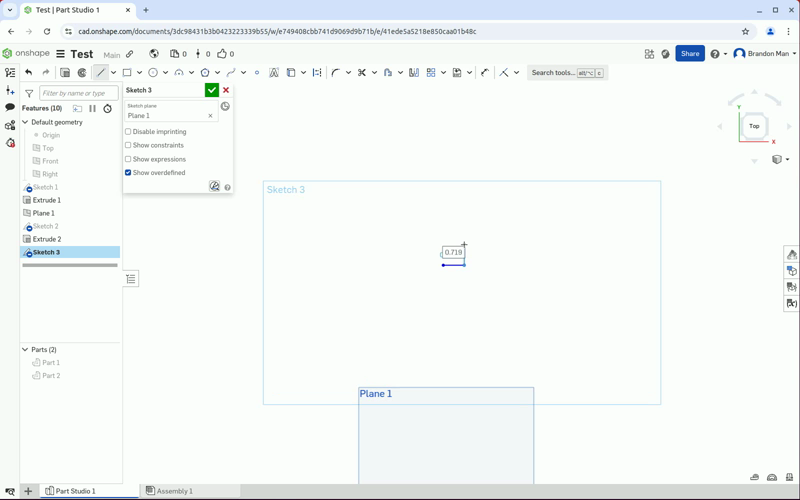
scroll(6)
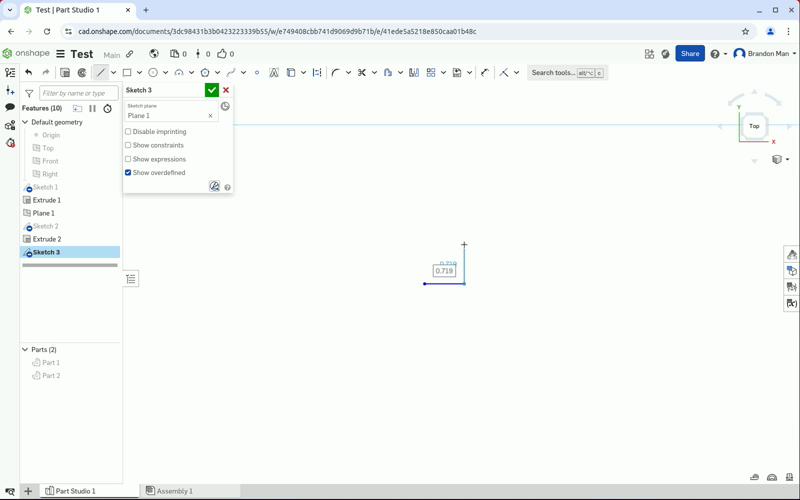
click(464, 244)
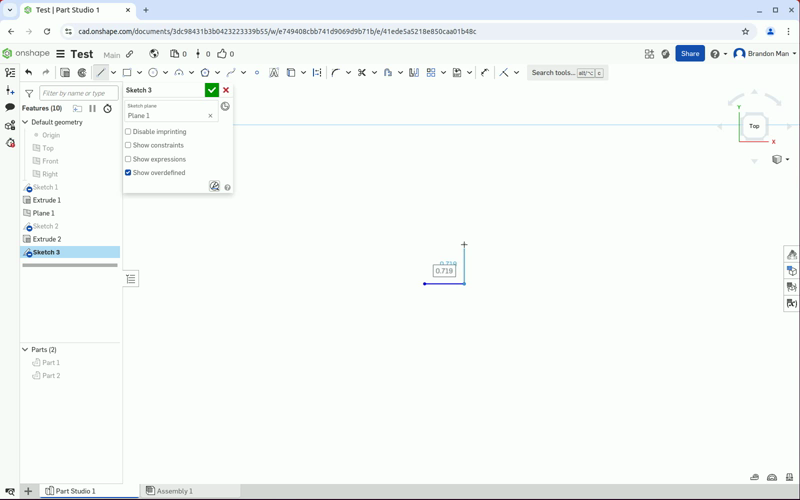
scroll(-6)
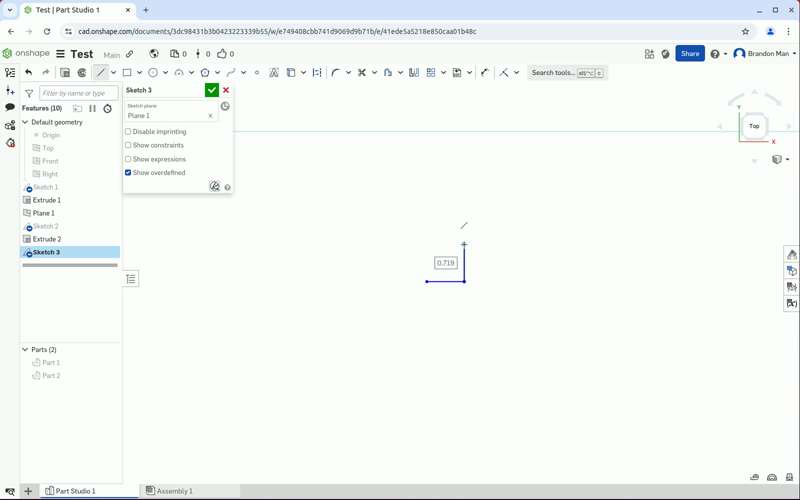
scroll(-6)
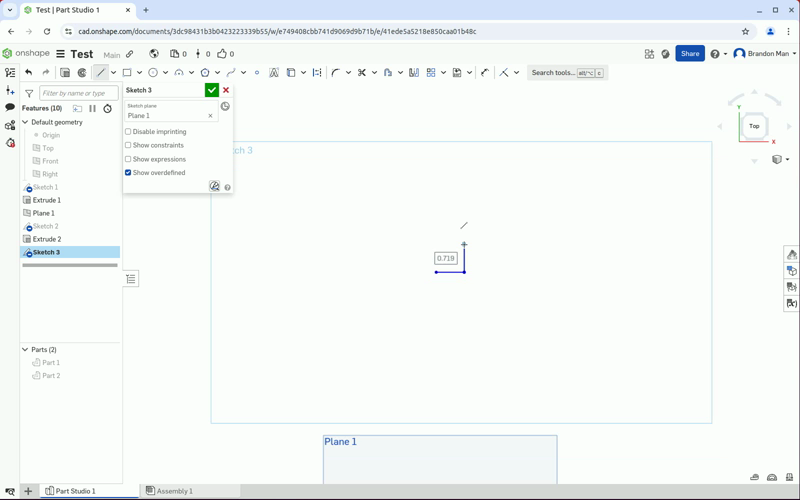
scroll(-6)
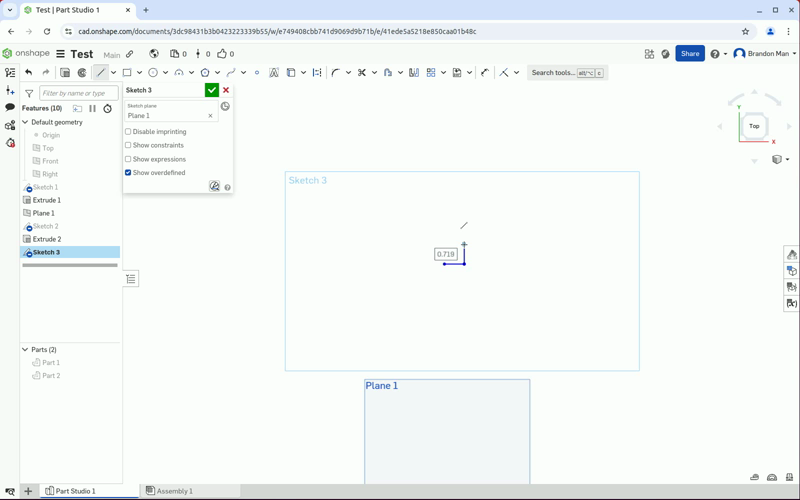
scroll(-6)
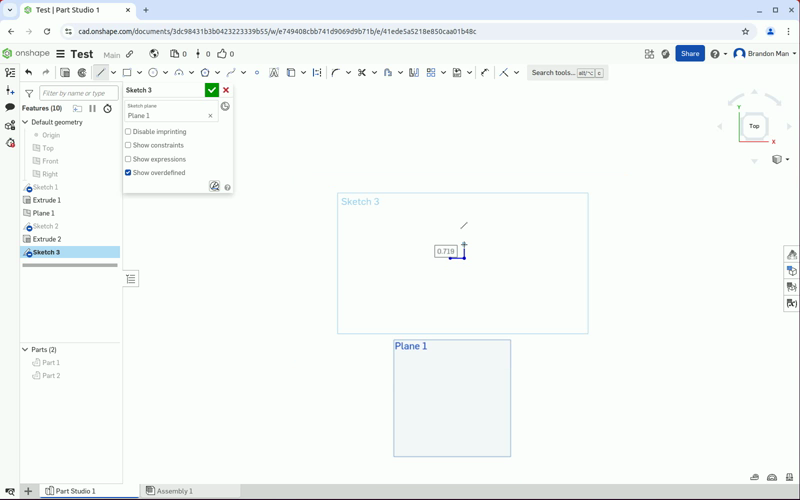
scroll(-6)
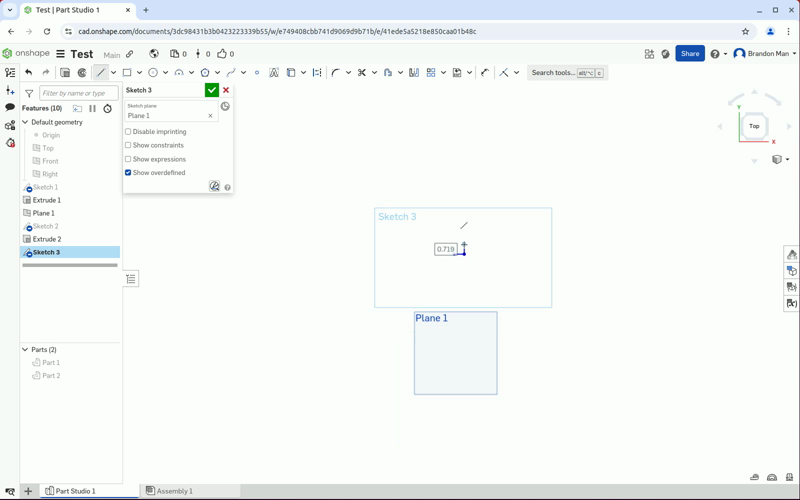
scroll(-6)
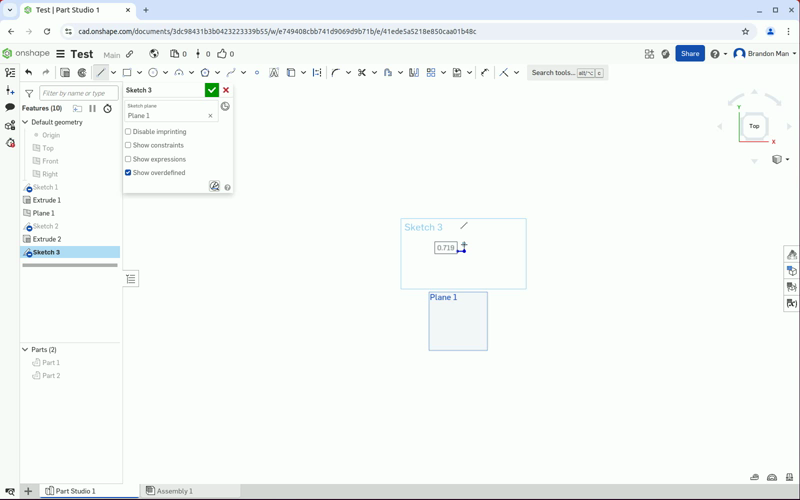
scroll(-6)
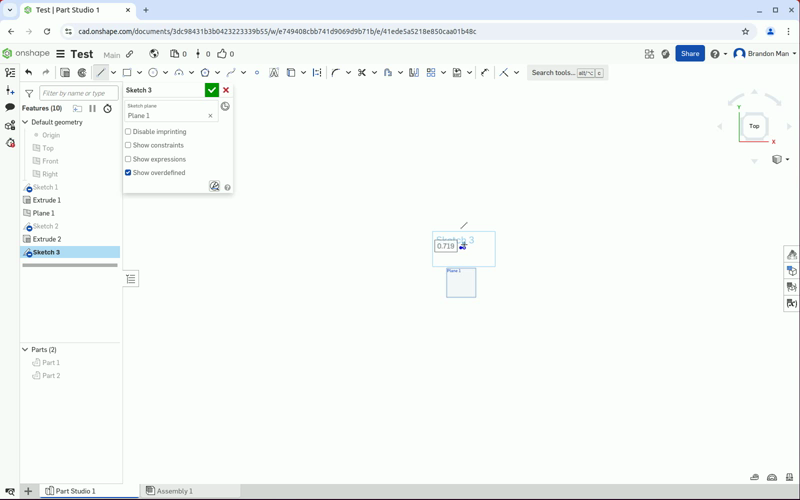
key_up(shift)
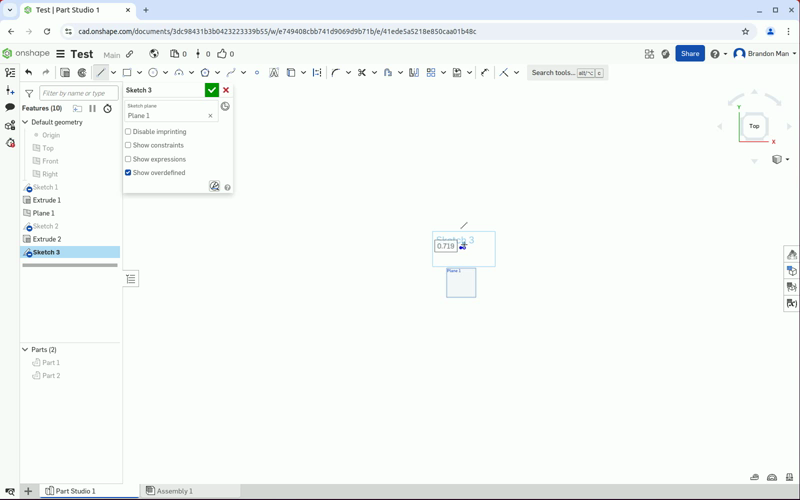
key_down(shift)
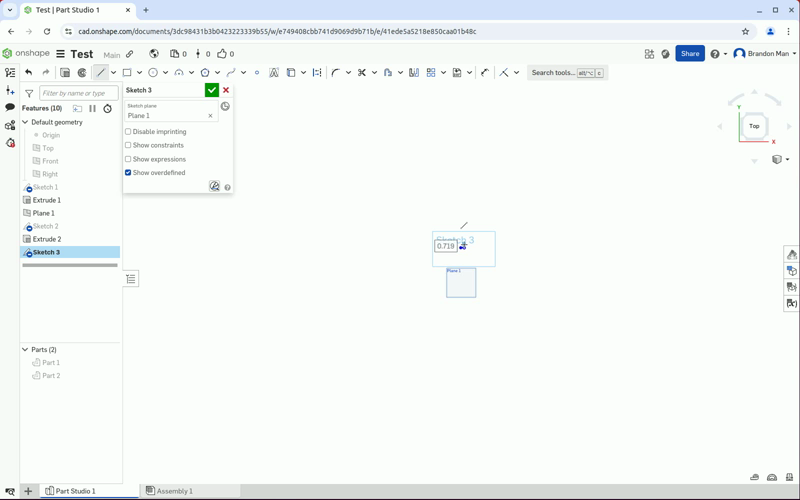
mouse_move(494, 244)
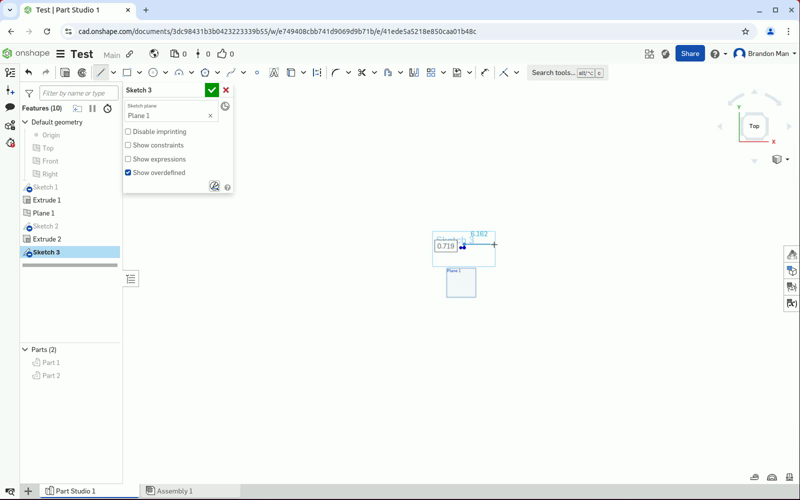
mouse_move(460, 244)
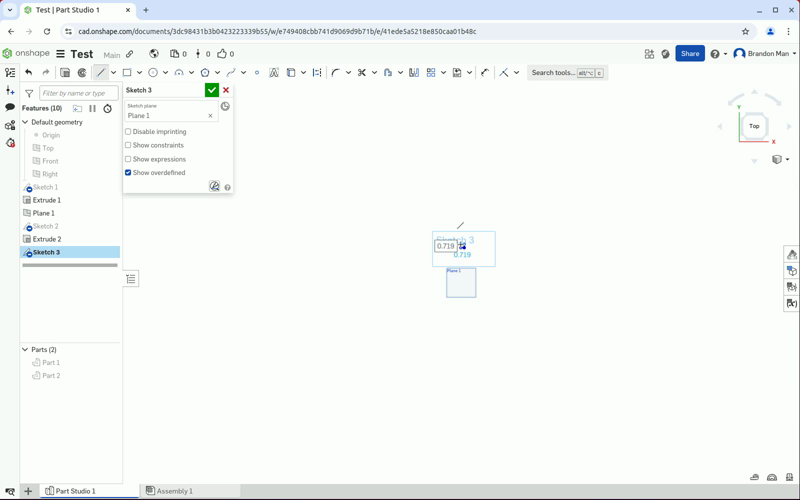
scroll(6)
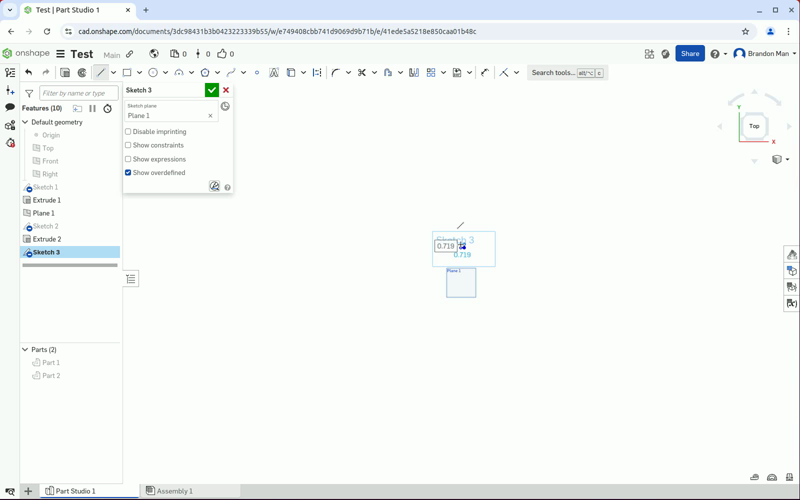
scroll(6)
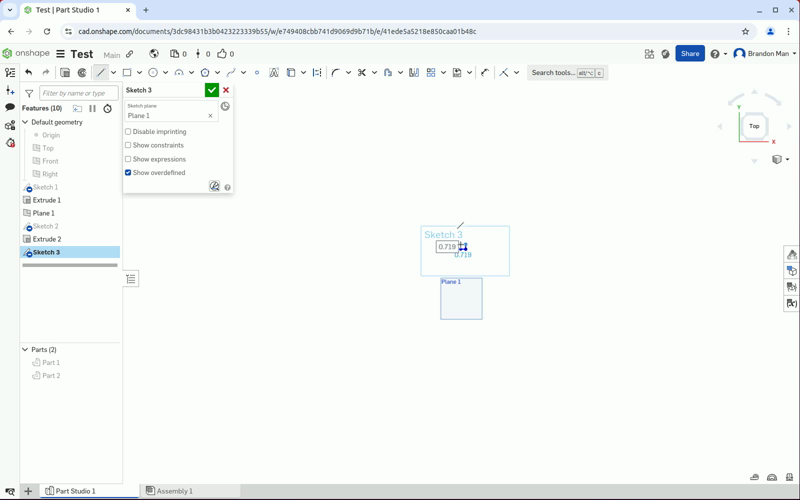
scroll(6)
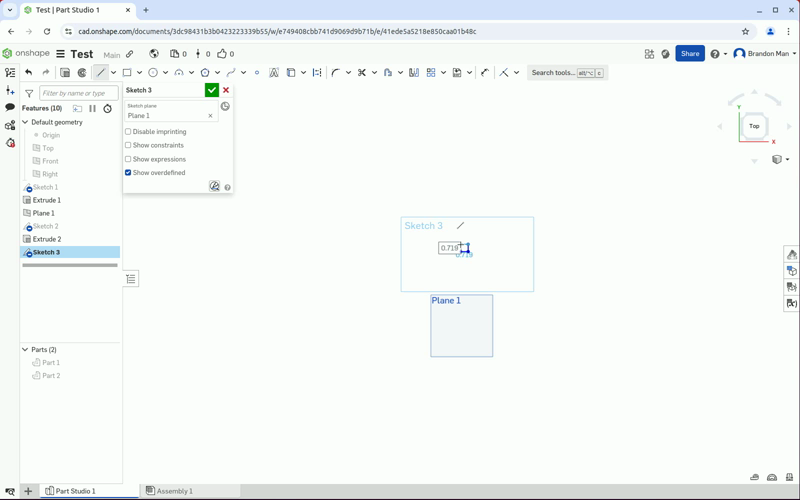
scroll(6)
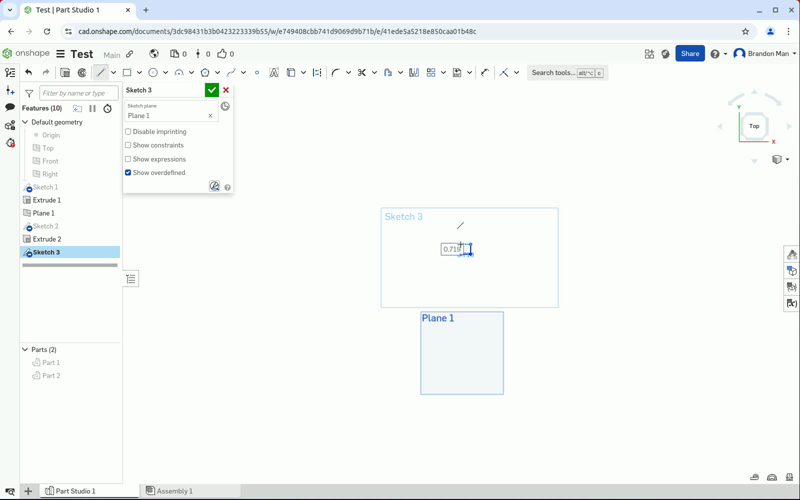
scroll(6)
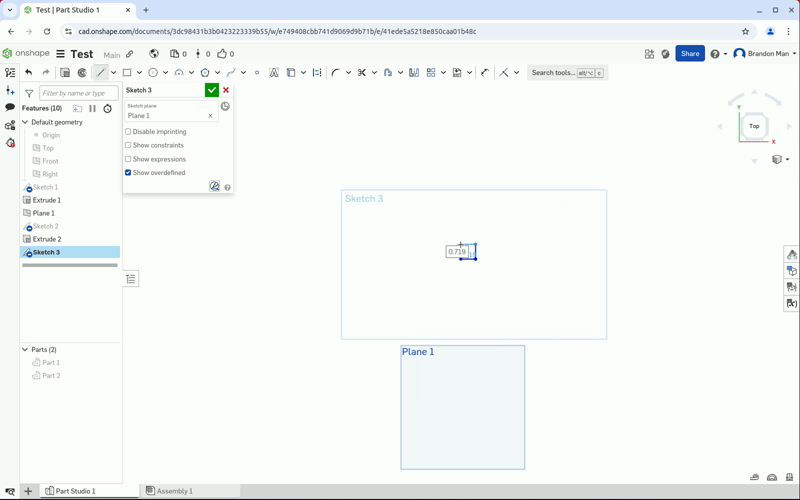
scroll(6)
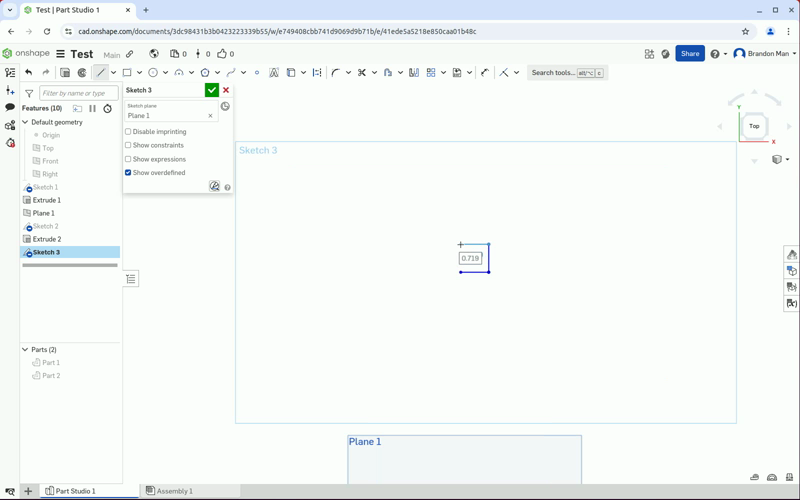
scroll(6)
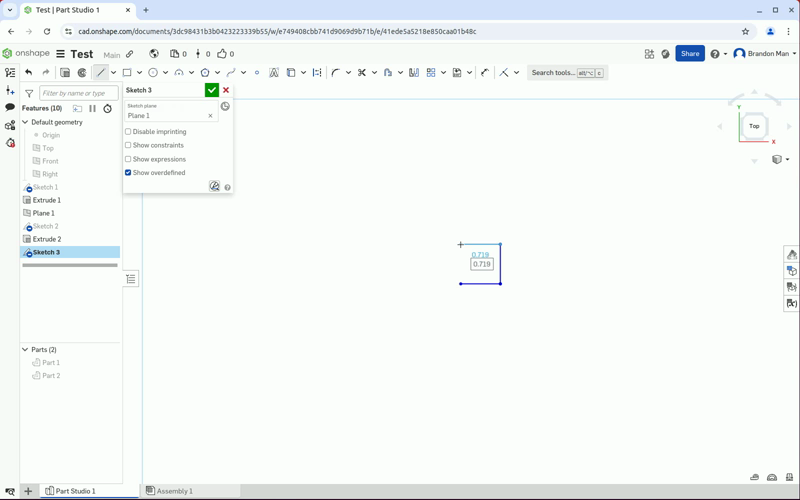
click(460, 244)
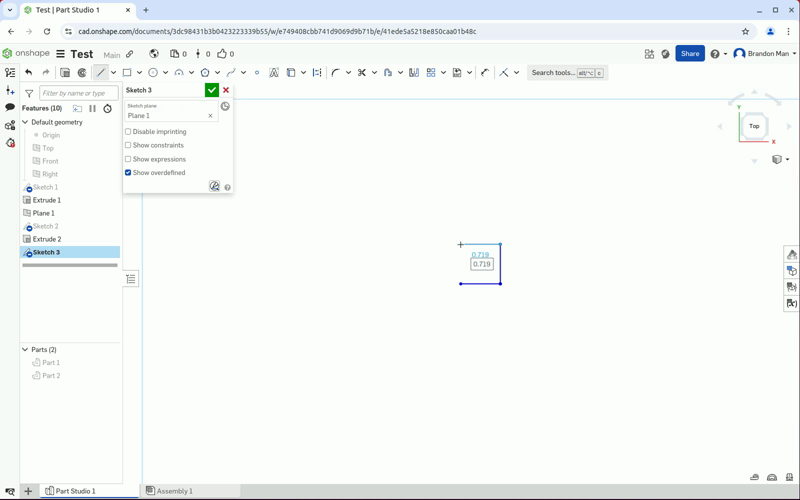
scroll(-6)
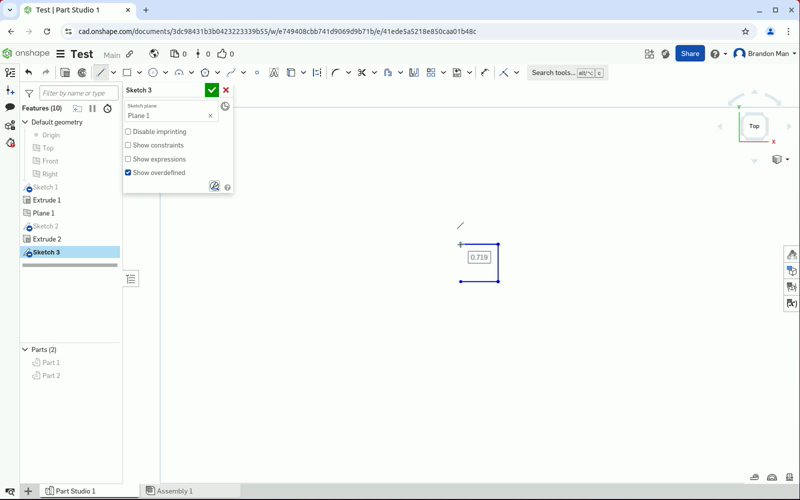
scroll(-6)
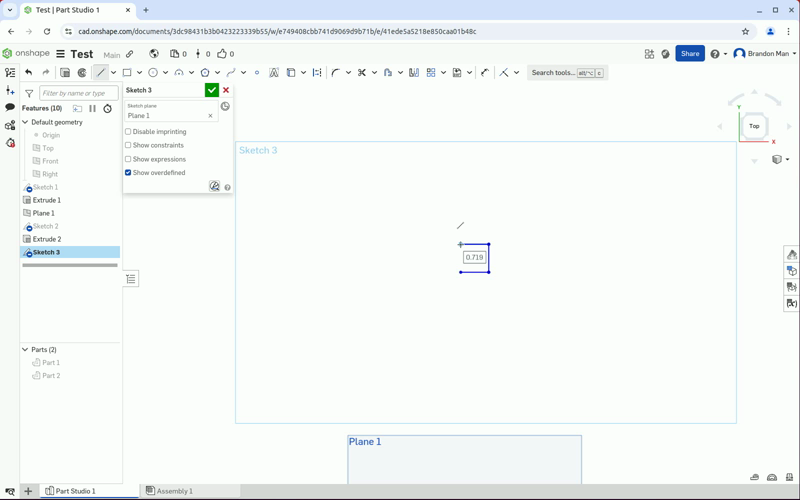
scroll(-6)
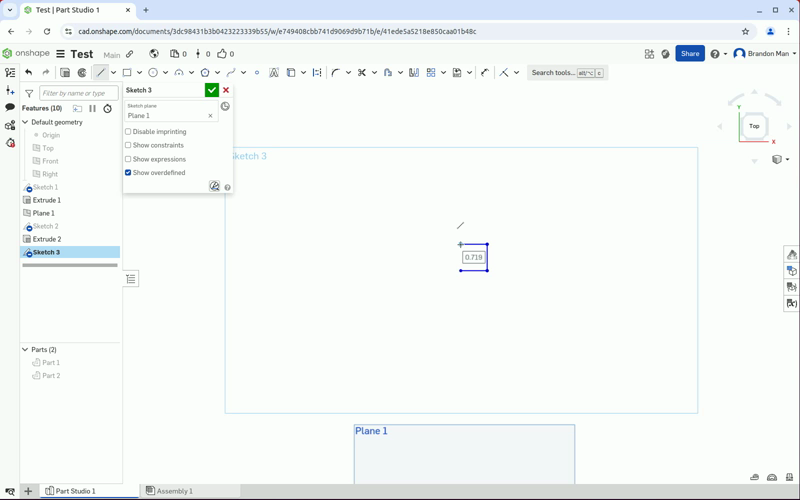
scroll(-6)
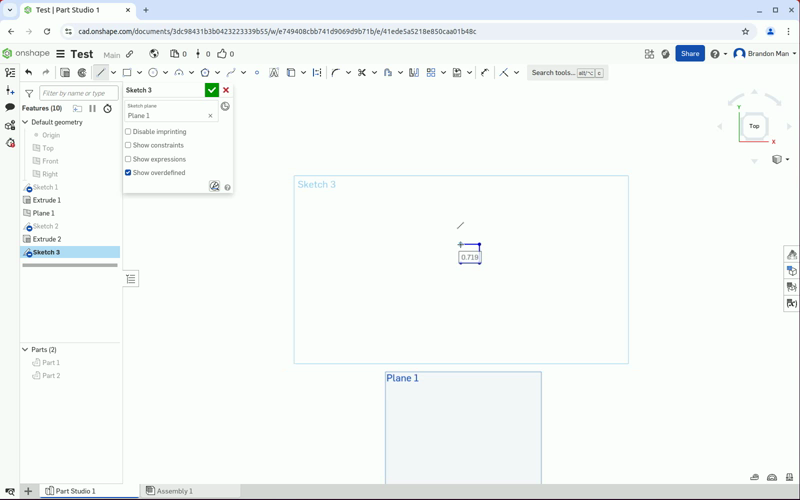
scroll(-6)
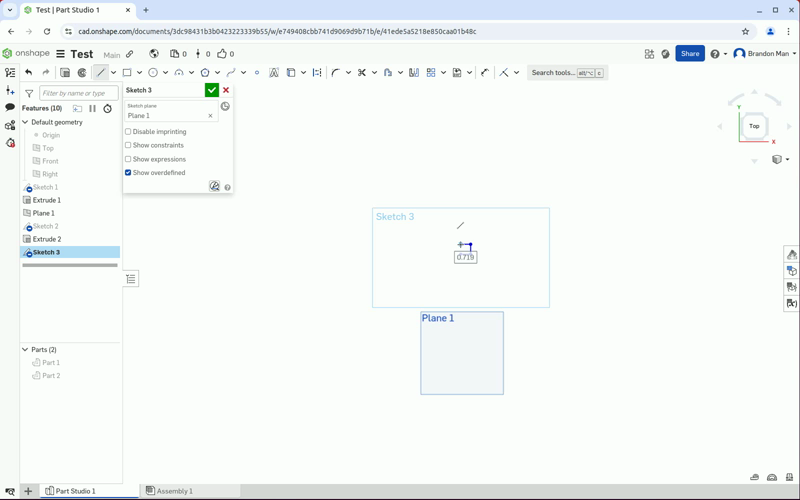
scroll(-6)
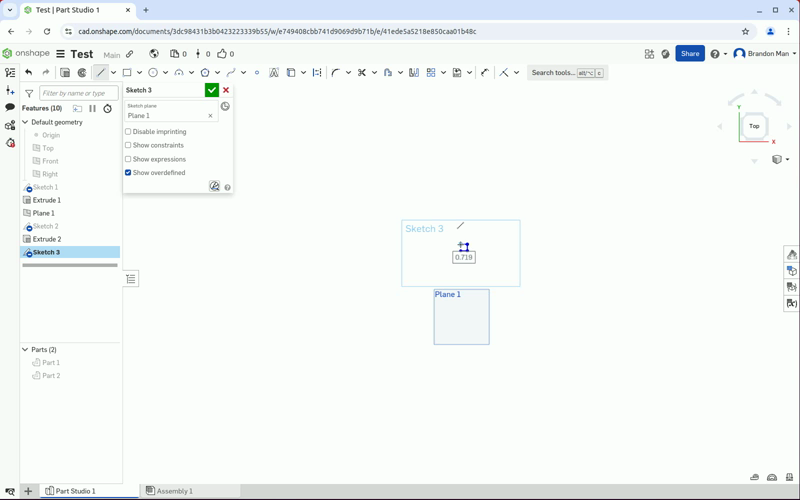
scroll(-6)
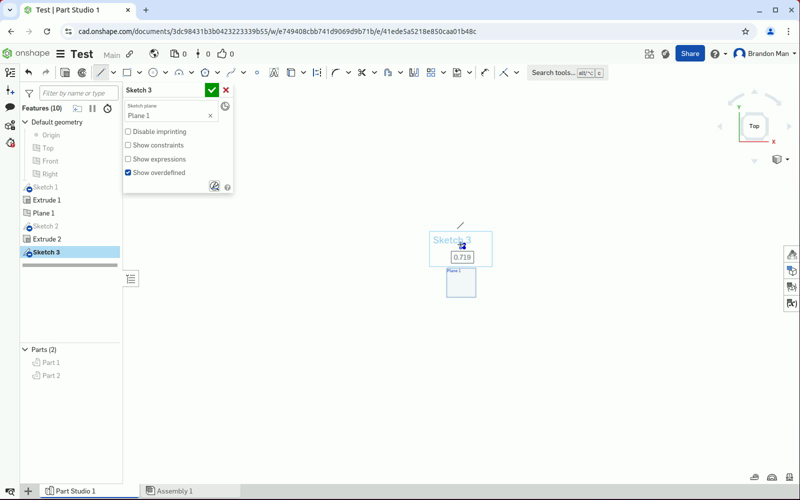
key_up(shift)
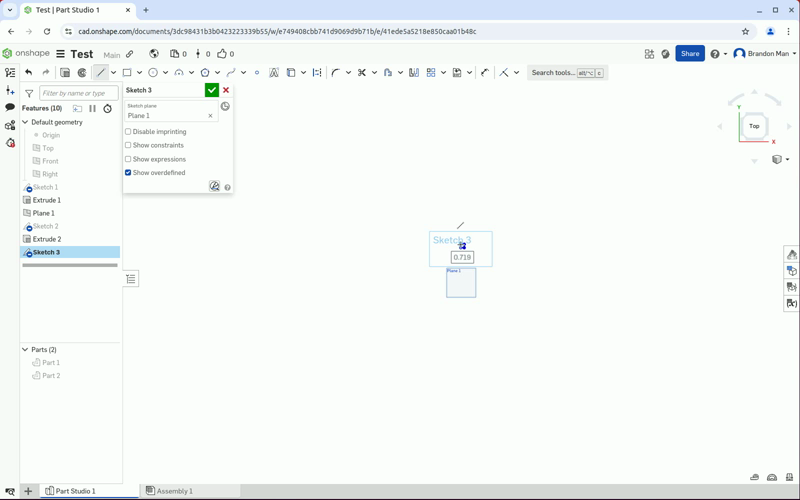
mouse_move(490, 244)
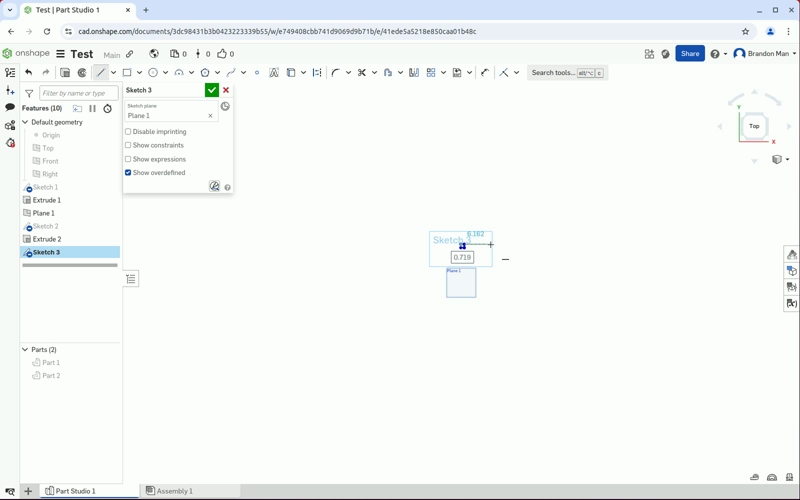
key_down(shift)
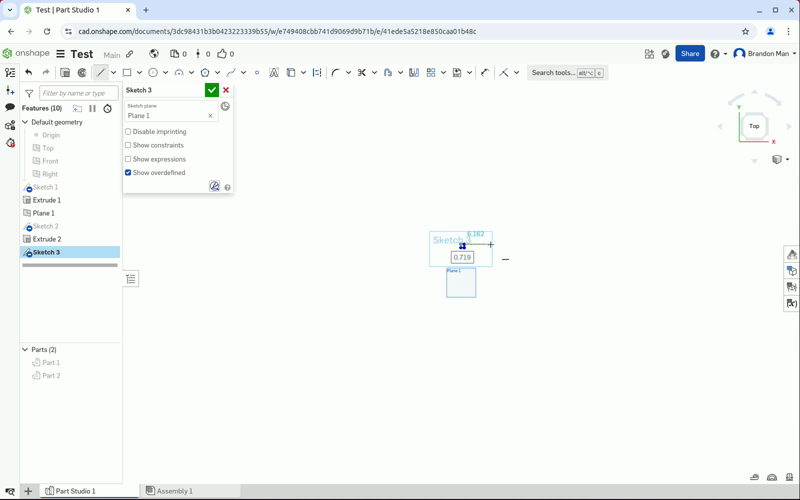
mouse_move(460, 247)
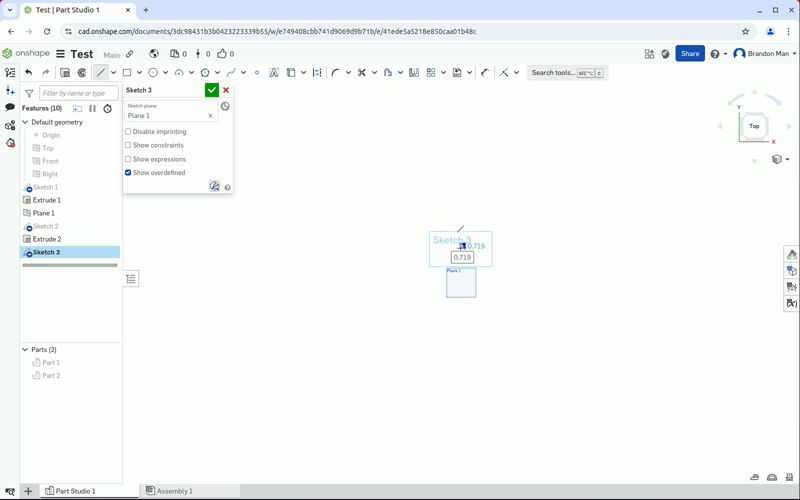
scroll(6)
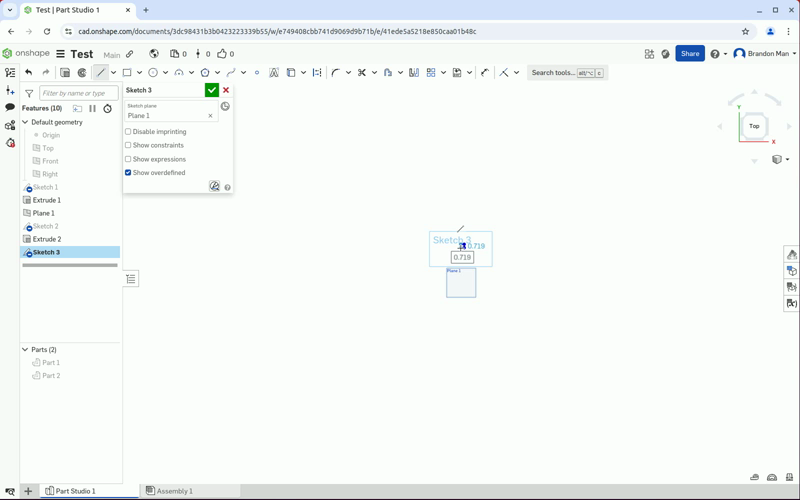
scroll(6)
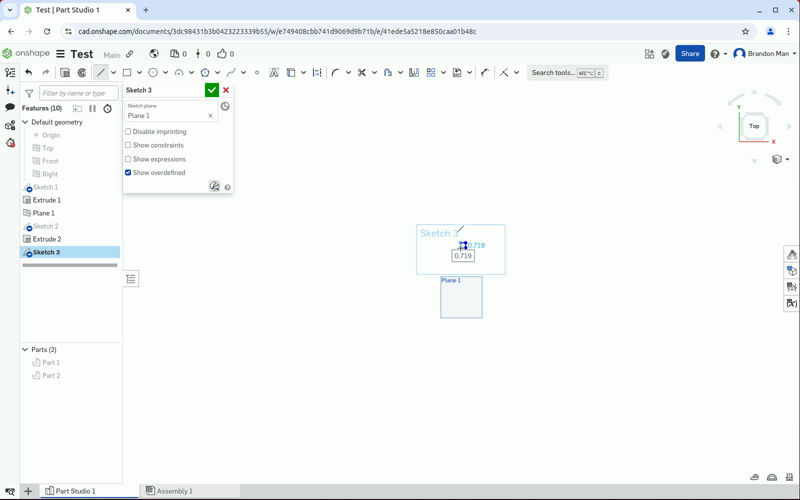
scroll(6)
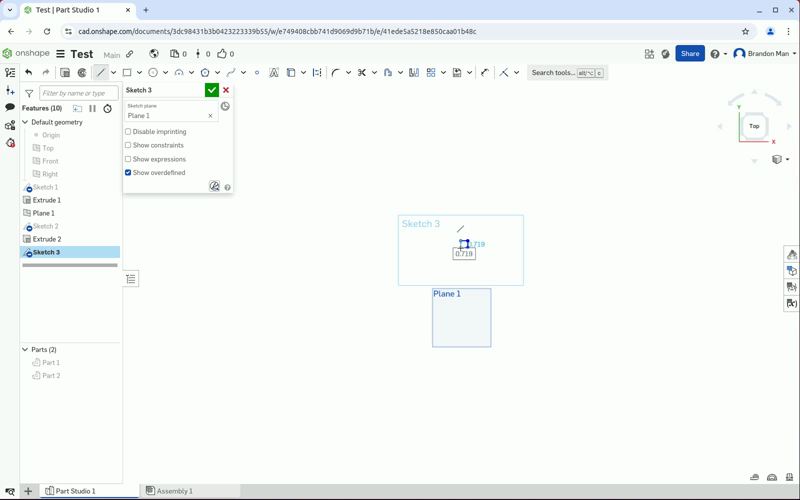
scroll(6)
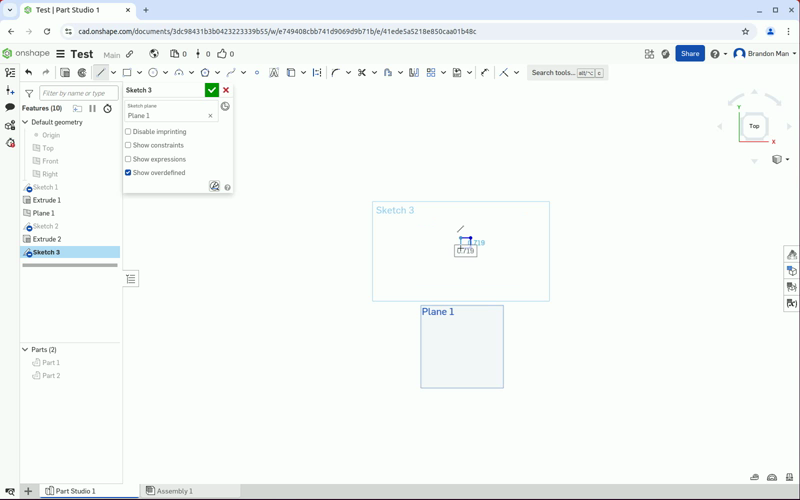
scroll(6)
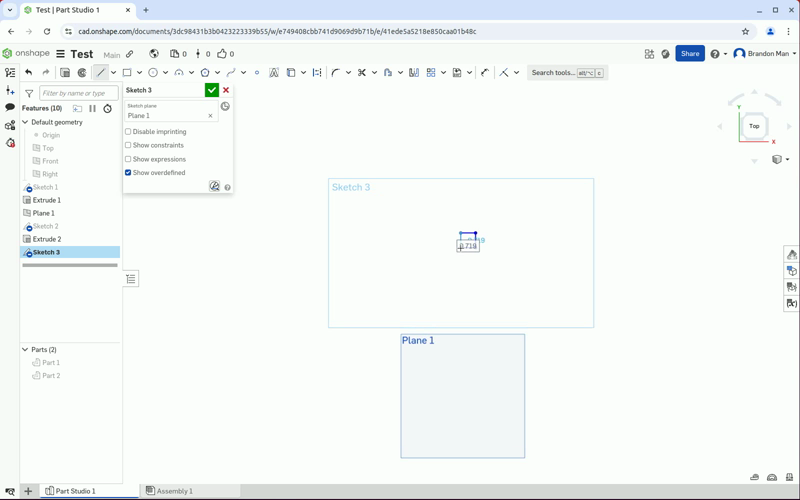
scroll(6)
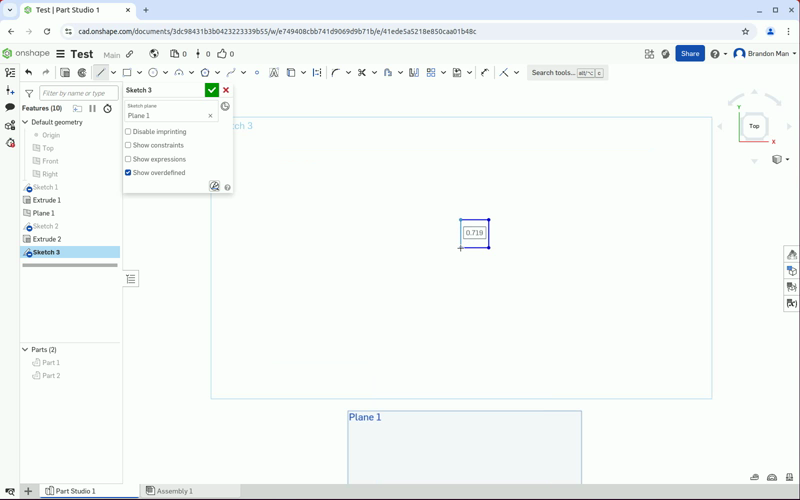
scroll(6)
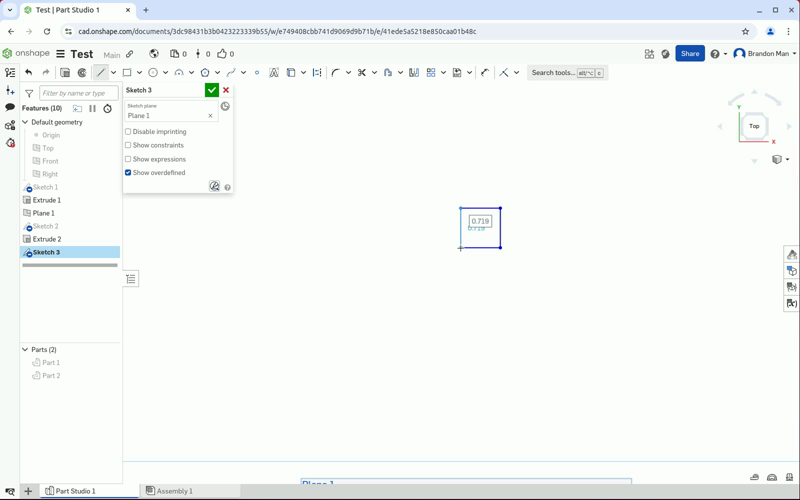
key_up(shift)
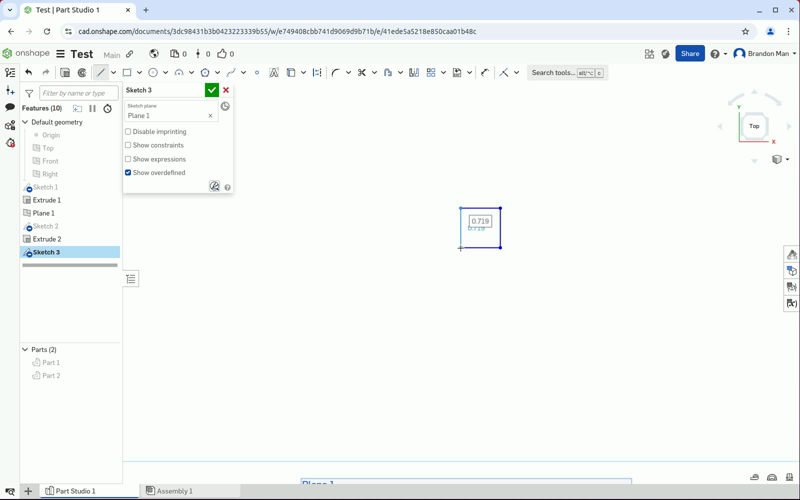
click(460, 247)
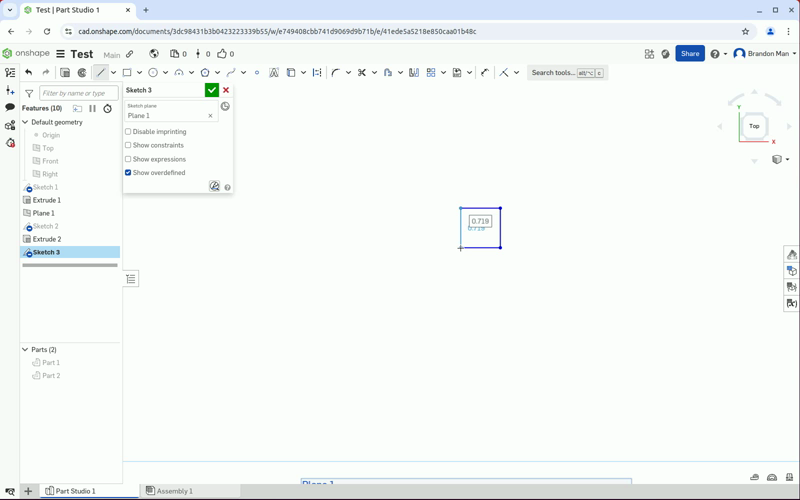
scroll(-6)
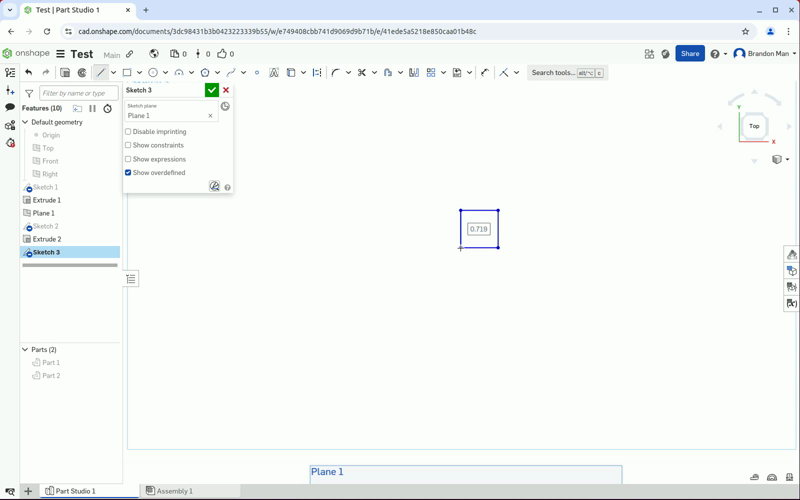
scroll(-6)
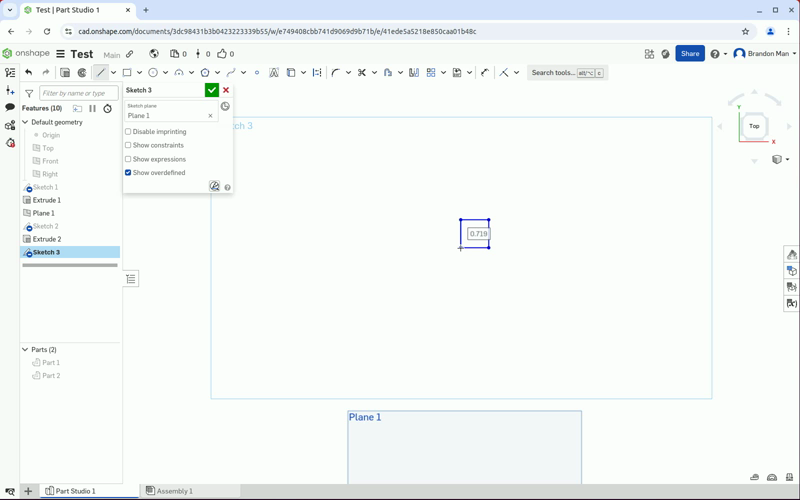
scroll(-6)
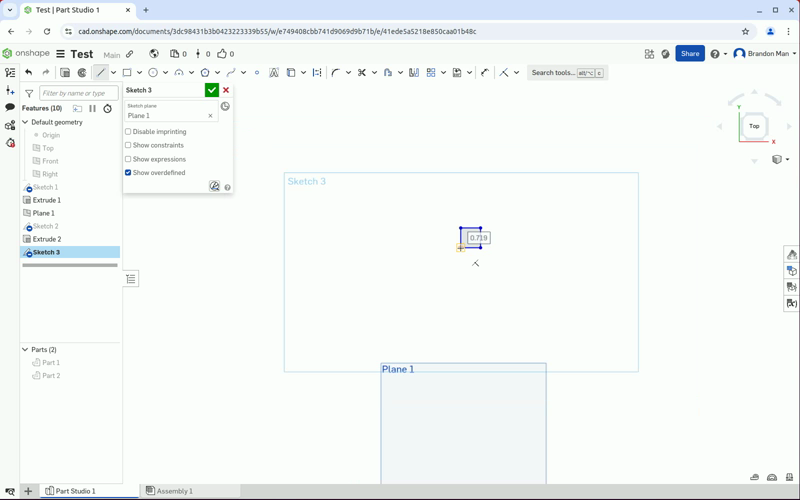
scroll(-6)
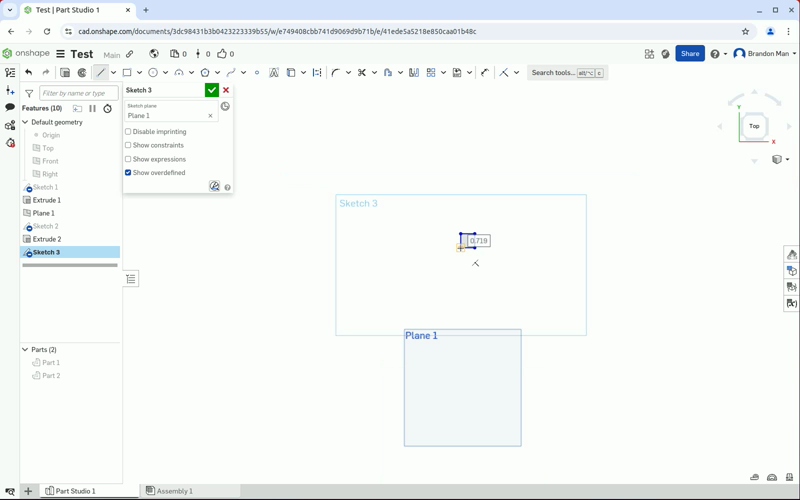
scroll(-6)
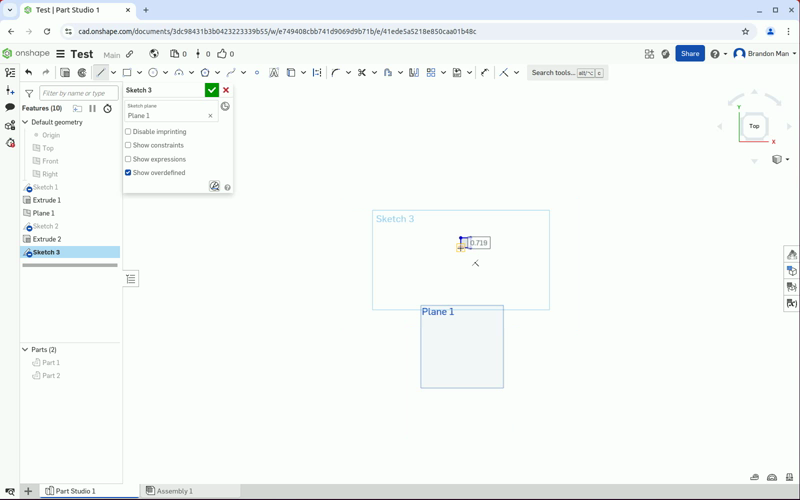
scroll(-6)
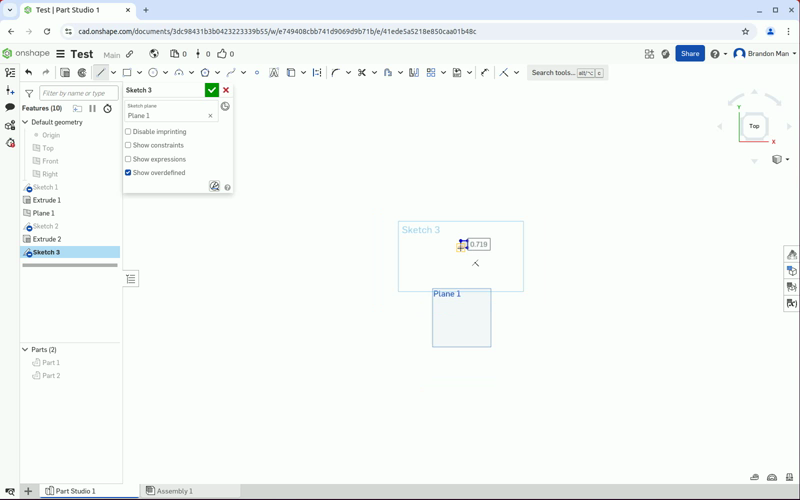
scroll(-6)
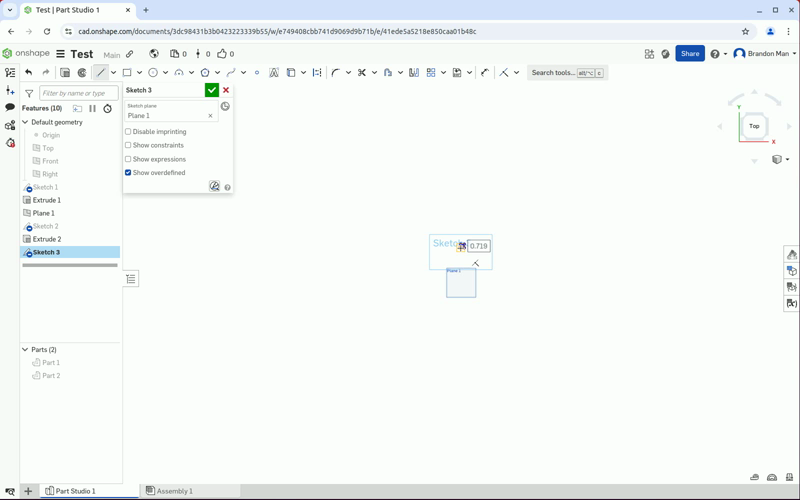
key(esc)
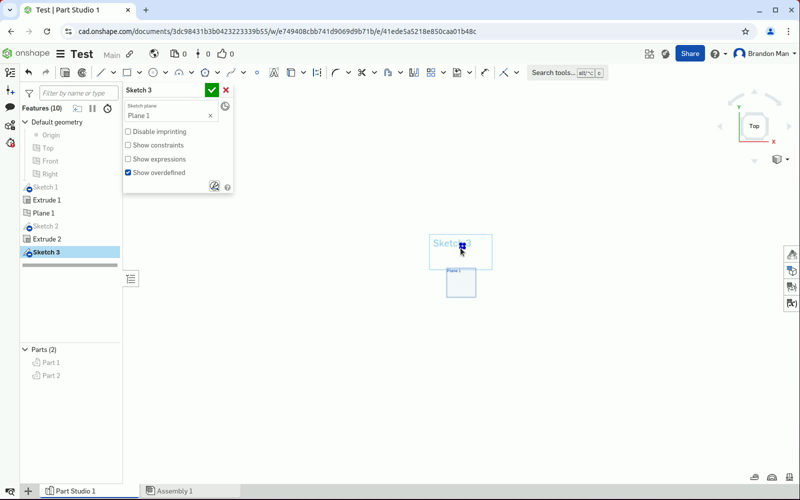
mouse_move(462, 245)
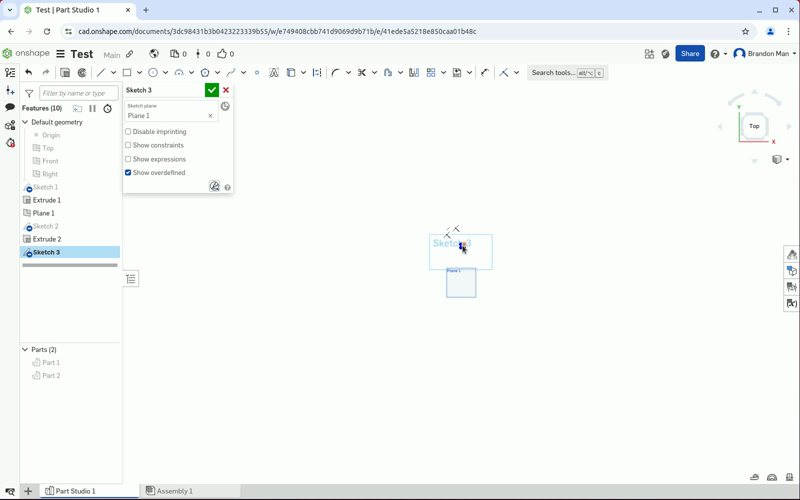
scroll(6)
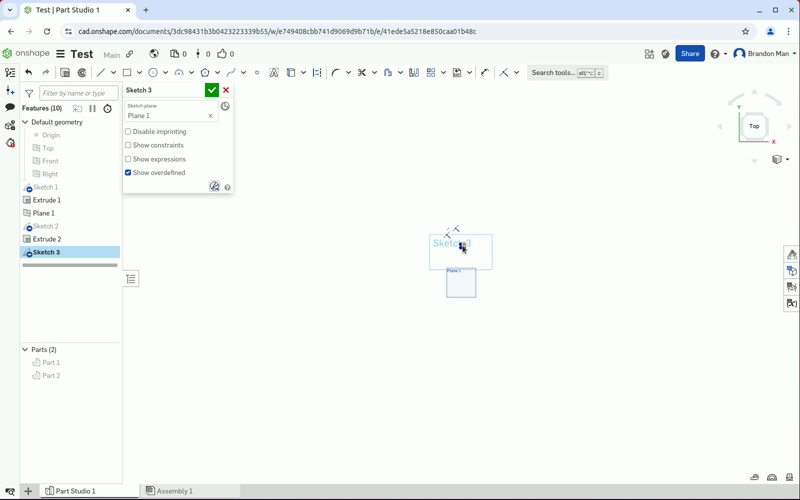
scroll(6)
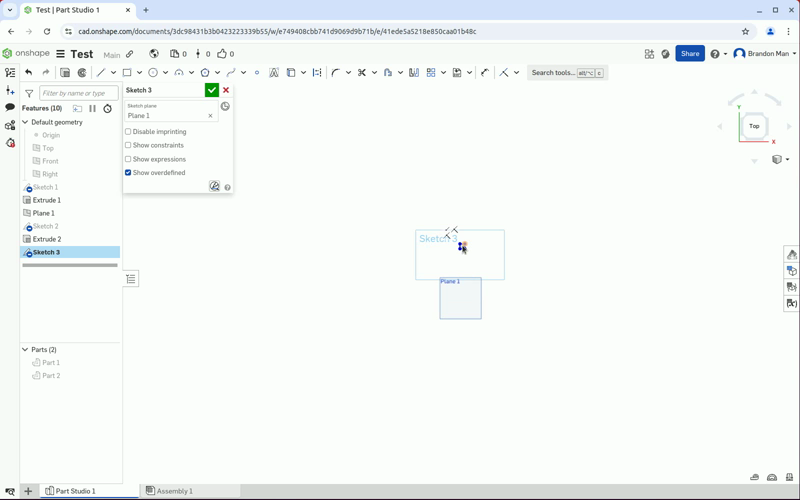
scroll(6)
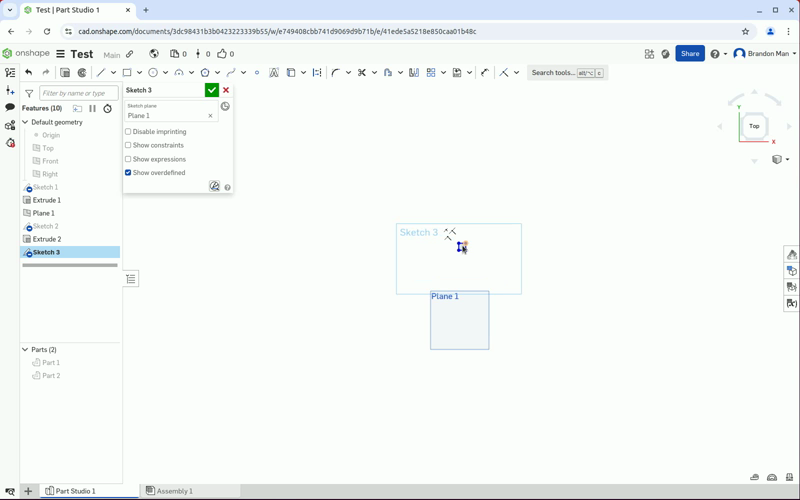
scroll(6)
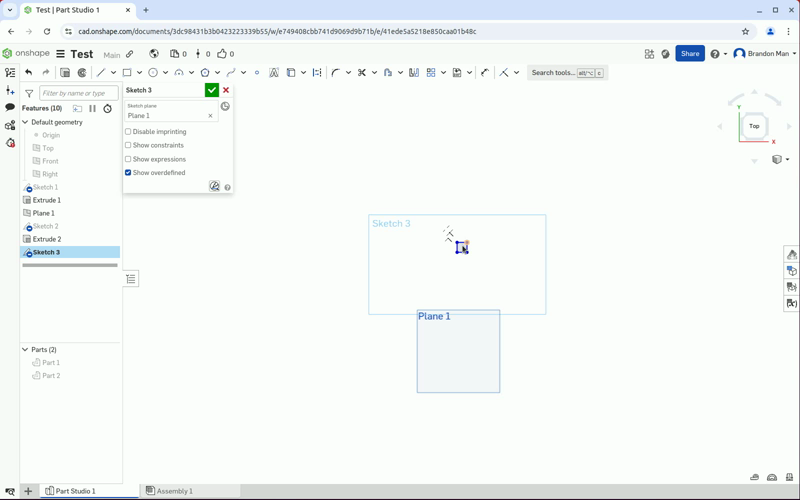
scroll(6)
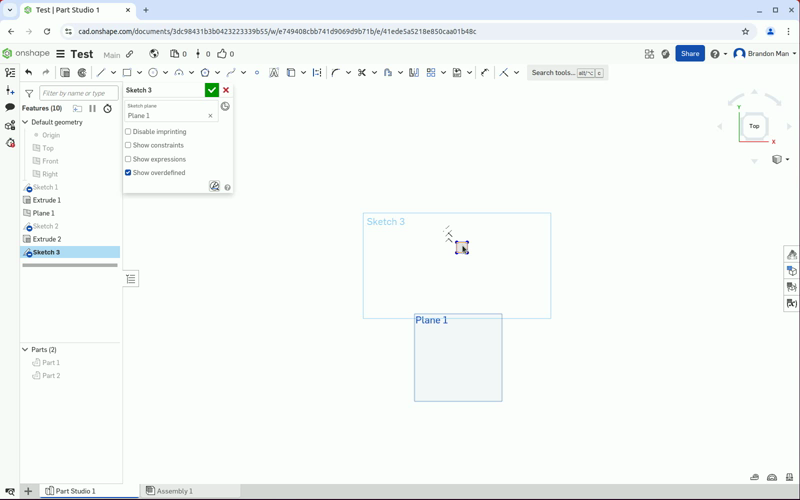
scroll(6)
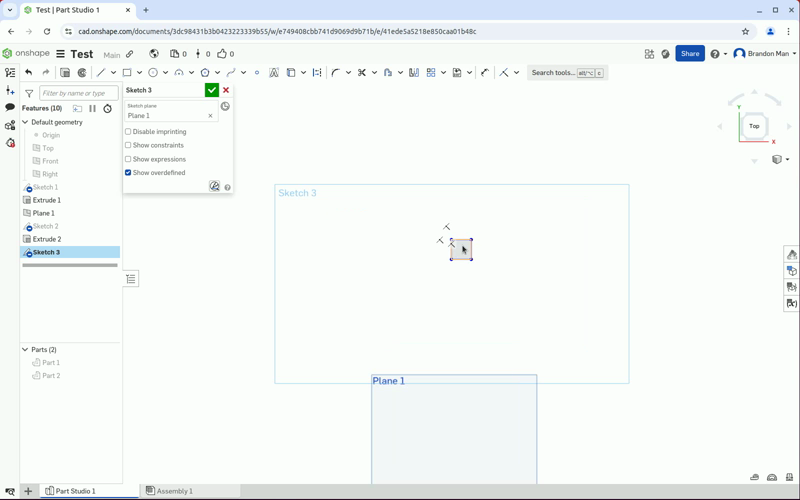
scroll(6)
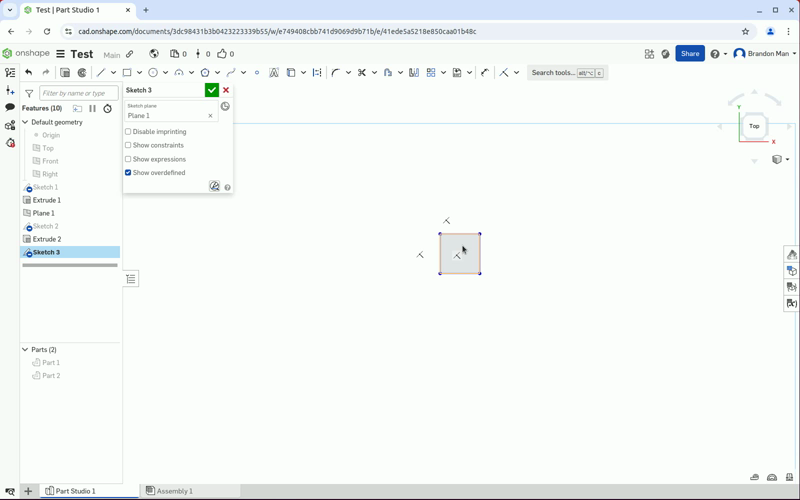
click(462, 245)
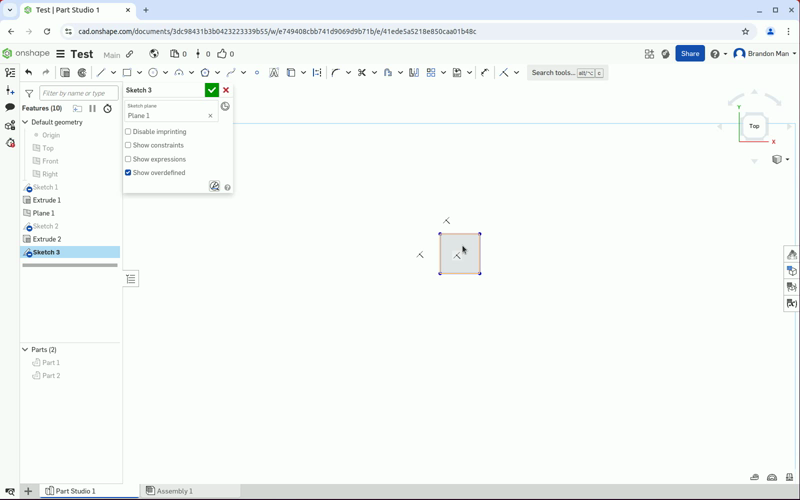
scroll(-6)
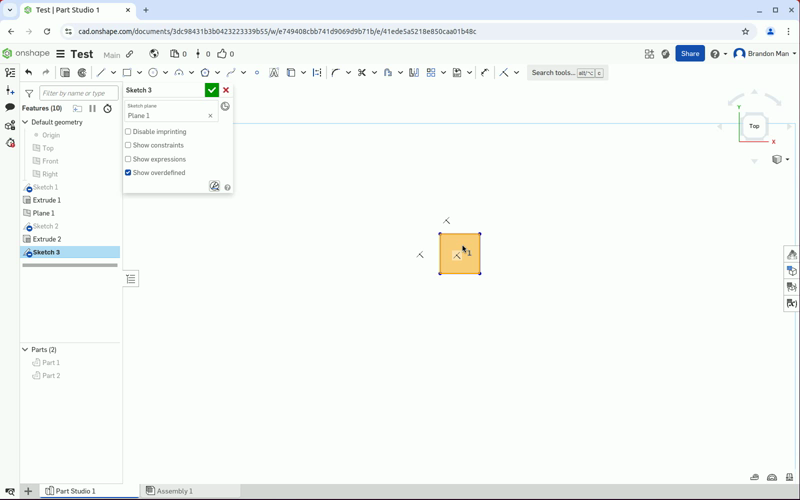
scroll(-6)
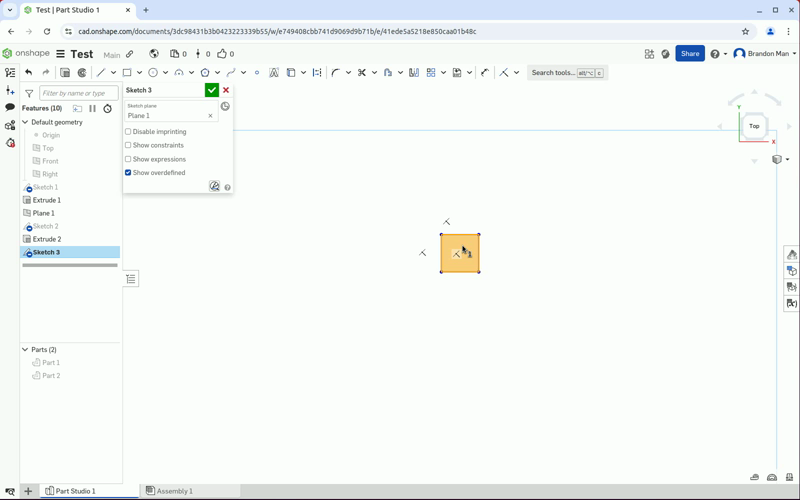
scroll(-6)
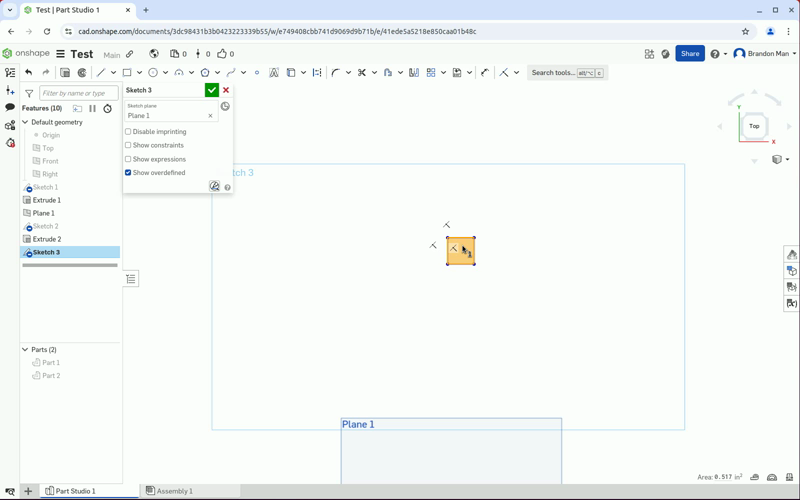
scroll(-6)
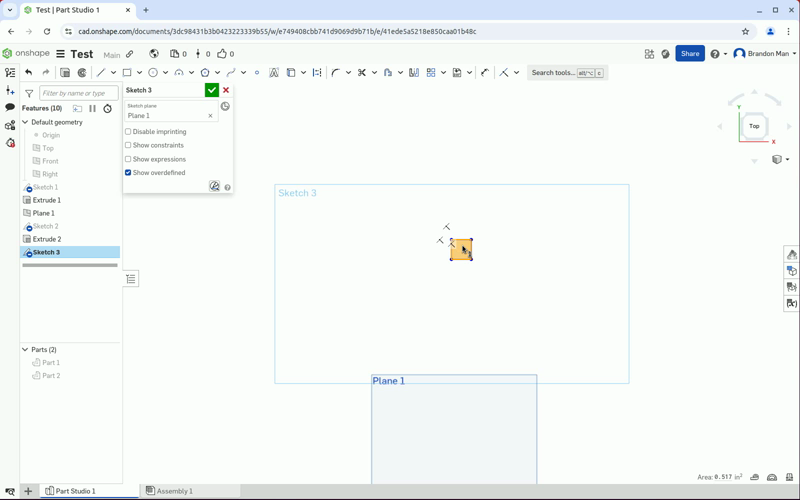
scroll(-6)
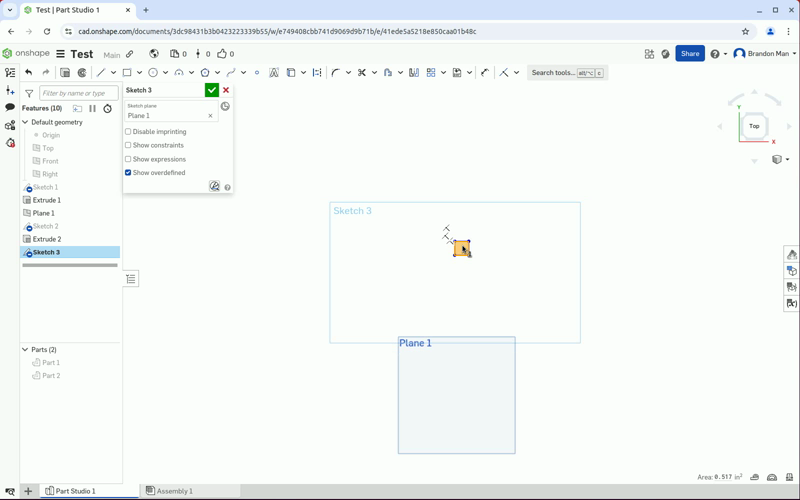
scroll(-6)
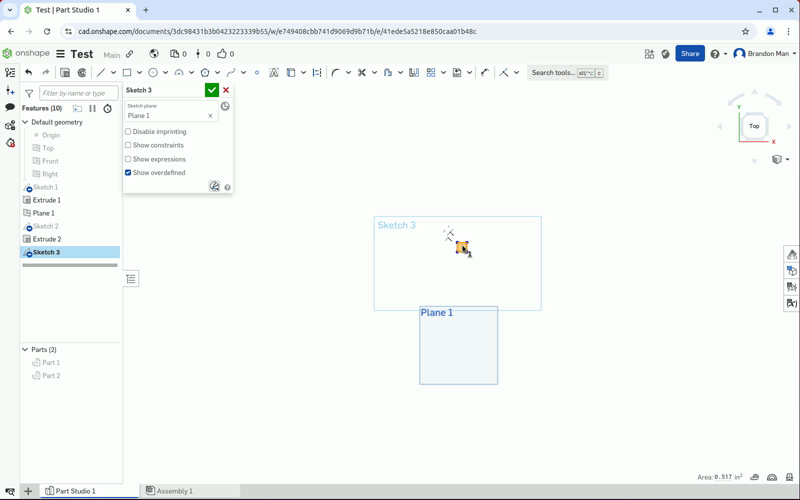
scroll(-6)
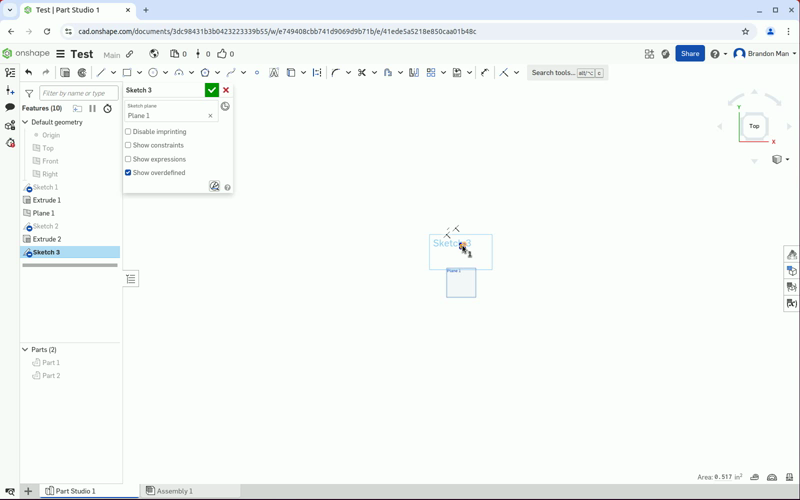
mouse_move(73, 352)
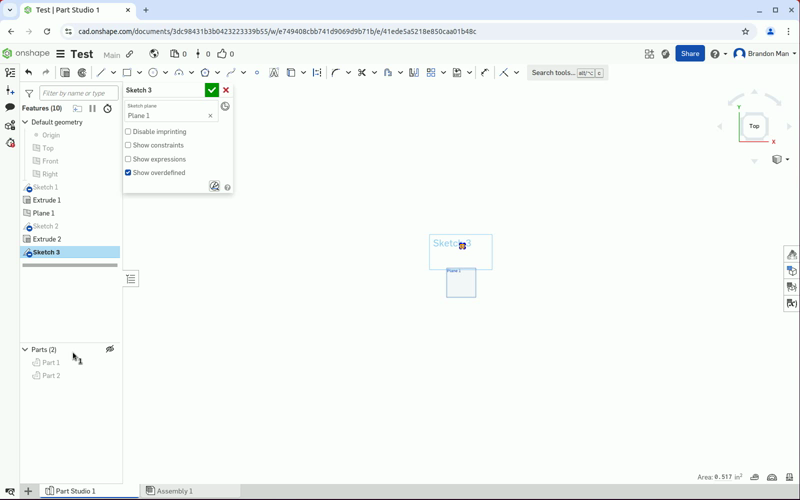
key(shift+y)
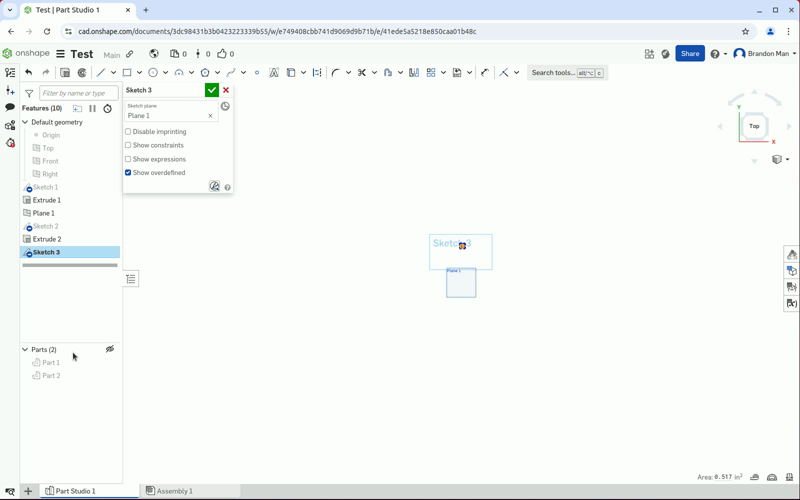
key(shift+e)
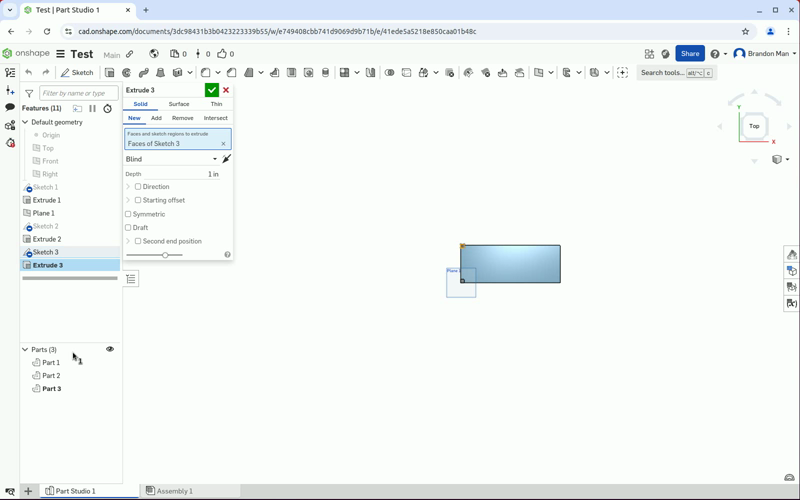
mouse_move(143, 106)
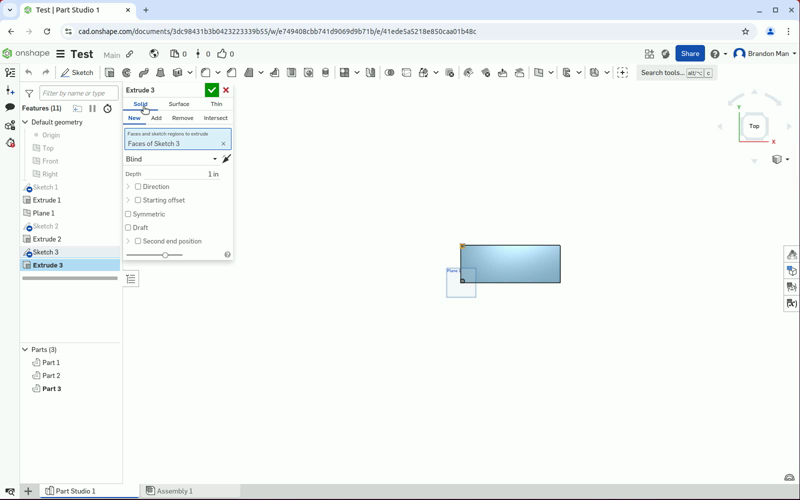
click(143, 106)
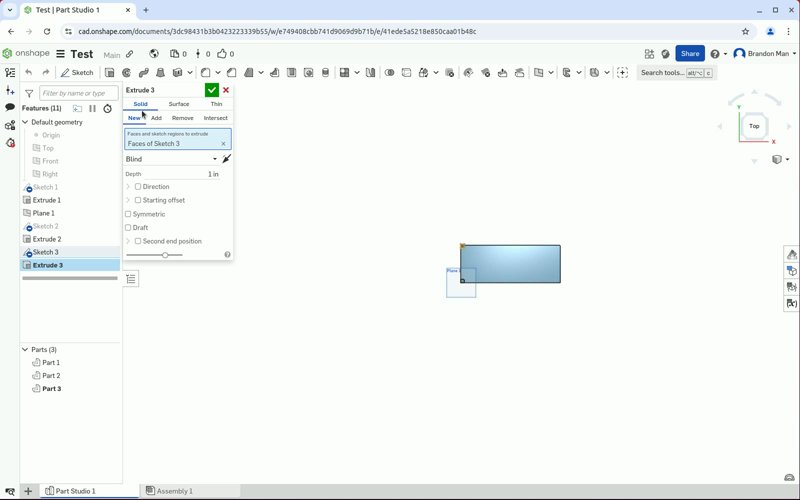
mouse_move(137, 120)
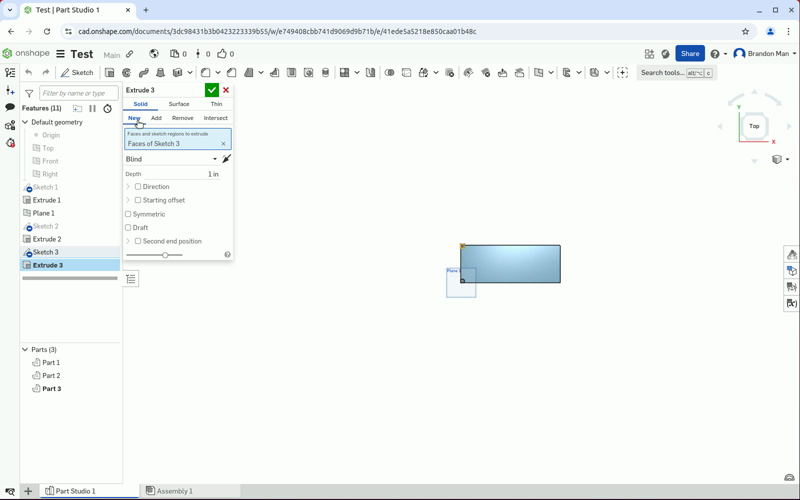
click(137, 120)
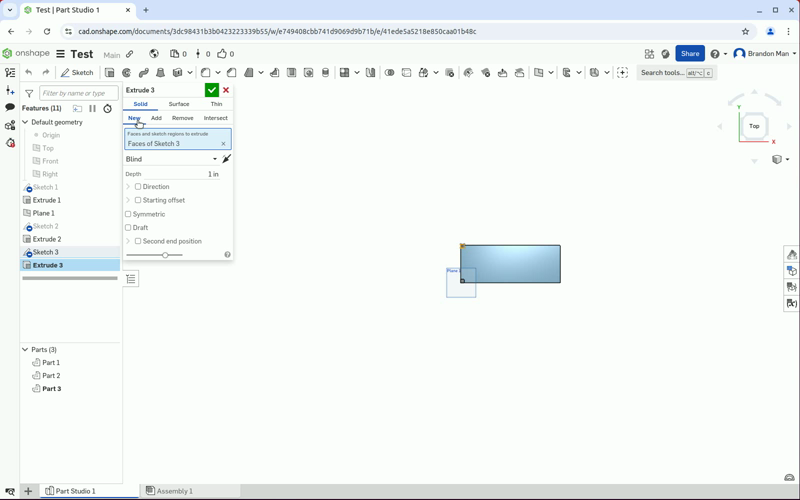
key(tab, 4)
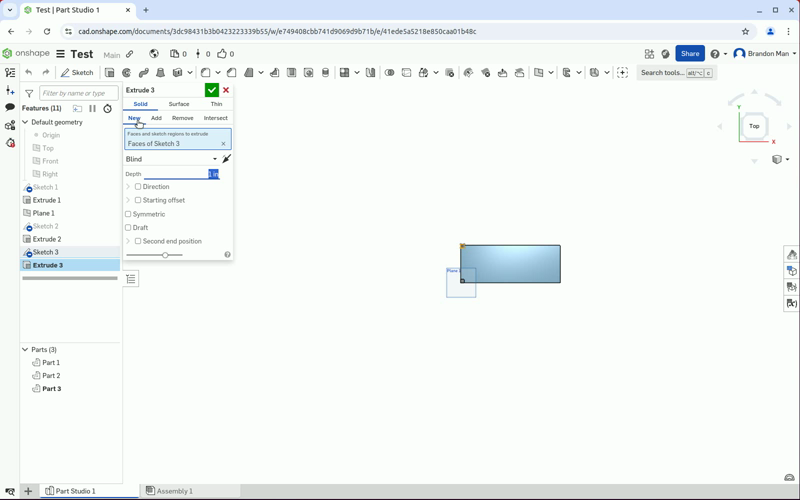
text(5.055)
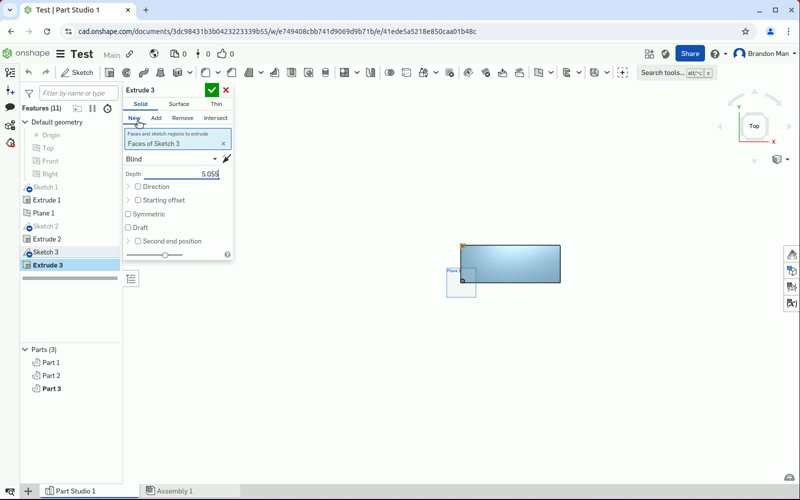
key(enter)
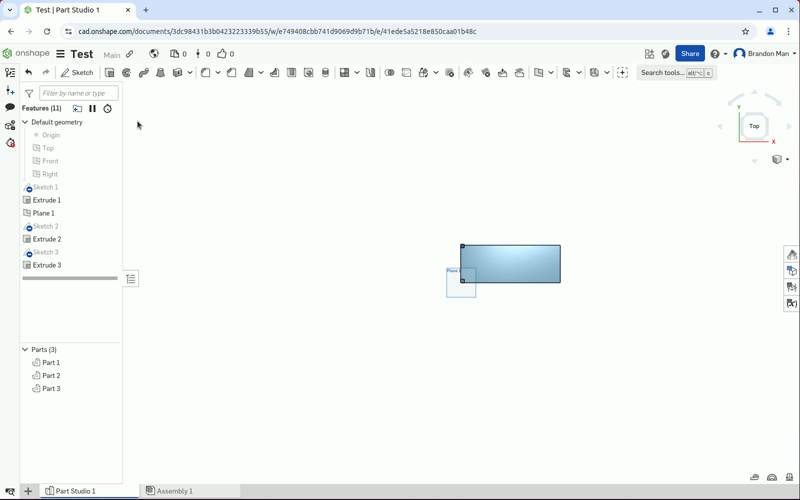
key(shift+h)
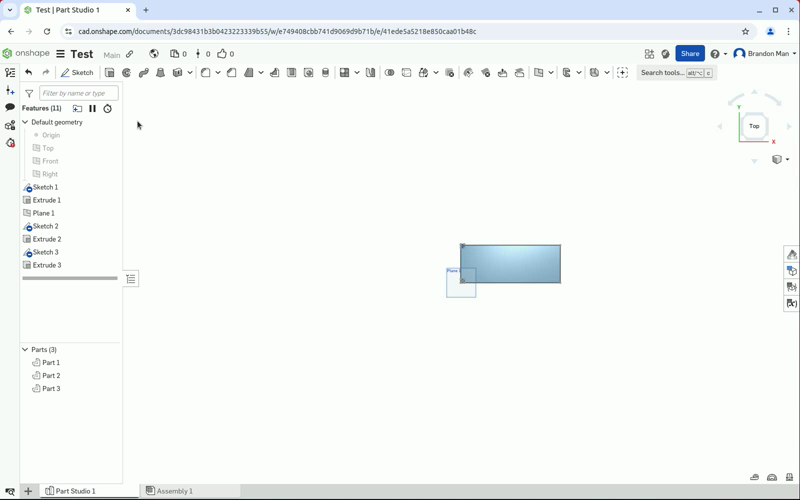
key(shift+h)
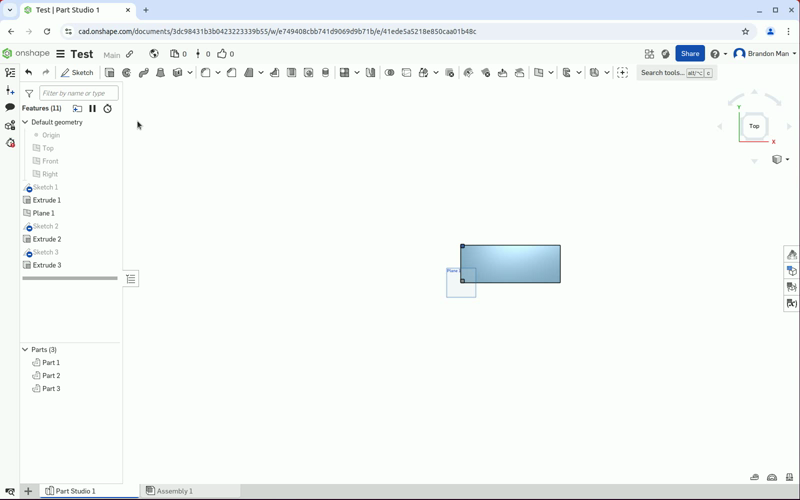
mouse_move(73, 189)
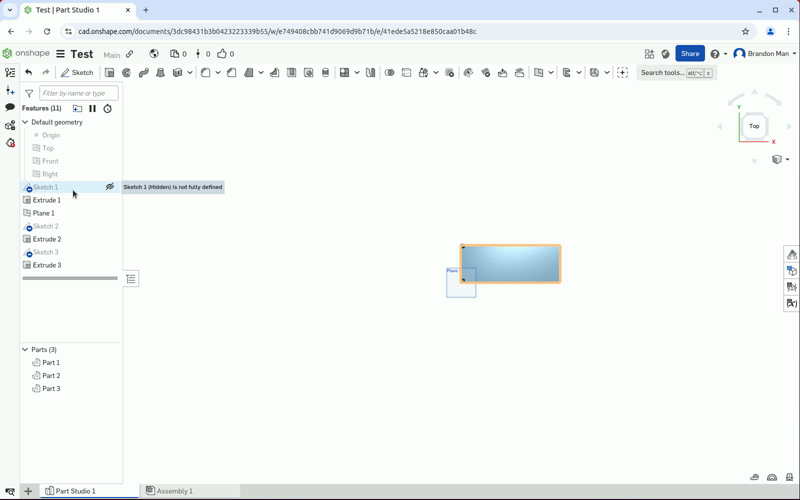
click(73, 189)
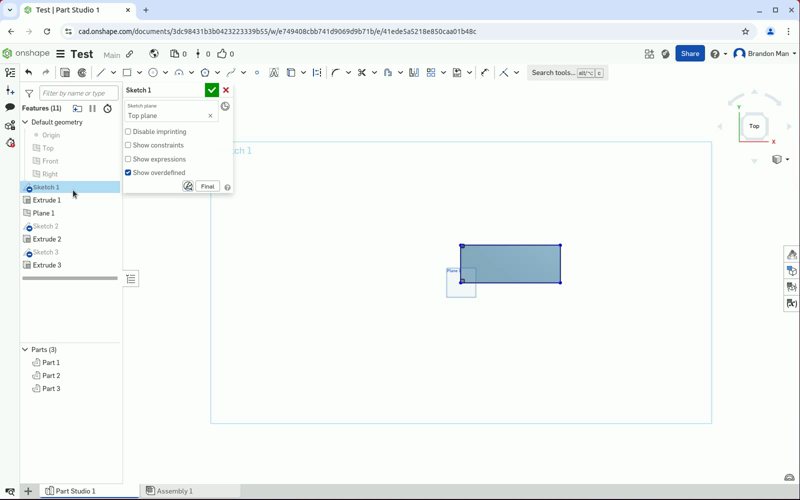
mouse_move(229, 92)
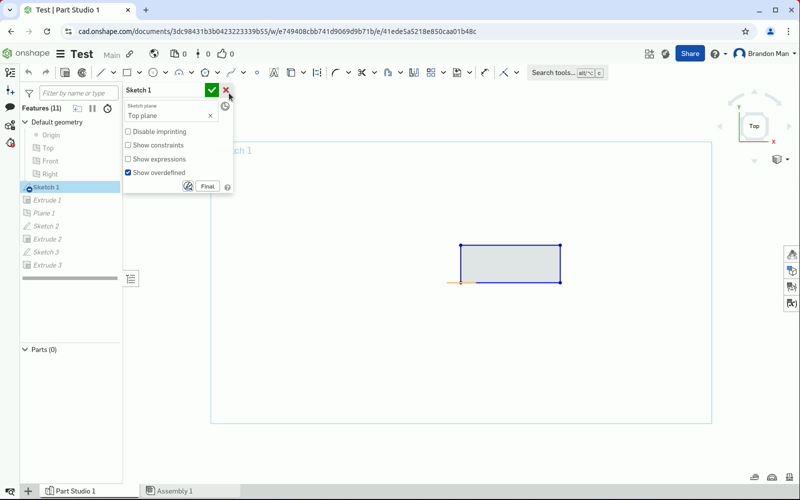
click(229, 92)
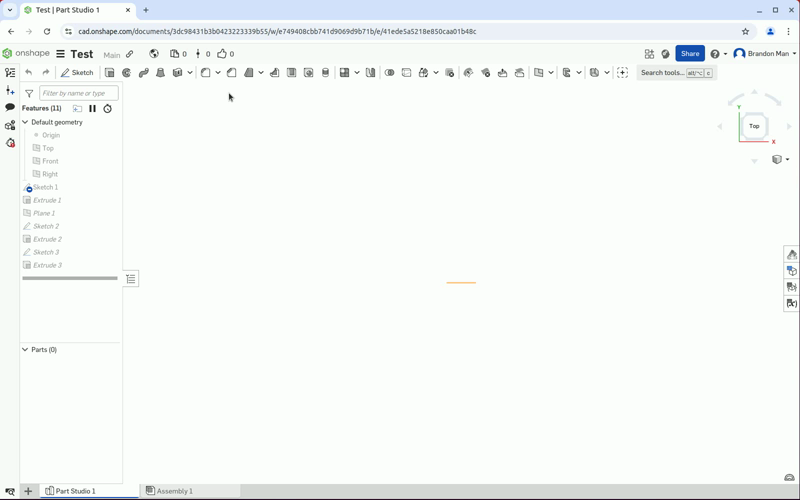
key(shift+s)
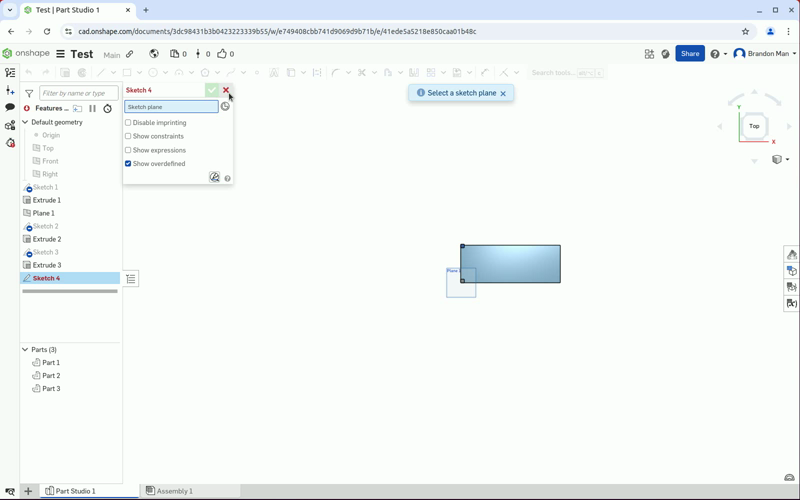
mouse_move(73, 215)
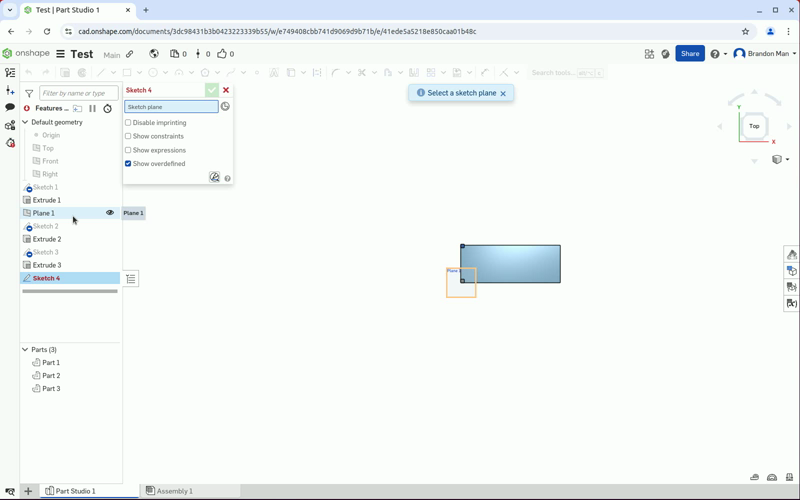
click(73, 215)
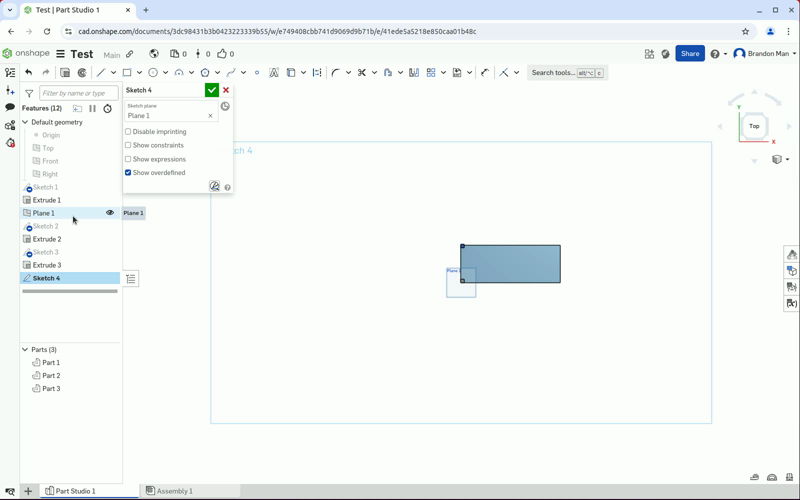
mouse_move(73, 352)
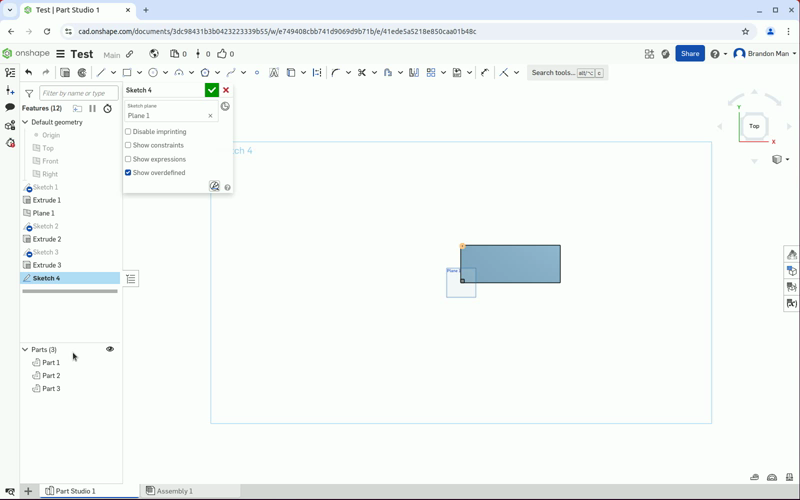
key(y)
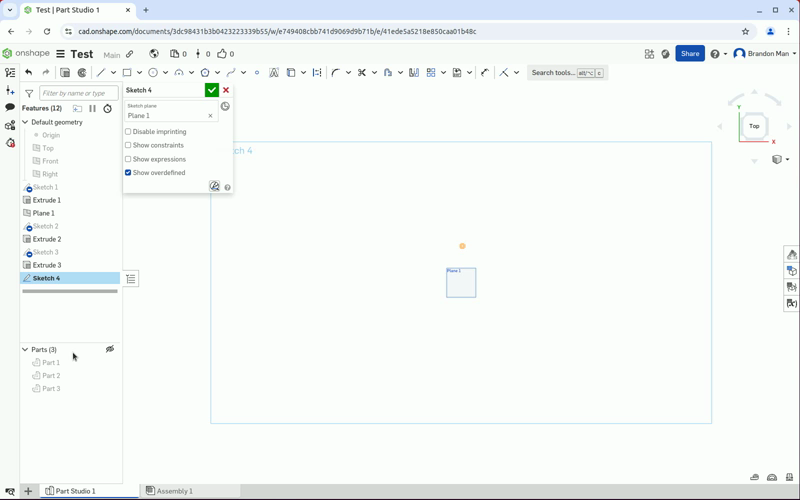
key(l)
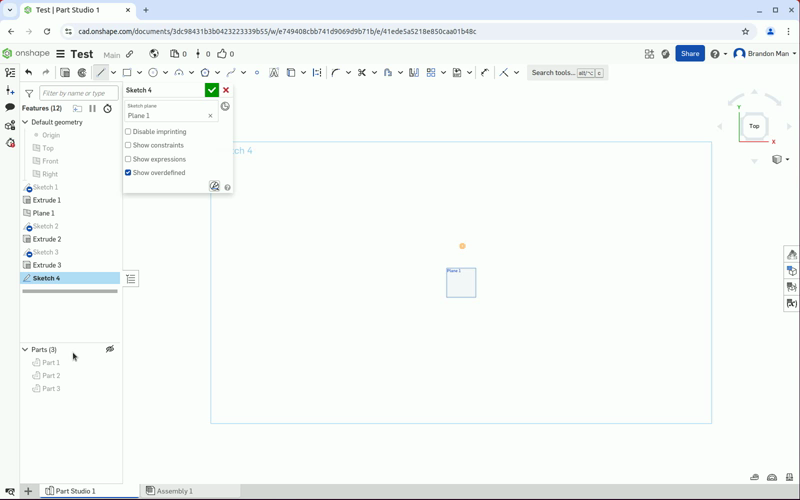
key_down(shift)
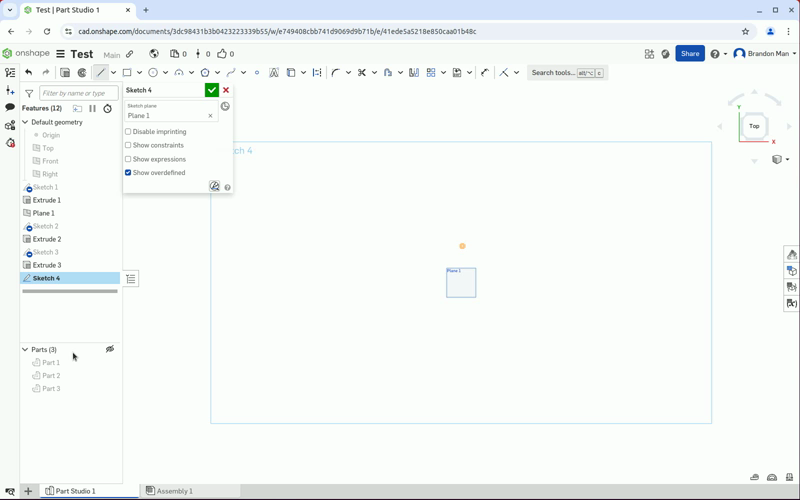
mouse_move(558, 247)
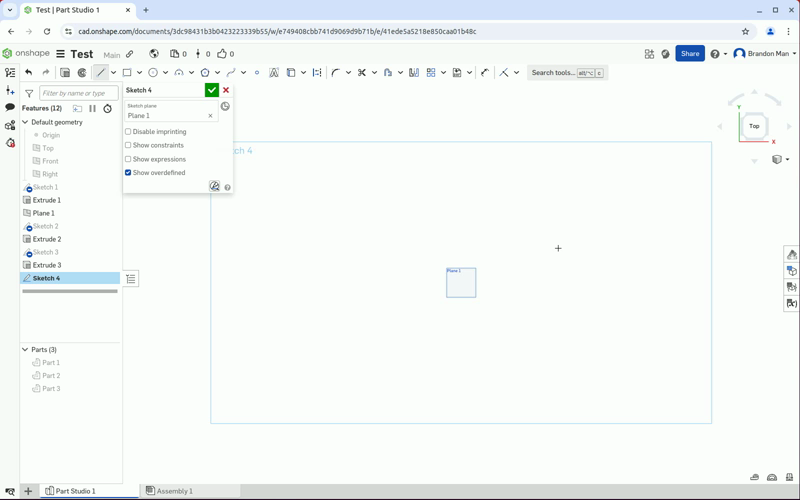
click(558, 247)
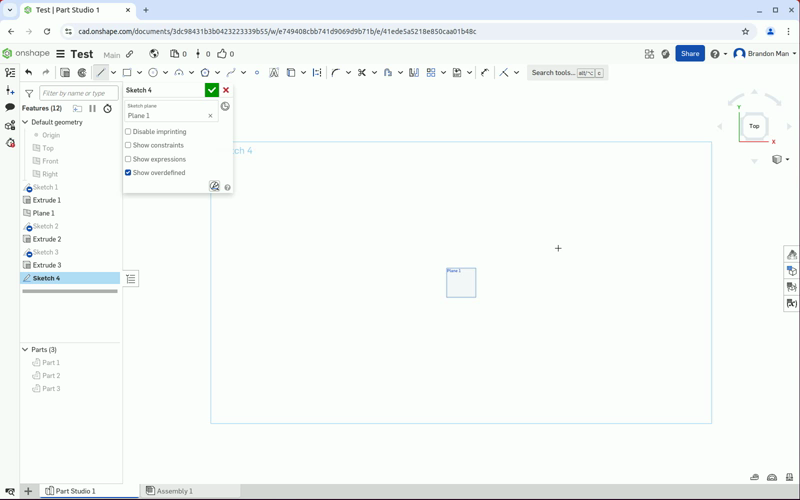
key_up(shift)
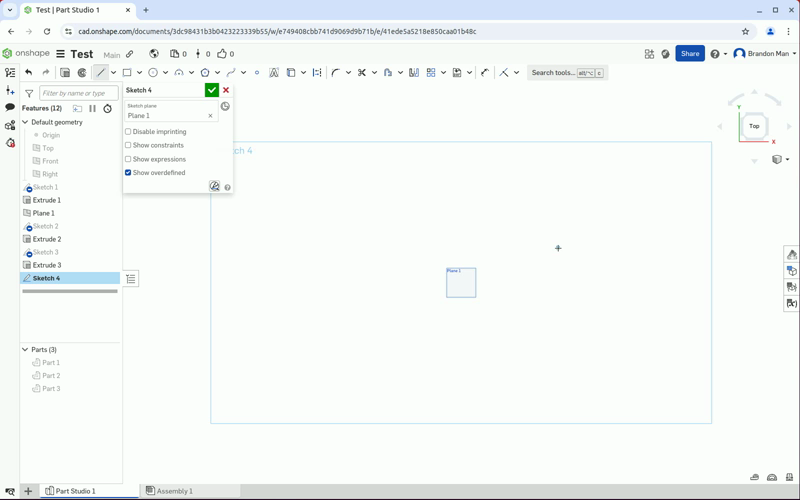
key_down(shift)
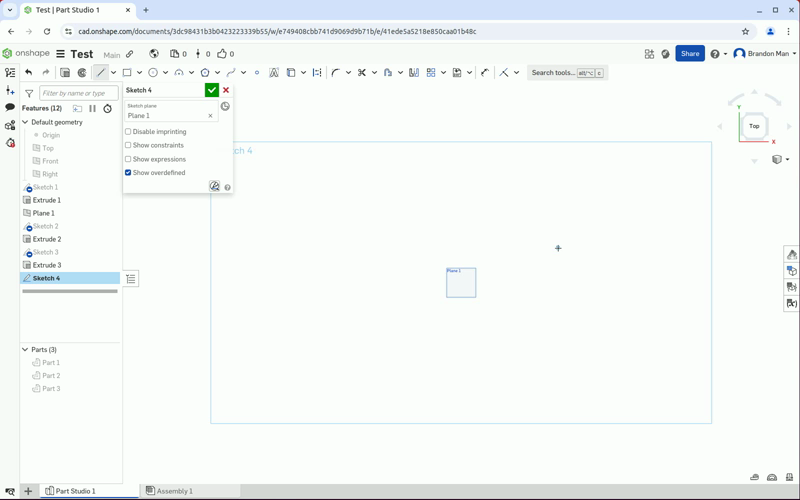
mouse_move(588, 247)
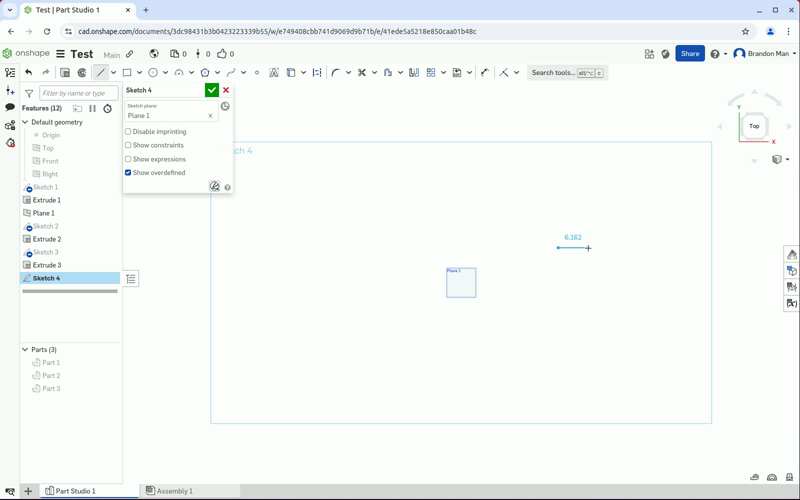
mouse_move(561, 247)
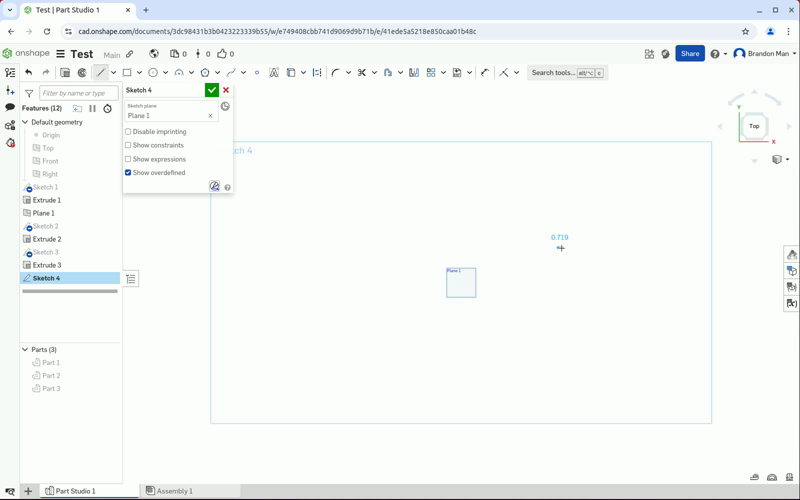
scroll(6)
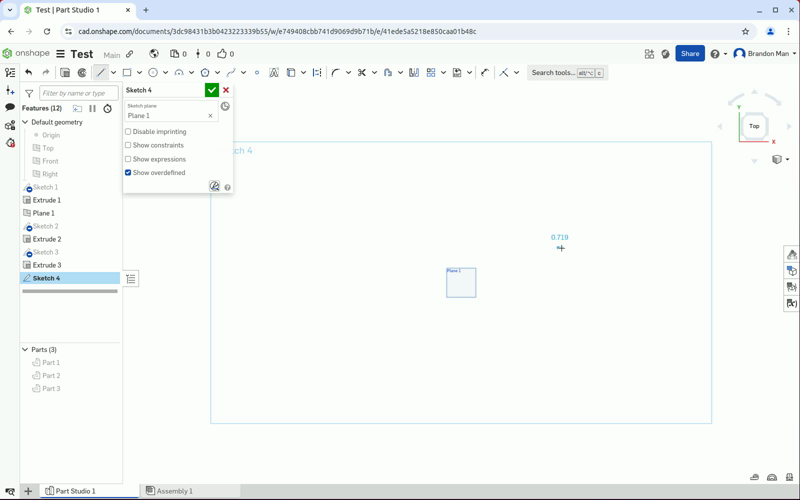
scroll(6)
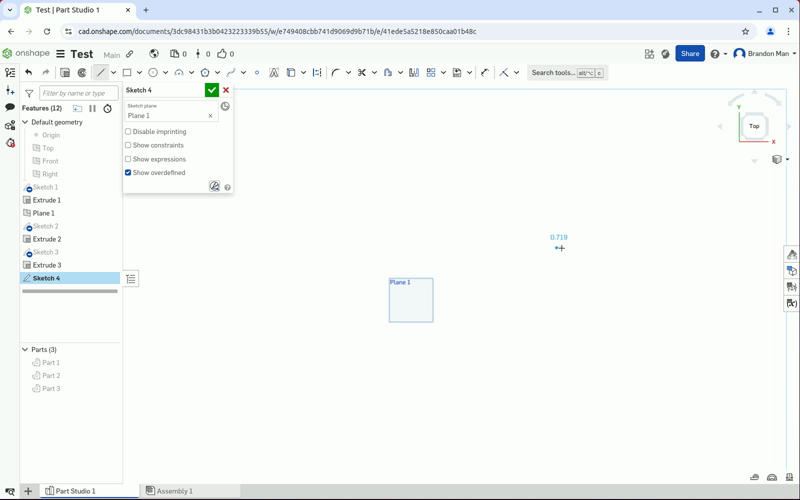
scroll(6)
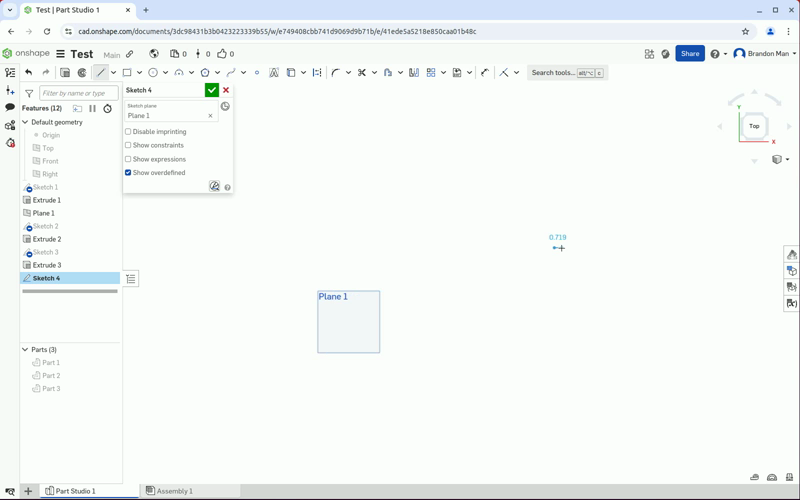
scroll(6)
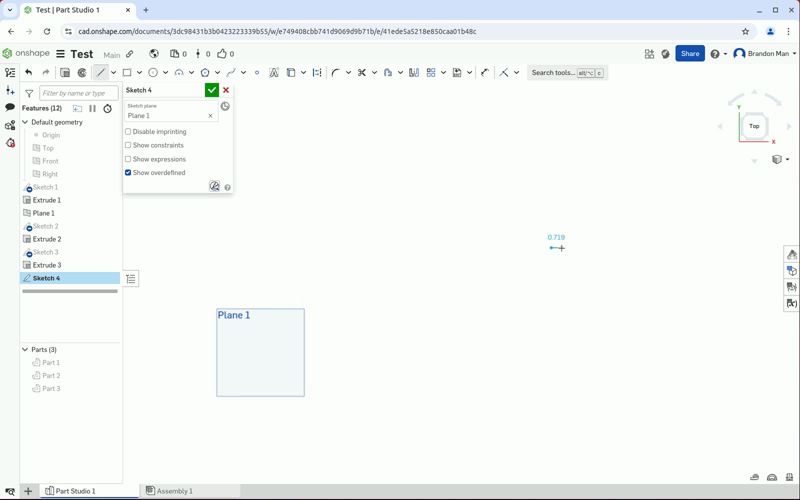
scroll(6)
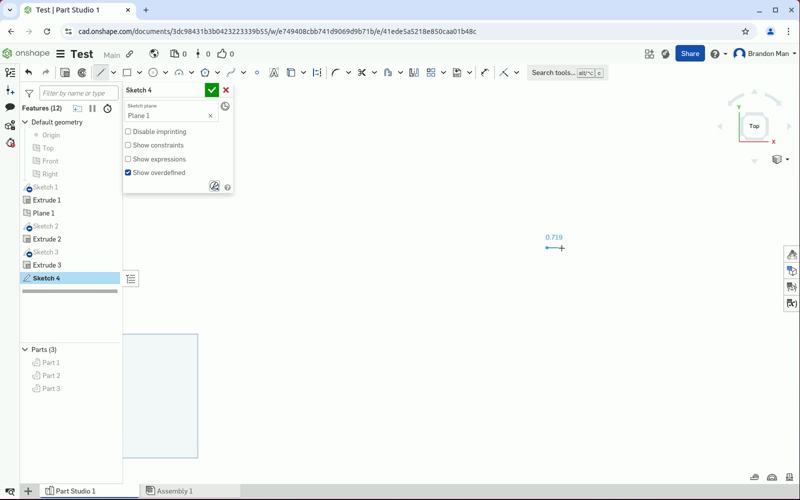
scroll(6)
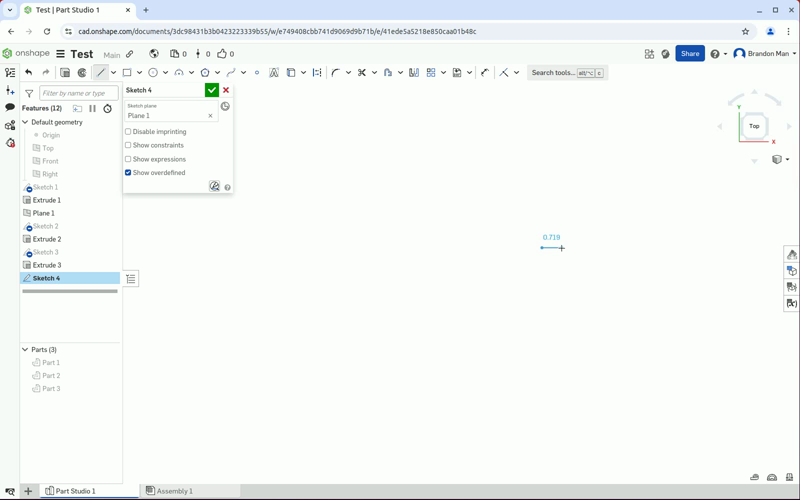
scroll(6)
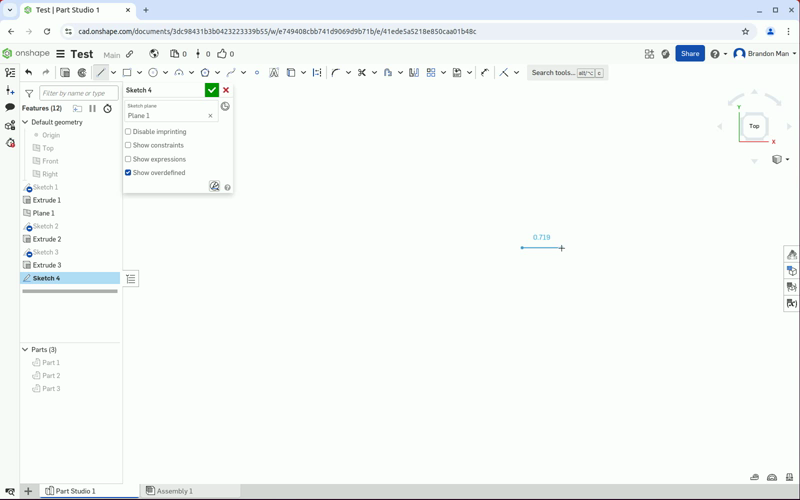
click(561, 247)
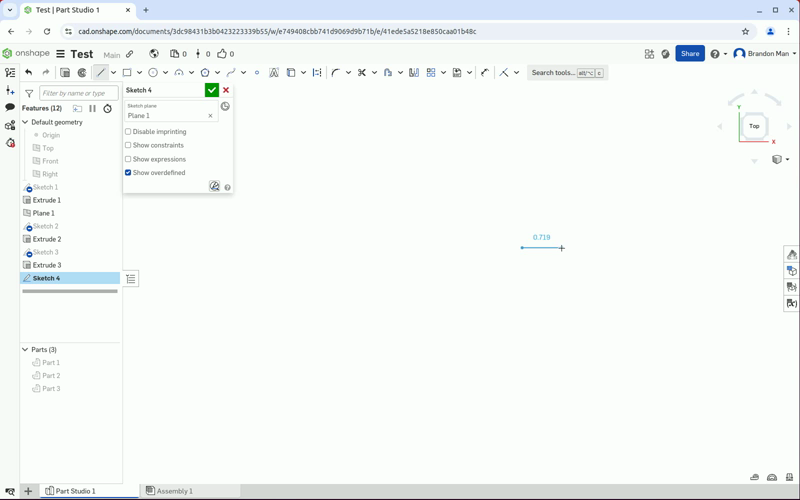
scroll(-6)
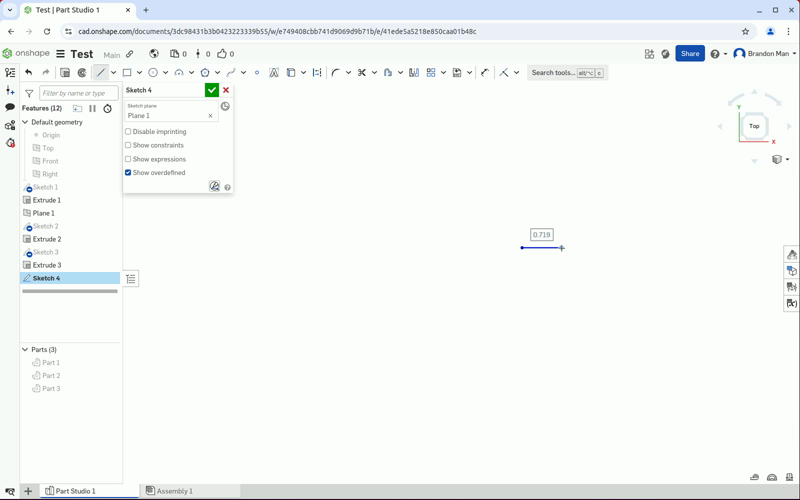
scroll(-6)
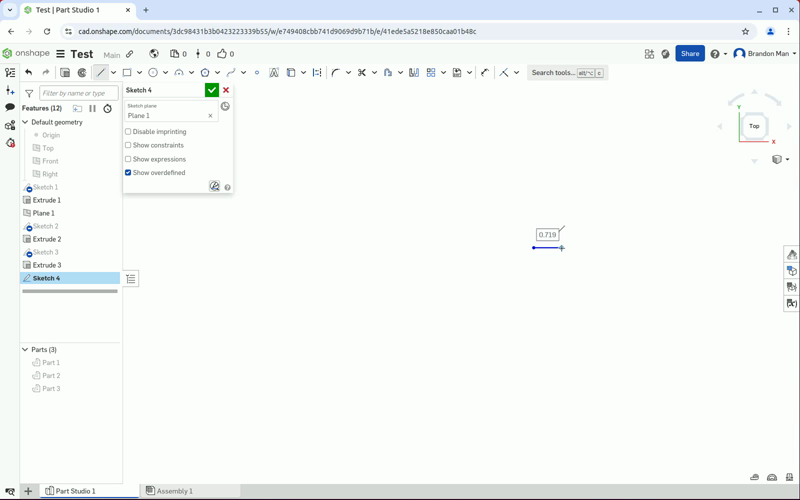
scroll(-6)
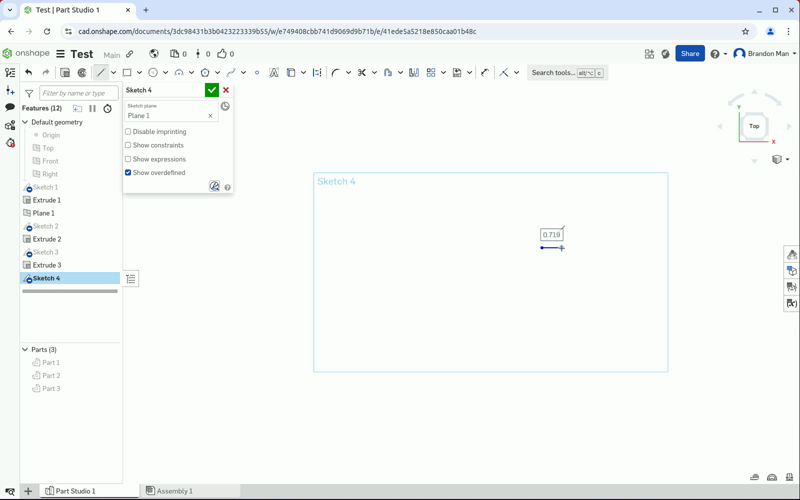
scroll(-6)
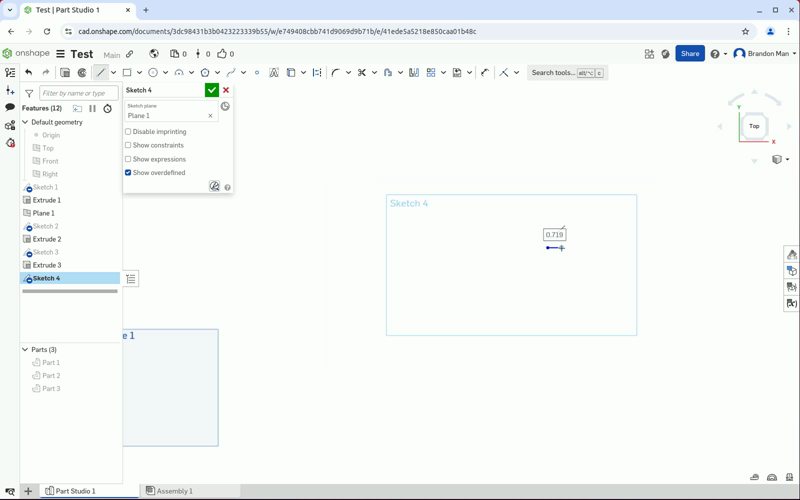
scroll(-6)
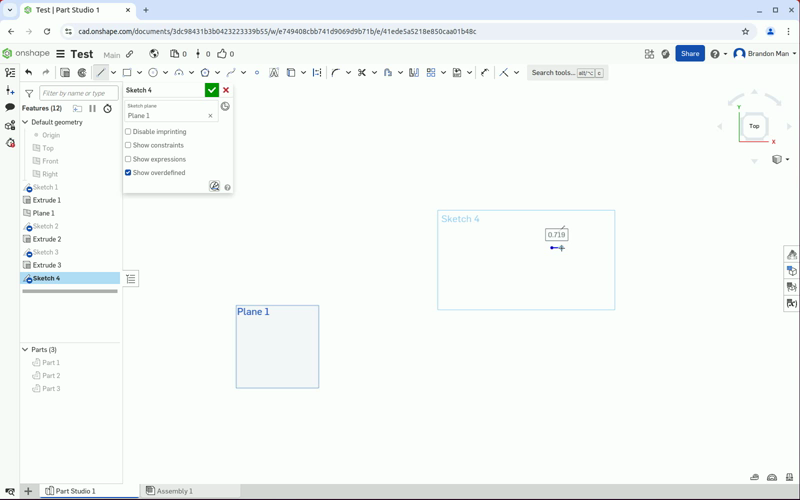
scroll(-6)
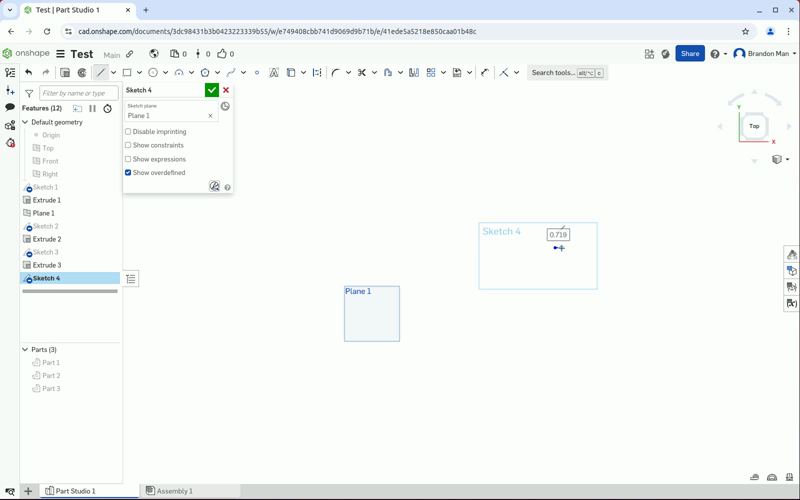
scroll(-6)
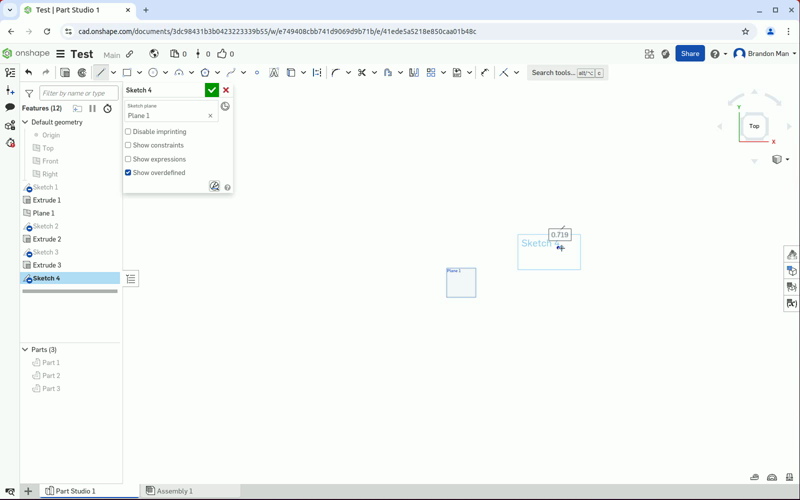
key_up(shift)
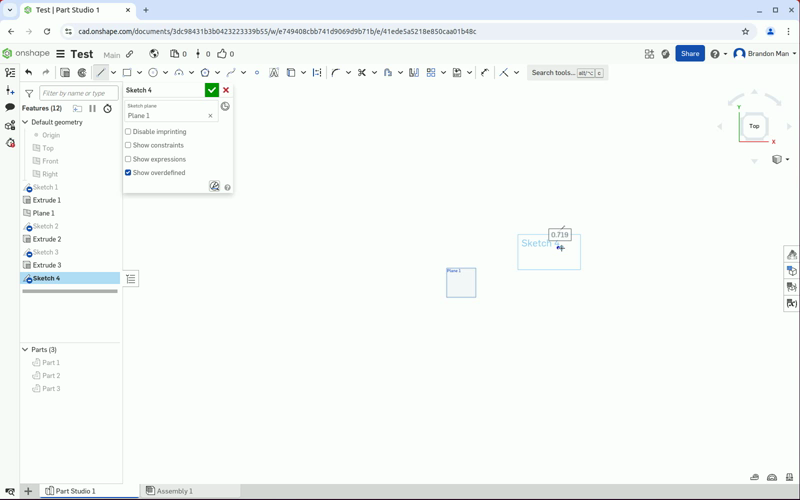
key_down(shift)
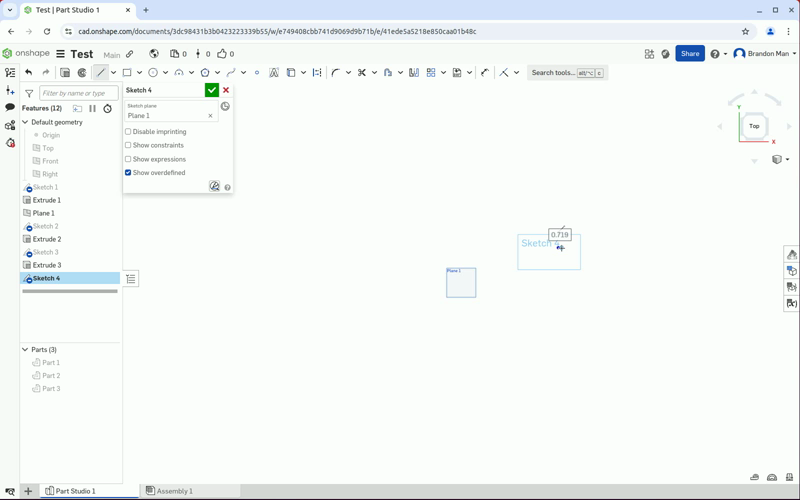
mouse_move(589, 247)
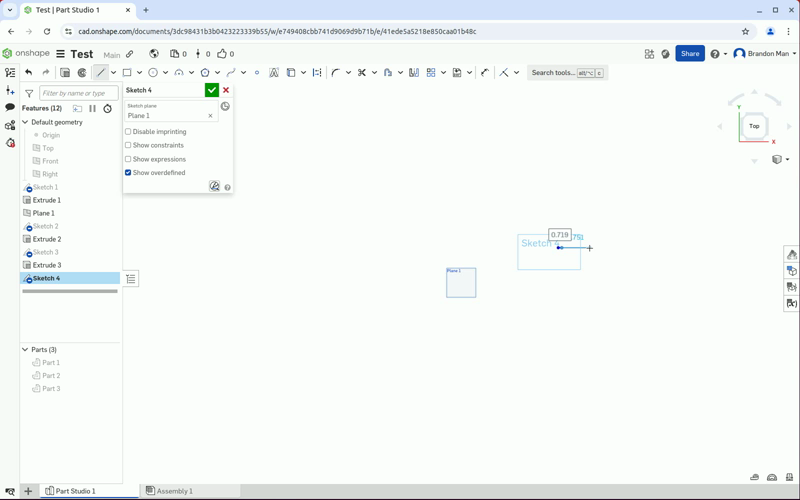
mouse_move(561, 244)
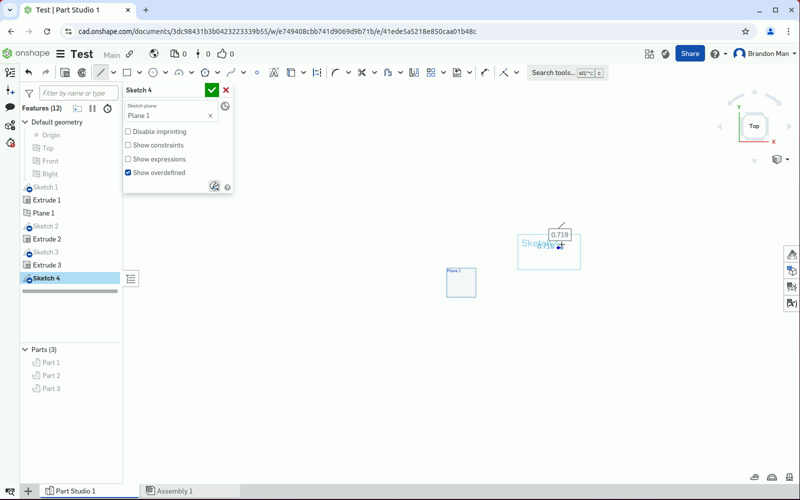
scroll(6)
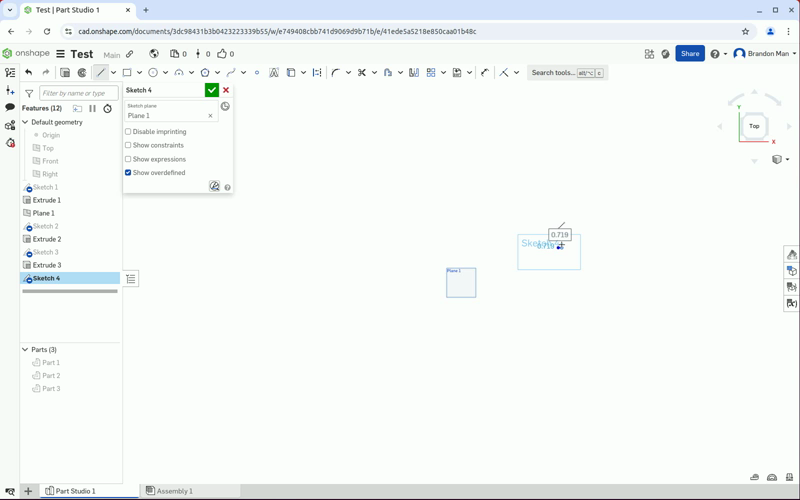
scroll(6)
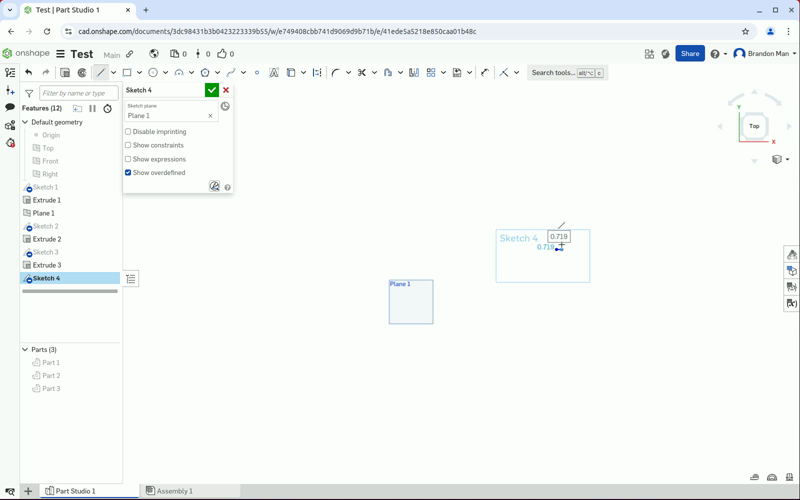
scroll(6)
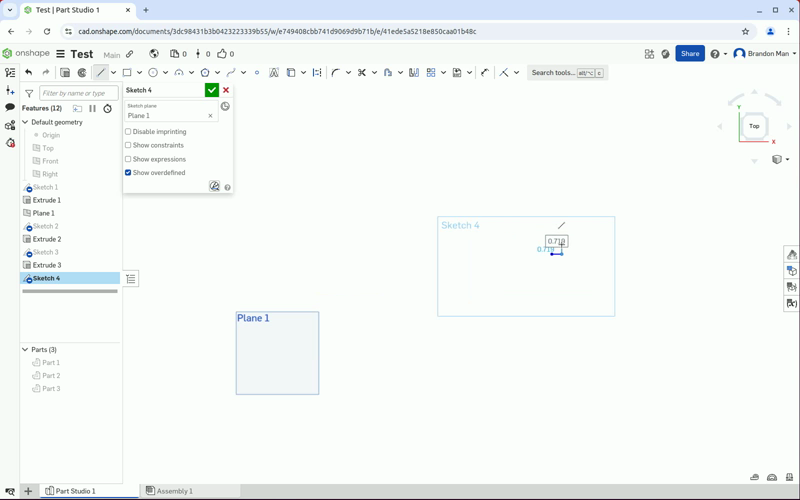
scroll(6)
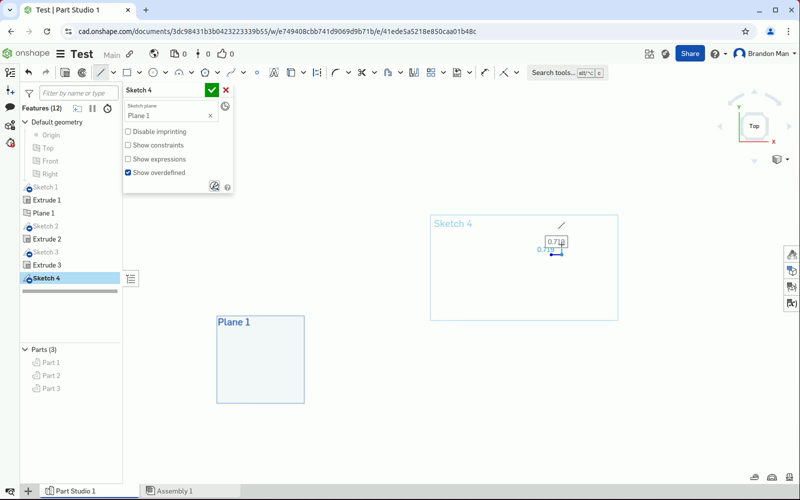
scroll(6)
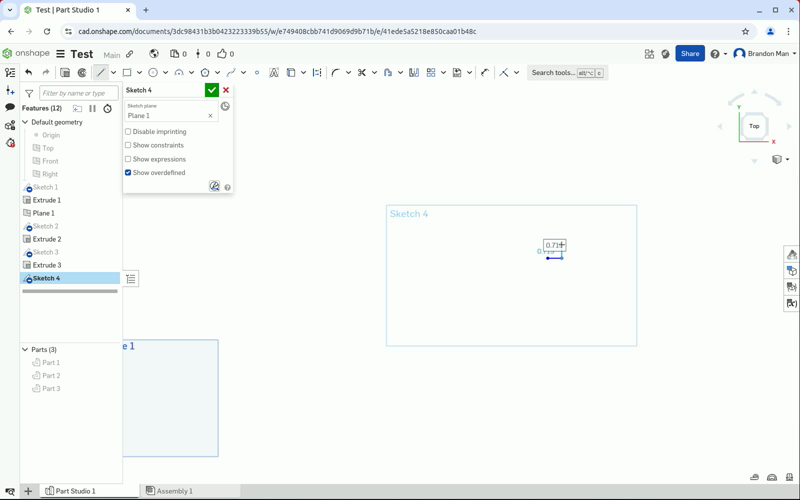
scroll(6)
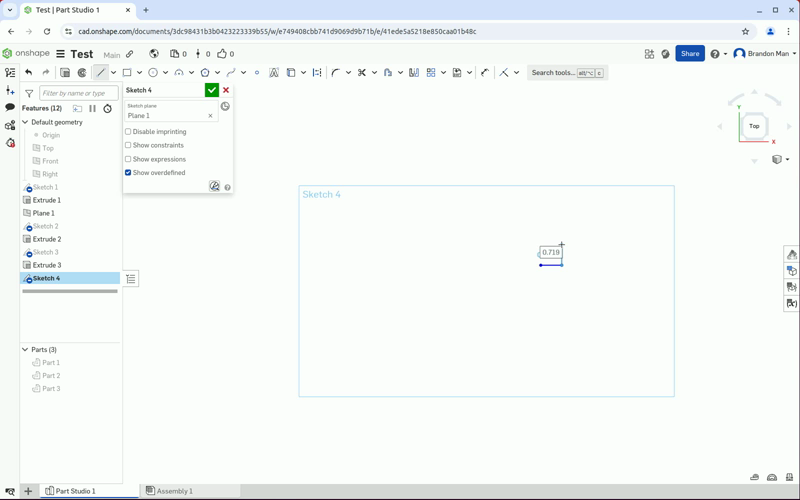
scroll(6)
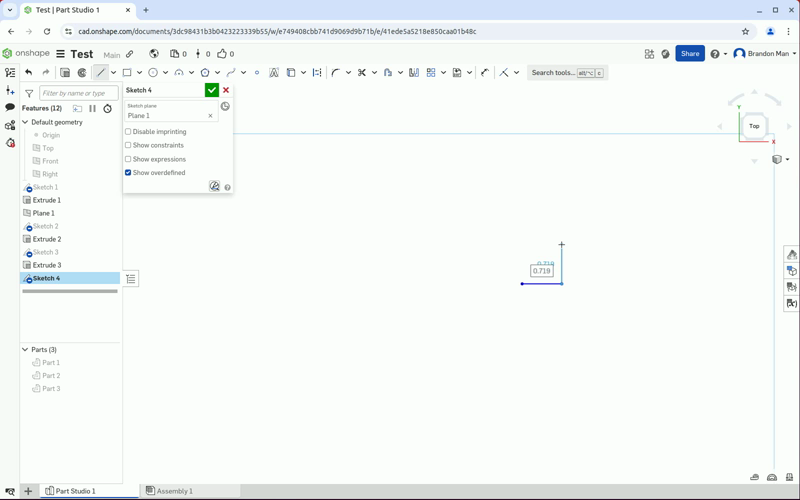
click(561, 244)
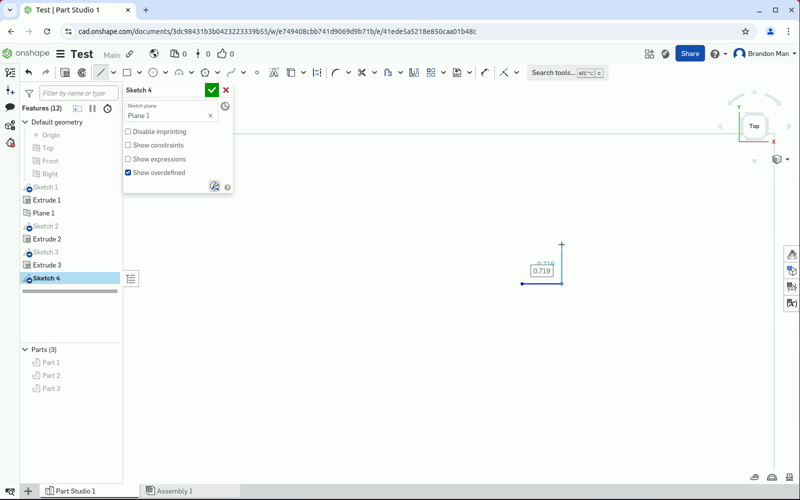
scroll(-6)
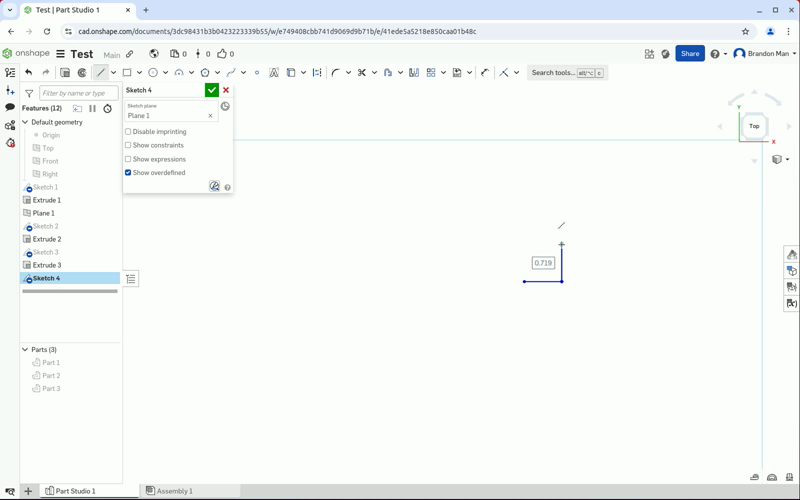
scroll(-6)
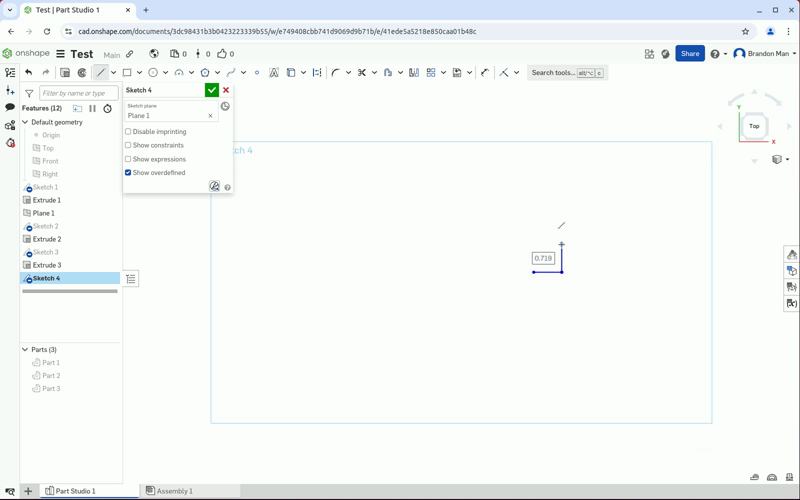
scroll(-6)
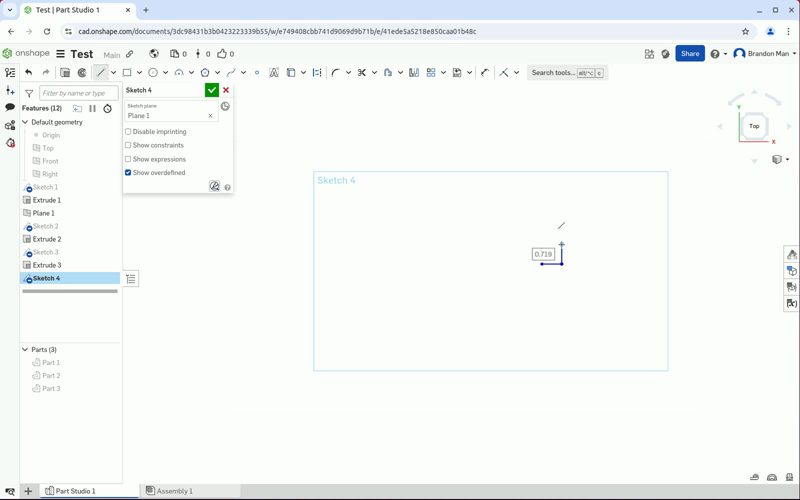
scroll(-6)
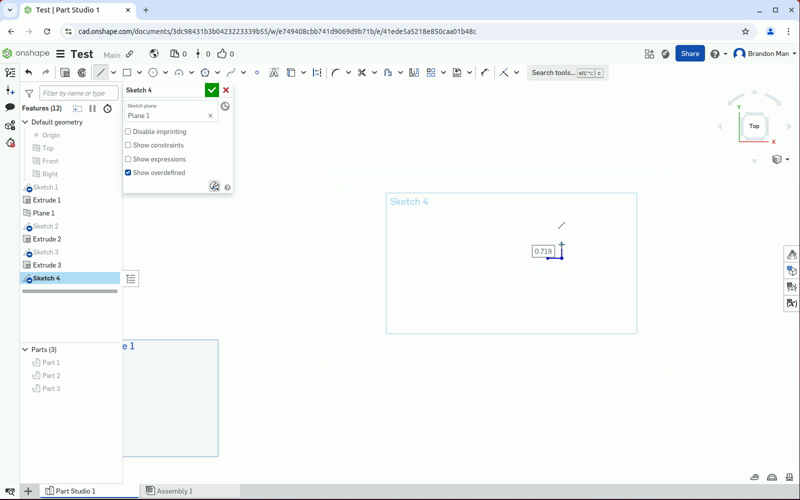
scroll(-6)
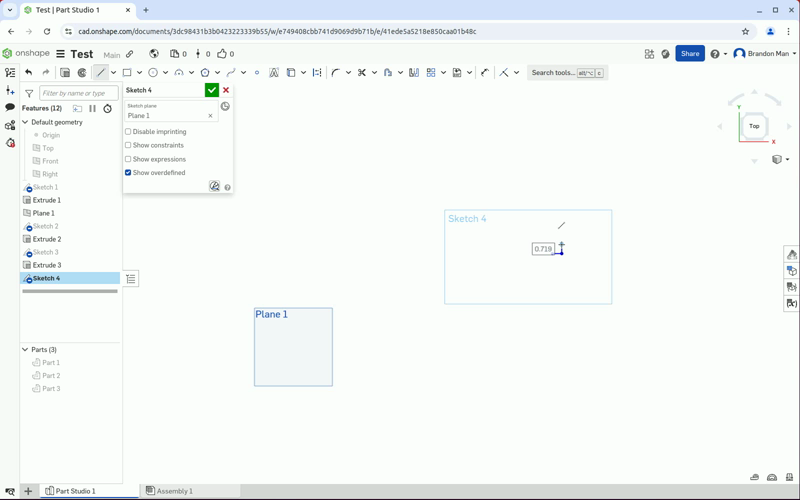
scroll(-6)
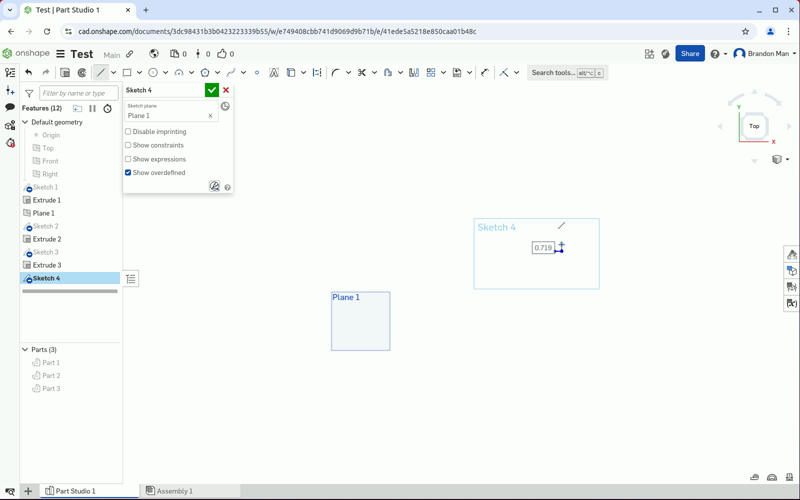
scroll(-6)
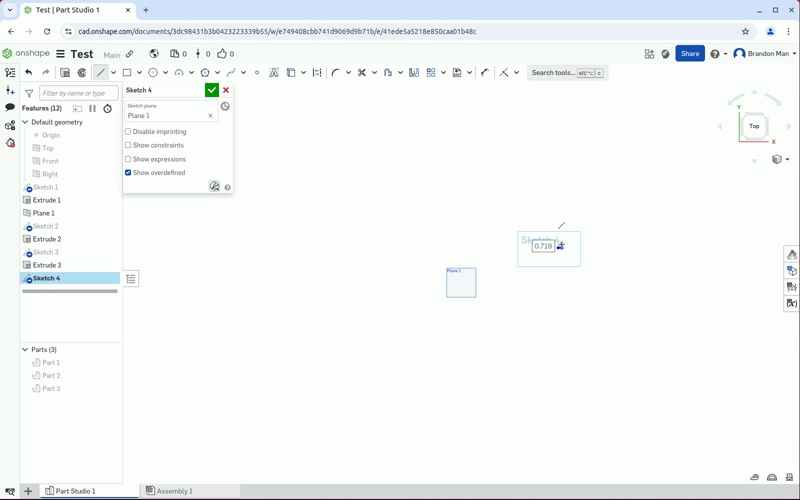
key_up(shift)
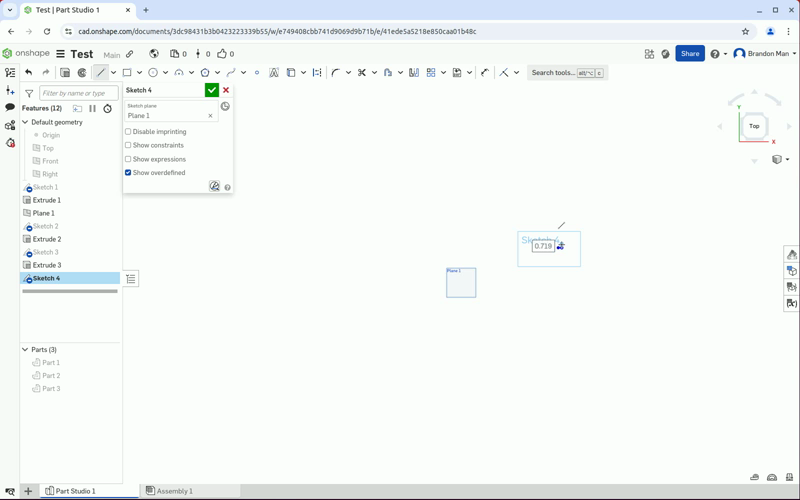
key_down(shift)
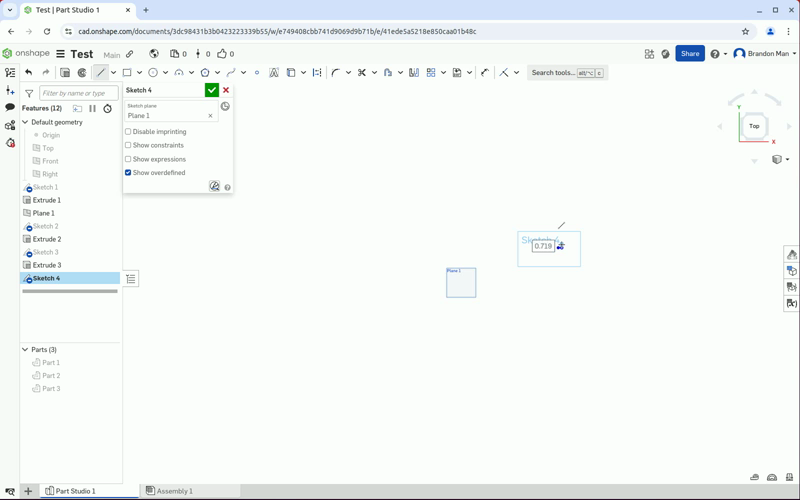
mouse_move(589, 244)
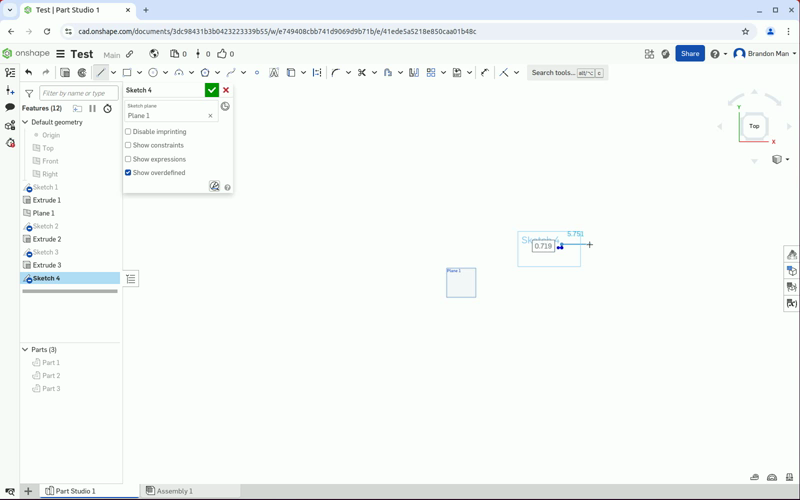
mouse_move(558, 244)
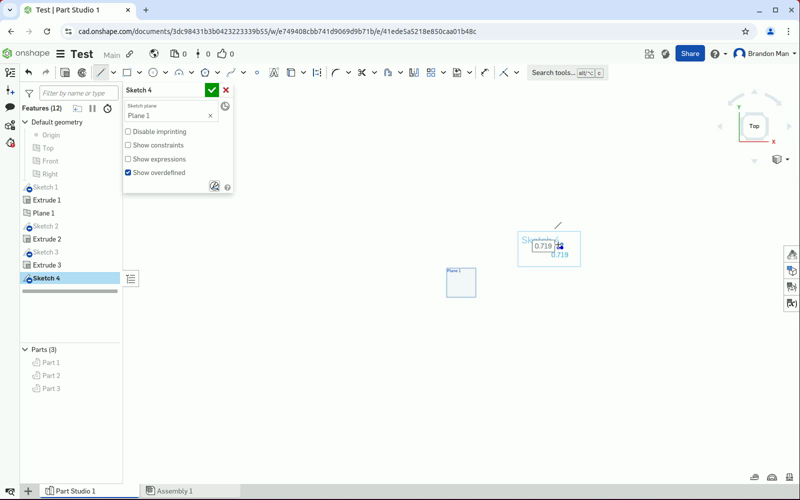
scroll(6)
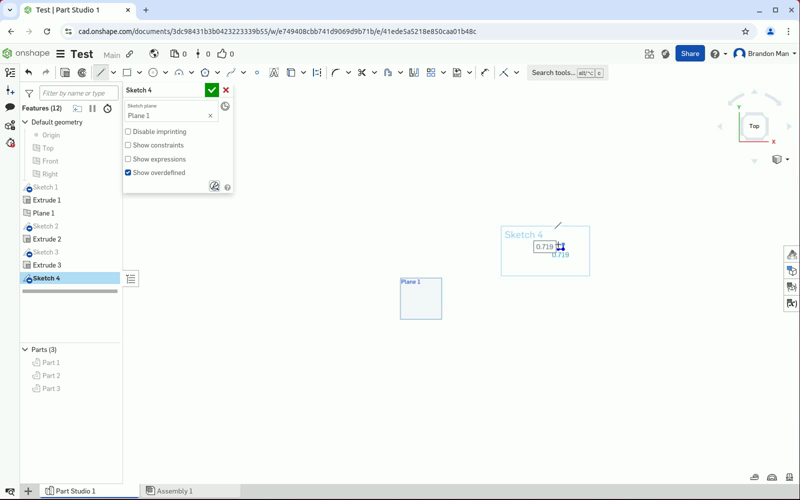
scroll(6)
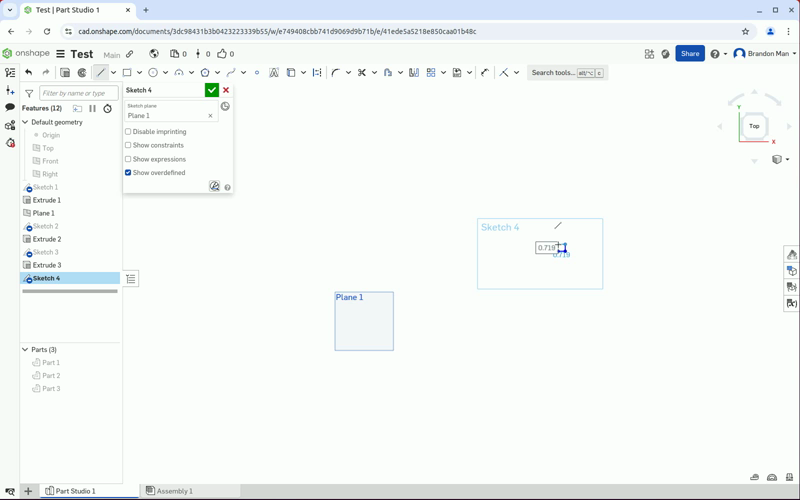
scroll(6)
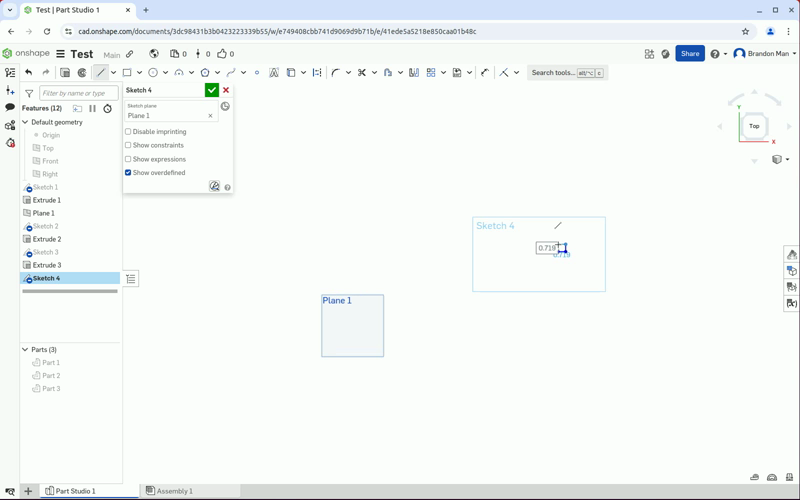
scroll(6)
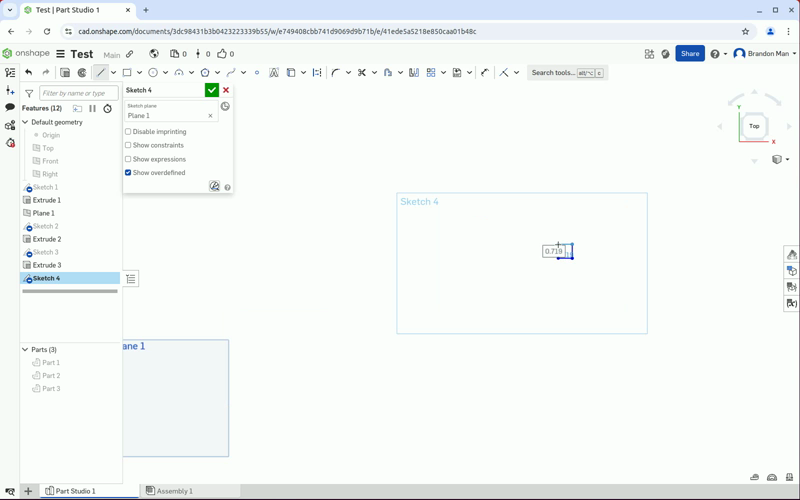
scroll(6)
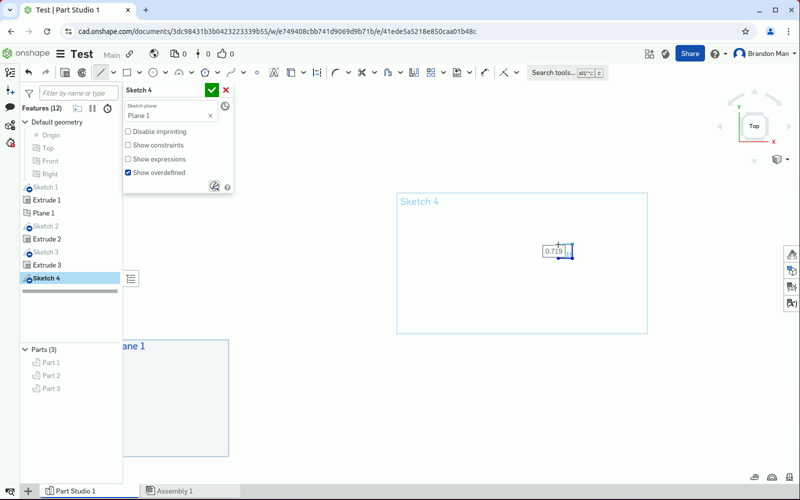
scroll(6)
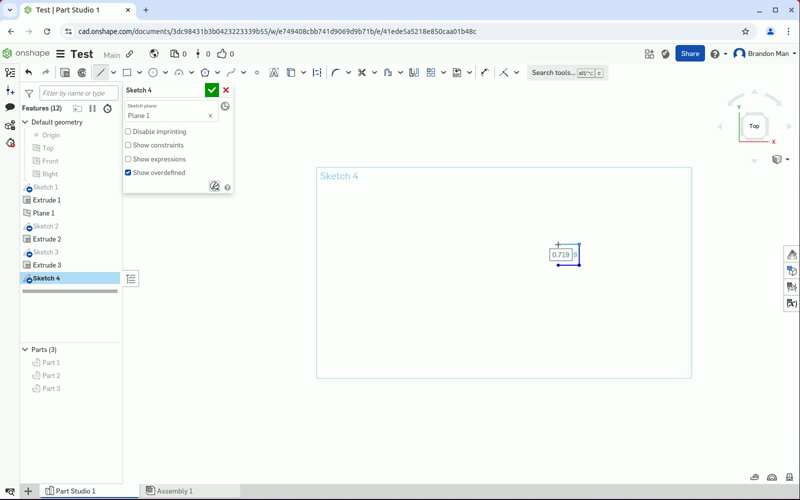
scroll(6)
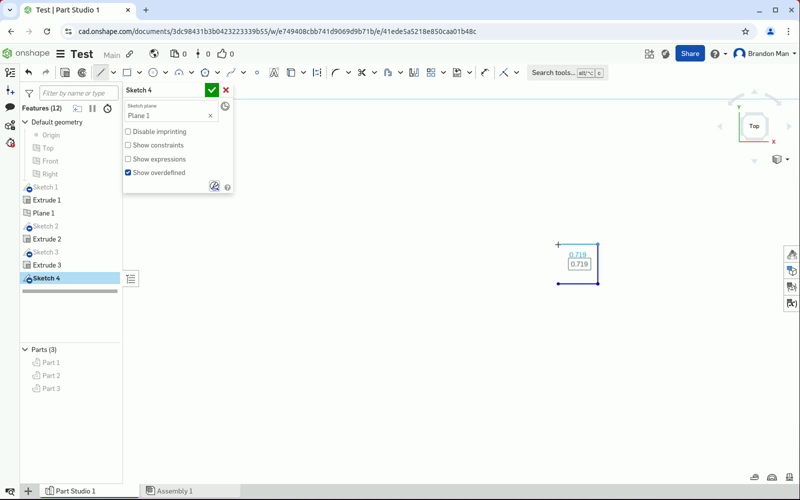
click(558, 244)
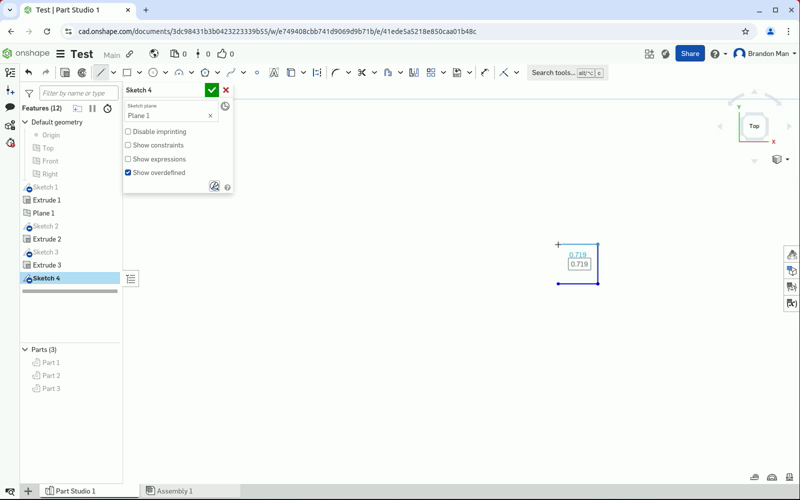
scroll(-6)
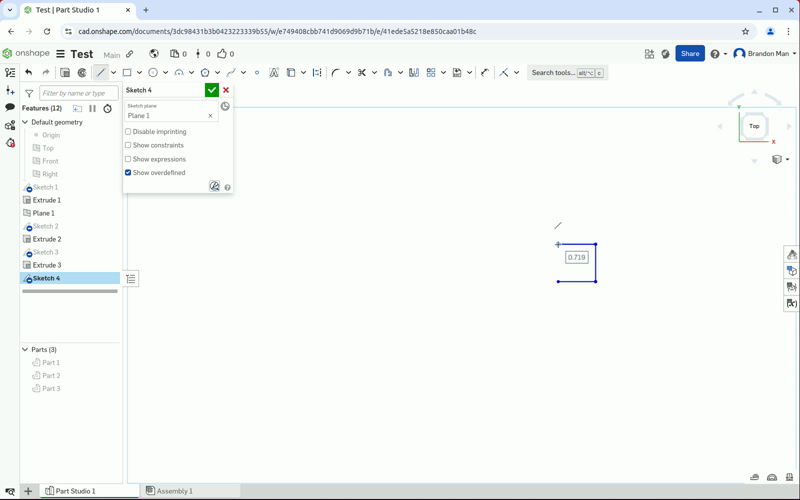
scroll(-6)
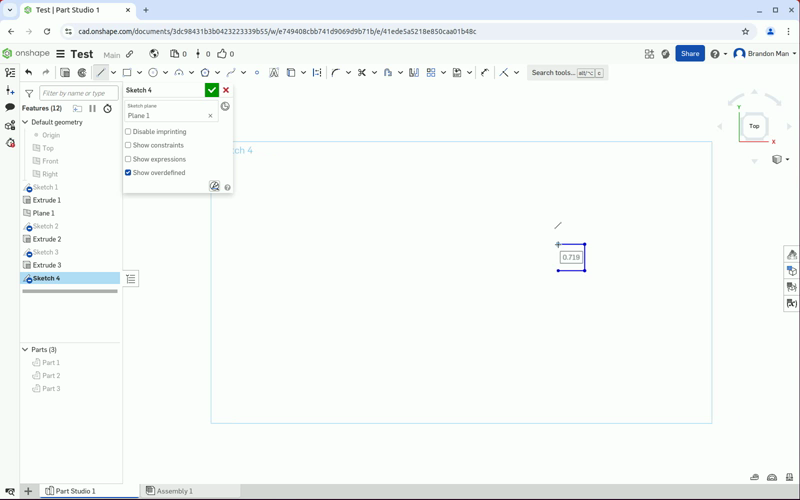
scroll(-6)
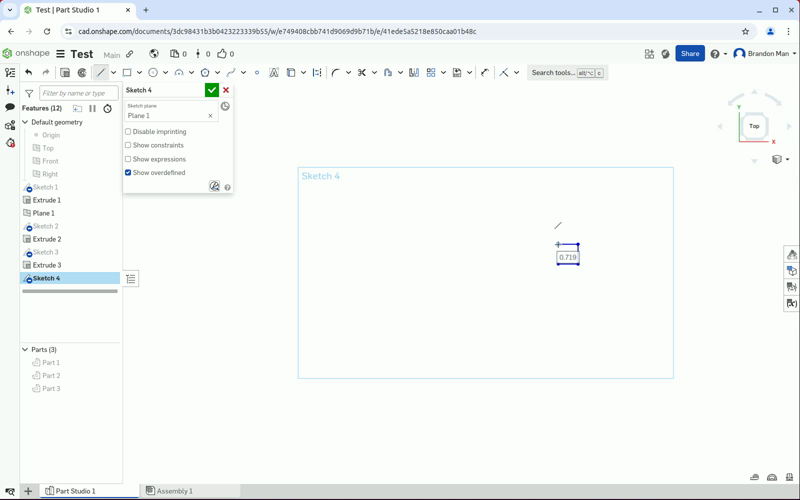
scroll(-6)
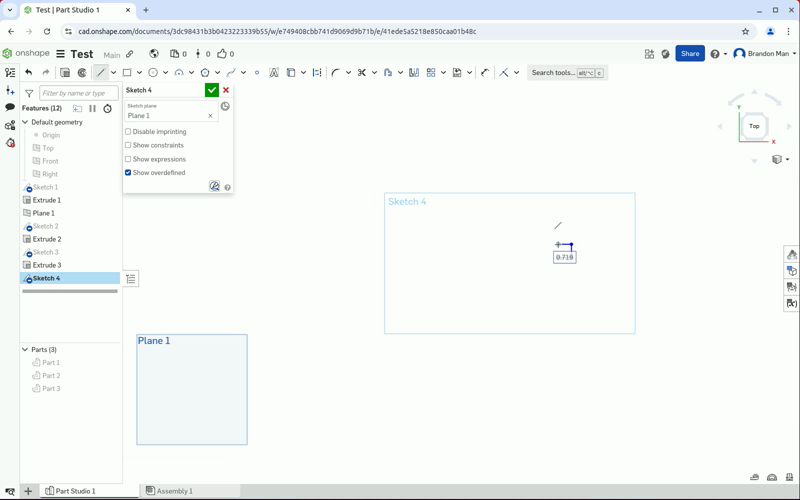
scroll(-6)
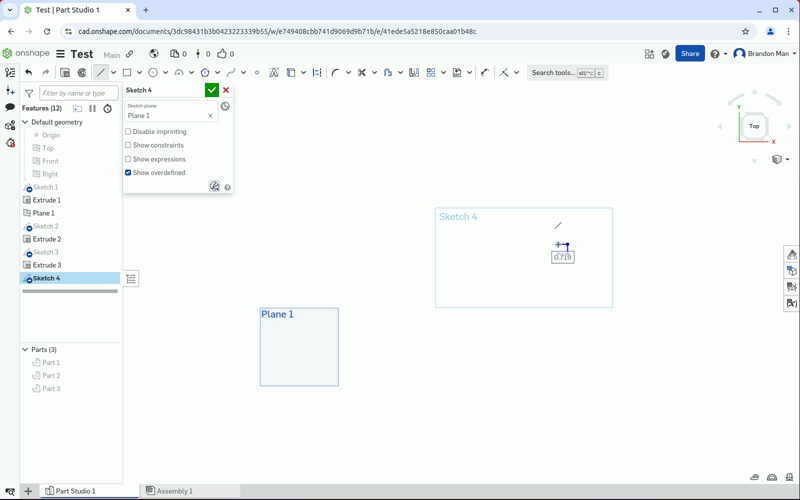
scroll(-6)
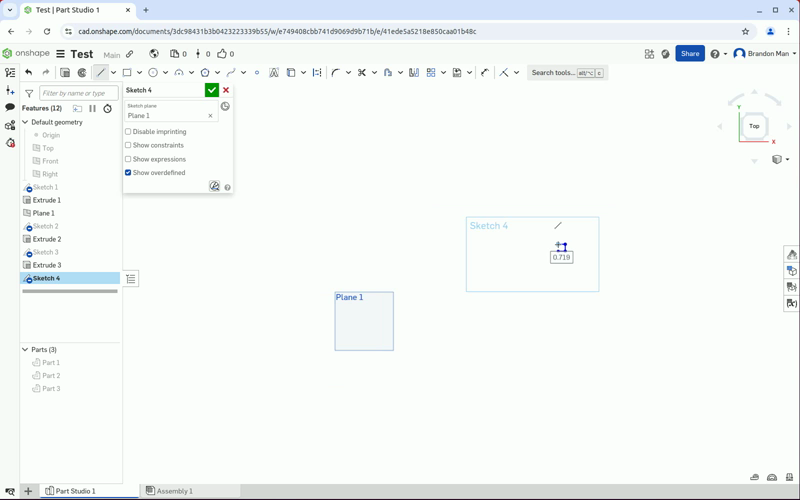
scroll(-6)
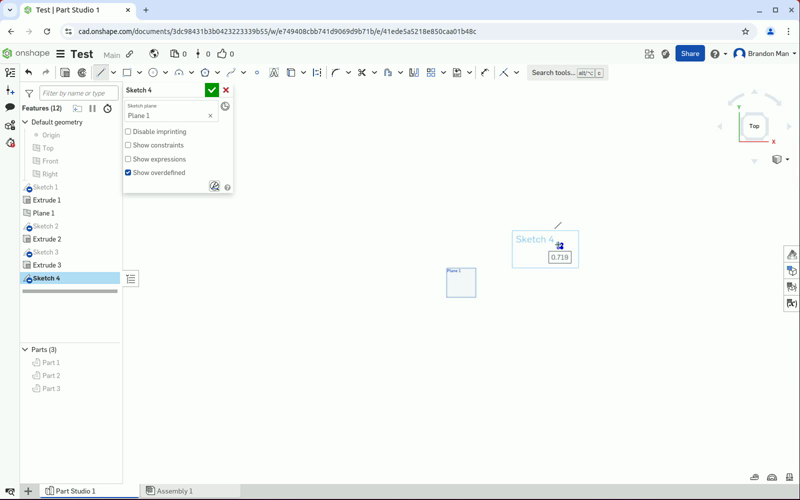
key_up(shift)
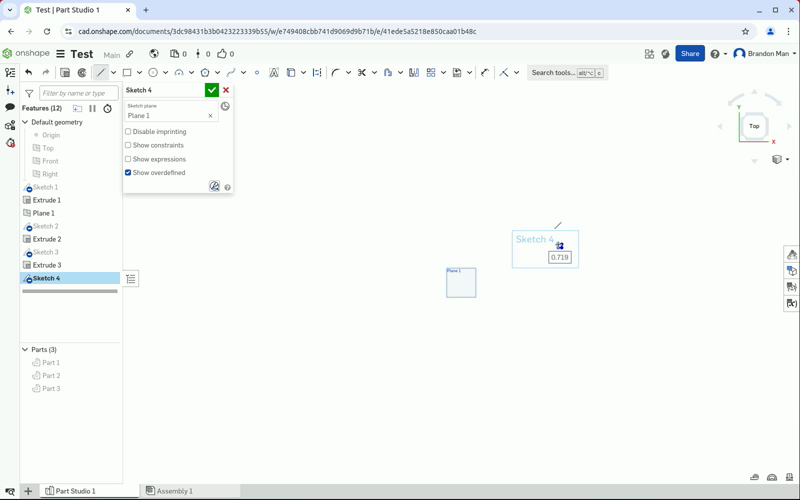
mouse_move(588, 244)
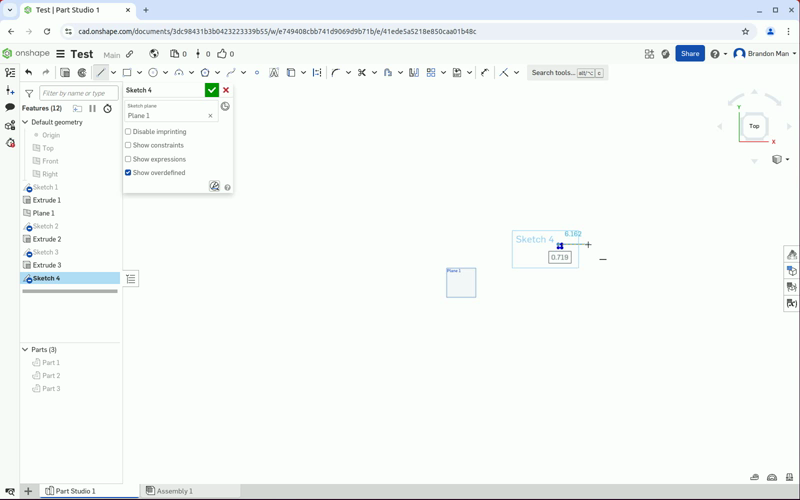
key_down(shift)
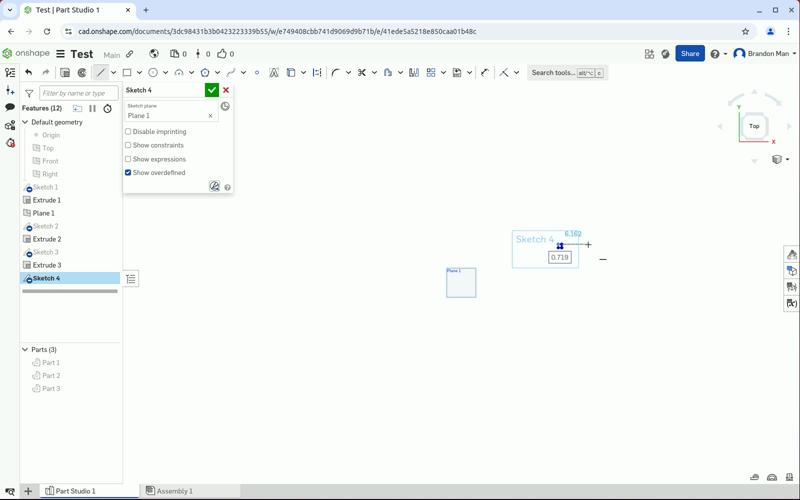
mouse_move(558, 247)
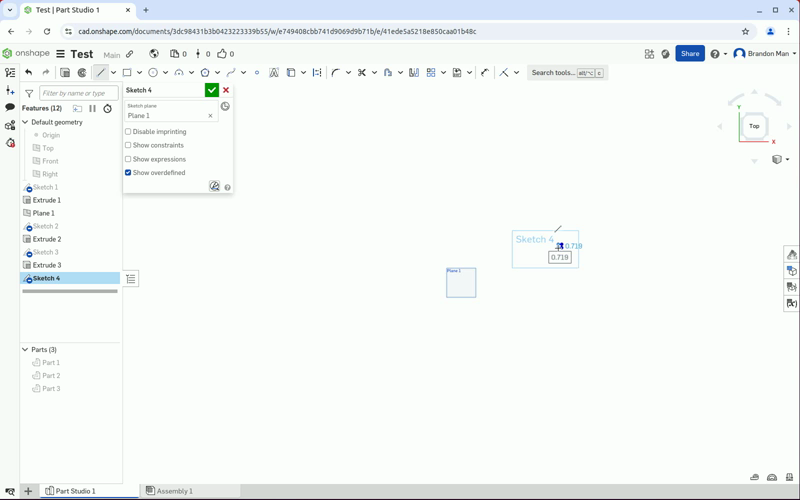
scroll(6)
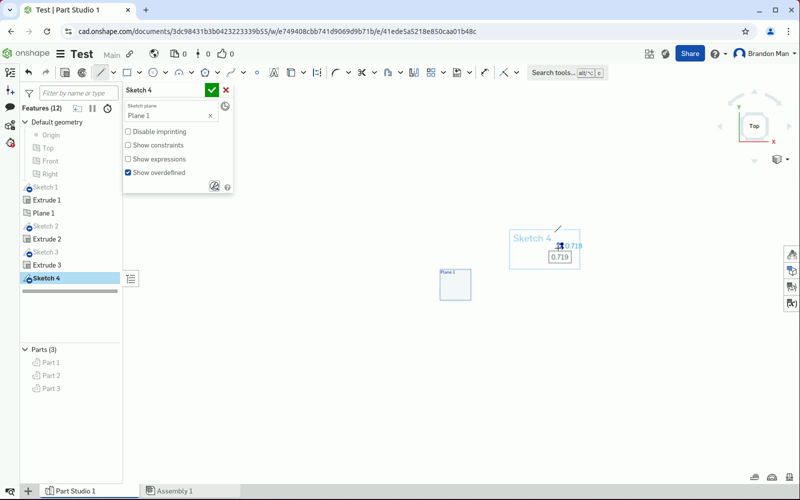
scroll(6)
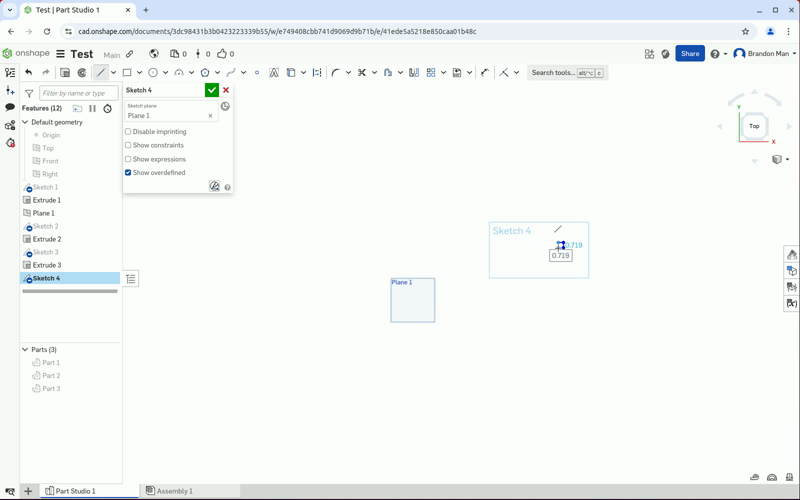
scroll(6)
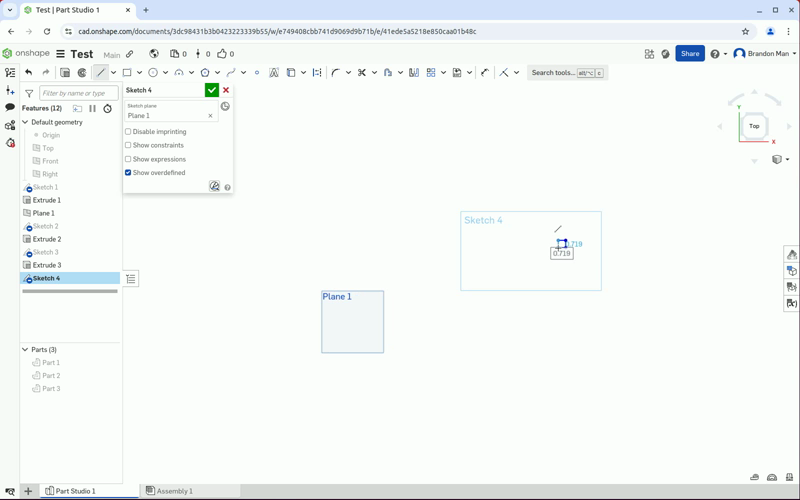
scroll(6)
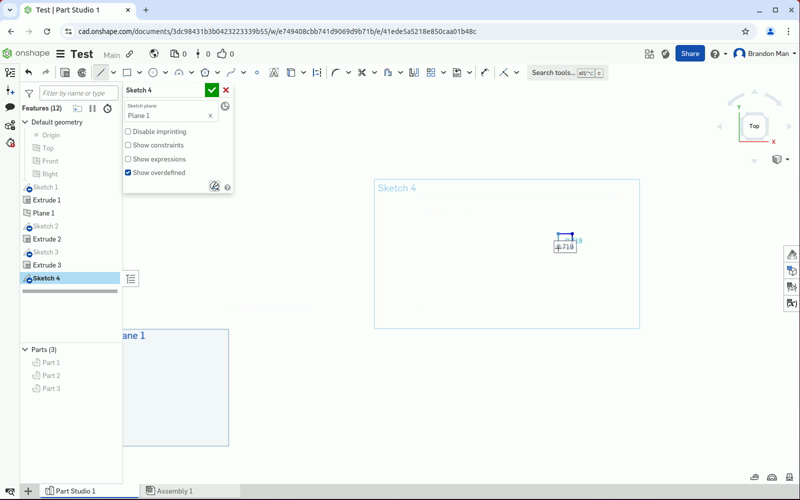
scroll(6)
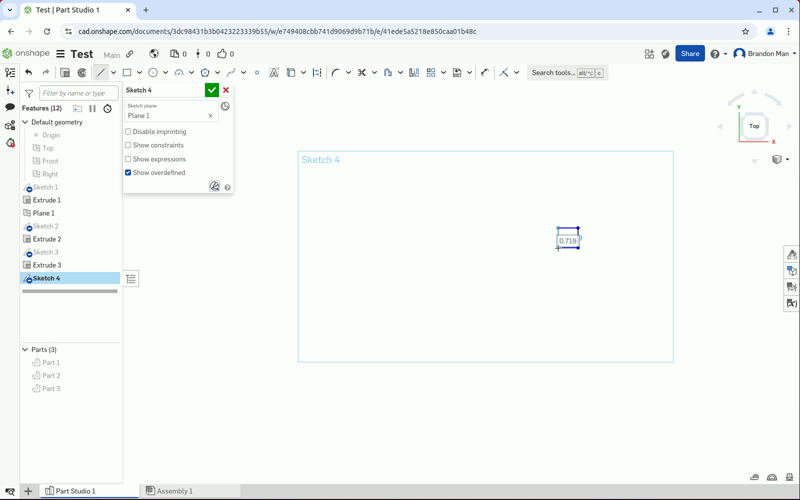
scroll(6)
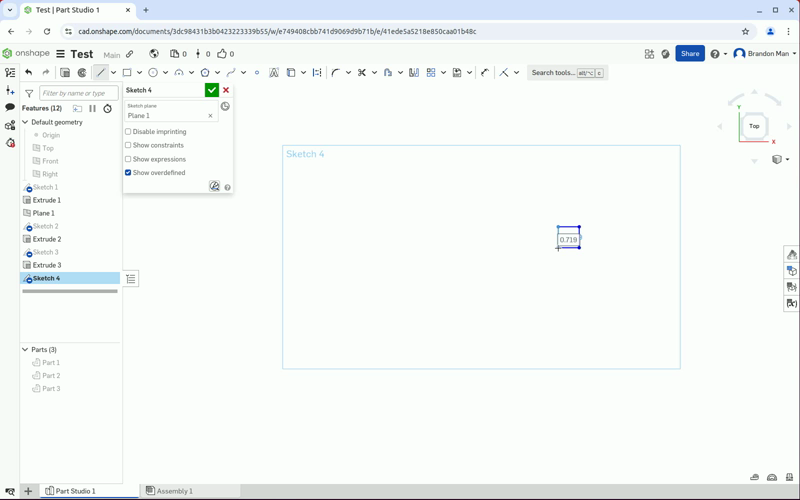
scroll(6)
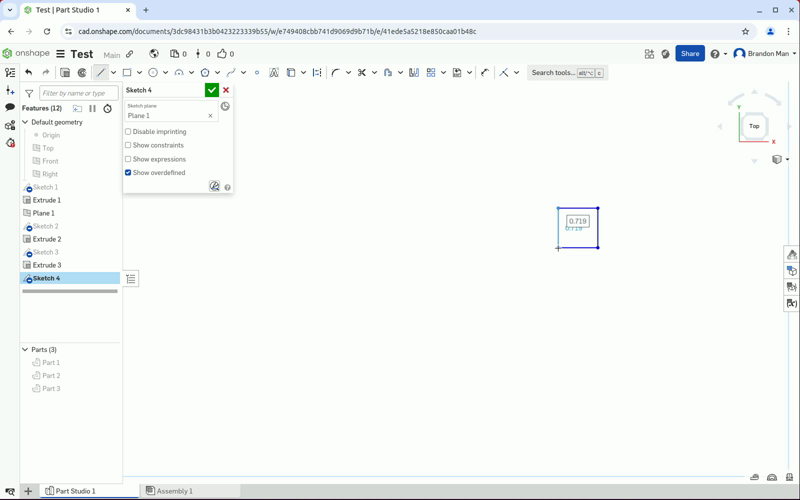
key_up(shift)
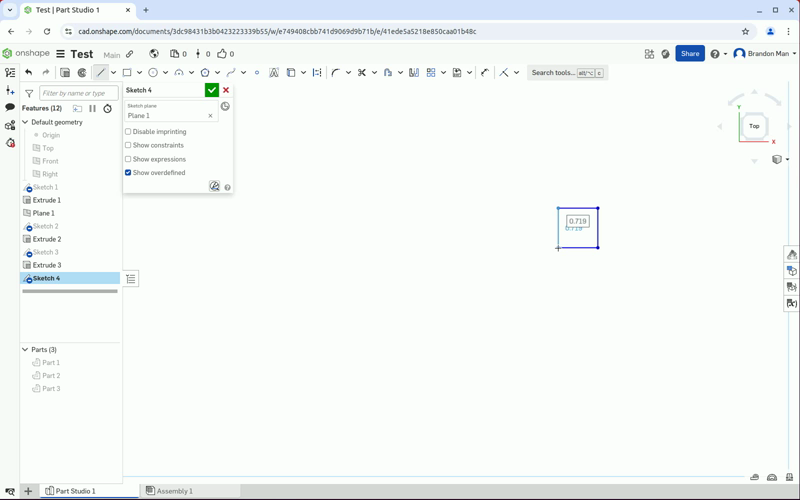
click(558, 247)
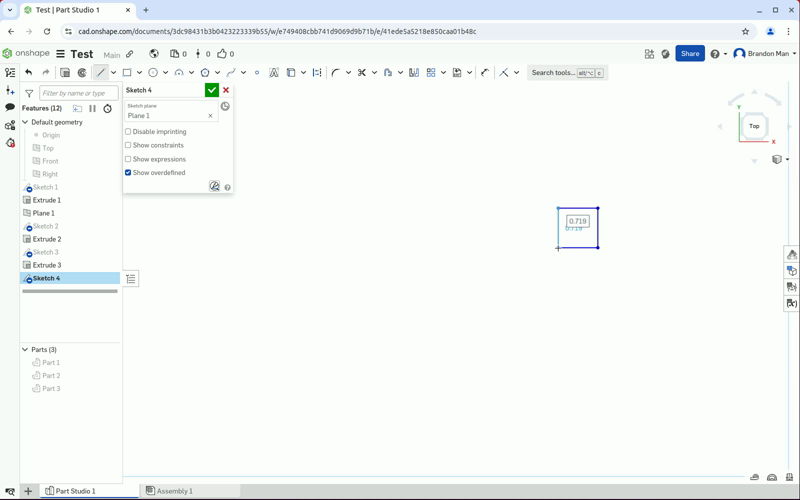
scroll(-6)
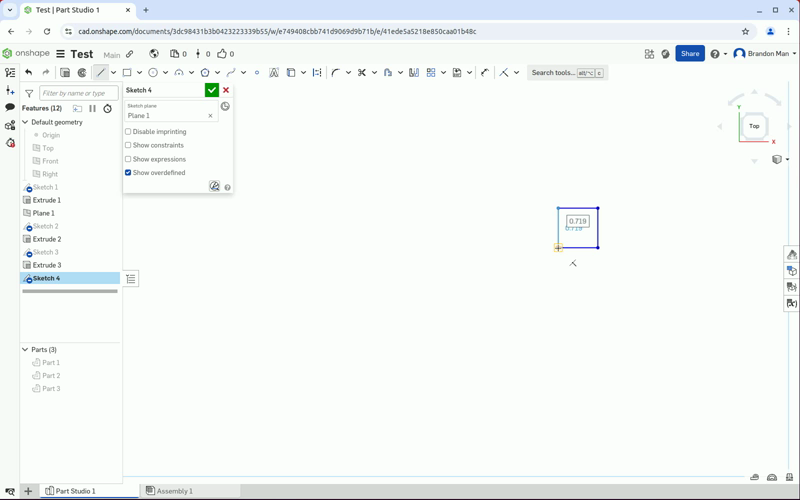
scroll(-6)
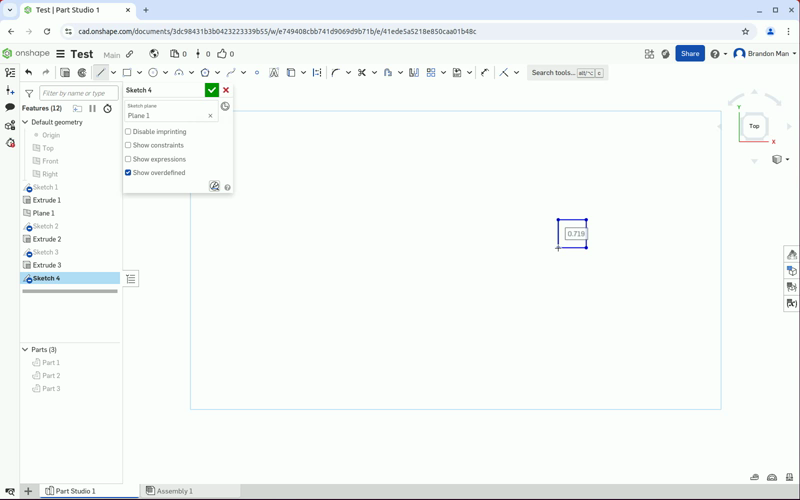
scroll(-6)
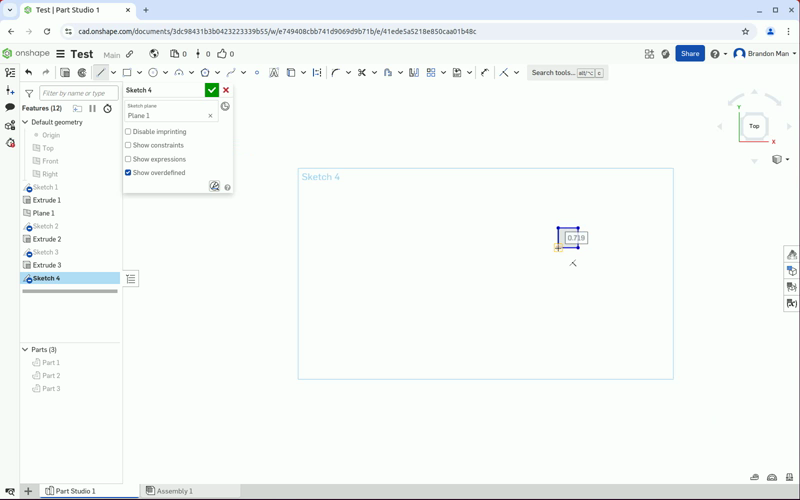
scroll(-6)
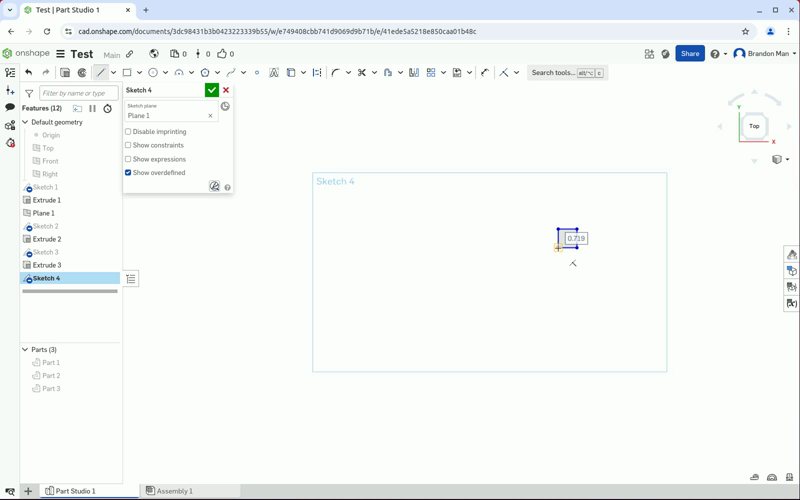
scroll(-6)
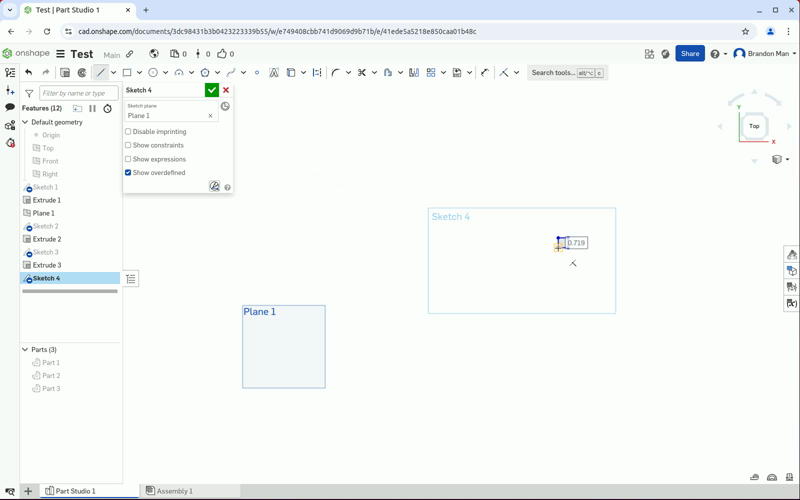
scroll(-6)
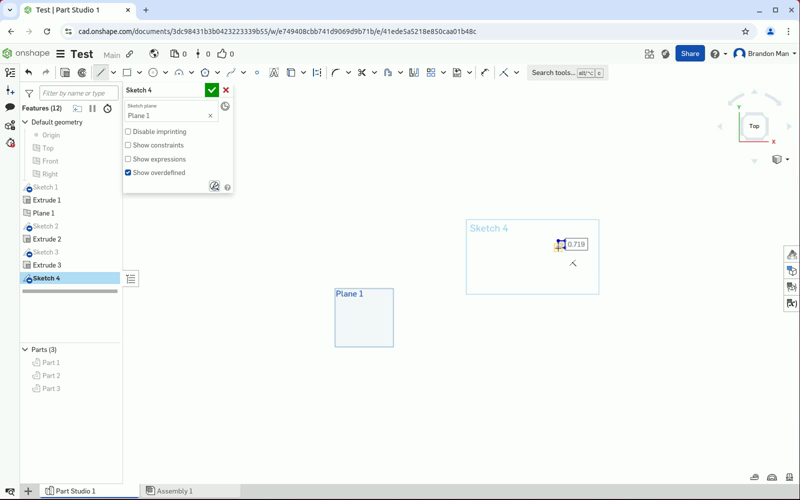
scroll(-6)
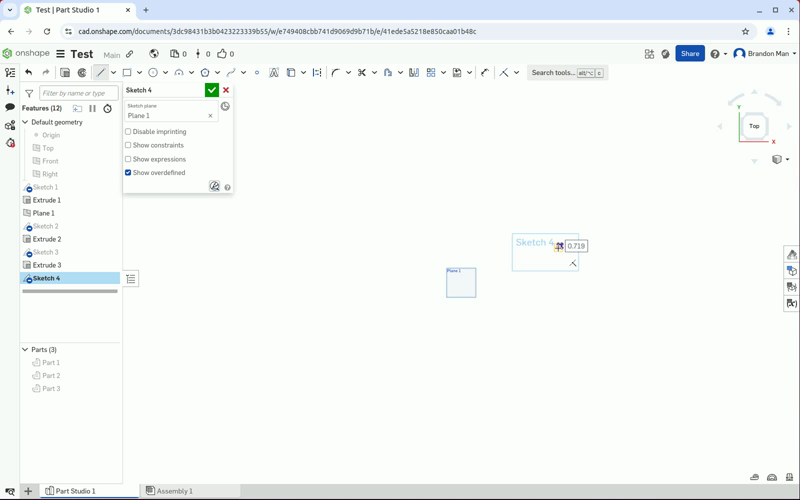
key(esc)
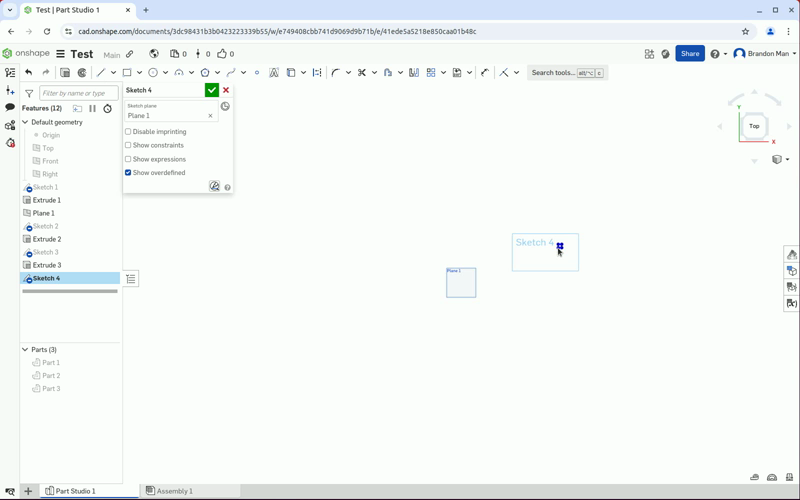
mouse_move(560, 245)
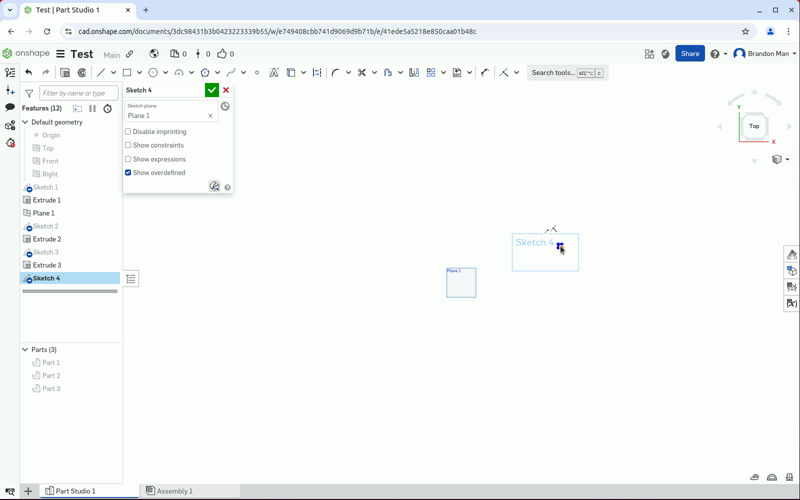
scroll(6)
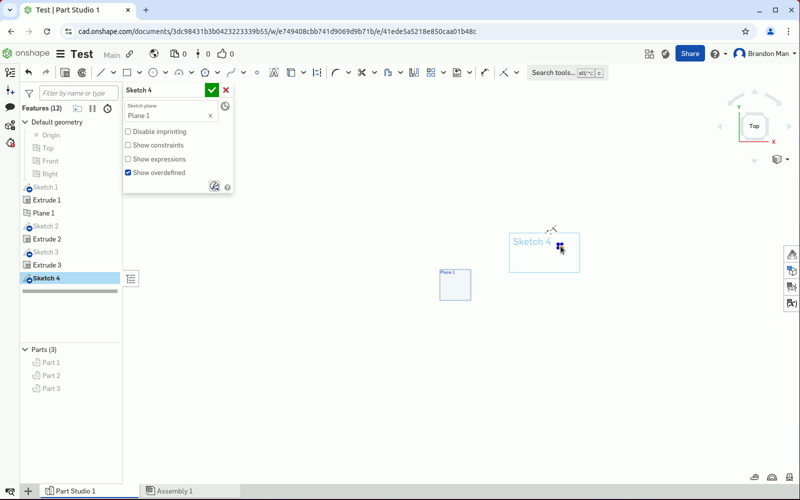
scroll(6)
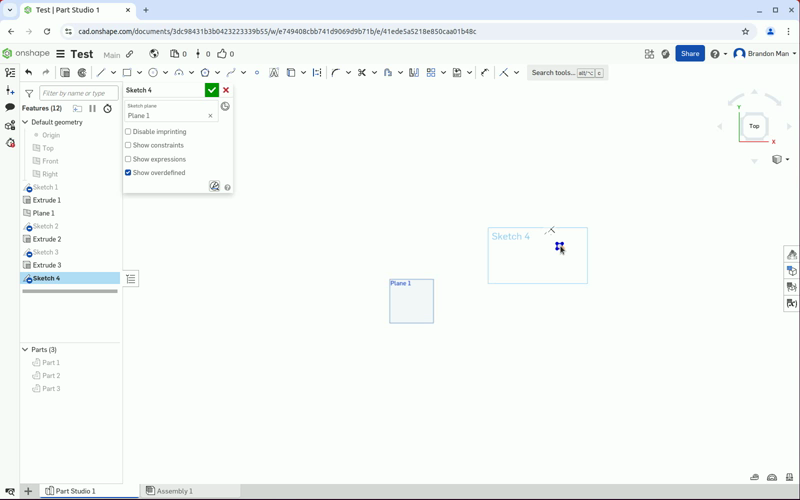
scroll(6)
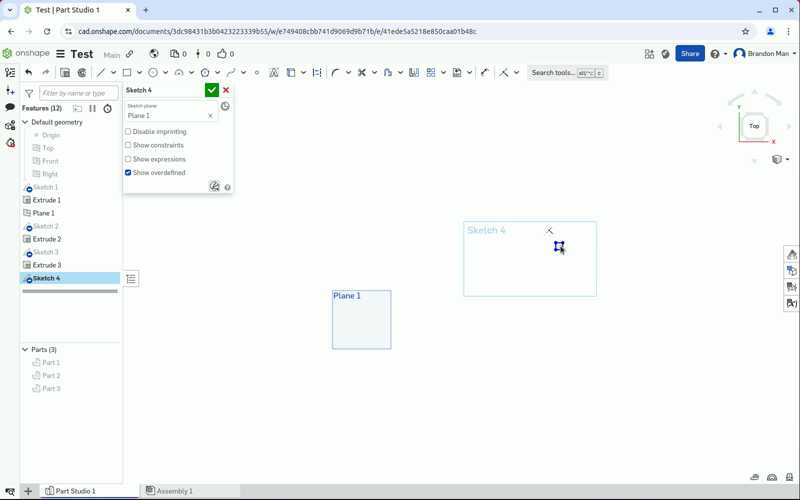
scroll(6)
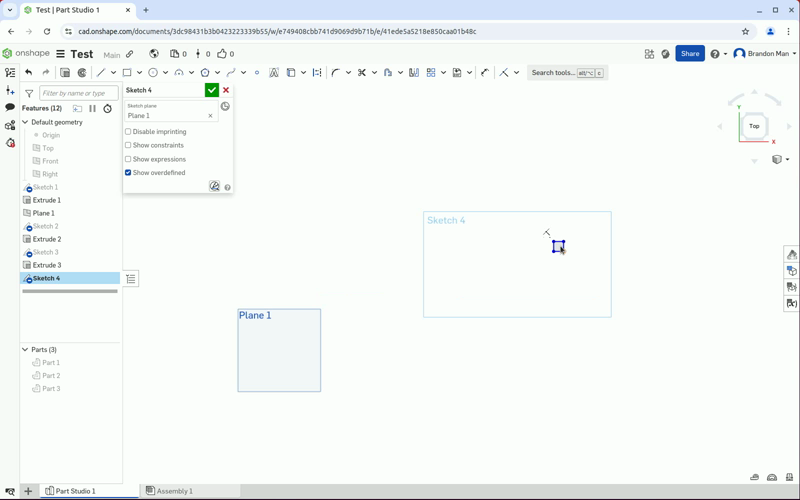
scroll(6)
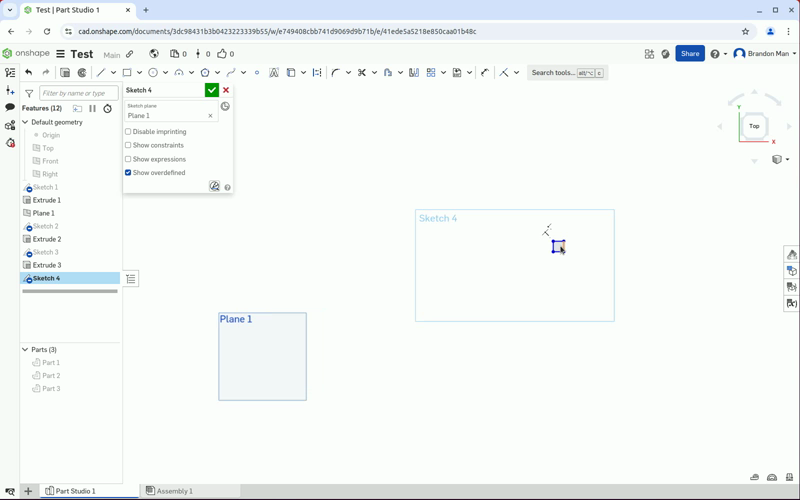
scroll(6)
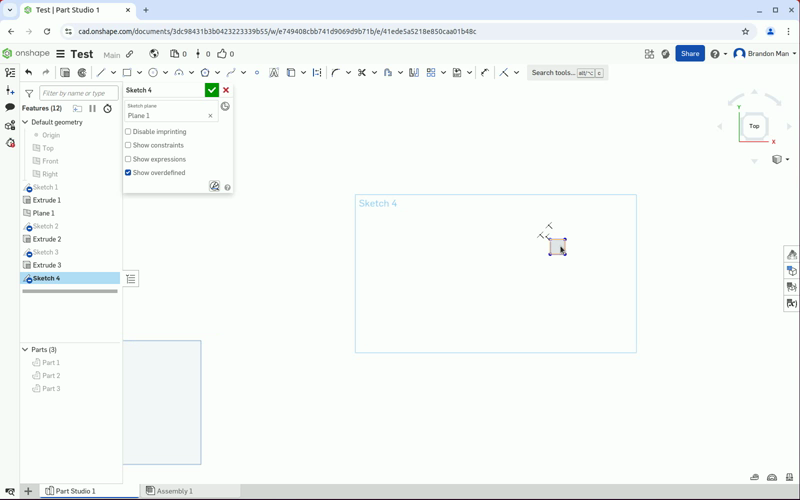
scroll(6)
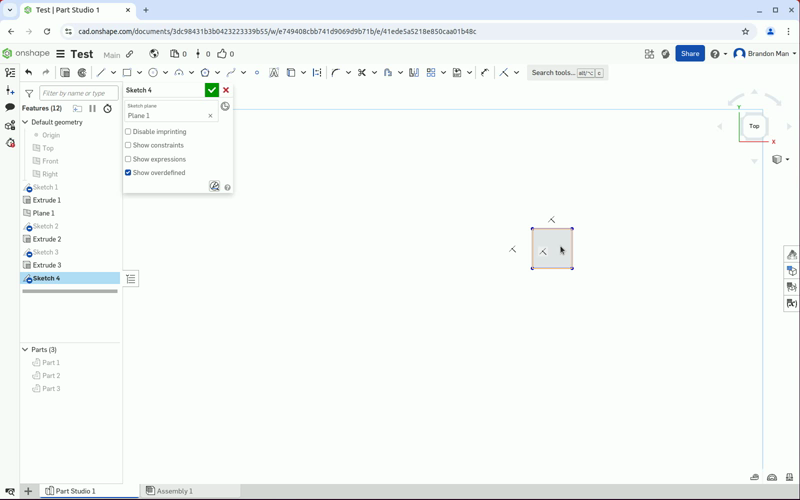
click(560, 245)
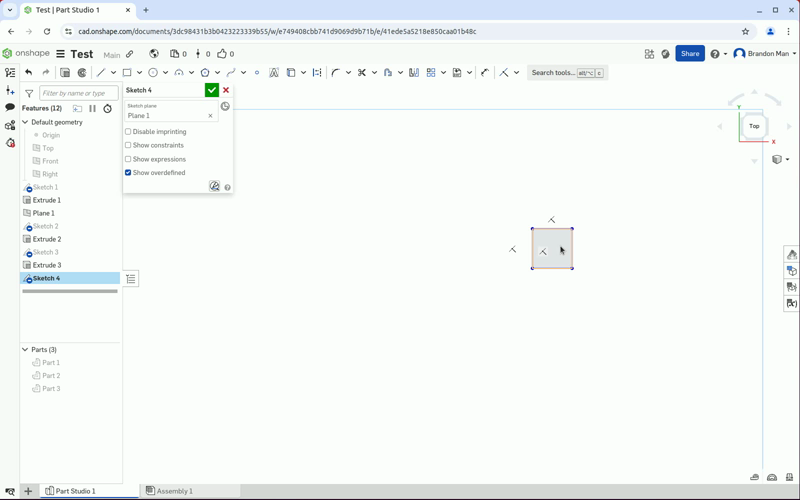
scroll(-6)
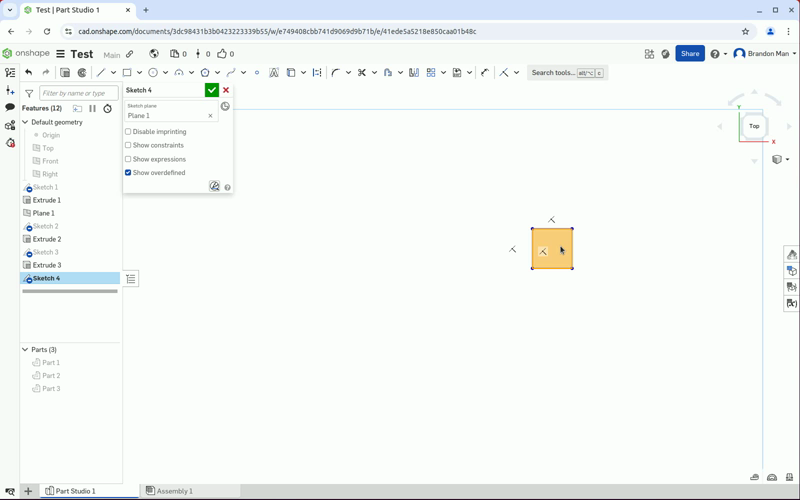
scroll(-6)
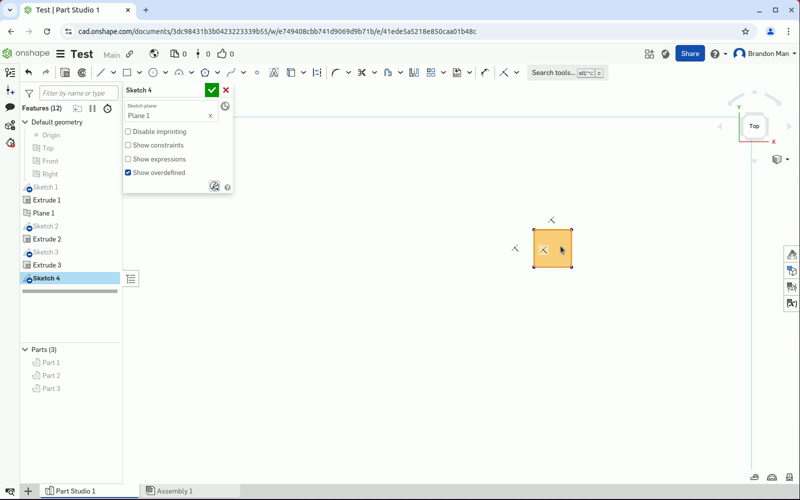
scroll(-6)
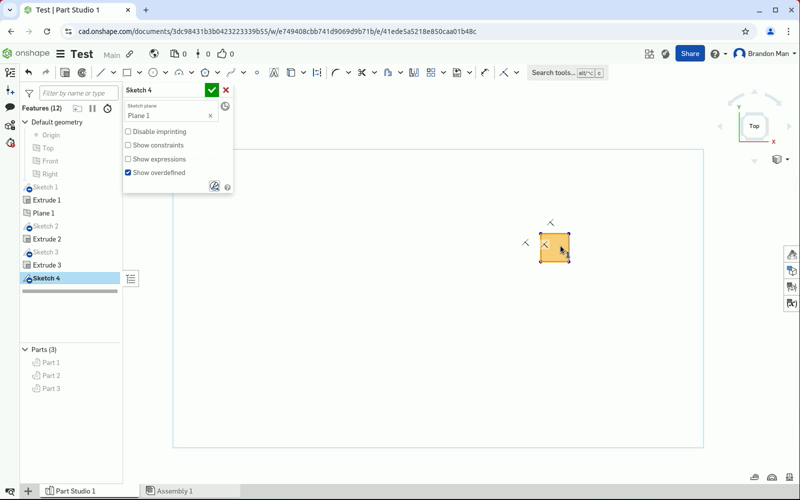
scroll(-6)
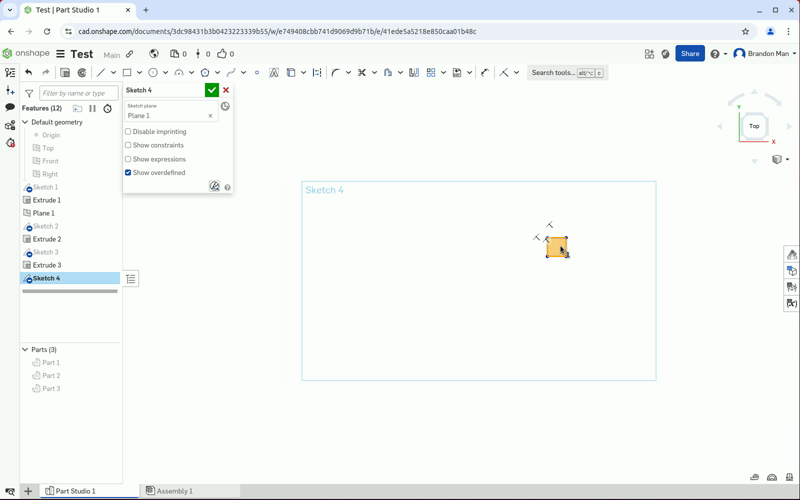
scroll(-6)
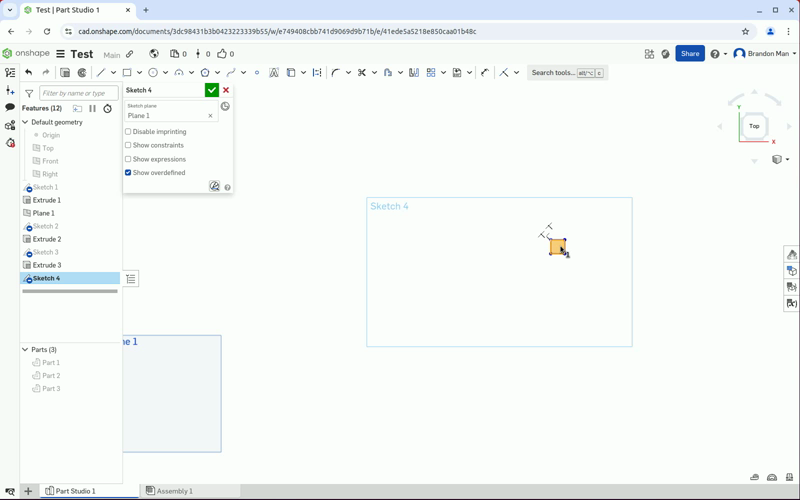
scroll(-6)
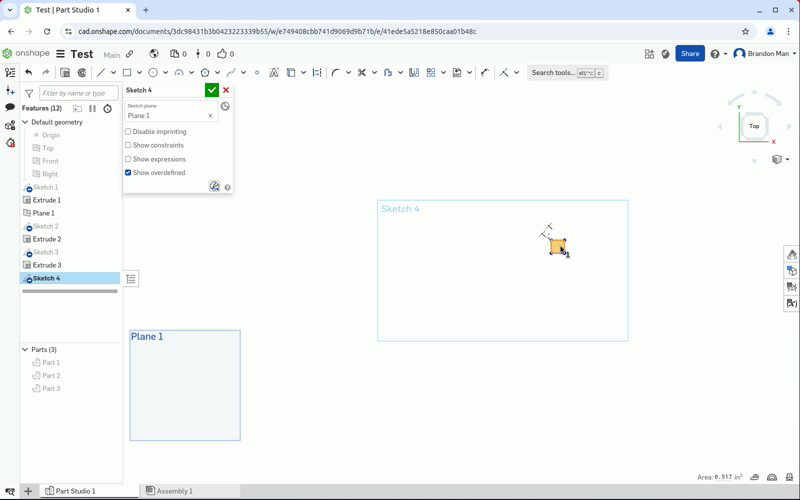
scroll(-6)
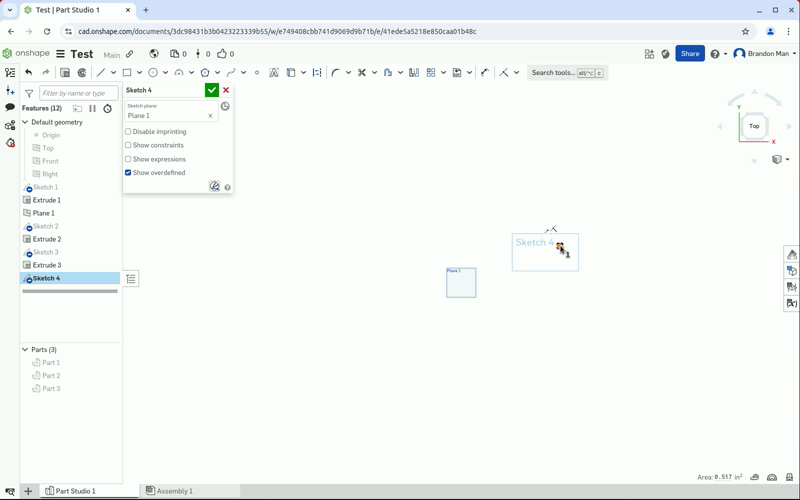
mouse_move(73, 352)
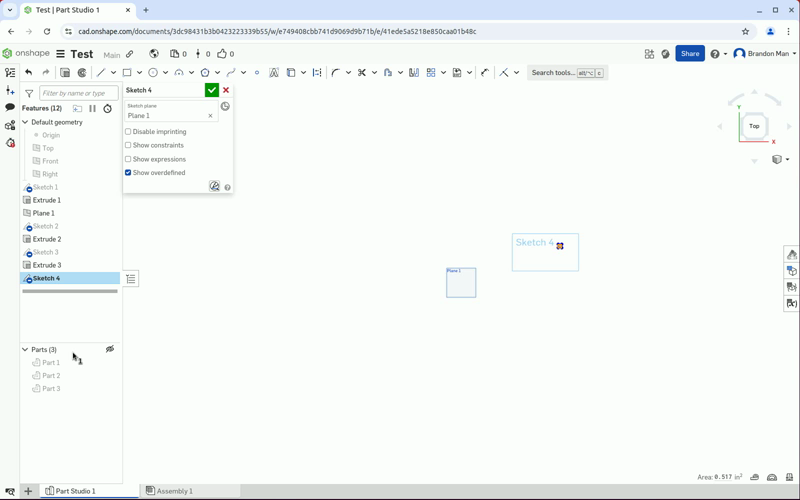
key(shift+y)
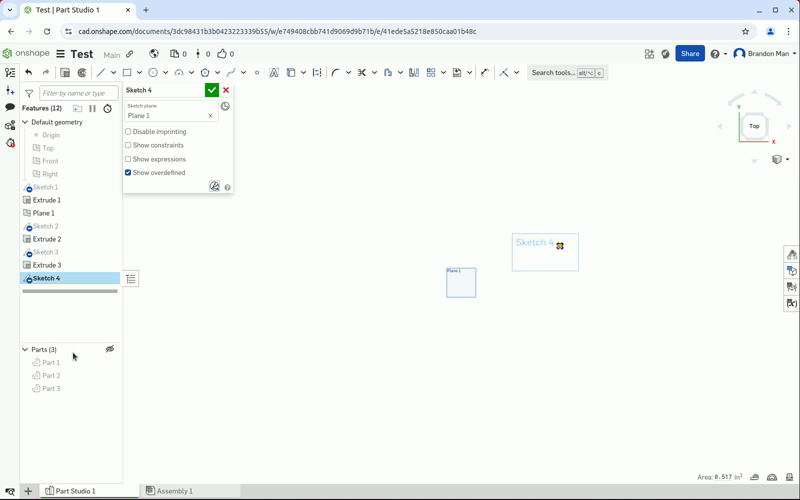
key(shift+e)
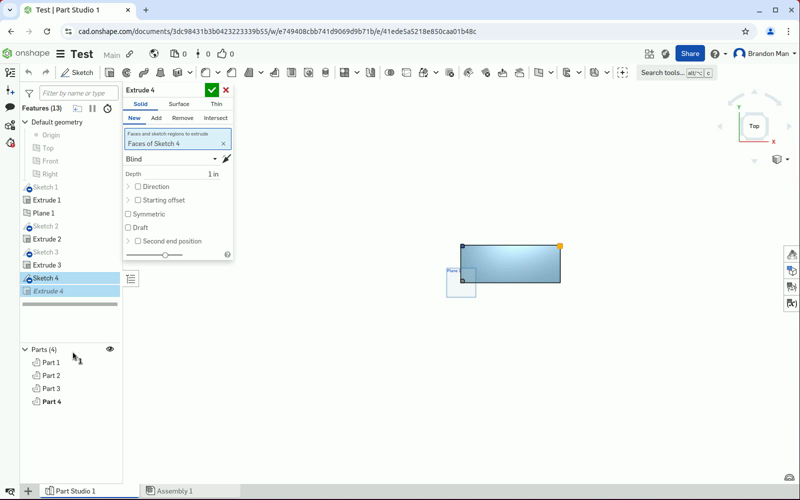
mouse_move(143, 106)
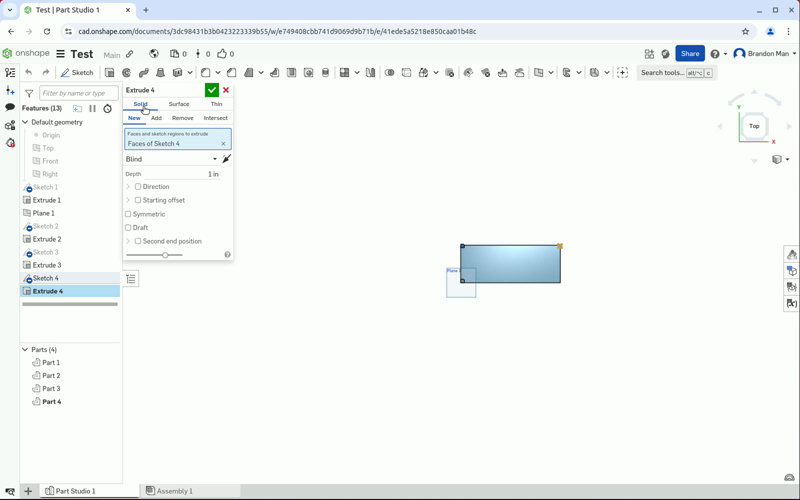
click(143, 106)
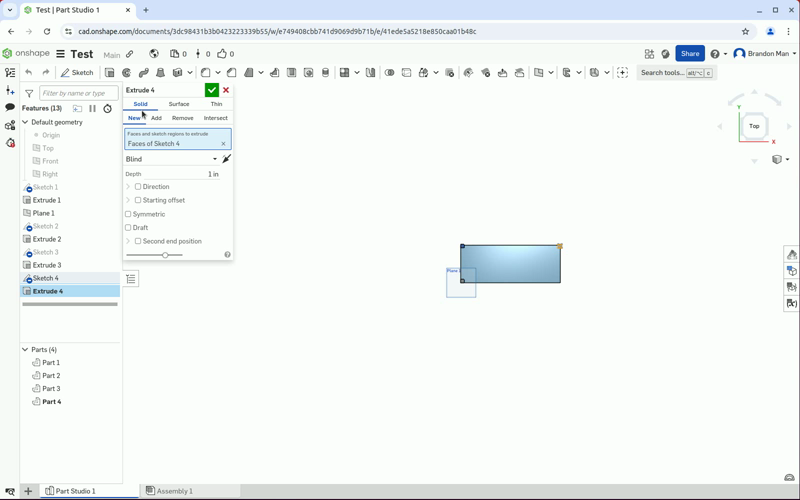
mouse_move(137, 120)
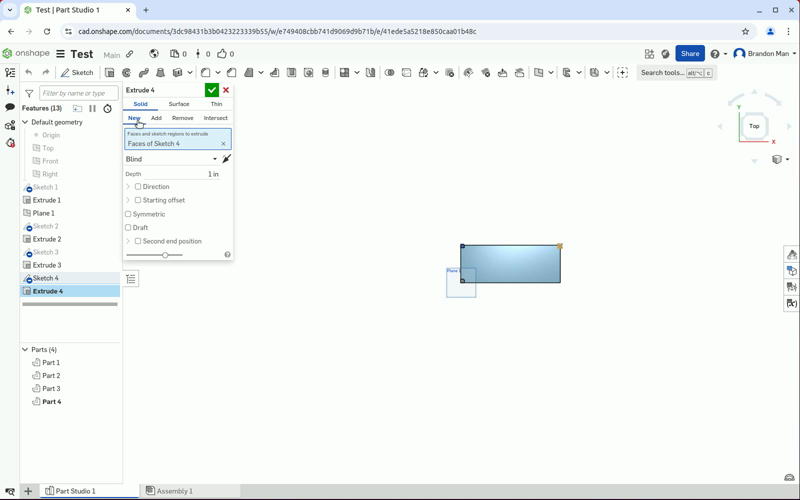
click(137, 120)
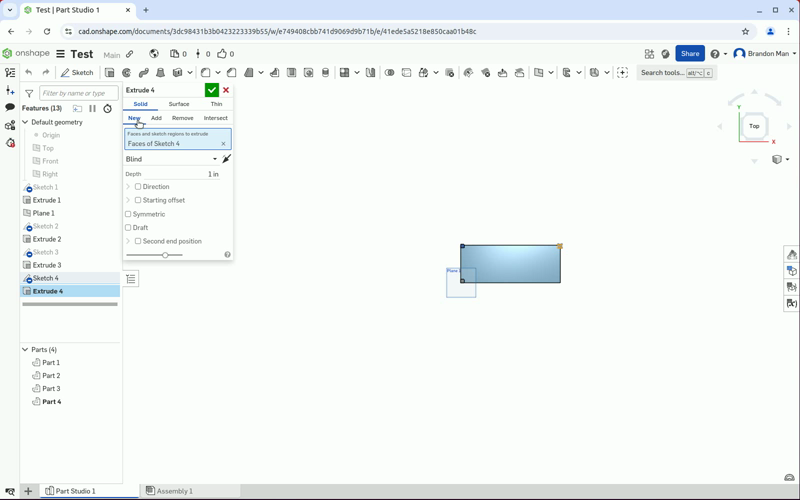
key(tab, 4)
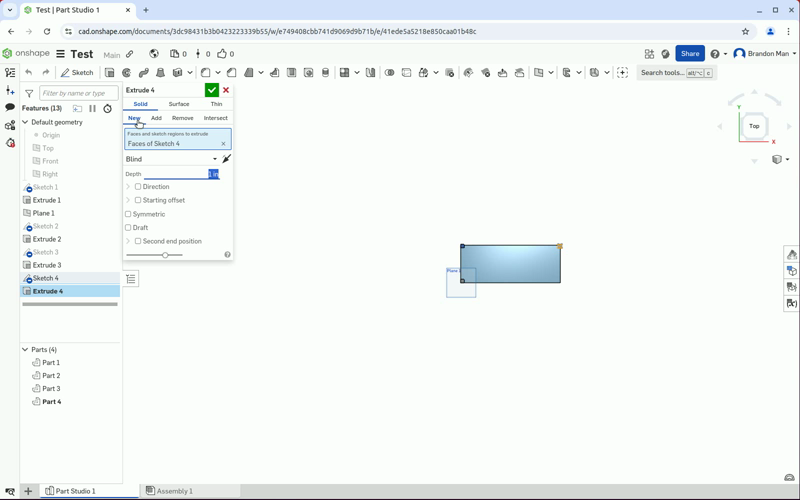
text(5.055)
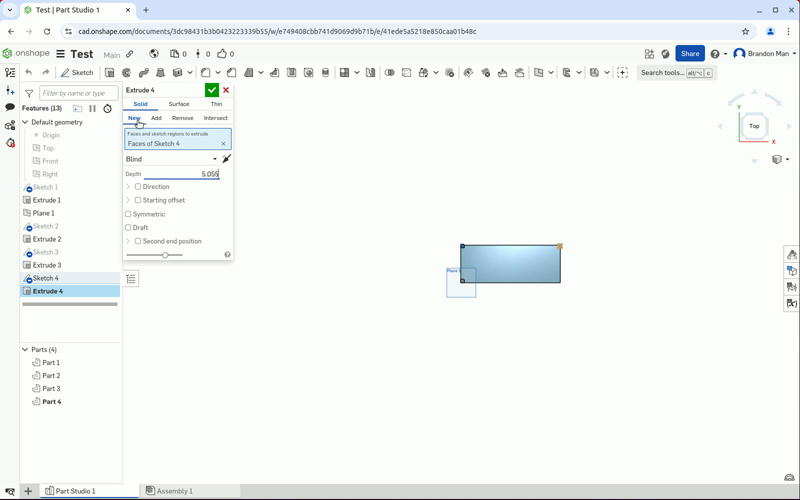
key(enter)
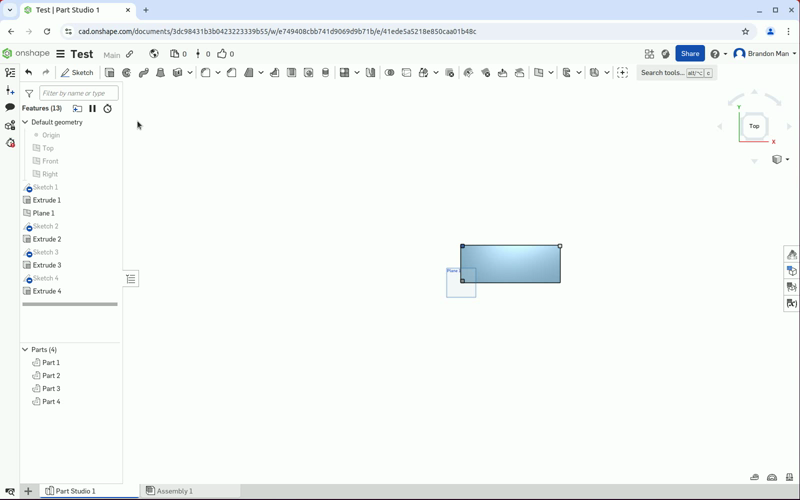
key(shift+h)
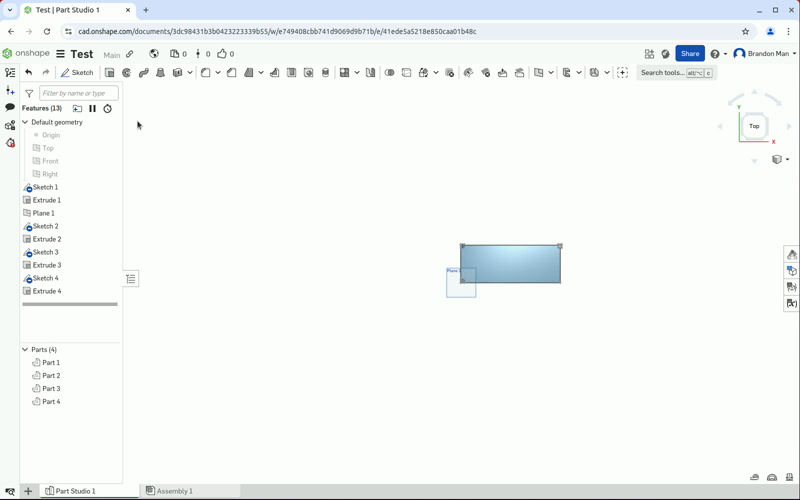
key(shift+h)
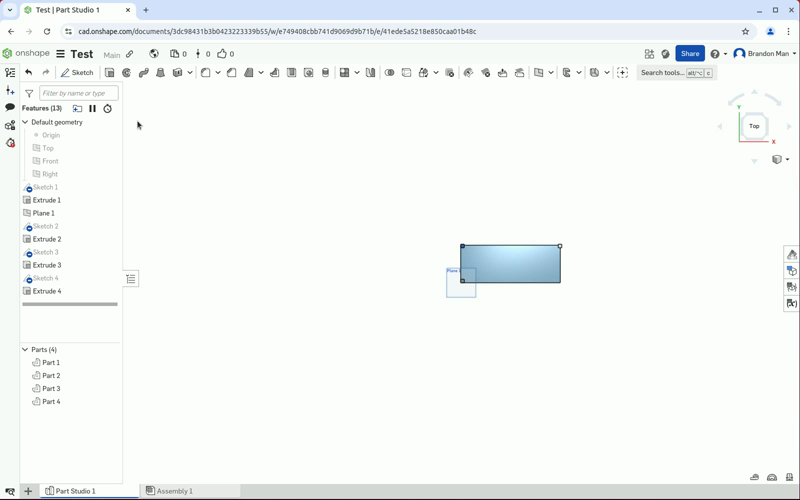
mouse_move(73, 189)
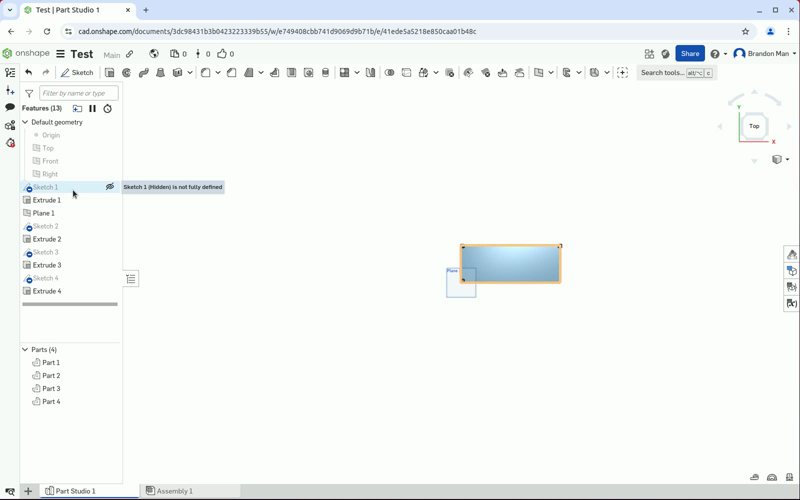
click(73, 189)
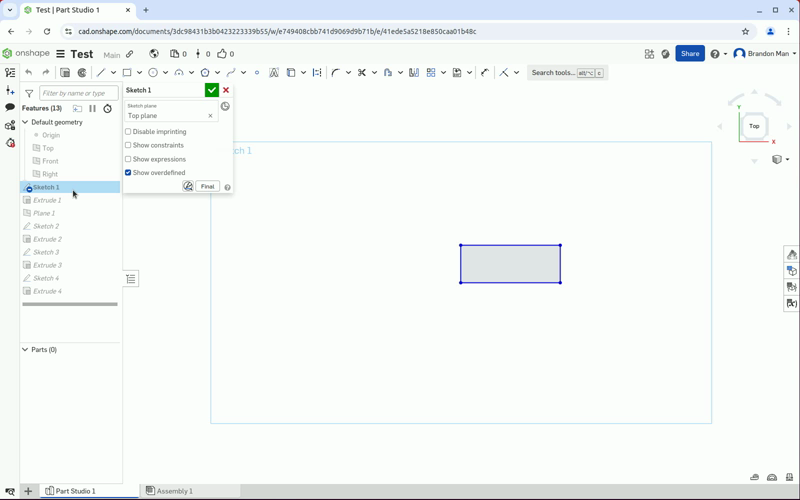
mouse_move(229, 92)
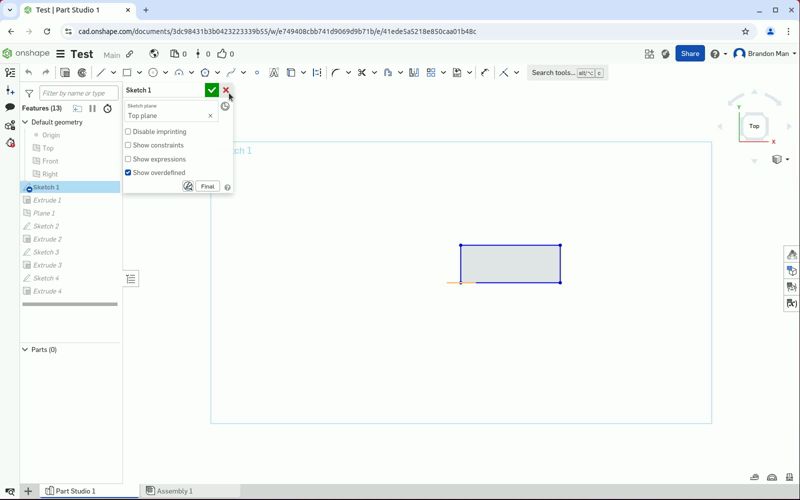
click(229, 92)
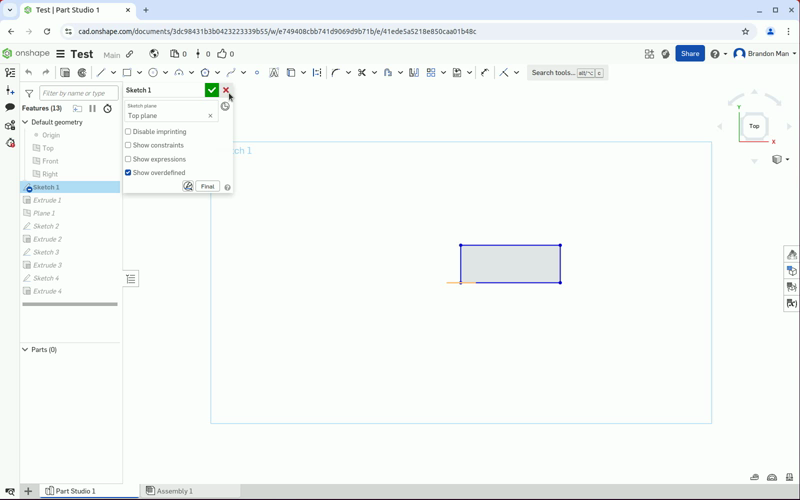
key(shift+s)
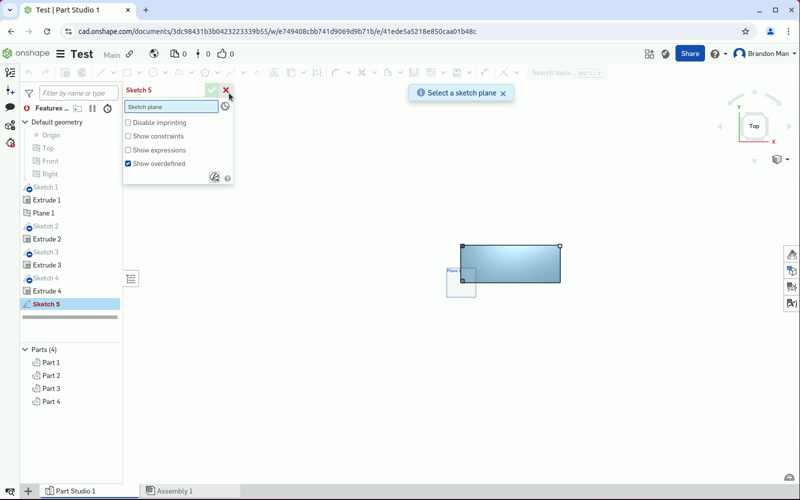
mouse_move(73, 215)
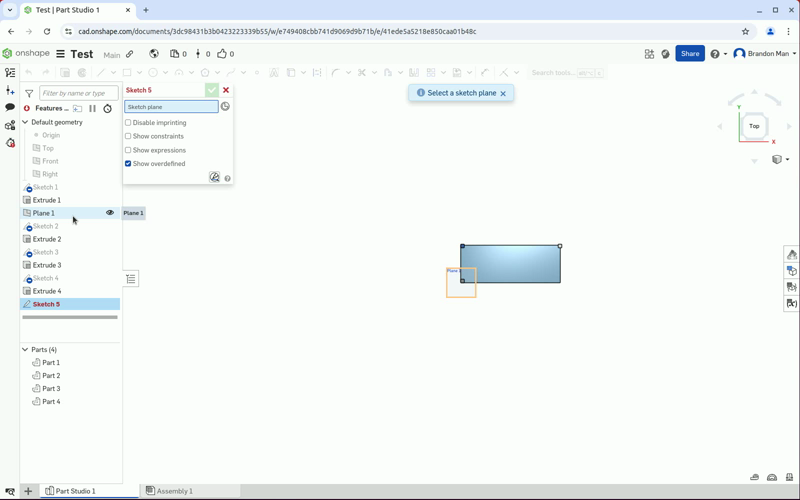
click(73, 215)
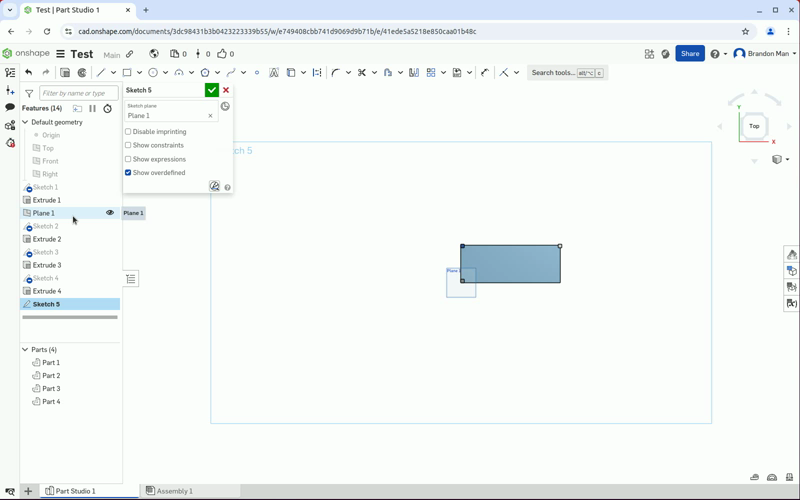
mouse_move(73, 352)
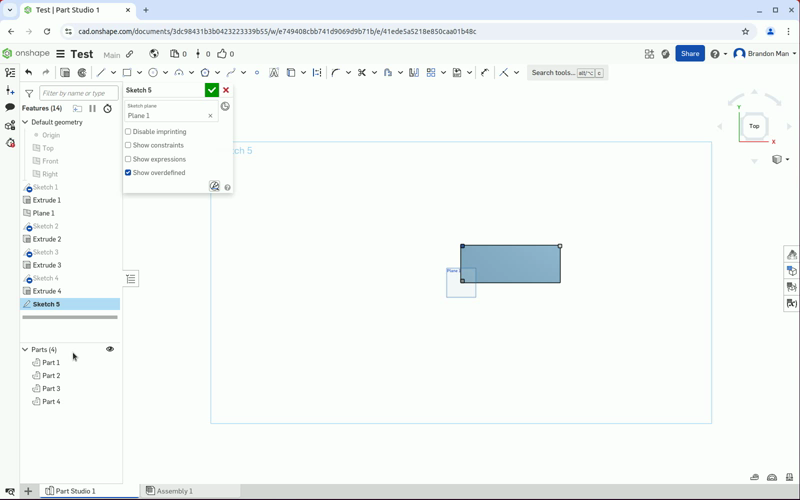
key(y)
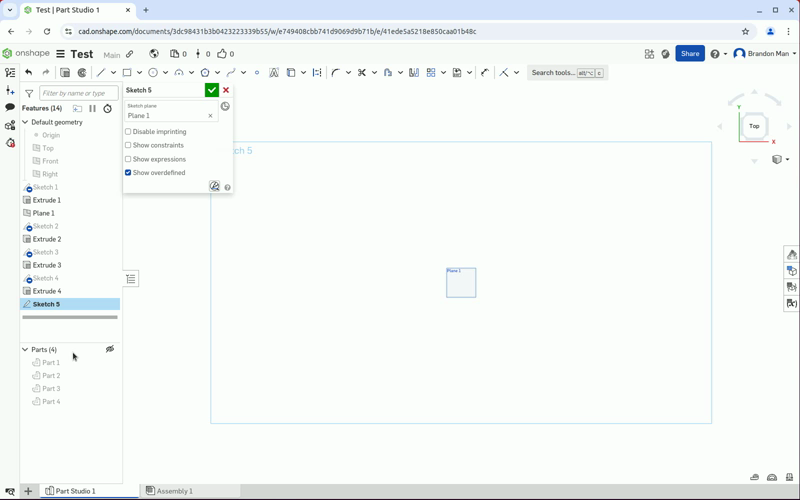
key(l)
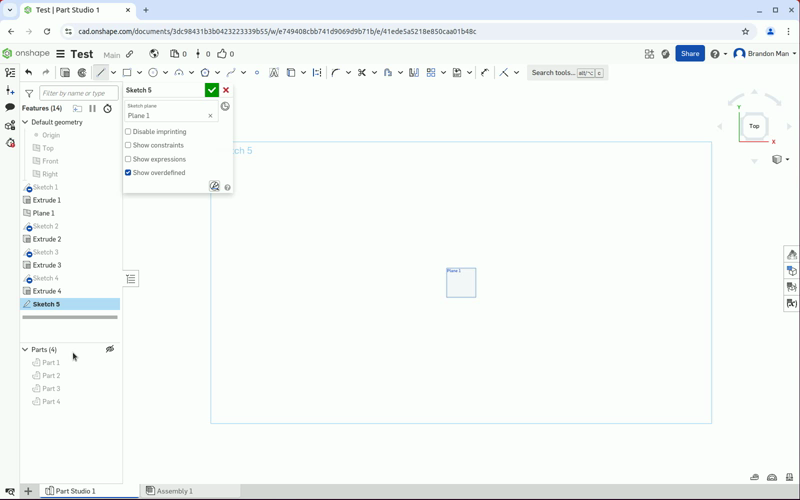
key_down(shift)
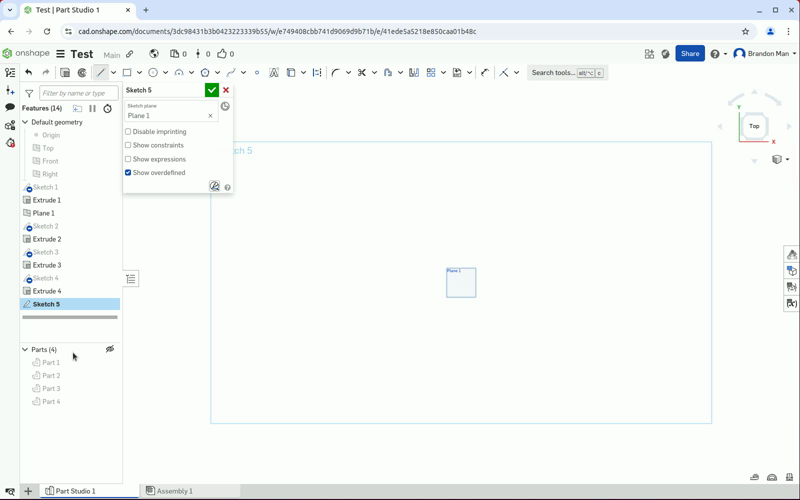
mouse_move(558, 282)
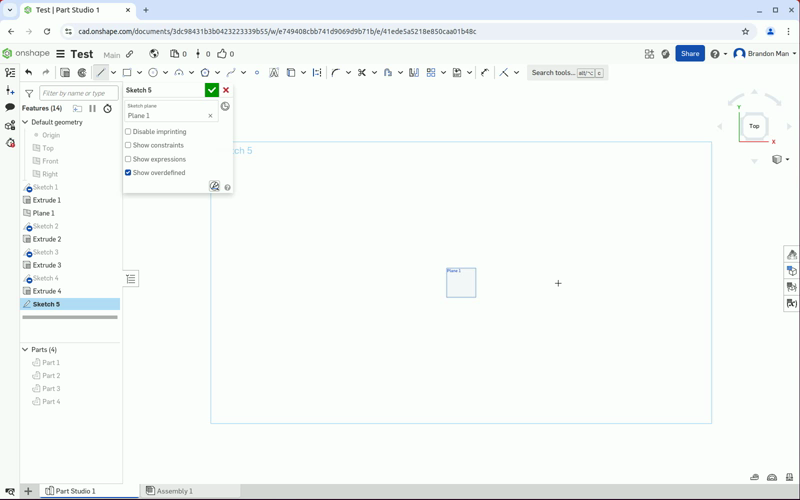
click(558, 282)
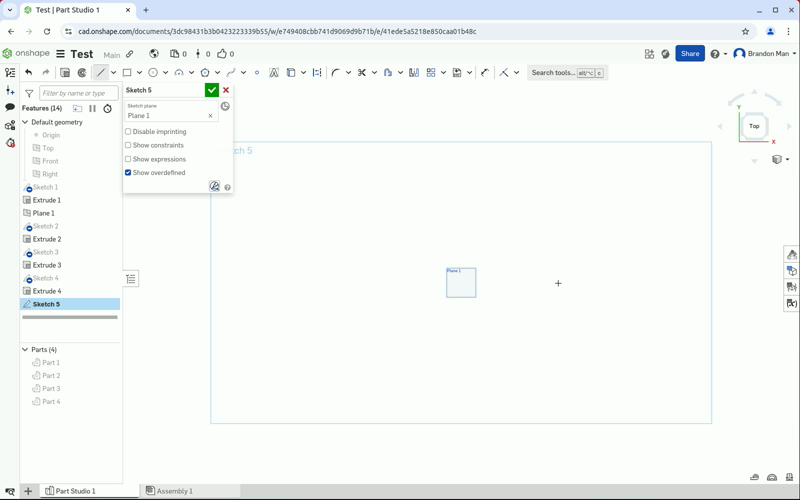
key_up(shift)
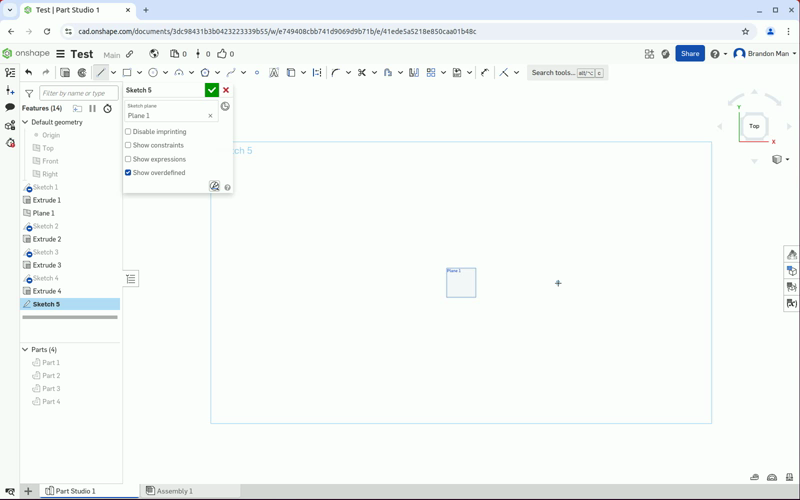
key_down(shift)
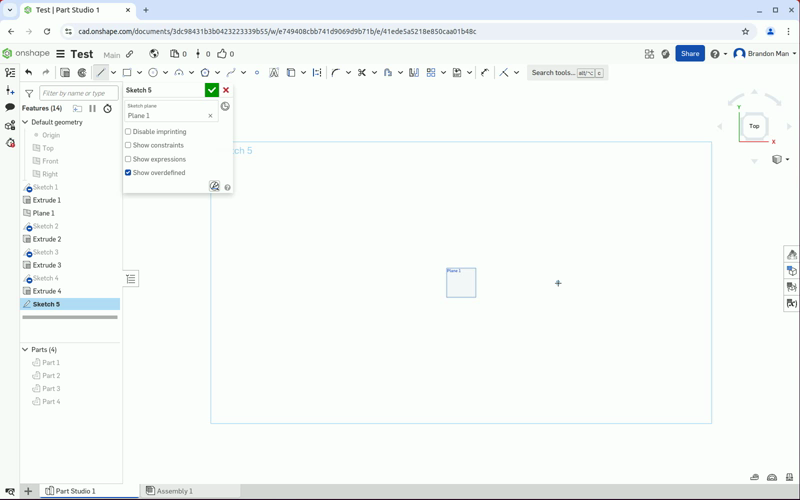
mouse_move(588, 282)
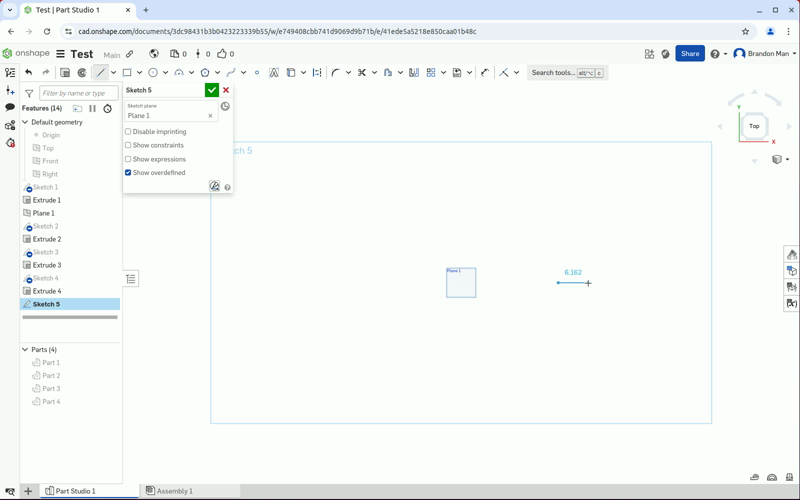
mouse_move(561, 282)
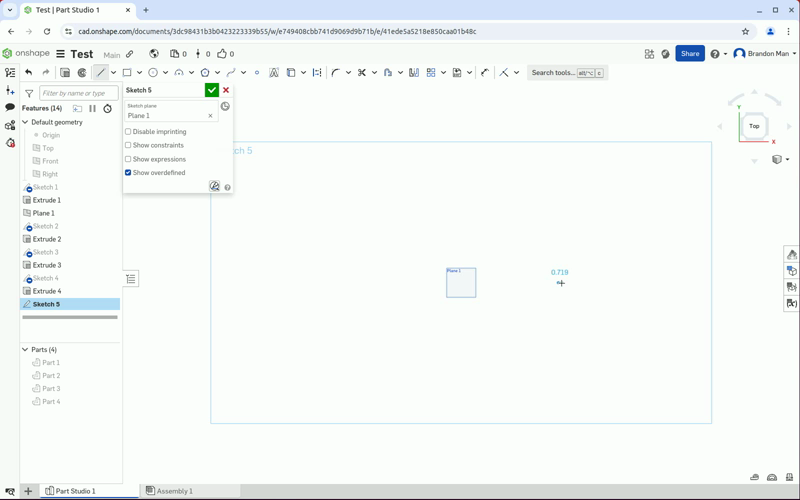
scroll(6)
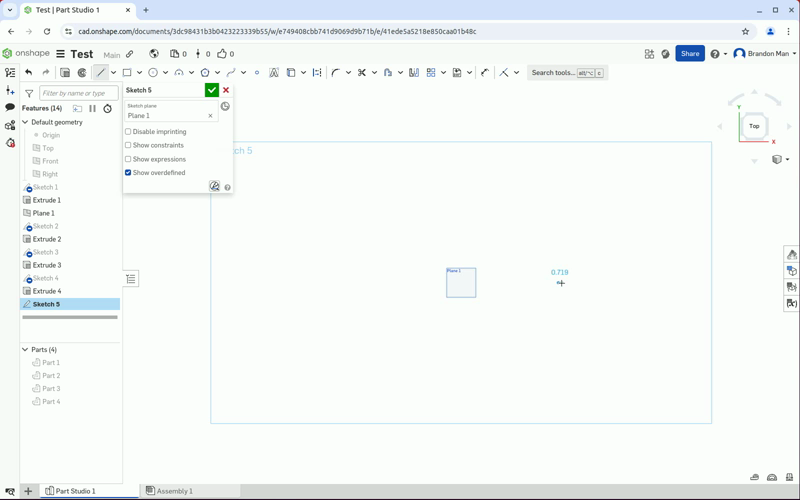
scroll(6)
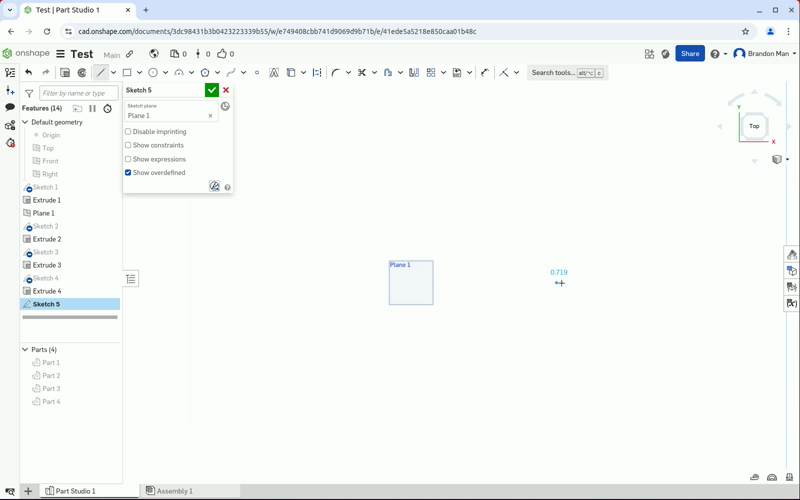
scroll(6)
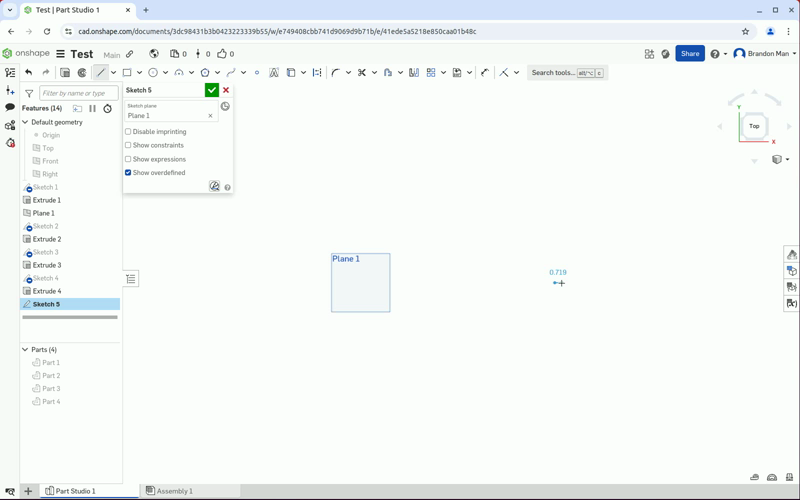
scroll(6)
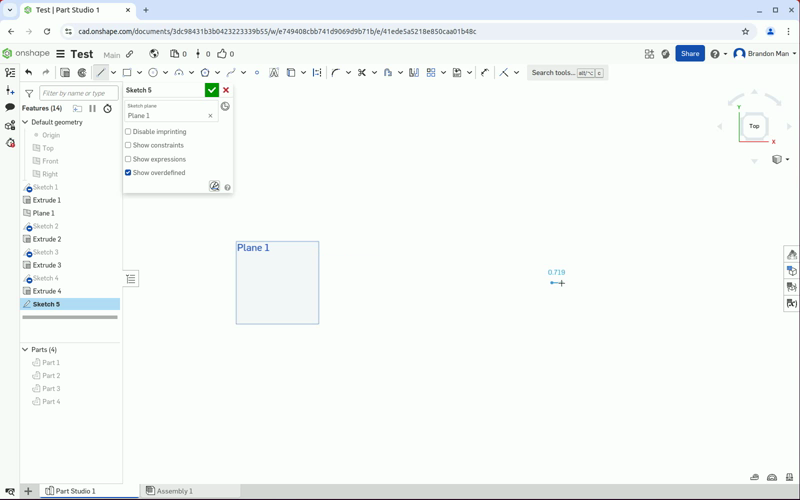
scroll(6)
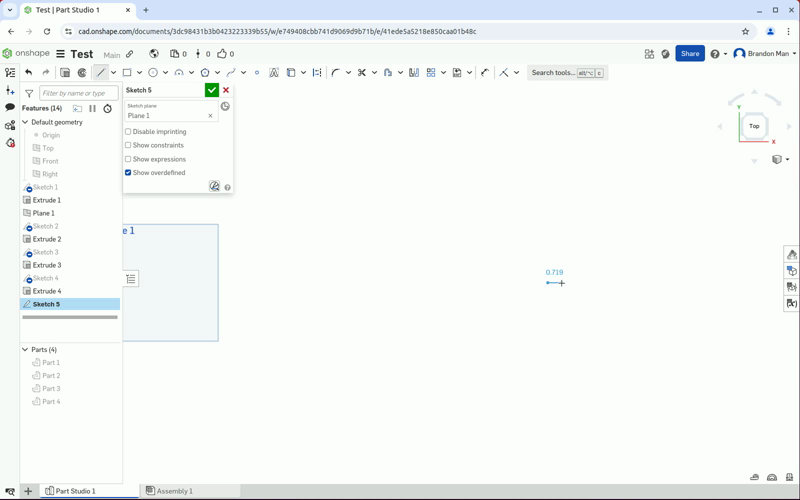
scroll(6)
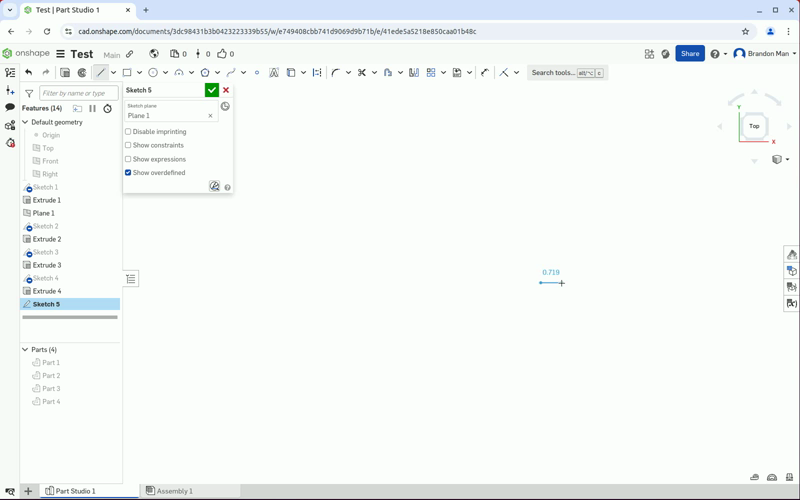
scroll(6)
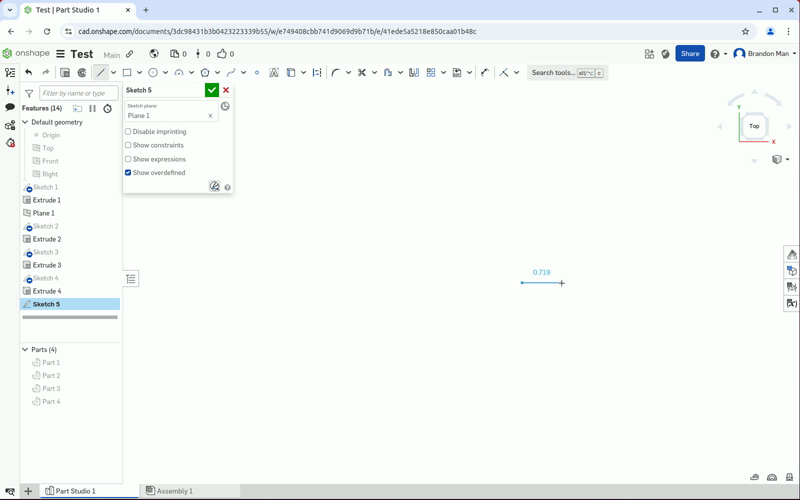
click(561, 282)
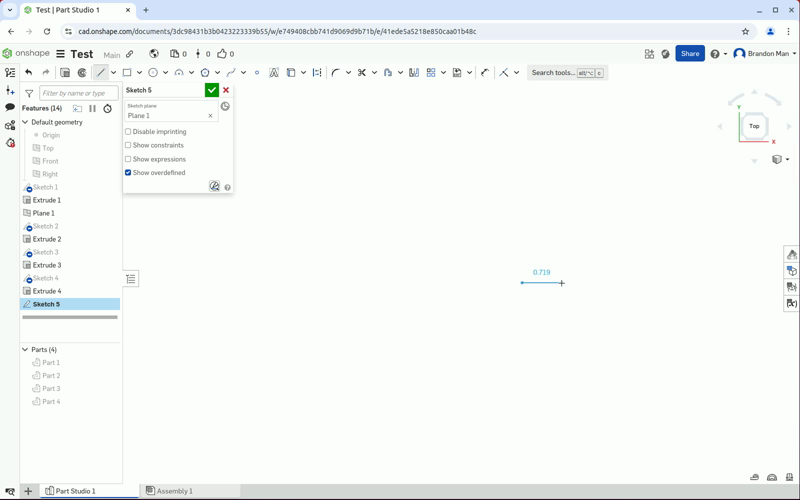
scroll(-6)
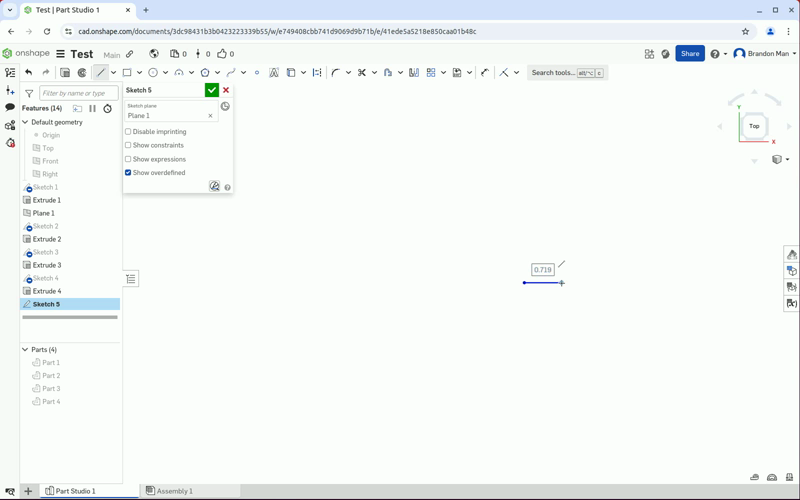
scroll(-6)
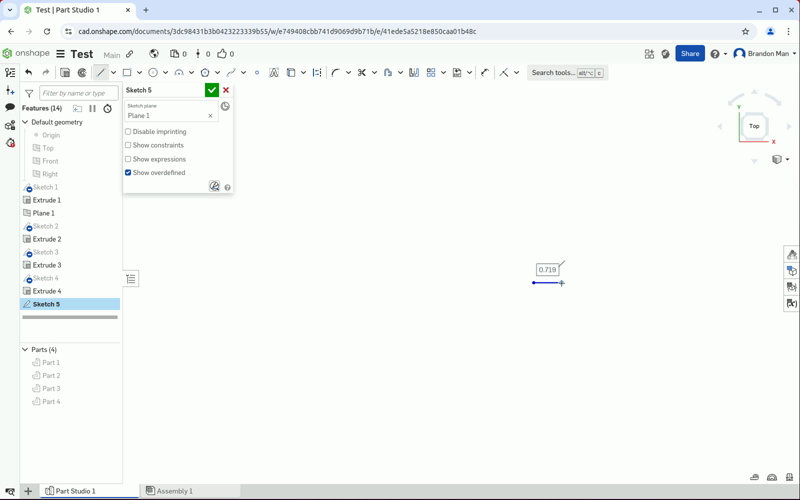
scroll(-6)
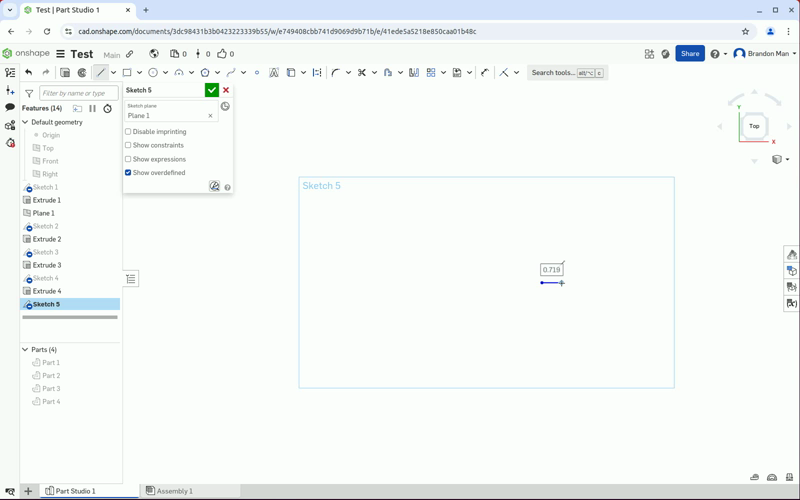
scroll(-6)
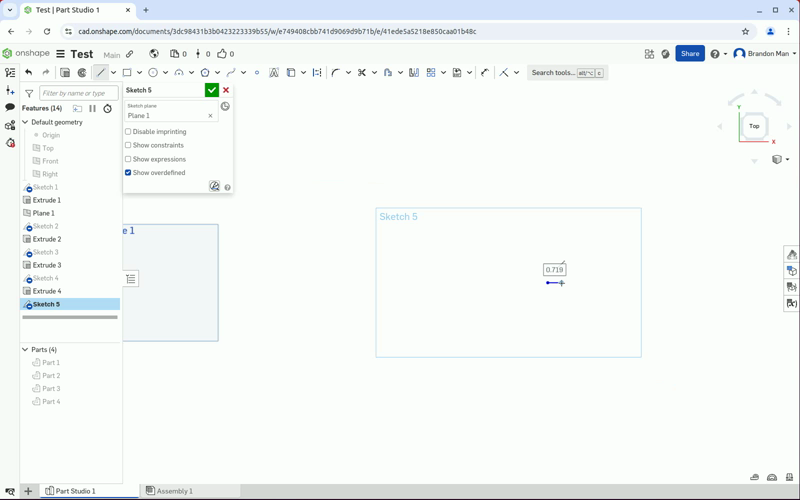
scroll(-6)
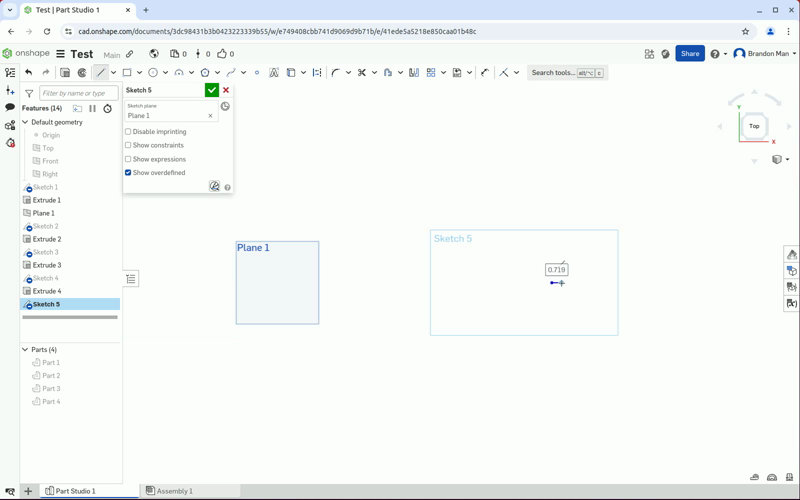
scroll(-6)
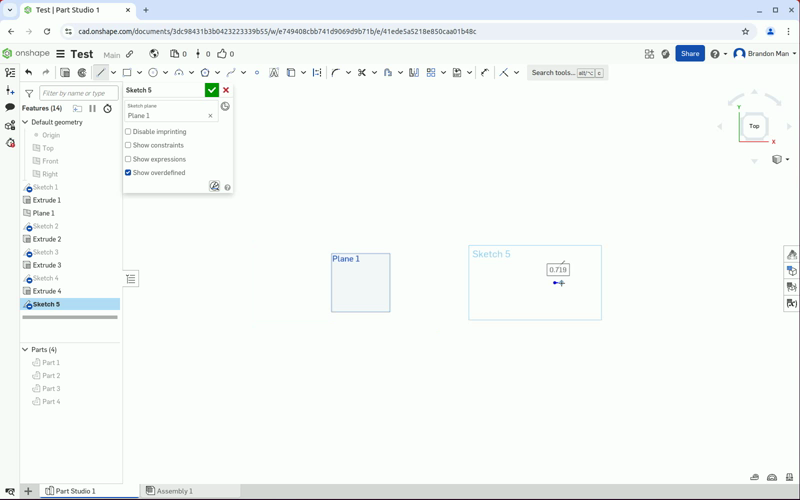
scroll(-6)
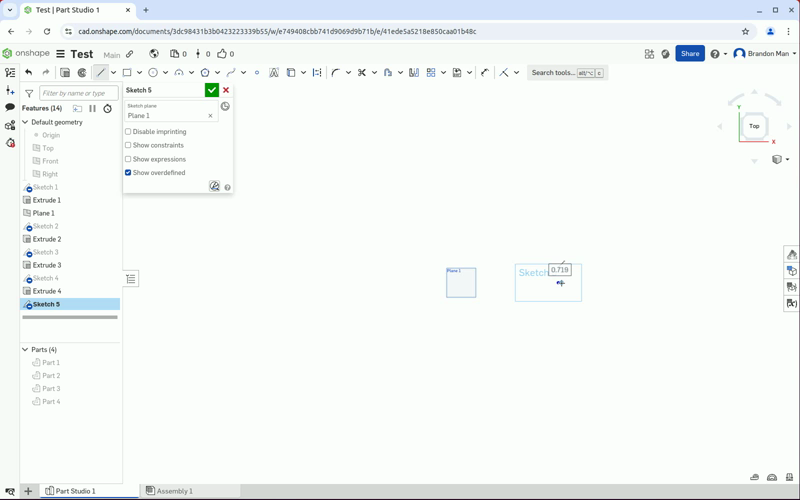
key_up(shift)
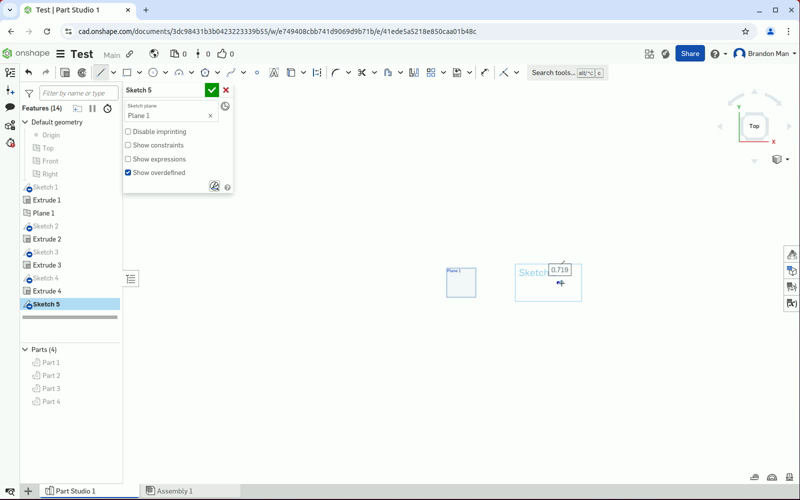
key_down(shift)
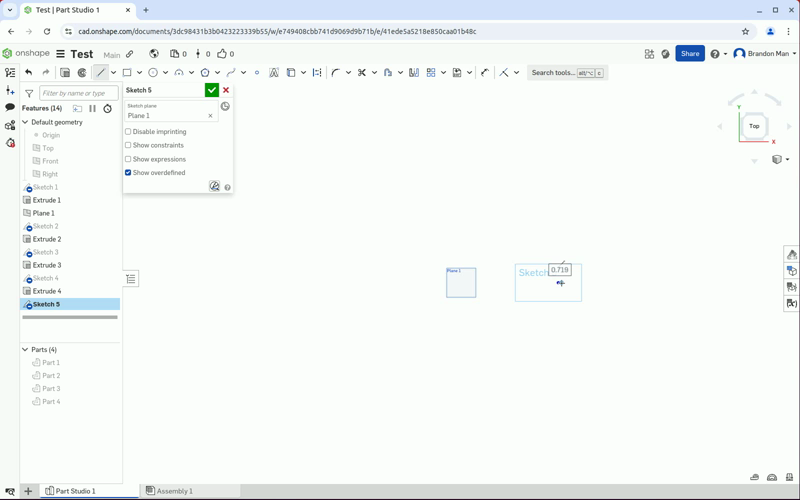
mouse_move(589, 282)
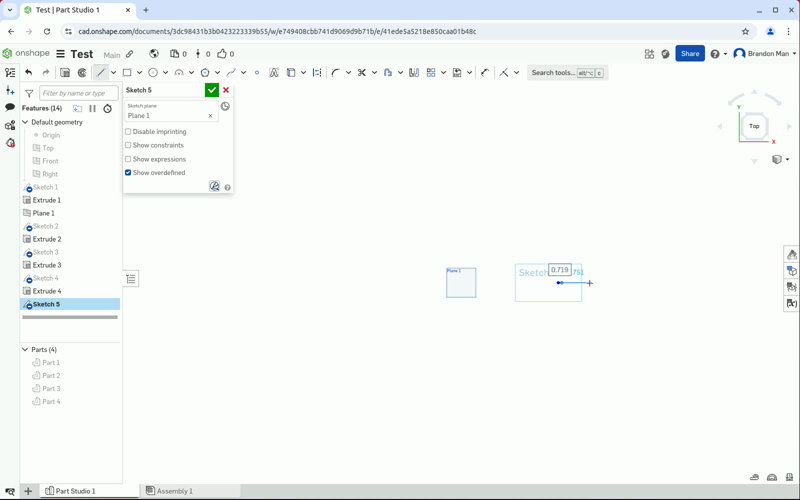
mouse_move(561, 279)
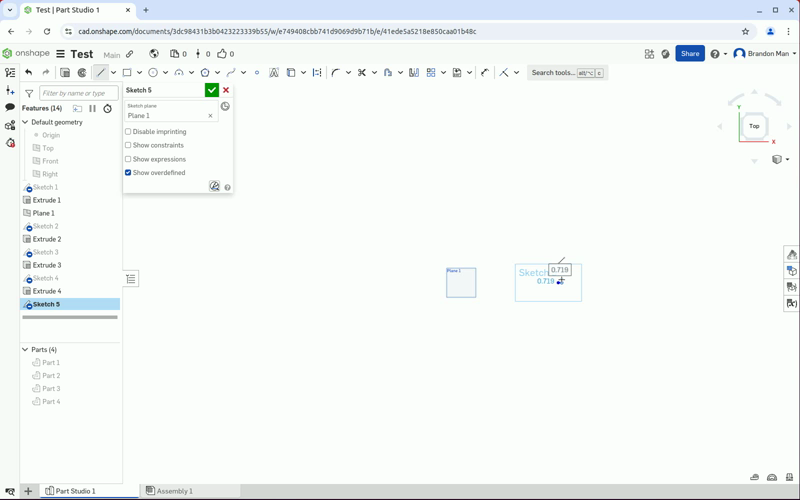
scroll(6)
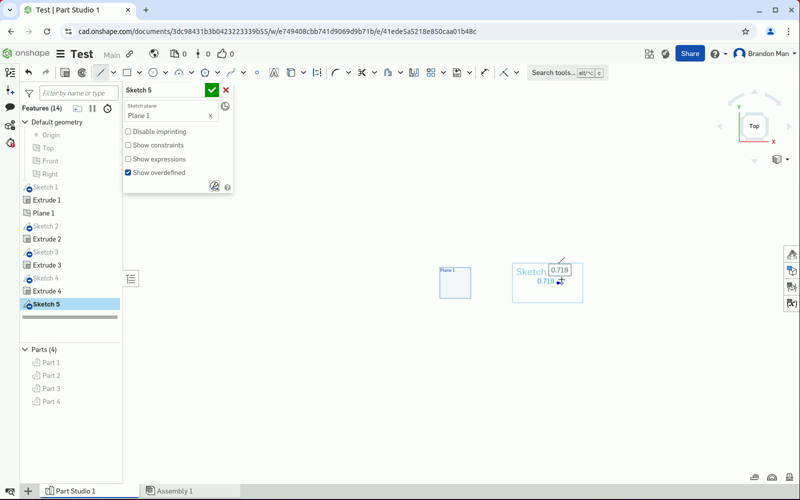
scroll(6)
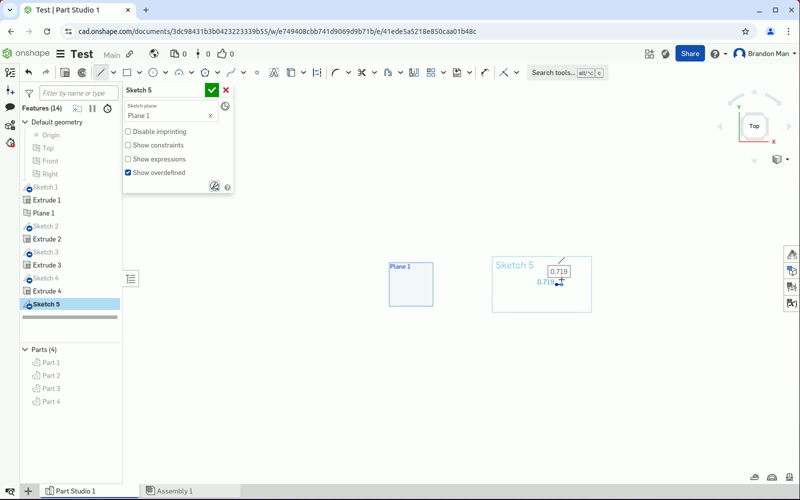
scroll(6)
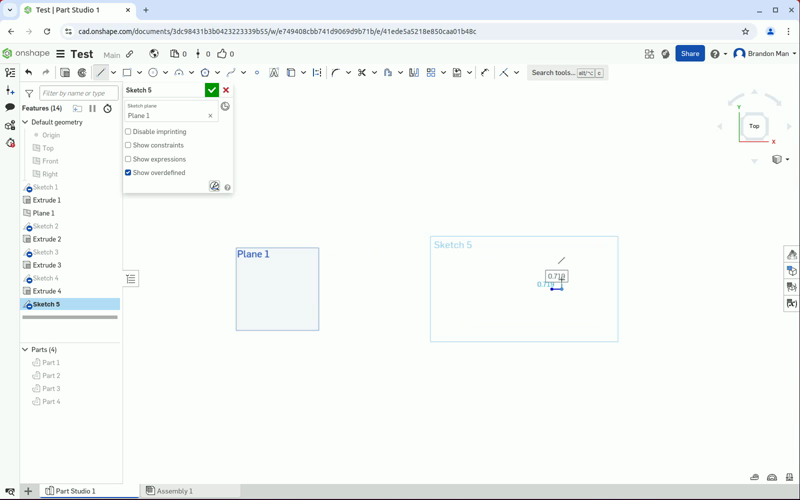
scroll(6)
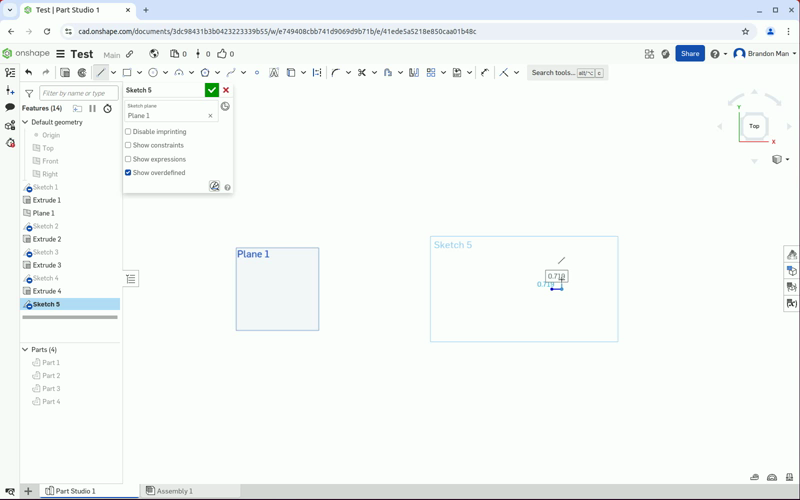
scroll(6)
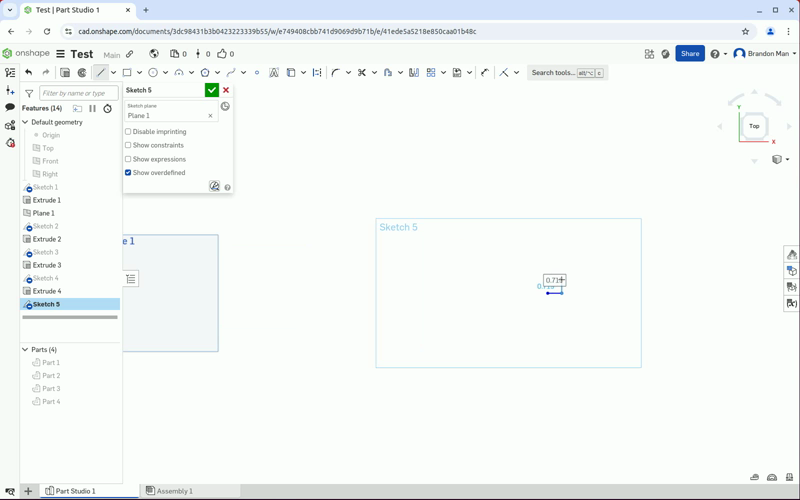
scroll(6)
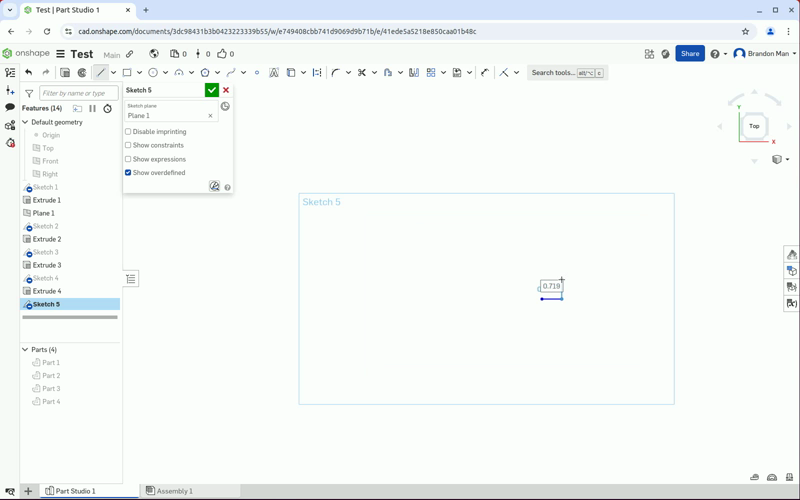
scroll(6)
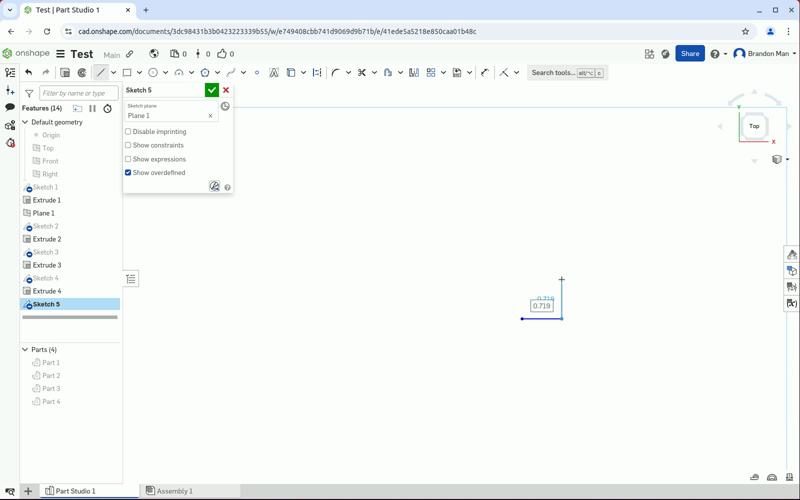
click(561, 279)
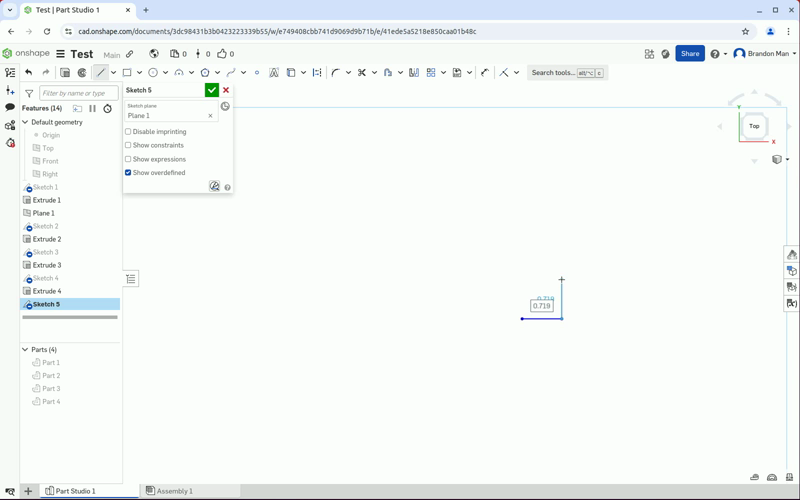
scroll(-6)
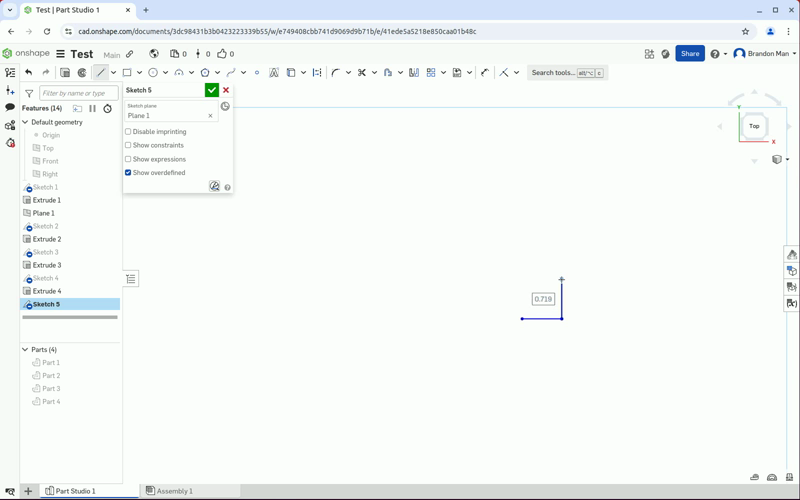
scroll(-6)
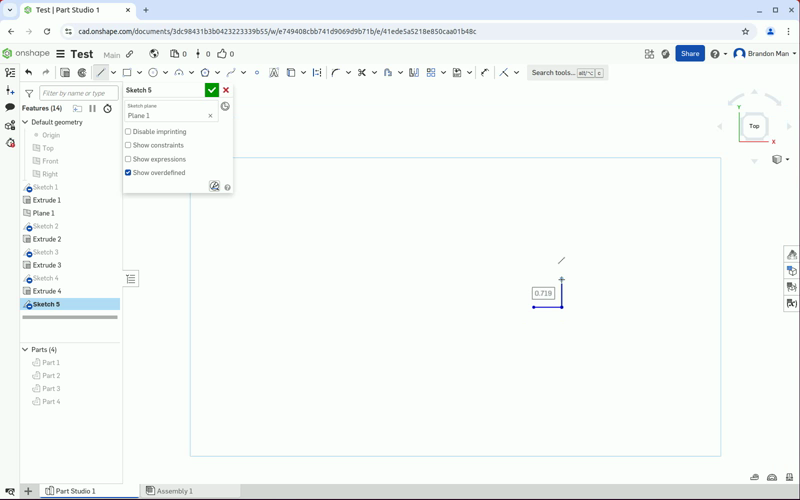
scroll(-6)
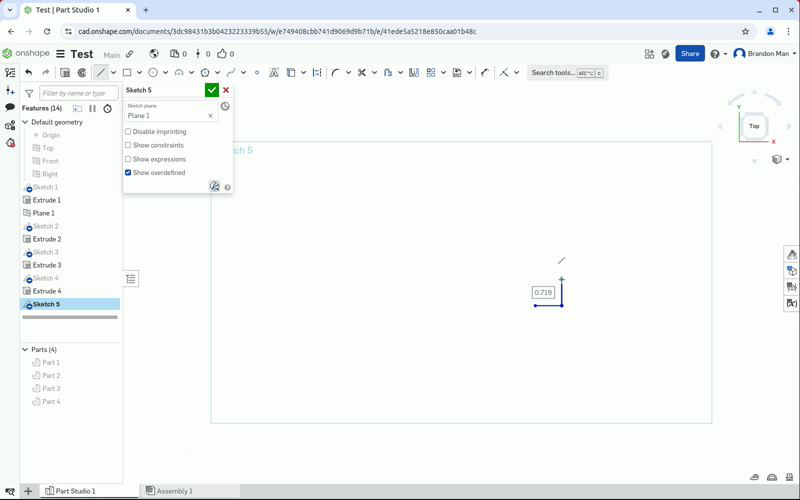
scroll(-6)
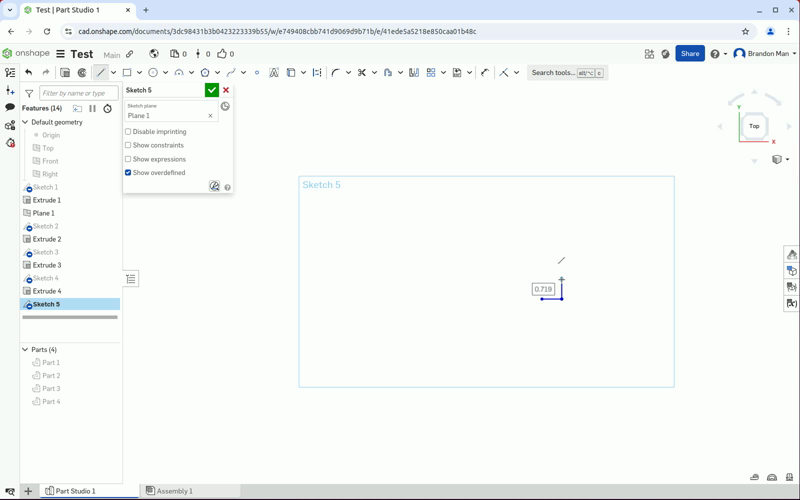
scroll(-6)
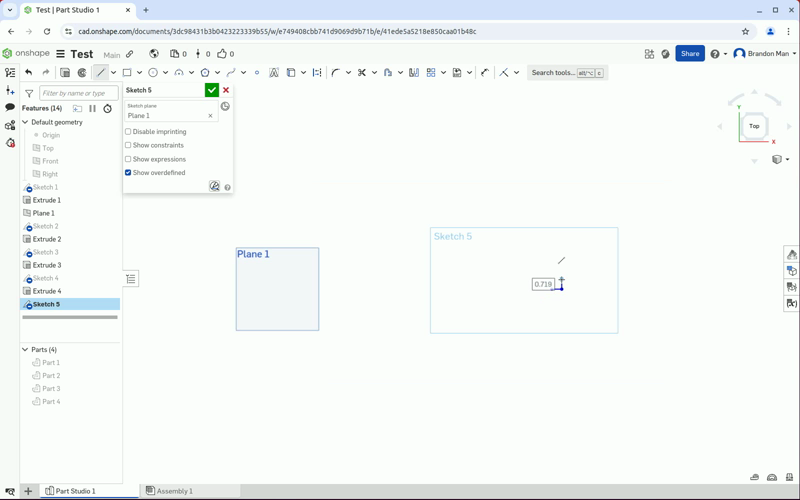
scroll(-6)
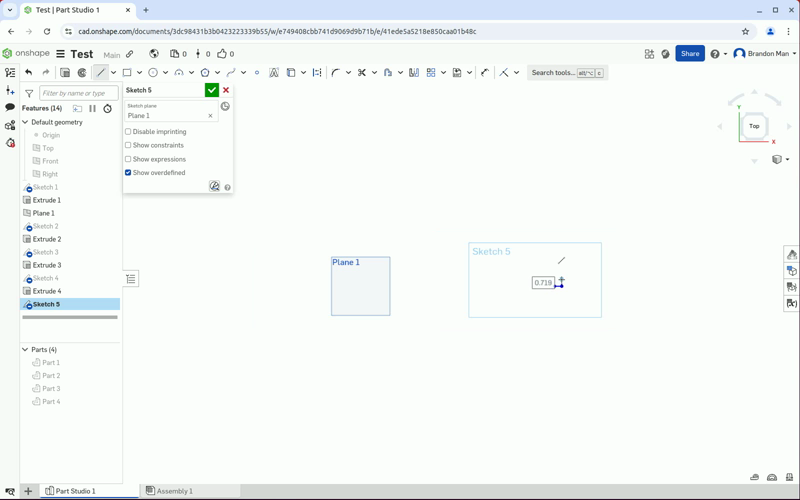
scroll(-6)
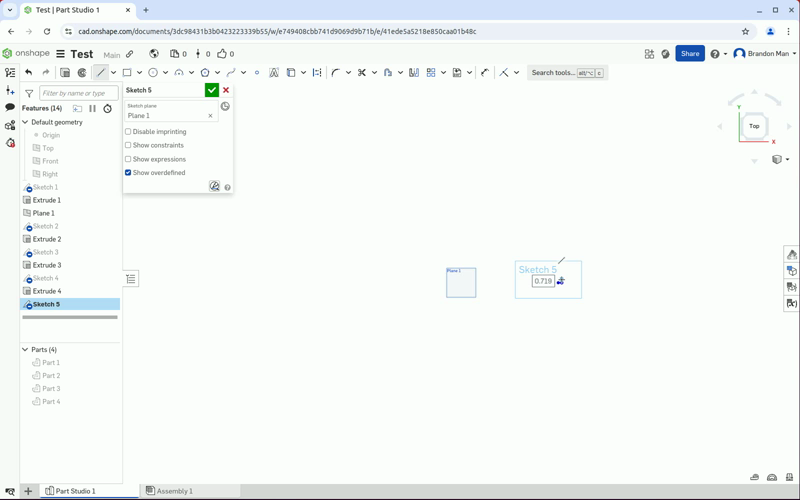
key_up(shift)
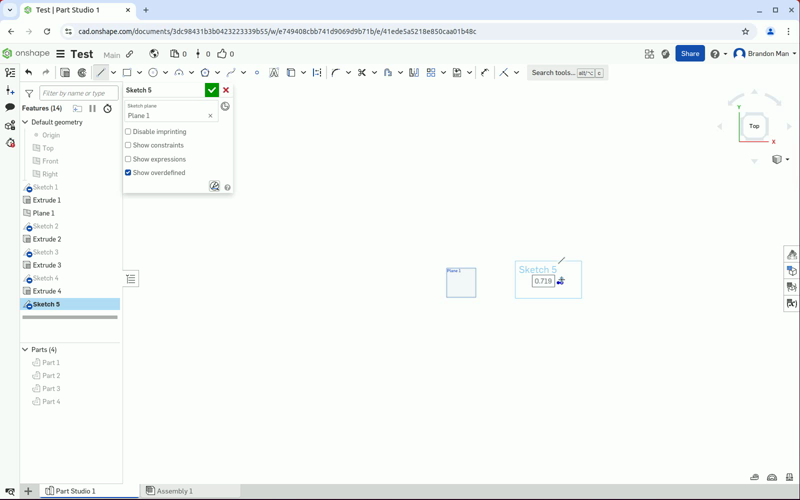
key_down(shift)
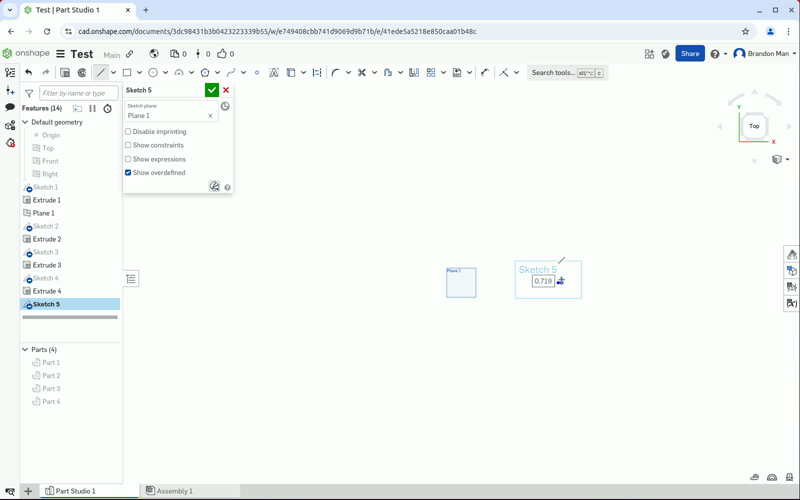
mouse_move(589, 279)
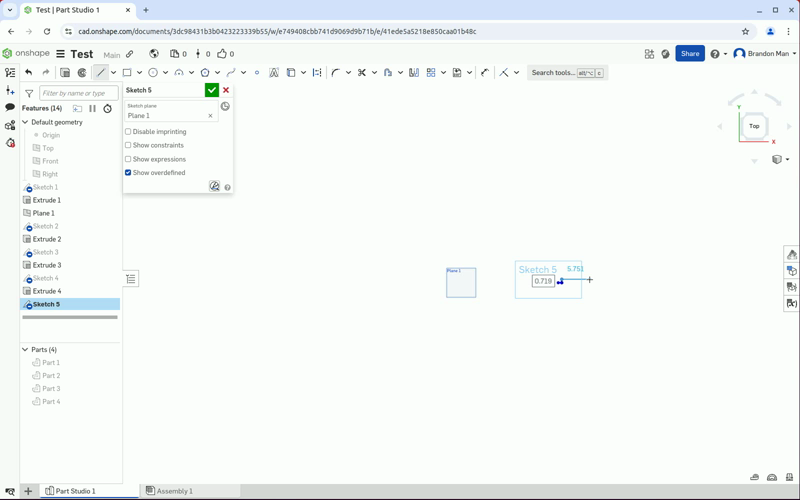
mouse_move(558, 279)
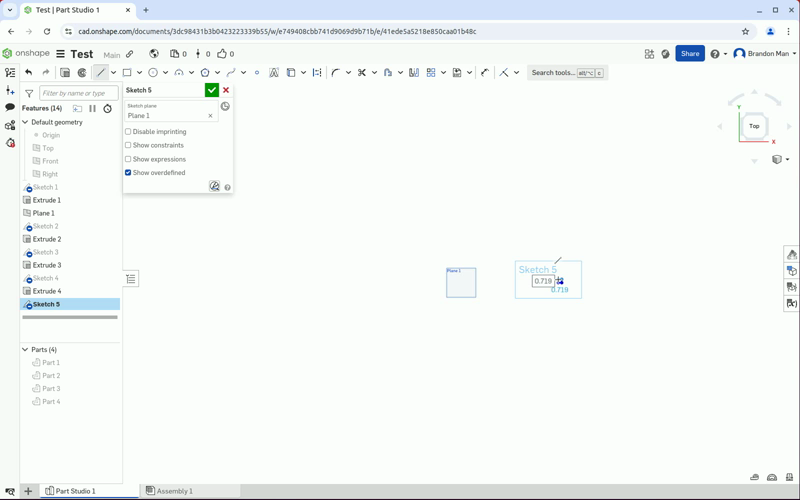
scroll(6)
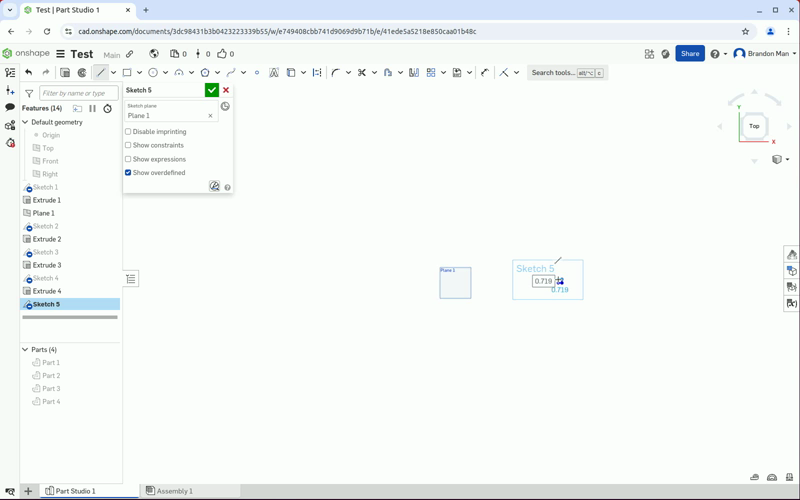
scroll(6)
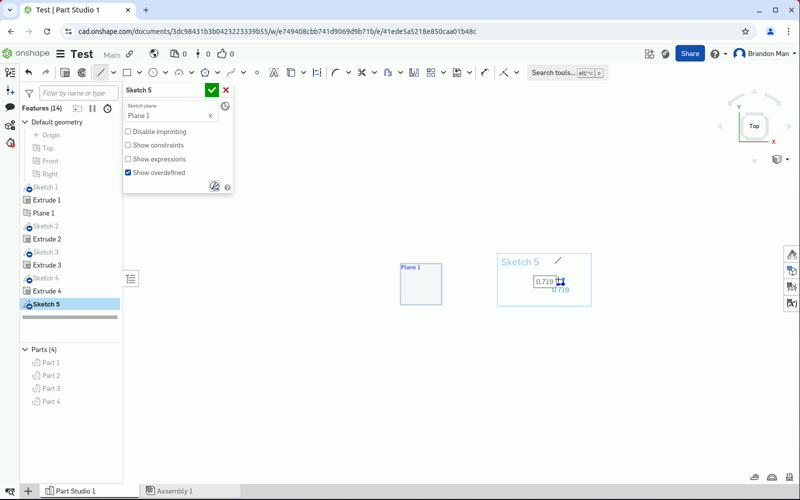
scroll(6)
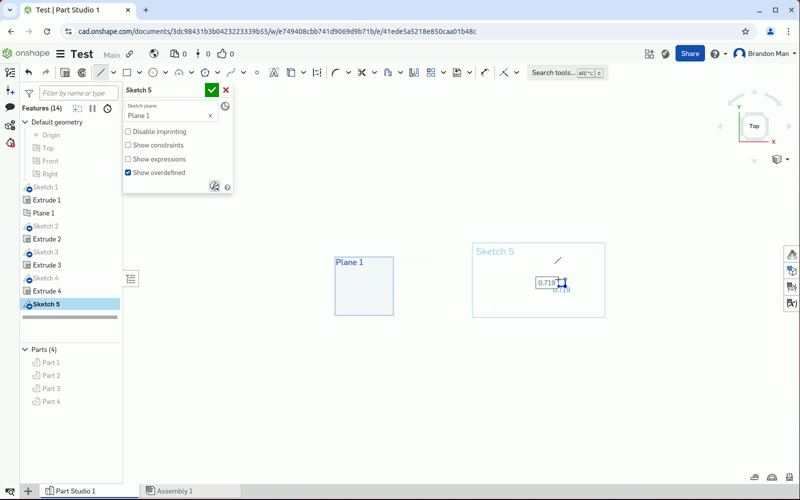
scroll(6)
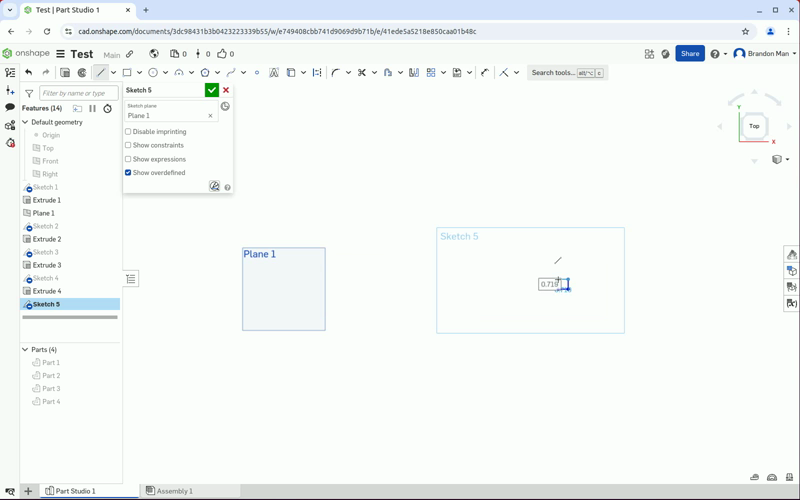
scroll(6)
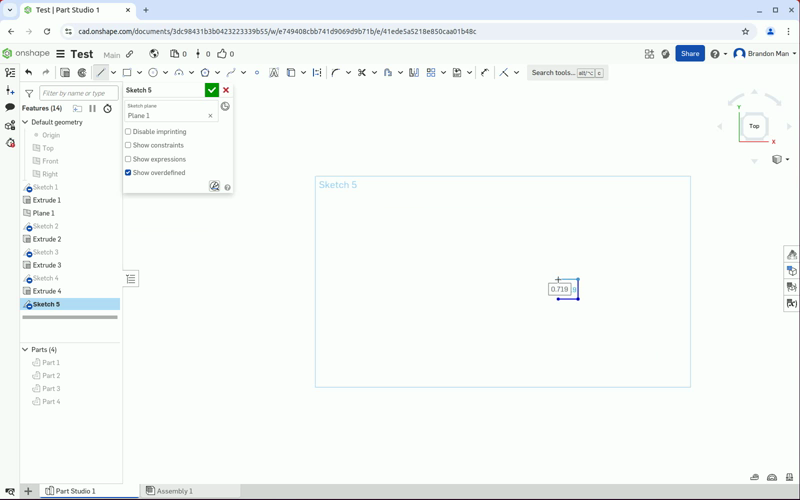
scroll(6)
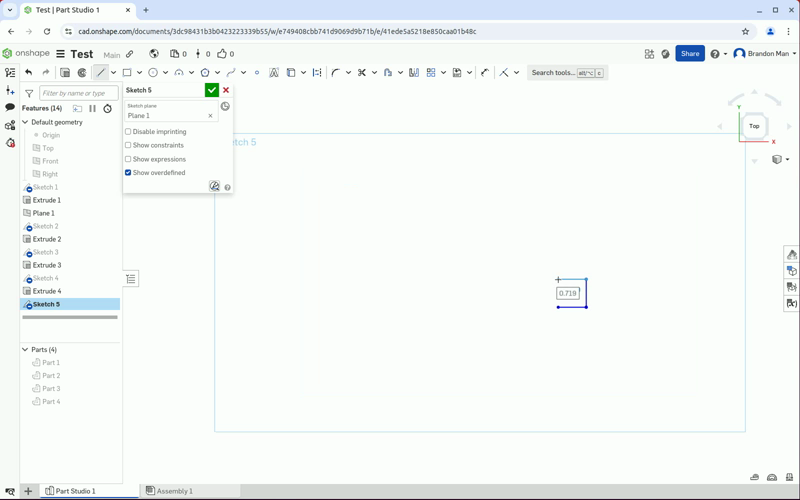
scroll(6)
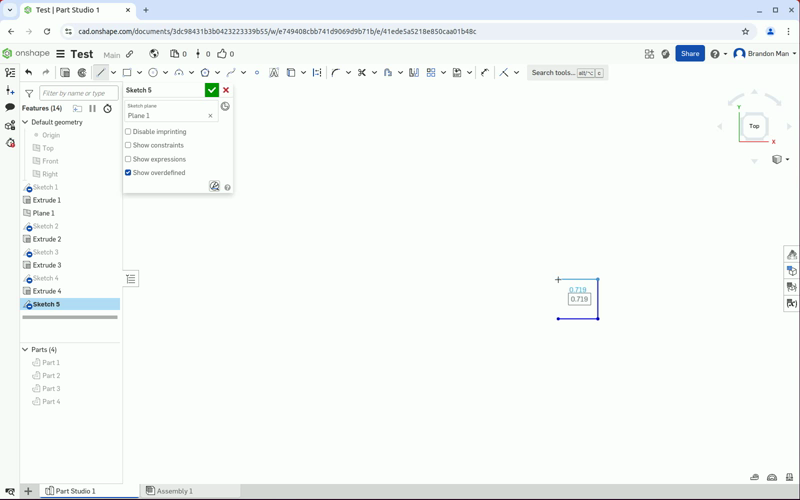
click(558, 279)
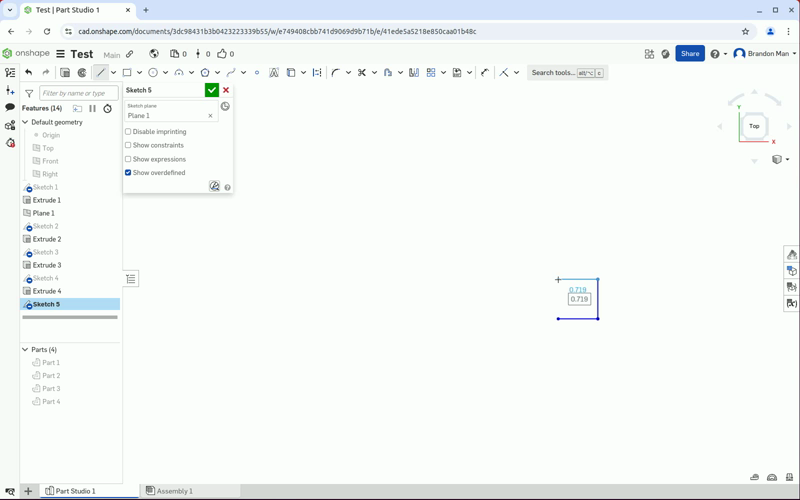
scroll(-6)
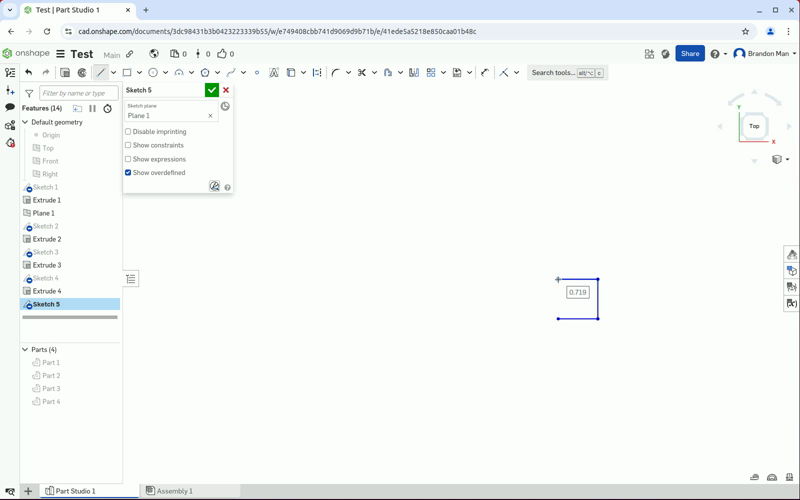
scroll(-6)
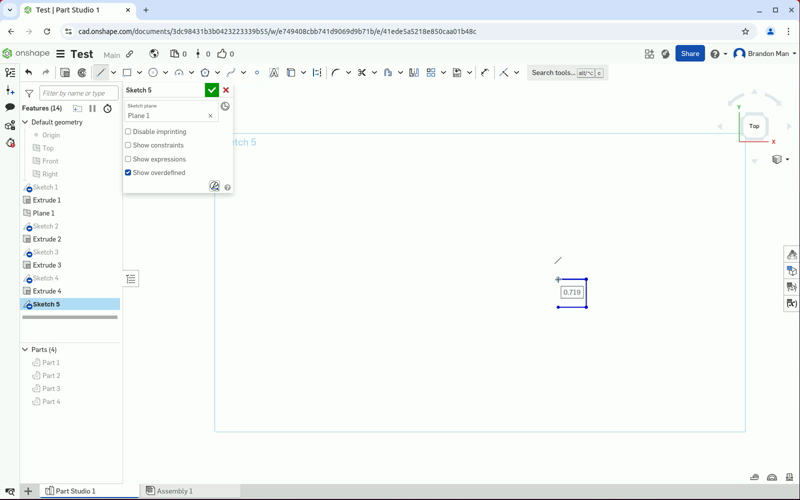
scroll(-6)
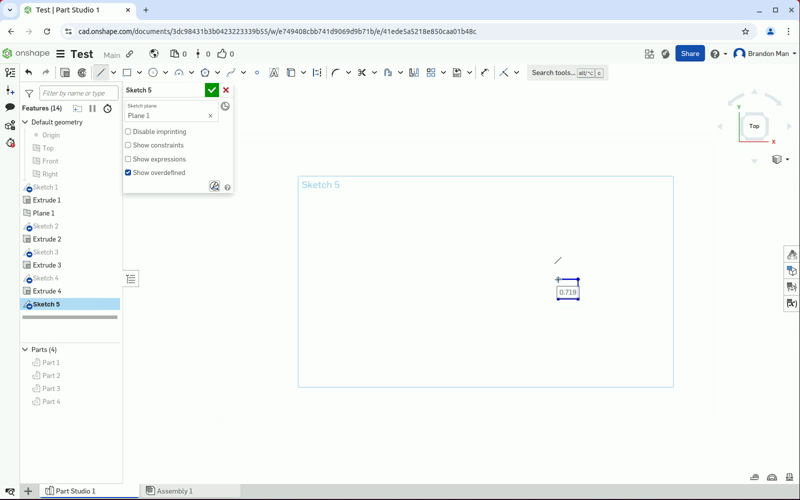
scroll(-6)
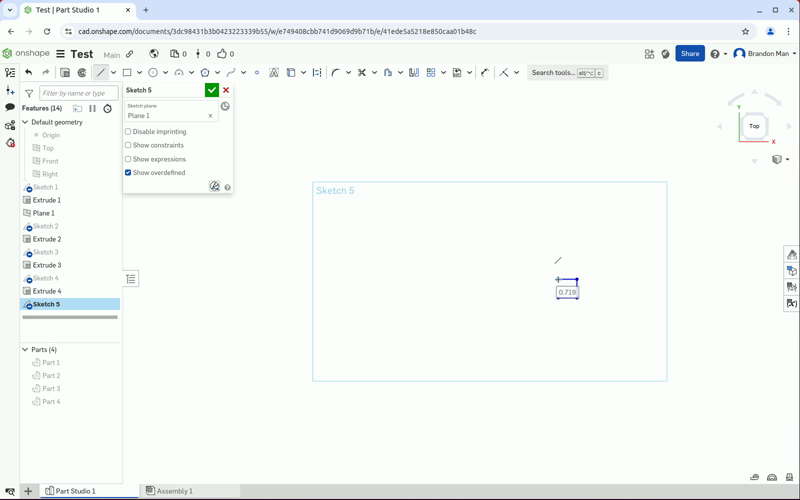
scroll(-6)
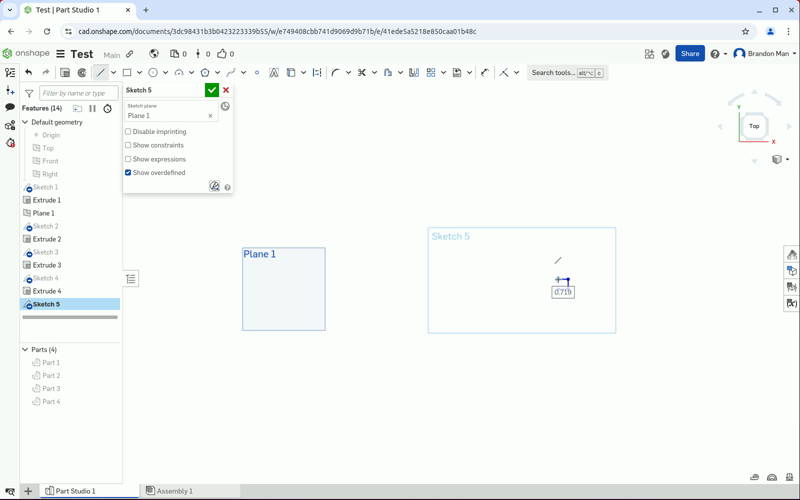
scroll(-6)
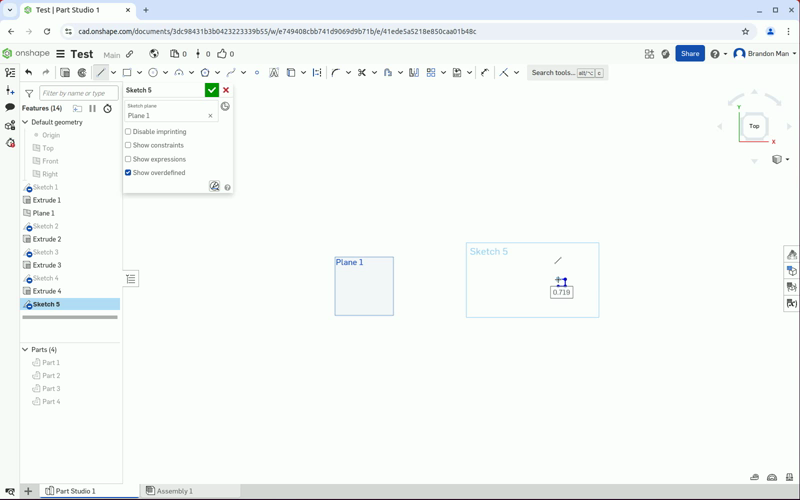
scroll(-6)
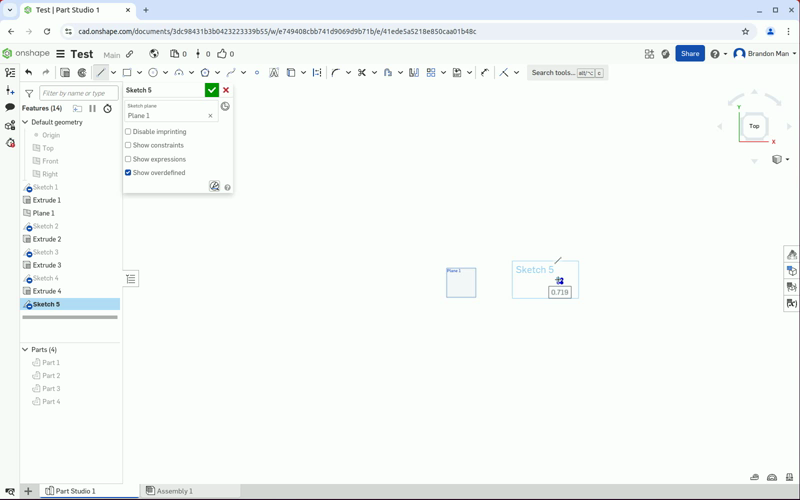
key_up(shift)
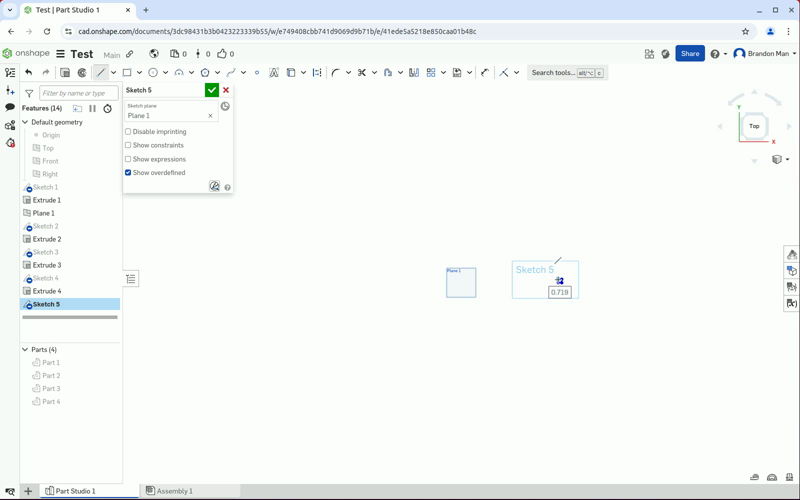
mouse_move(588, 279)
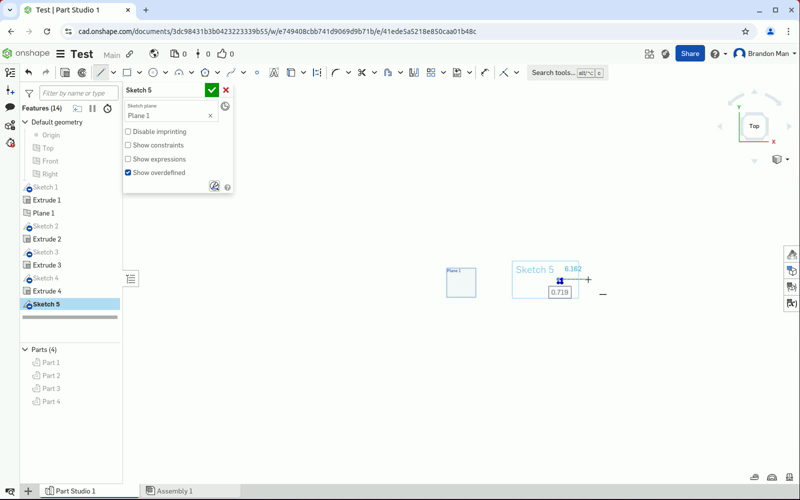
key_down(shift)
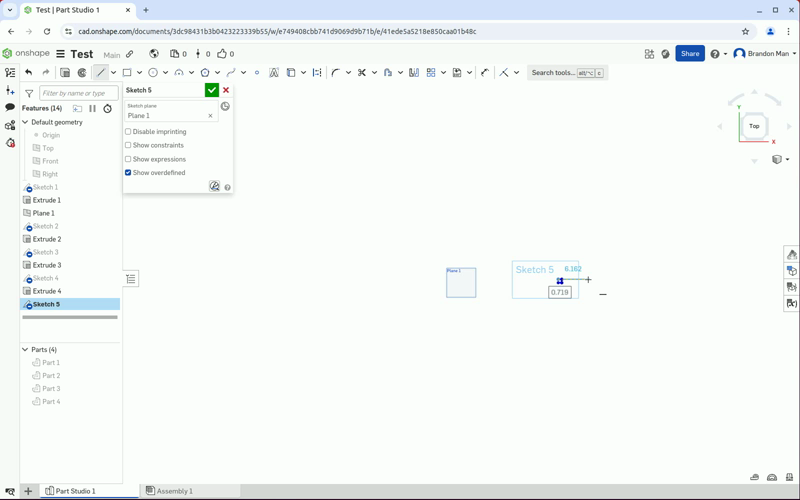
mouse_move(558, 282)
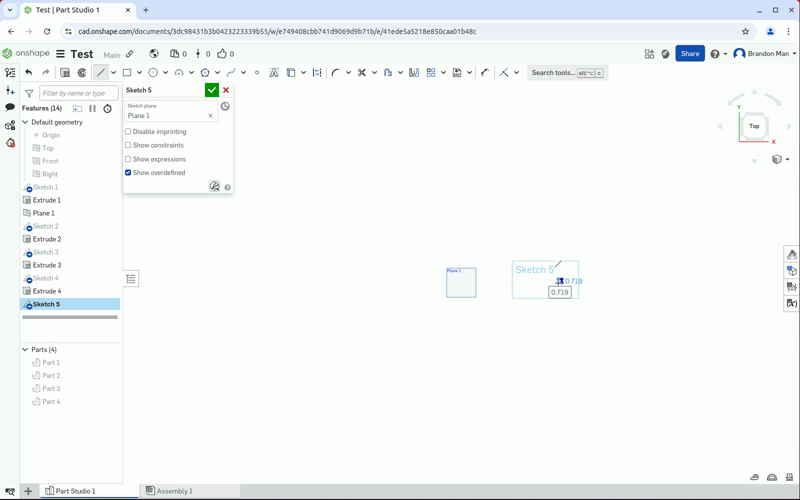
scroll(6)
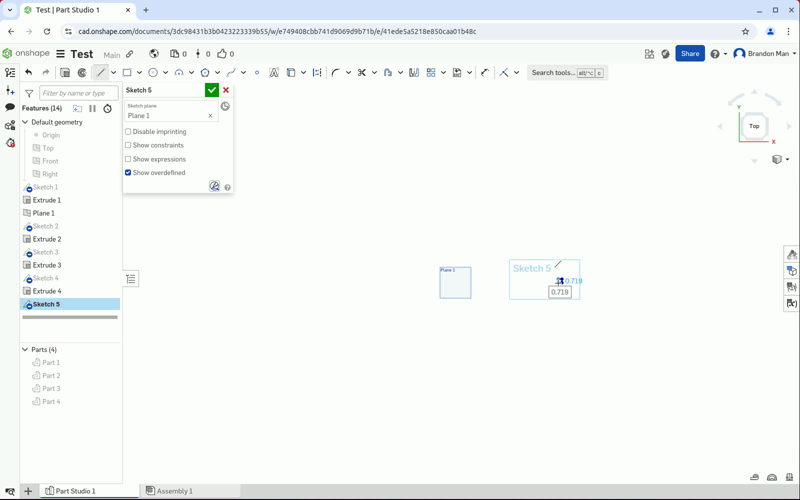
scroll(6)
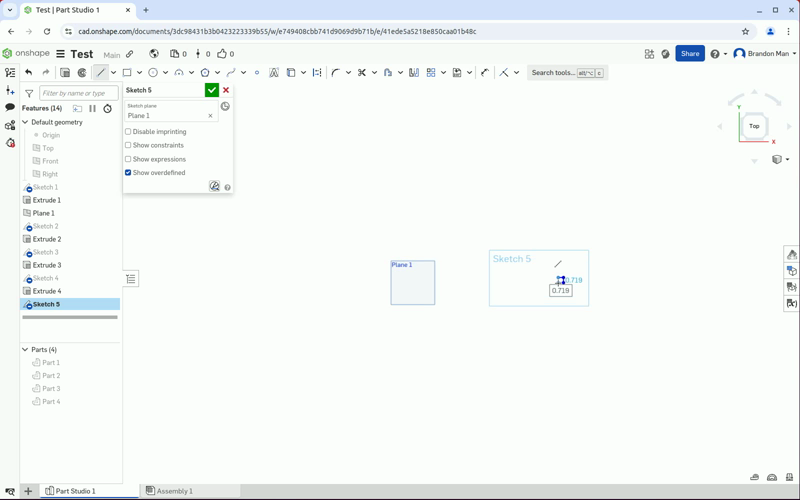
scroll(6)
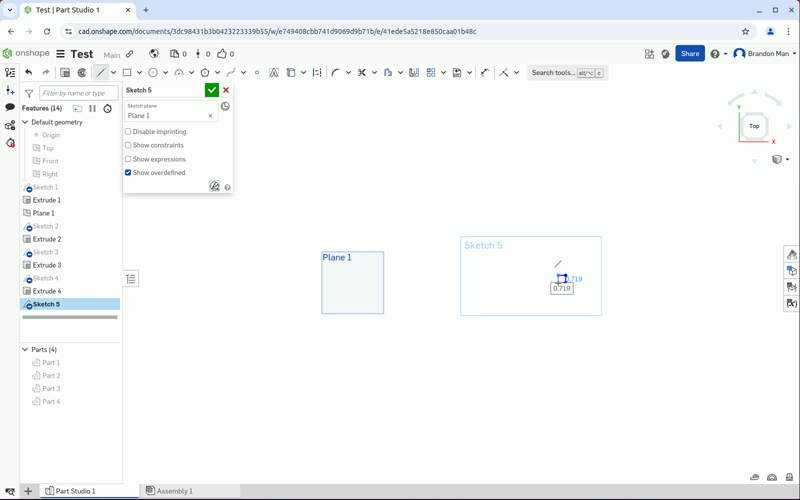
scroll(6)
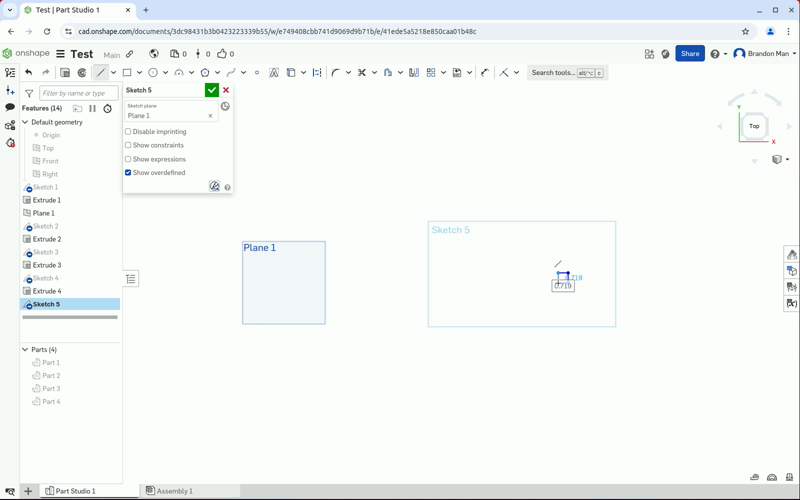
scroll(6)
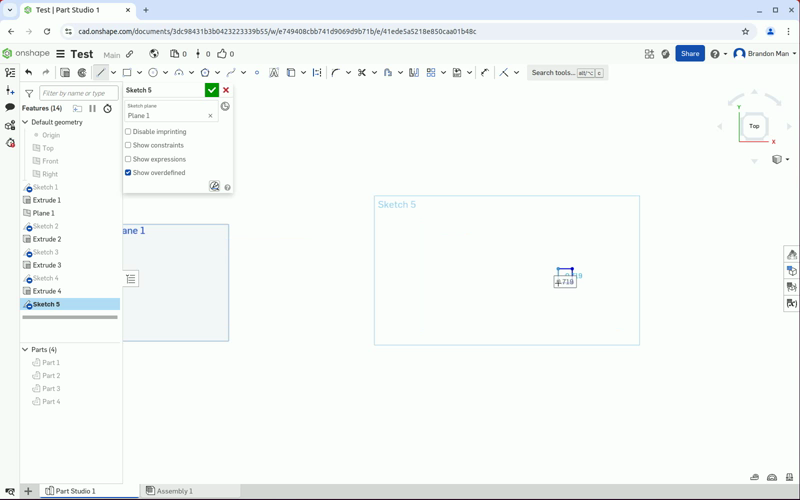
scroll(6)
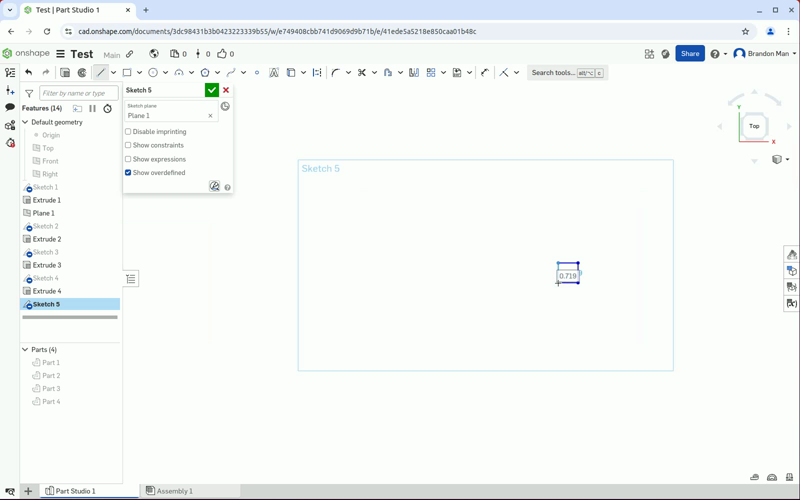
scroll(6)
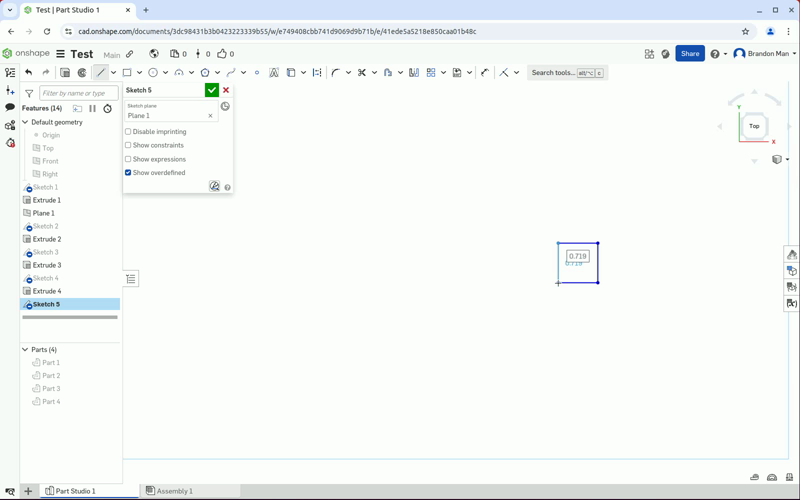
key_up(shift)
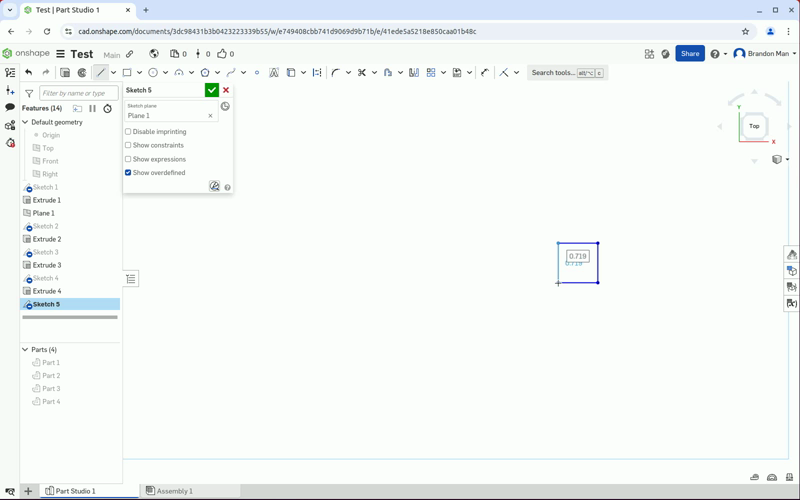
click(558, 282)
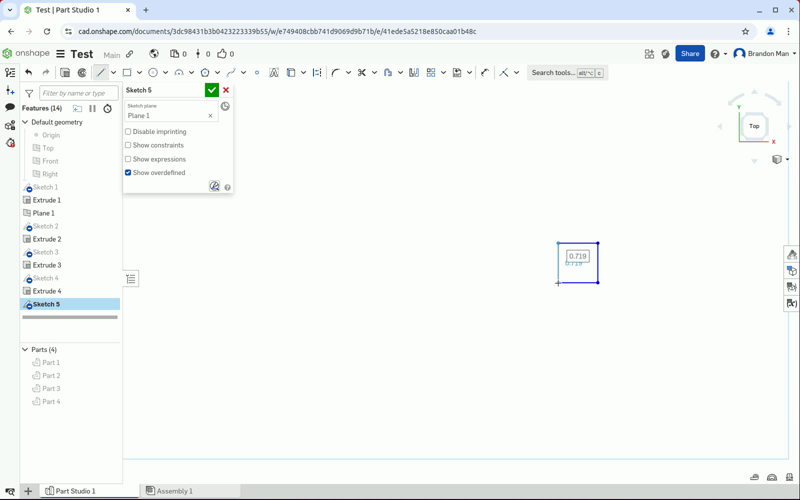
scroll(-6)
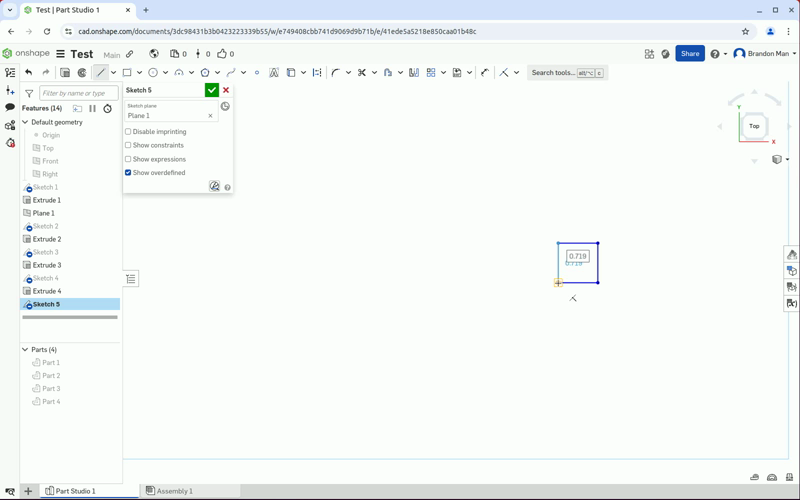
scroll(-6)
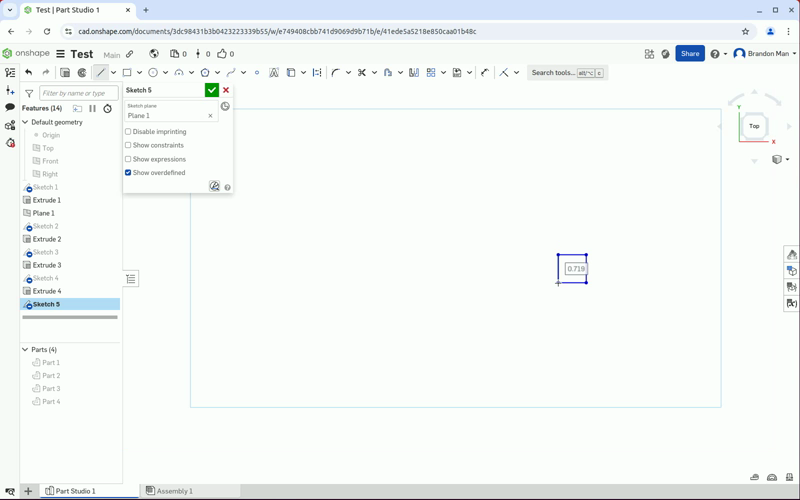
scroll(-6)
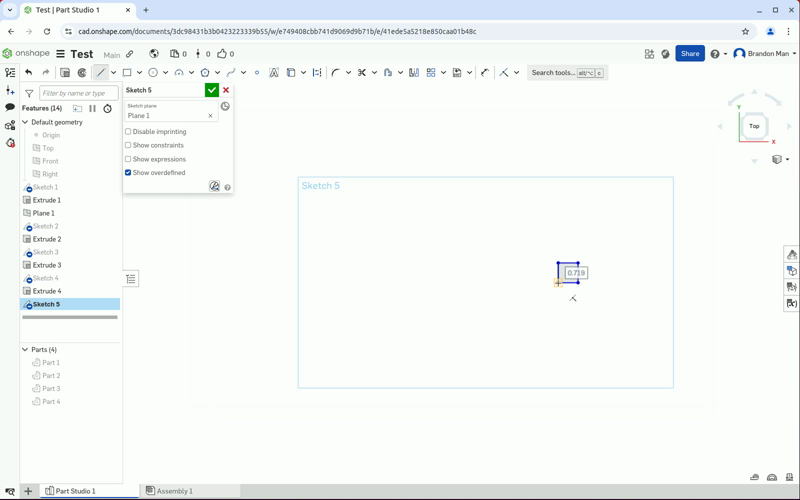
scroll(-6)
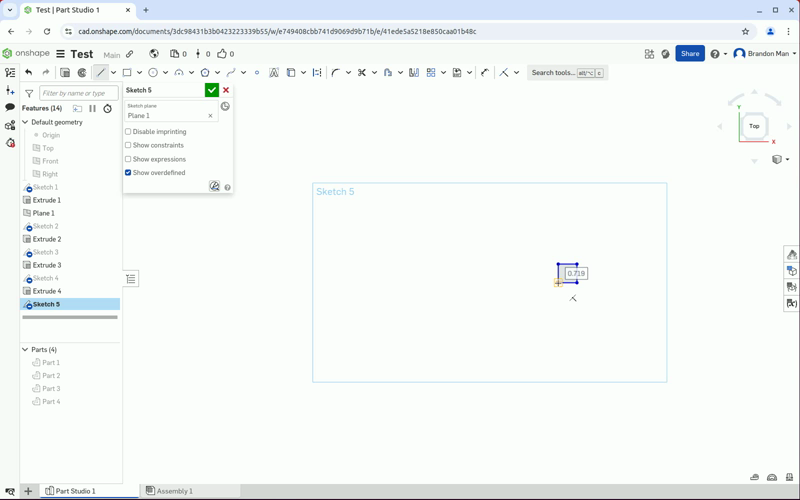
scroll(-6)
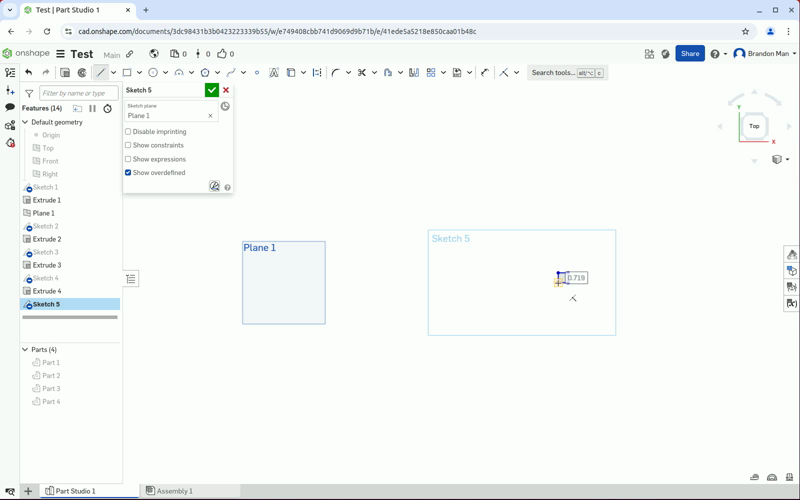
scroll(-6)
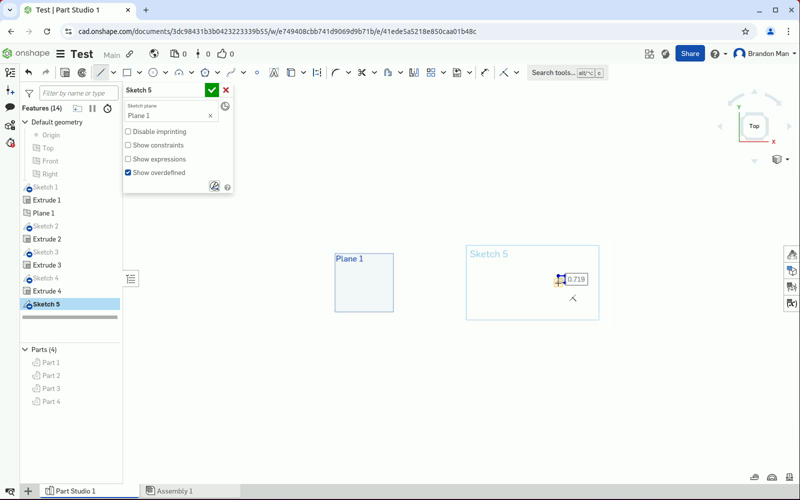
scroll(-6)
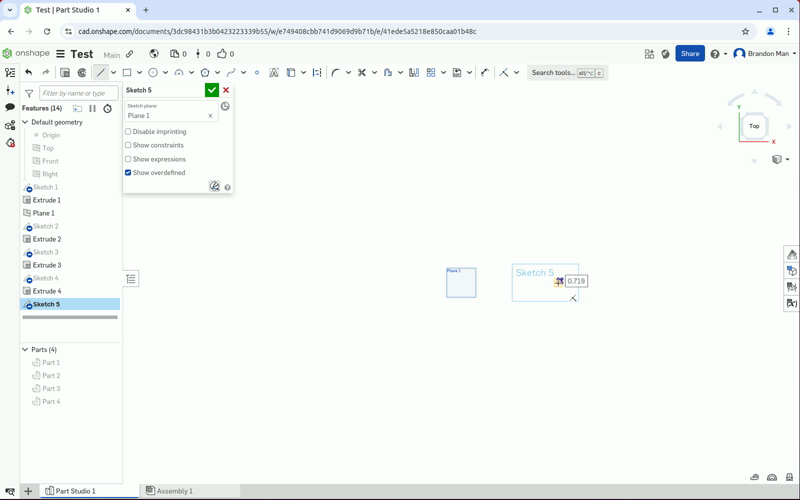
key(esc)
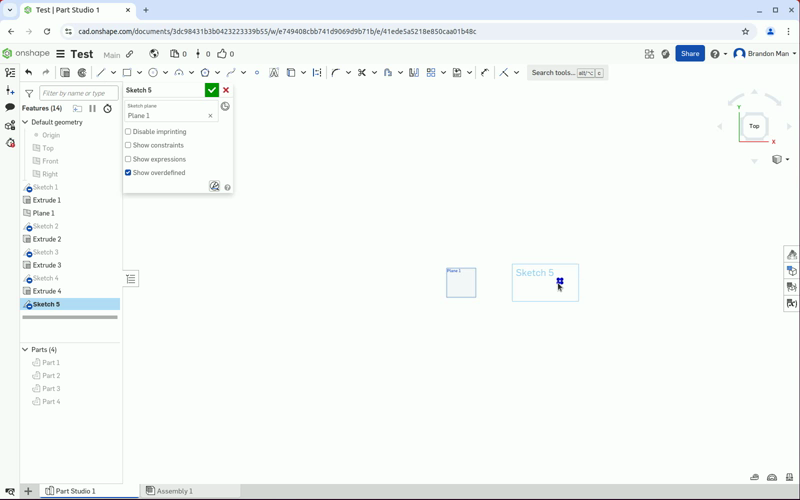
mouse_move(558, 280)
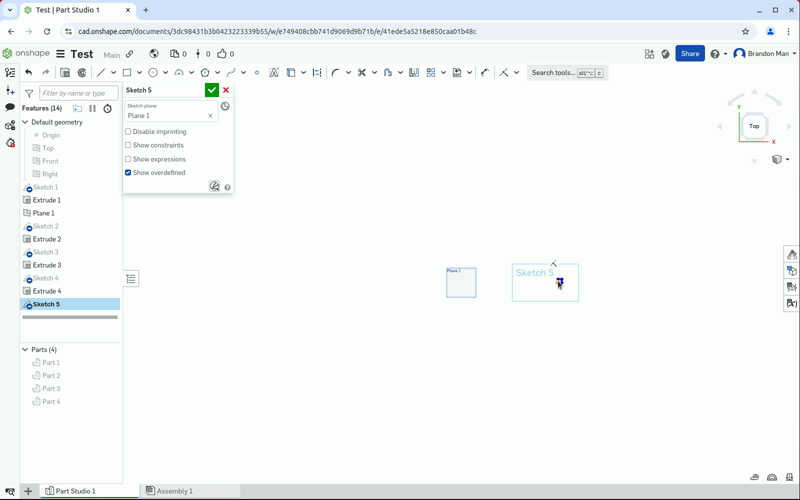
scroll(6)
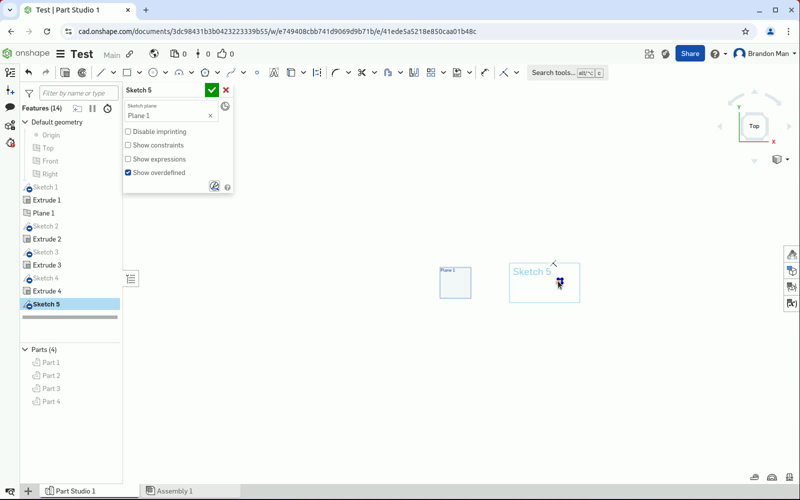
scroll(6)
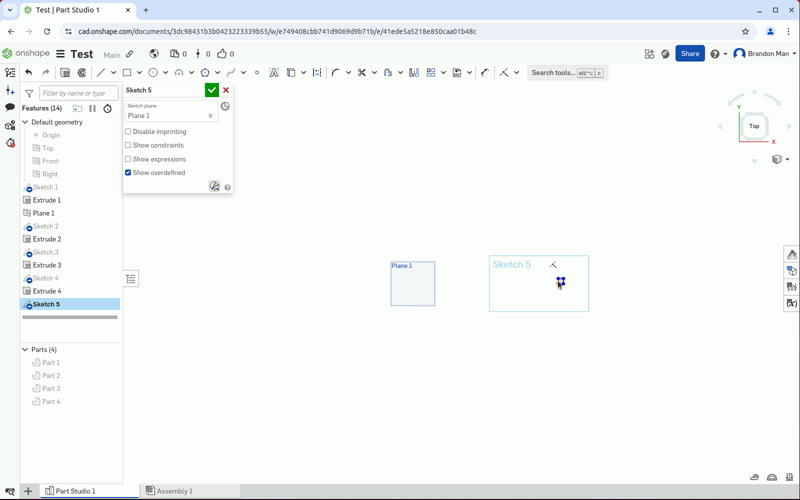
scroll(6)
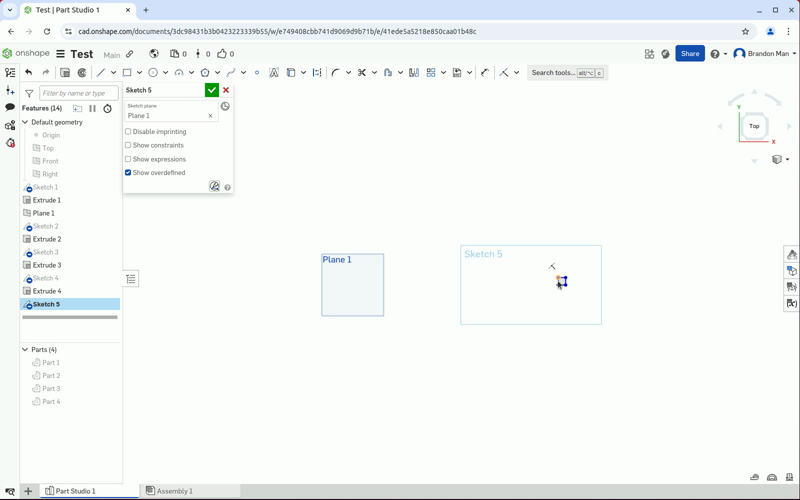
scroll(6)
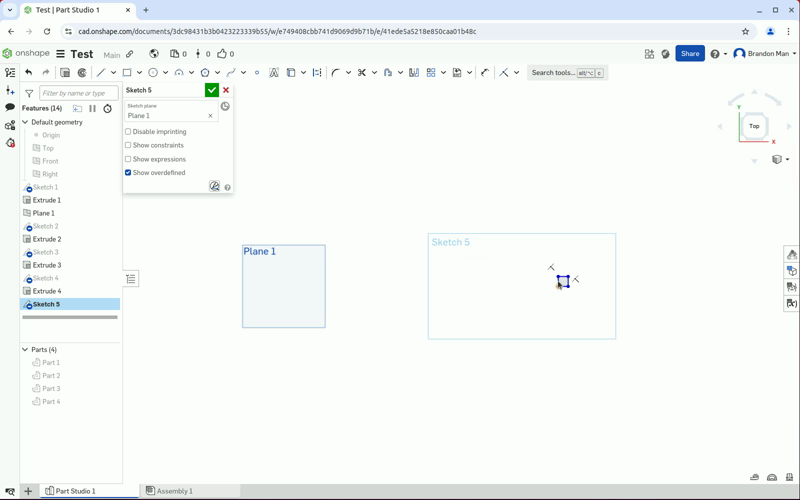
scroll(6)
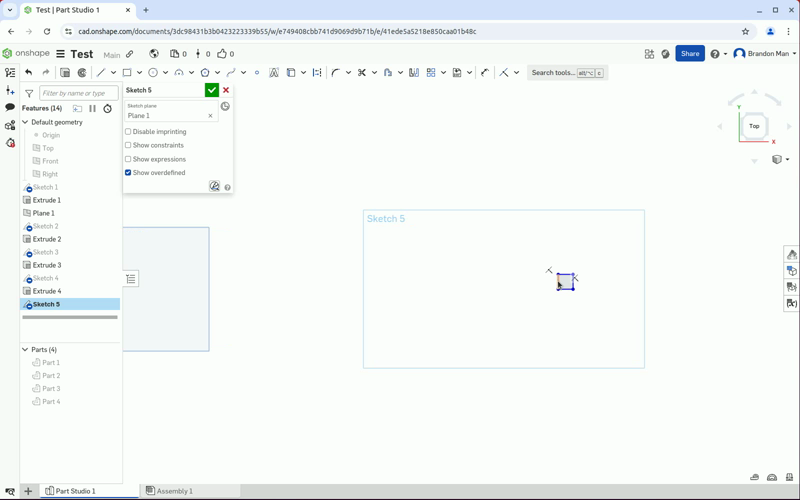
scroll(6)
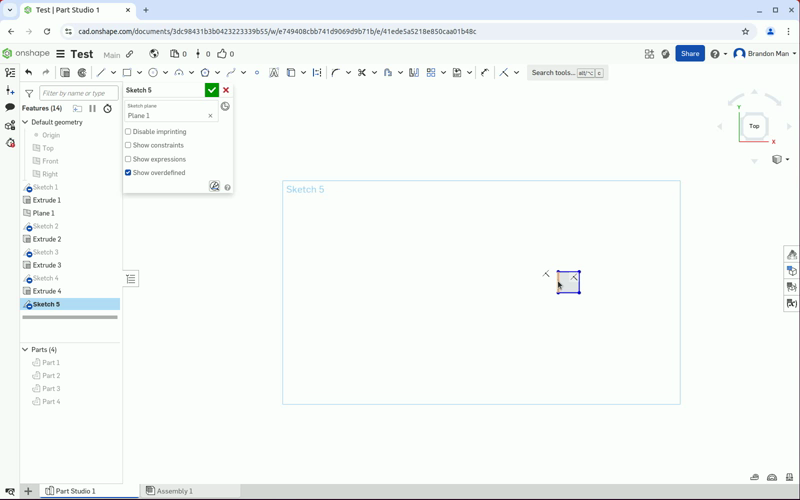
scroll(6)
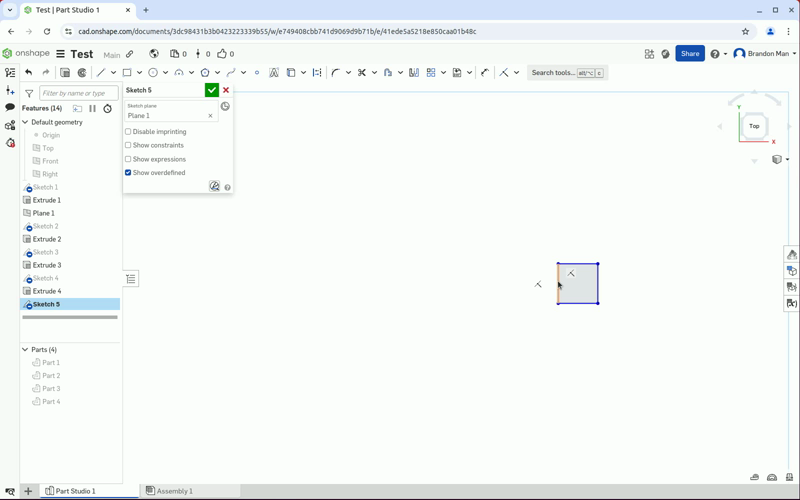
click(558, 280)
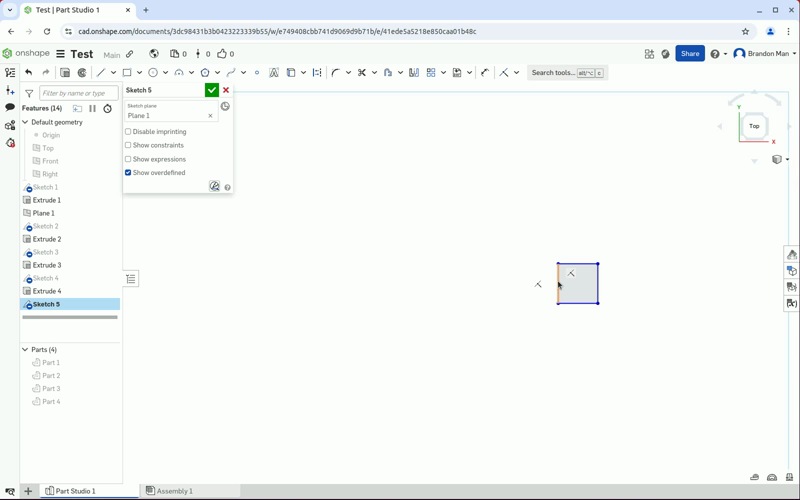
scroll(-6)
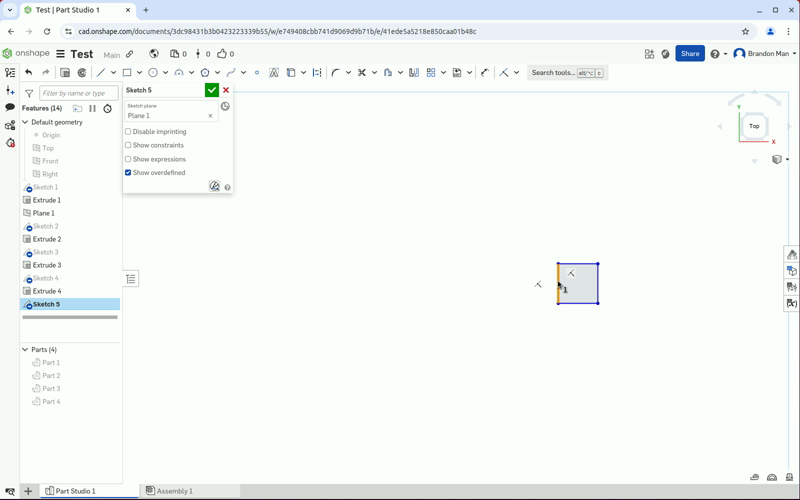
scroll(-6)
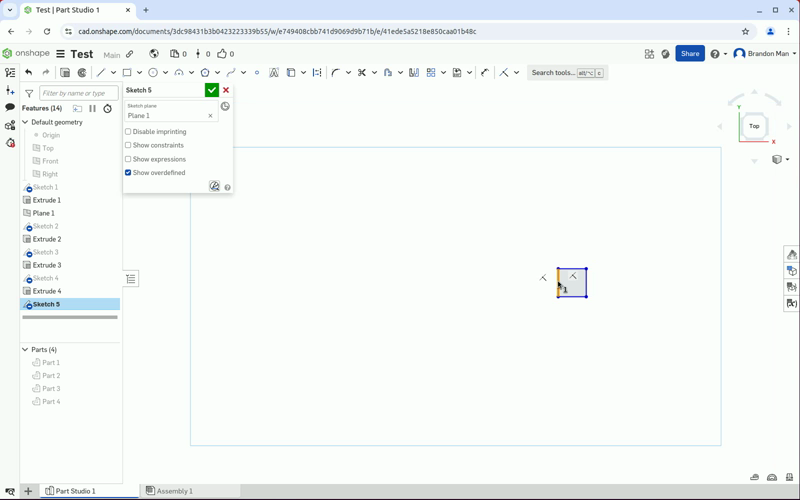
scroll(-6)
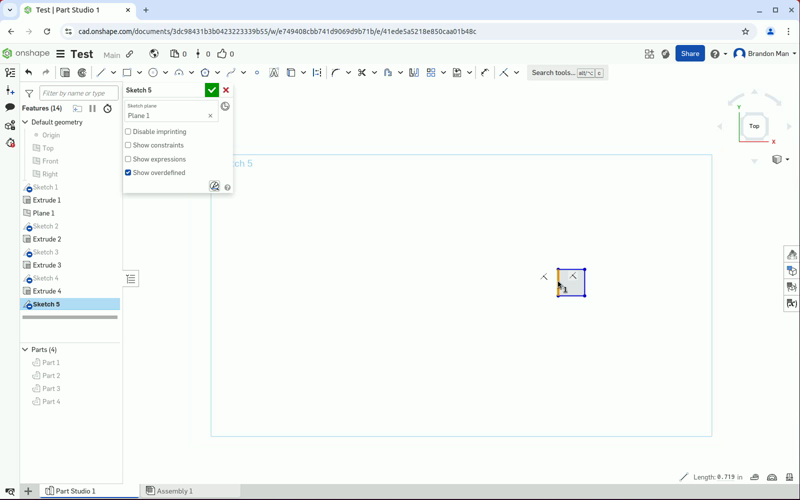
scroll(-6)
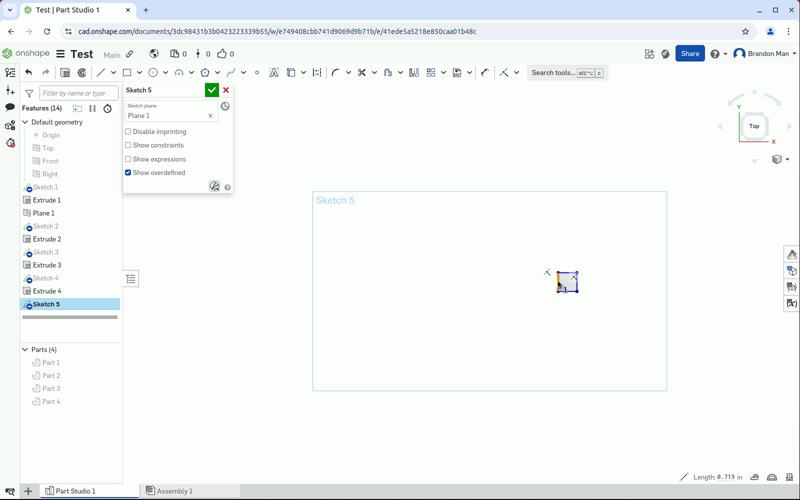
scroll(-6)
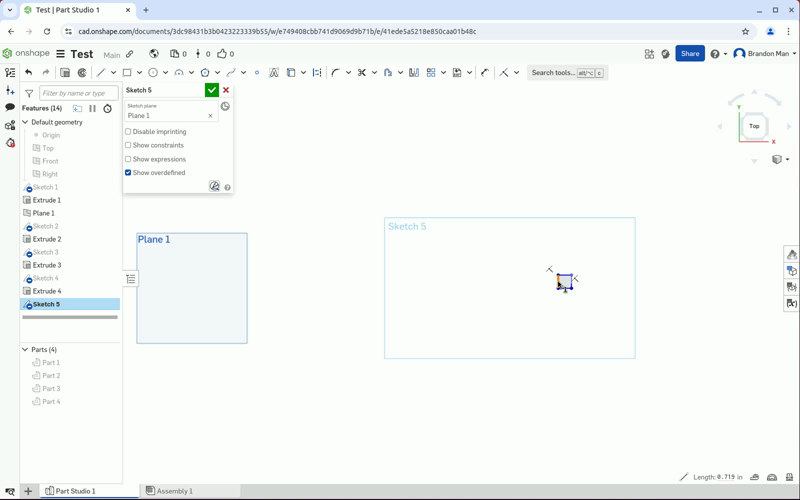
scroll(-6)
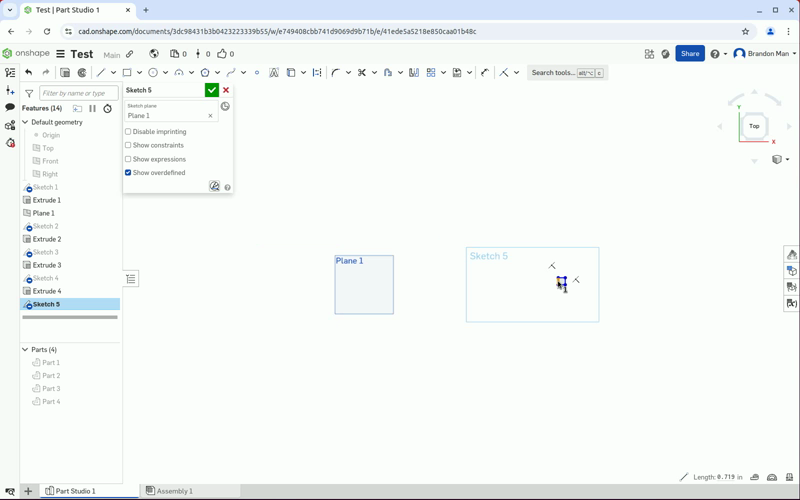
scroll(-6)
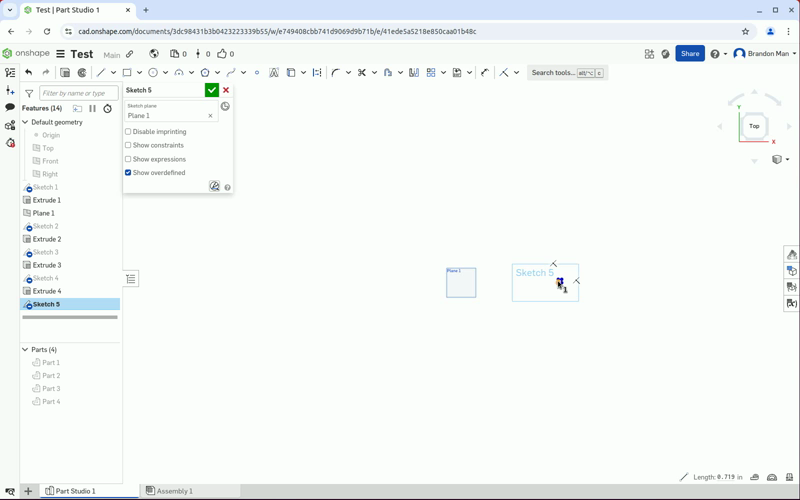
mouse_move(73, 352)
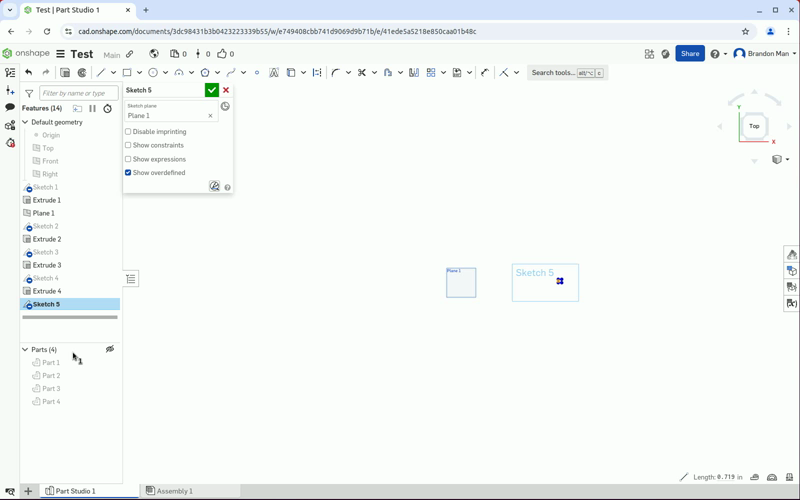
key(shift+y)
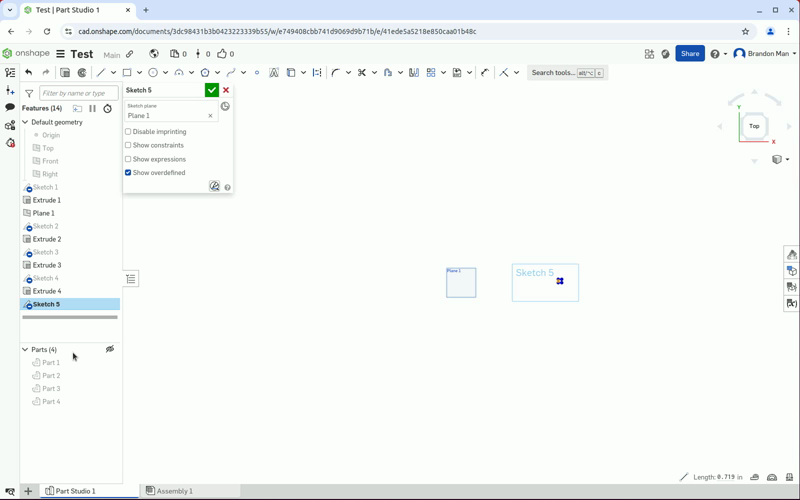
key(shift+e)
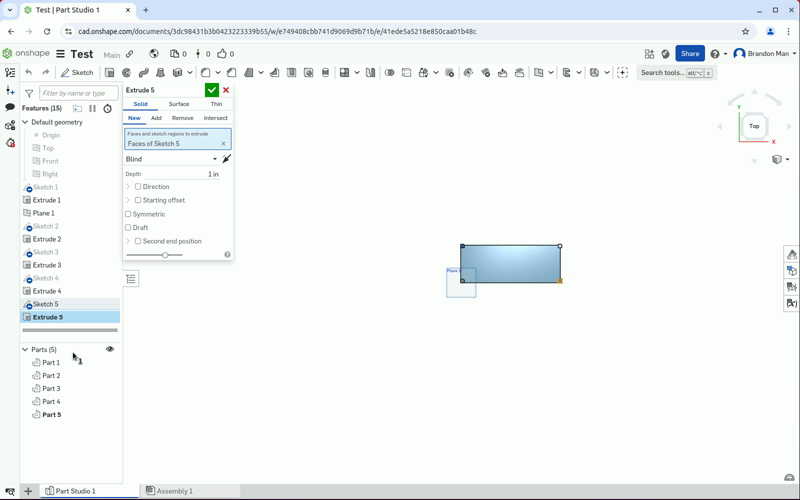
mouse_move(143, 106)
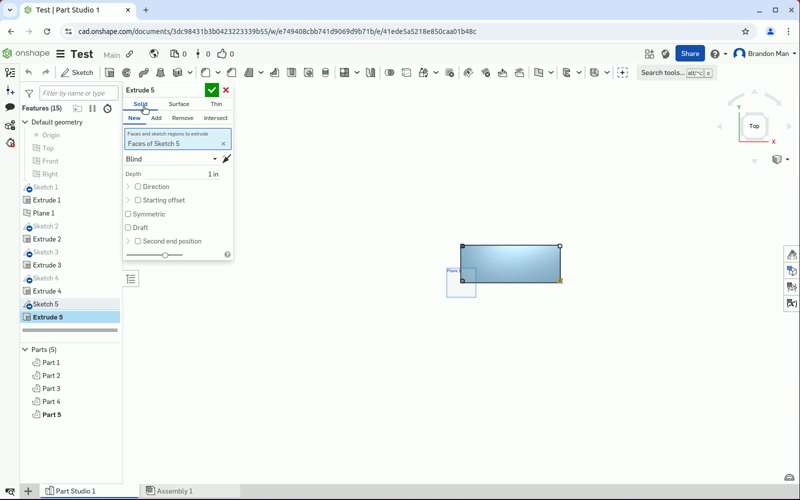
click(143, 106)
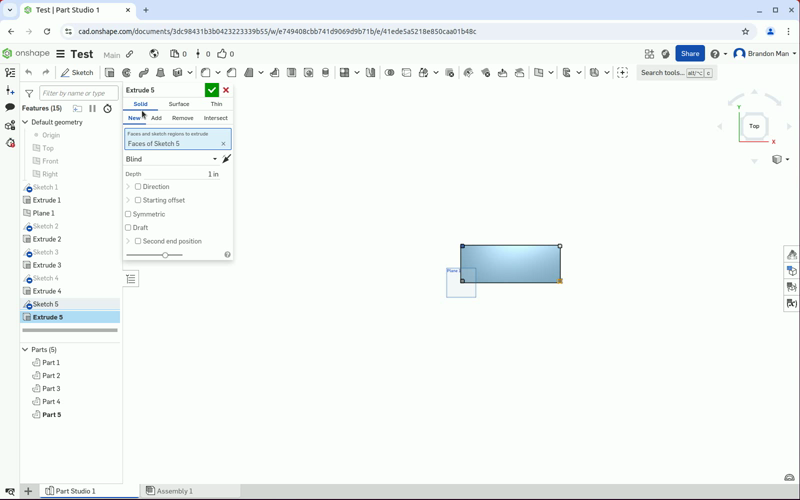
mouse_move(137, 120)
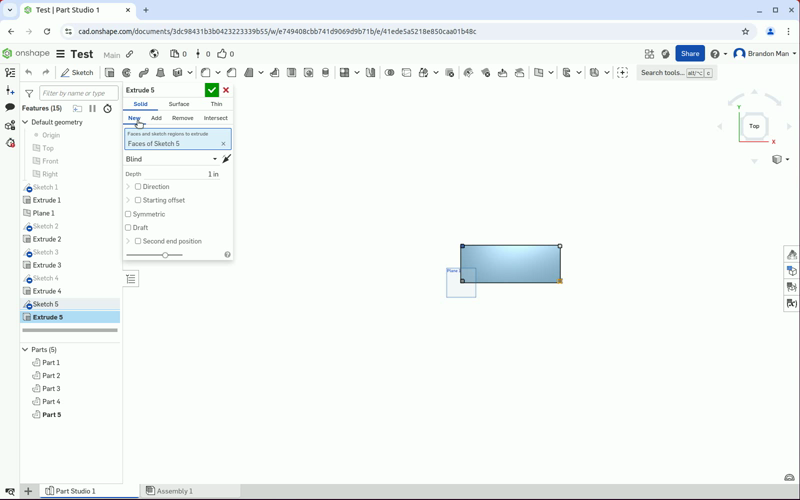
click(137, 120)
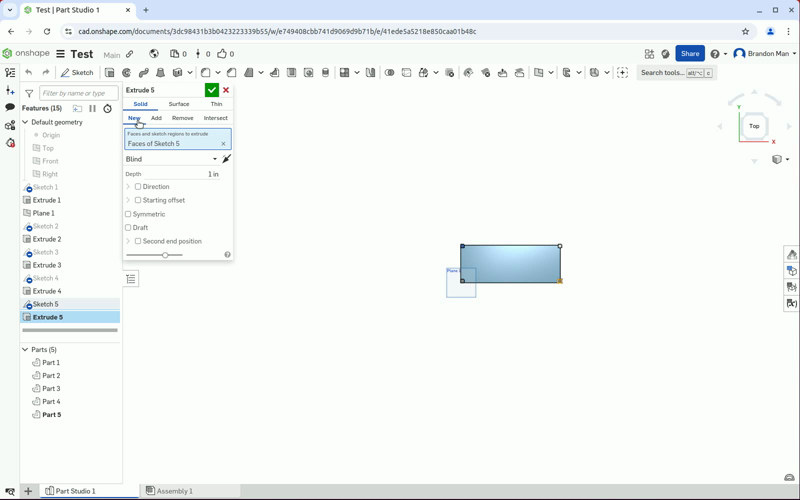
key(tab, 4)
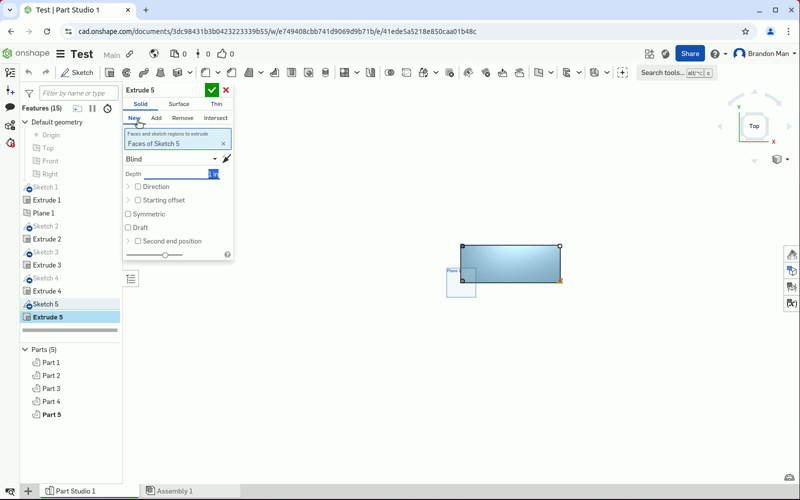
text(5.055)
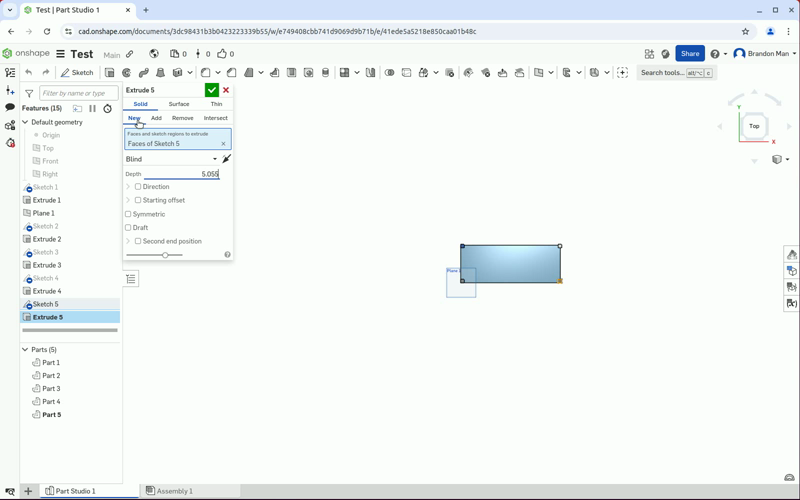
key(enter)
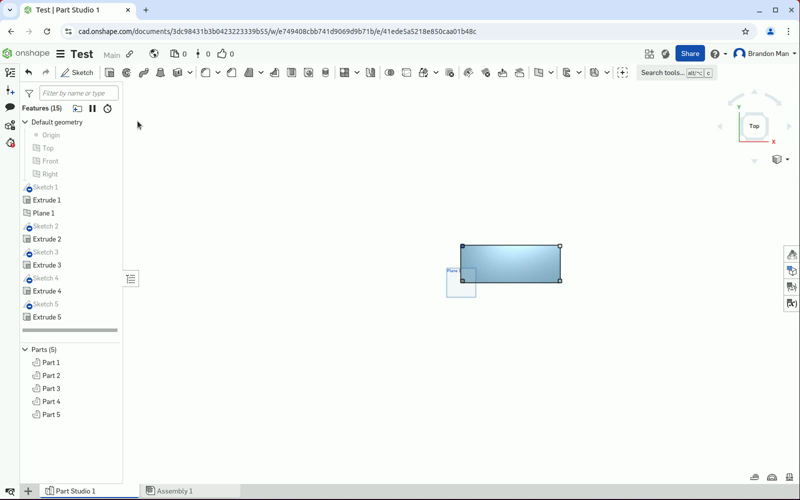
key(shift+h)
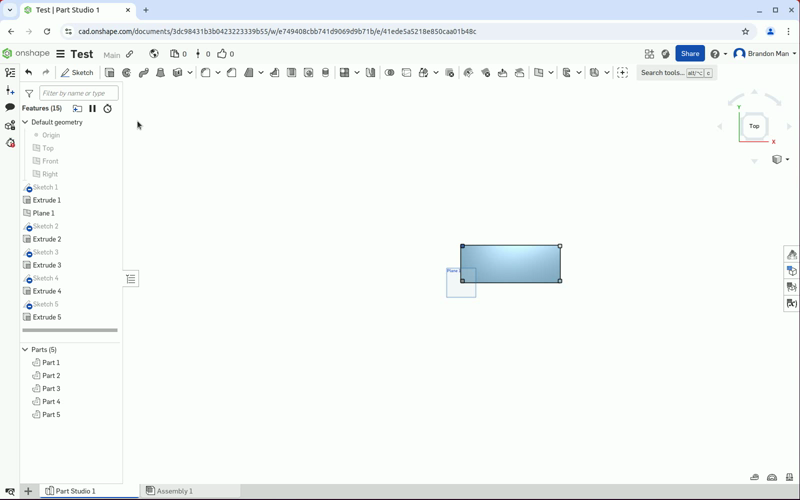
key(shift+h)
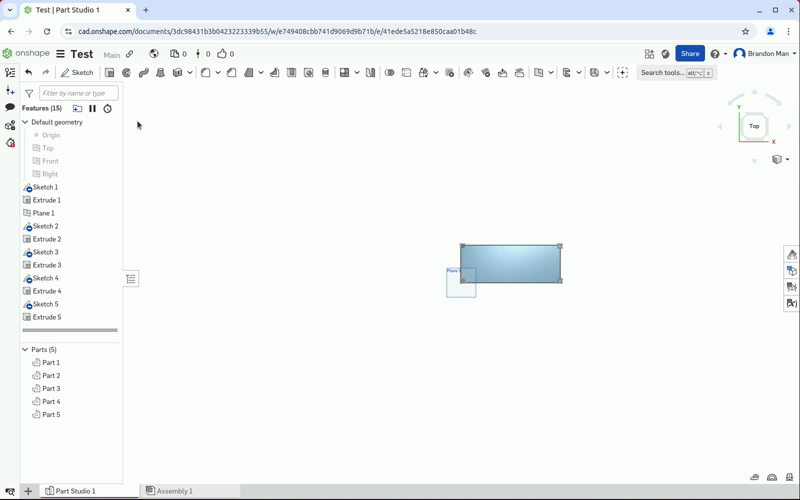
key(shift+7)
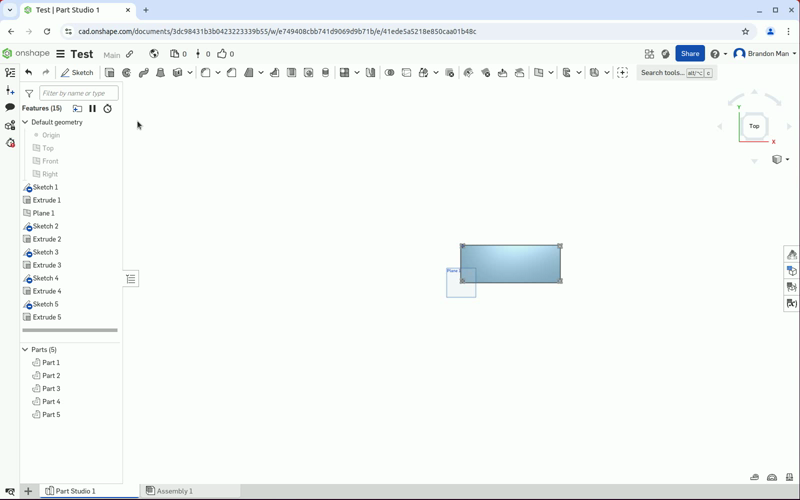
key(up, 3)
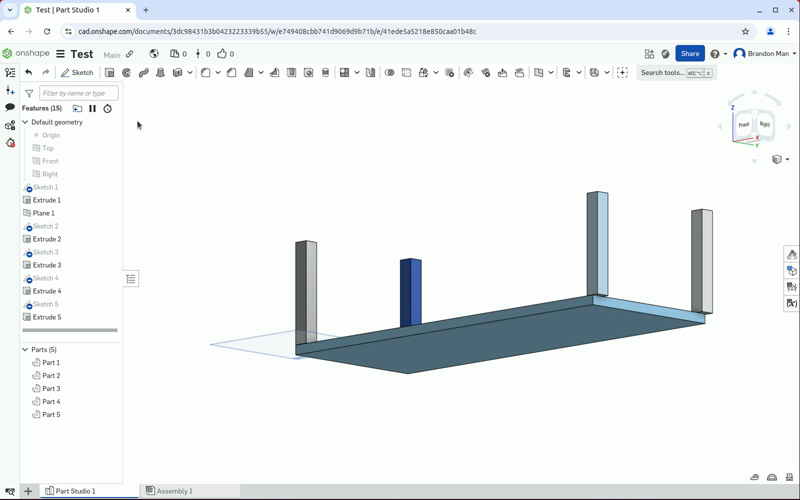
key(left, 3)
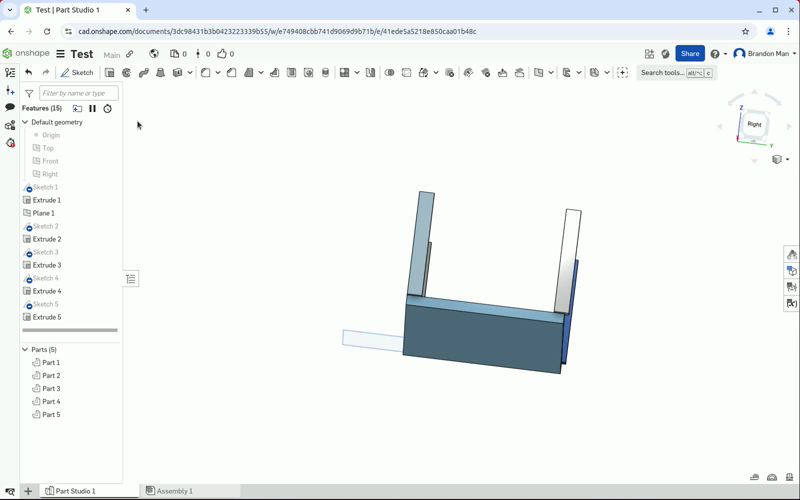
key(right, 3)
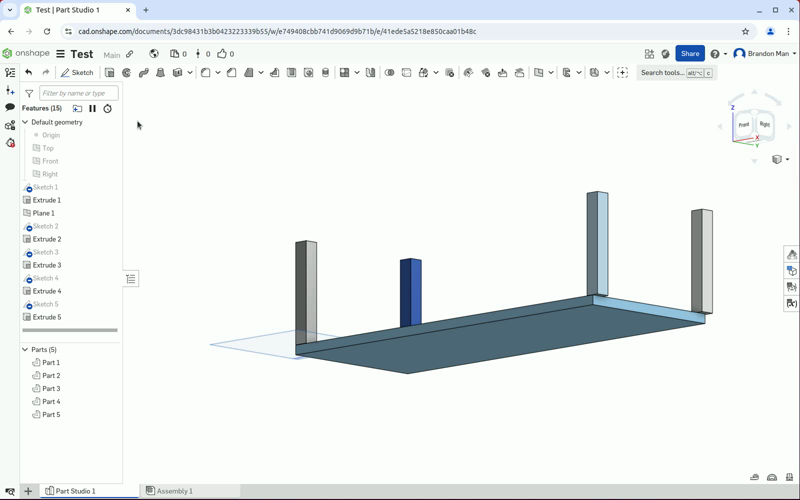
key(down, 3)
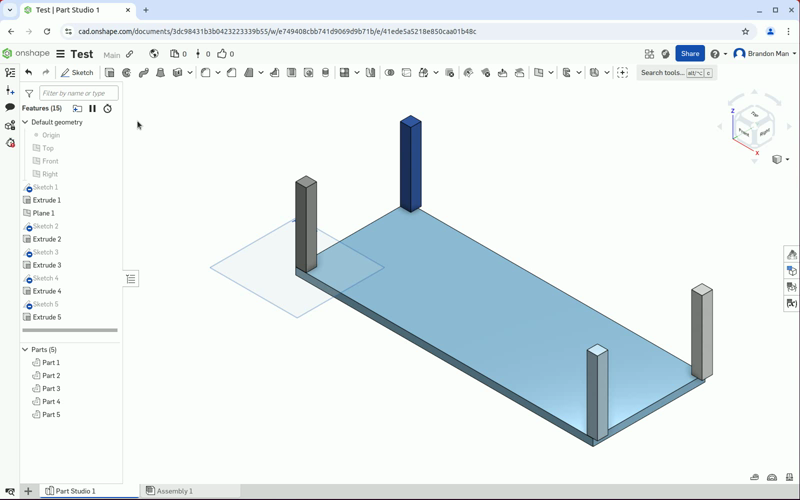
mouse_move(73, 189)
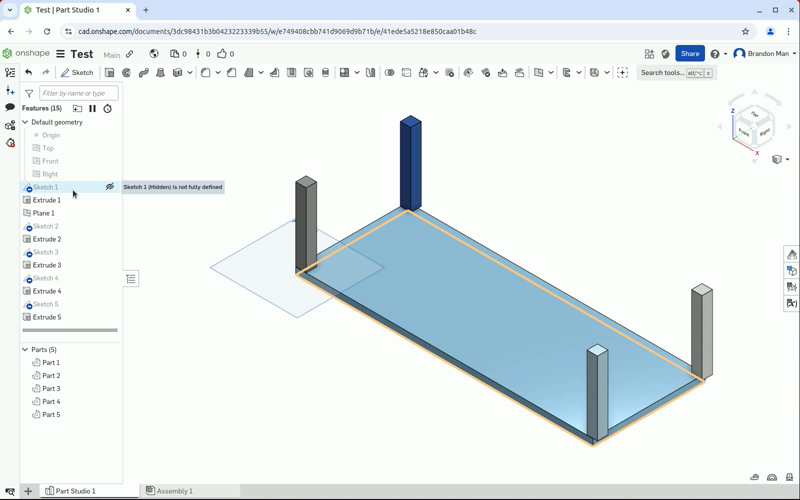
click(73, 189)